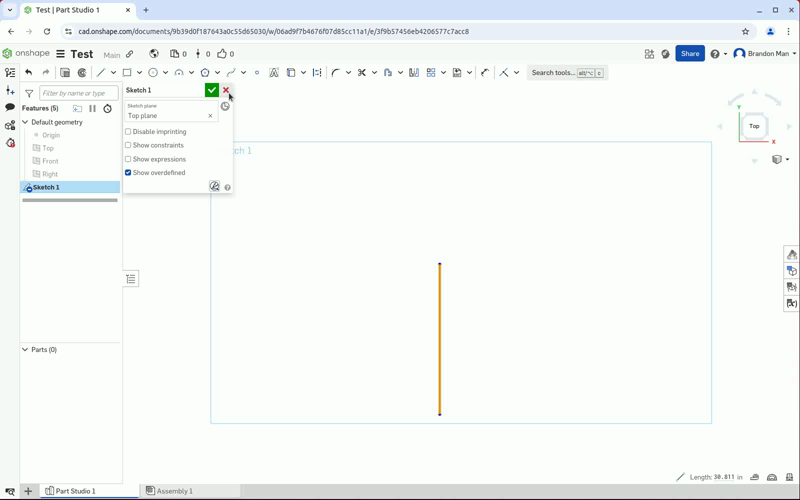
key(shift+h)
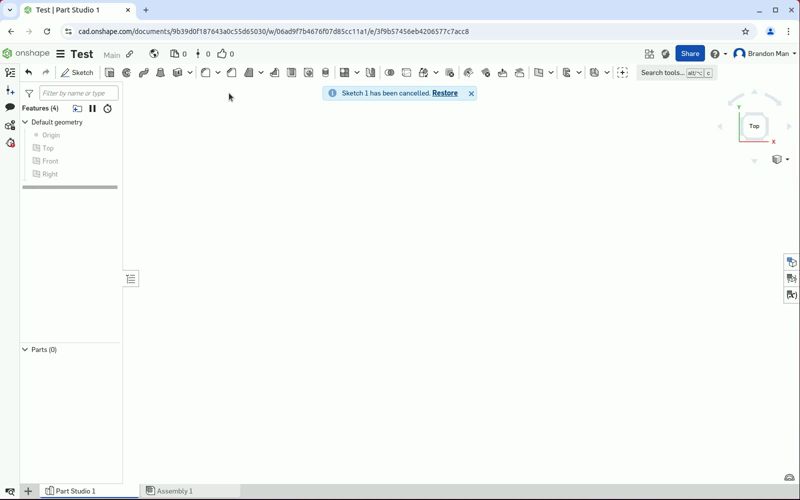
mouse_move(73, 352)
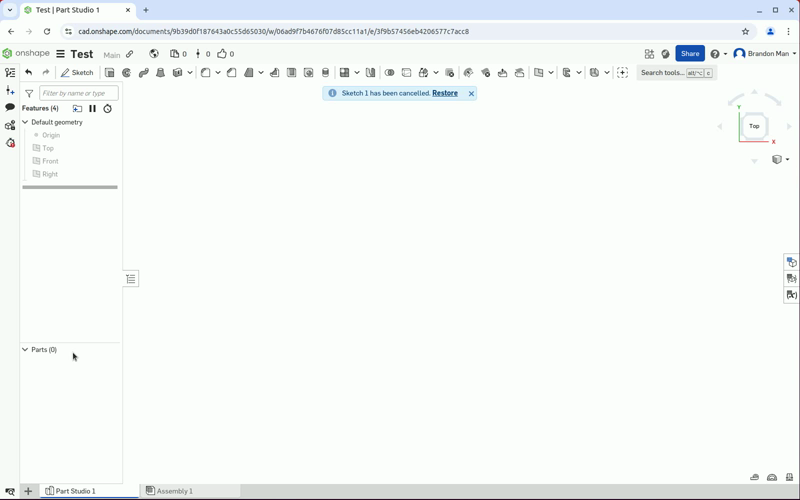
key(y)
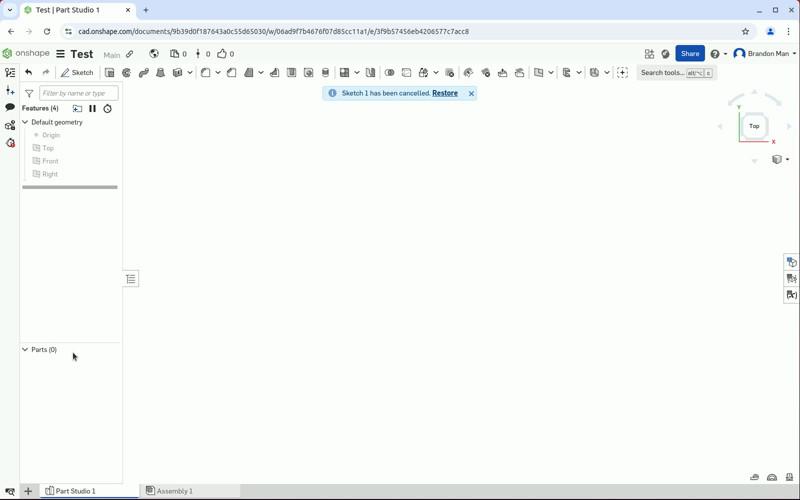
key(shift+p)
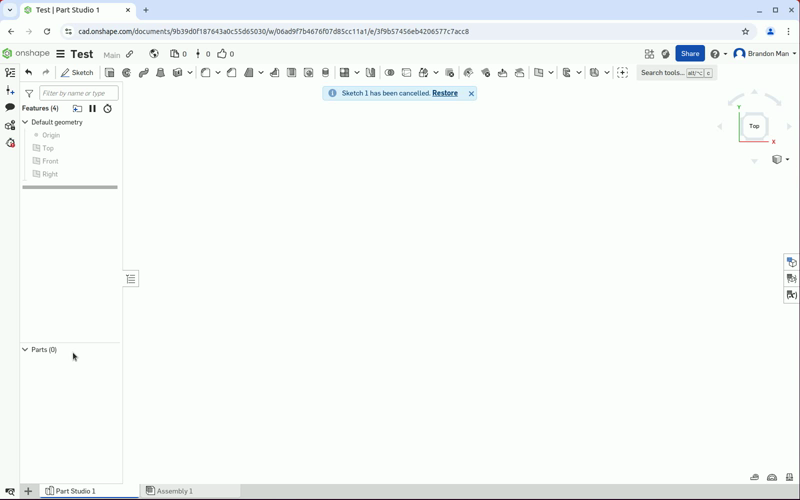
key(space)
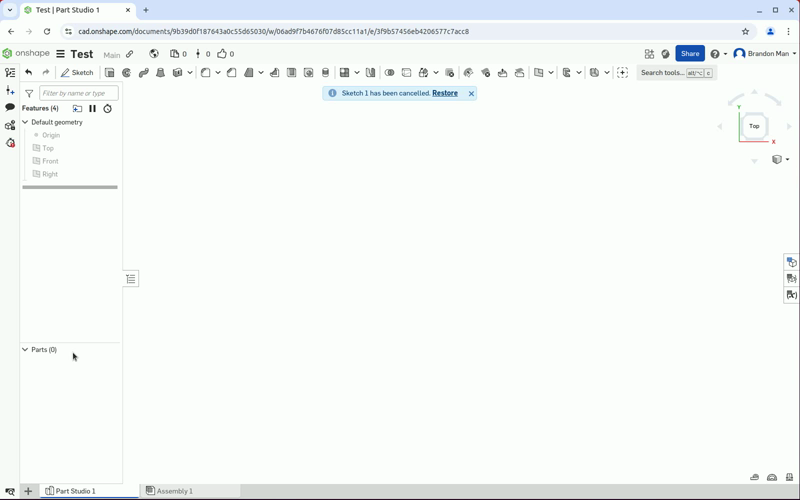
key_down(shift)
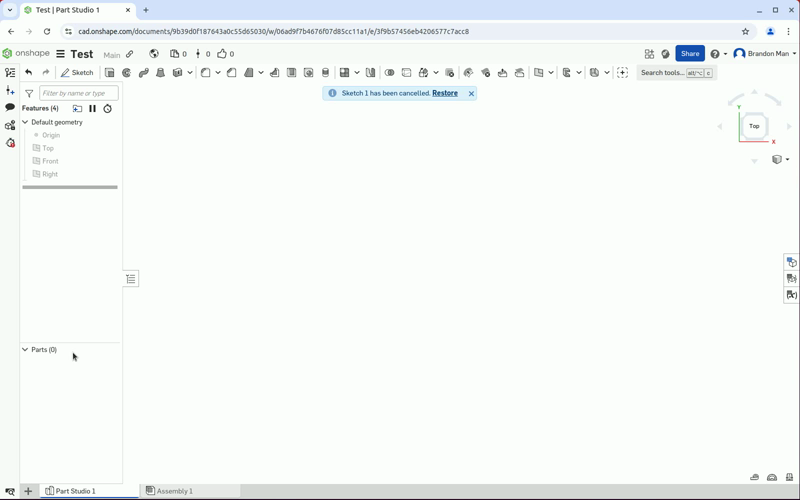
key(up)
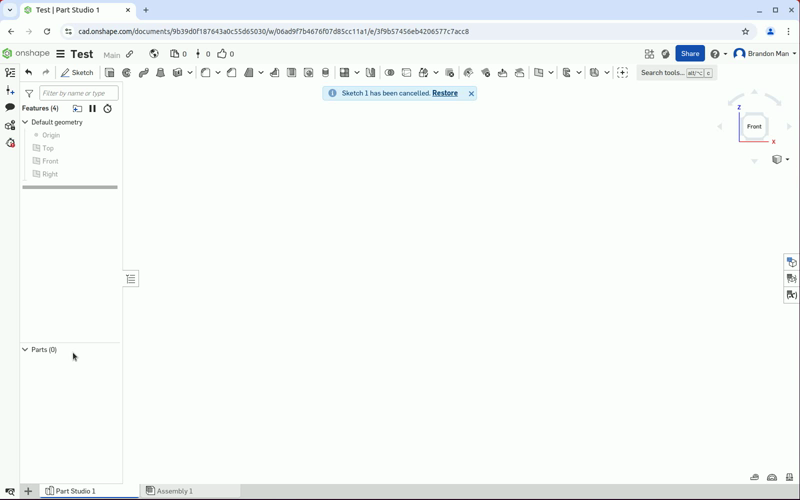
key_up(shift)
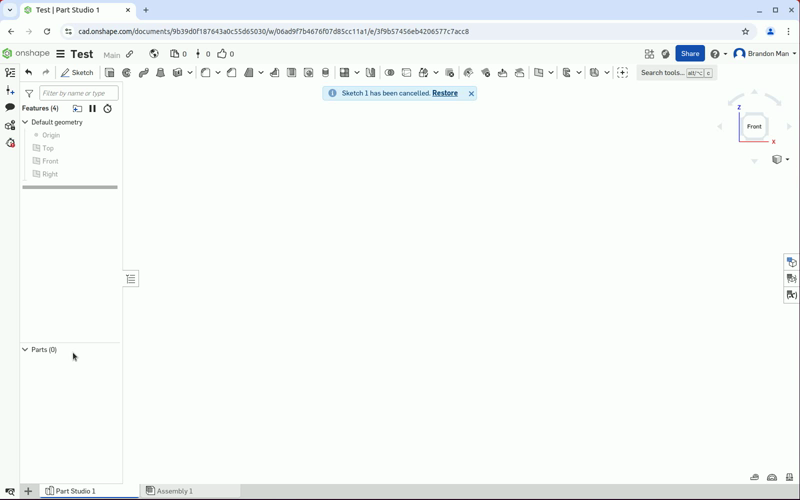
mouse_move(73, 352)
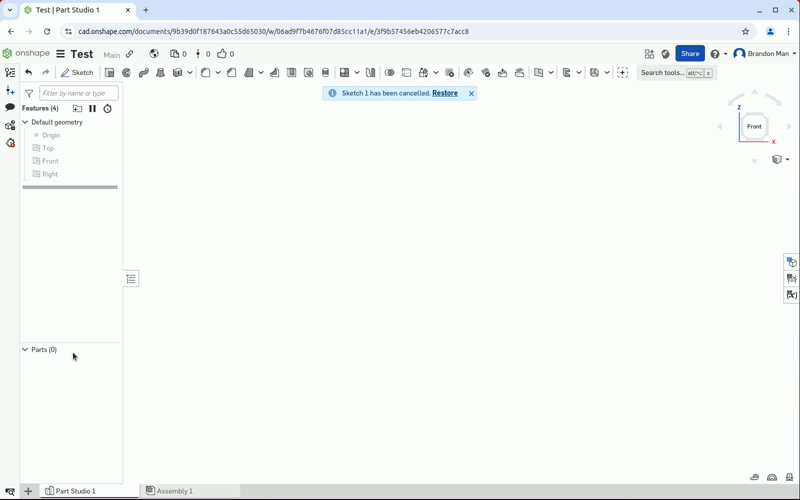
key(shift+y)
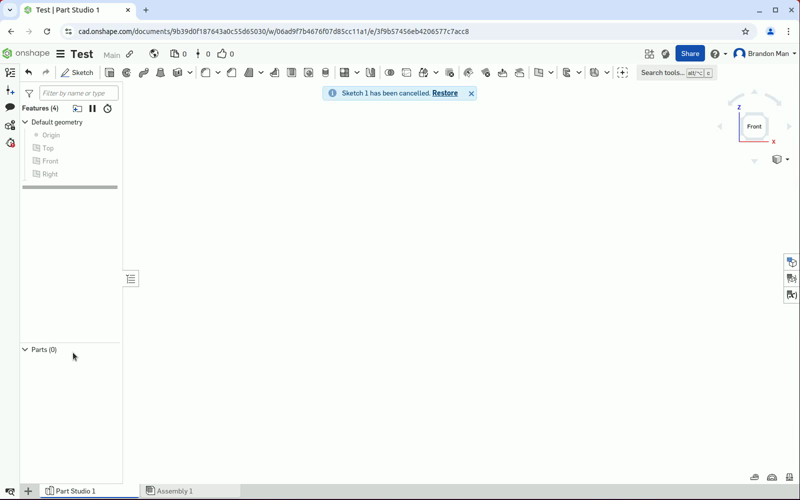
key(shift+s)
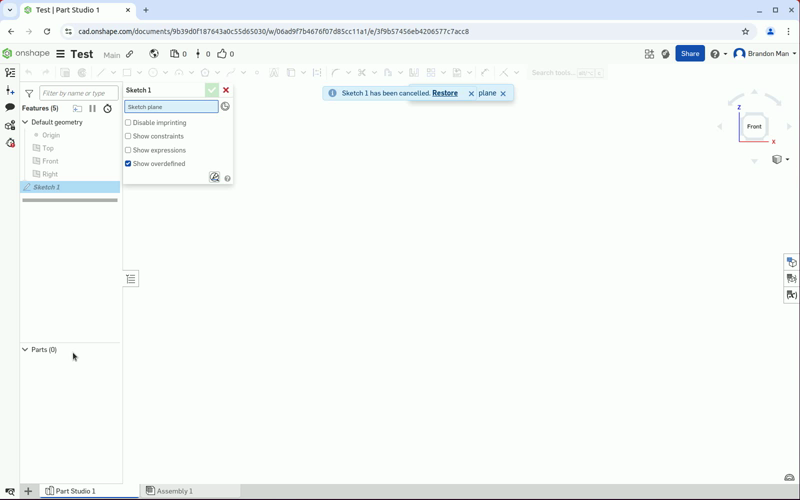
mouse_move(73, 163)
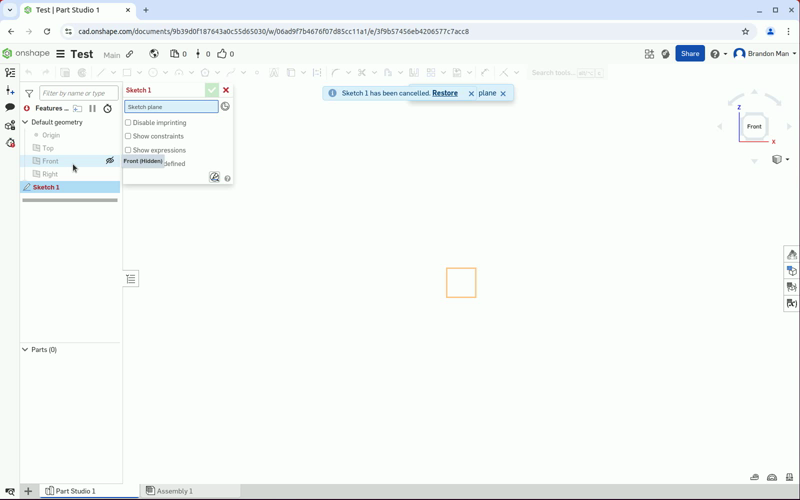
click(73, 163)
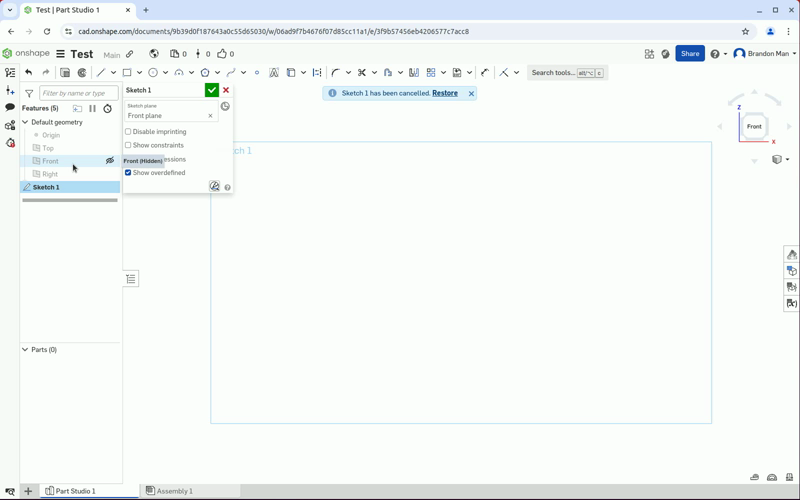
mouse_move(73, 352)
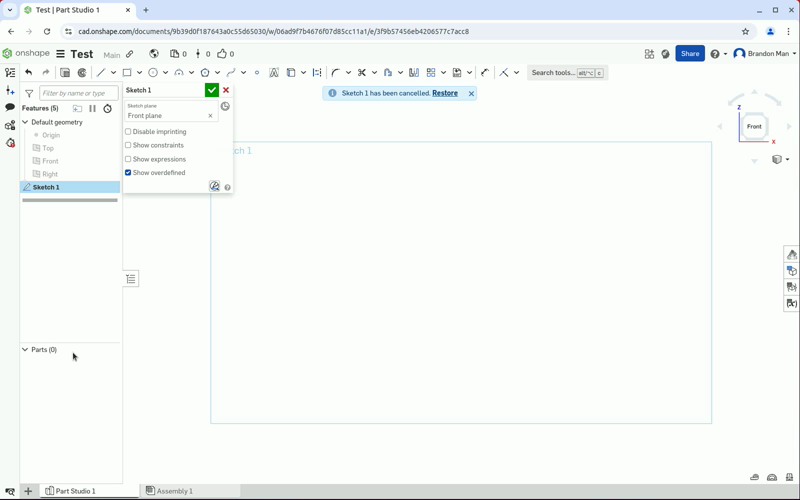
key(y)
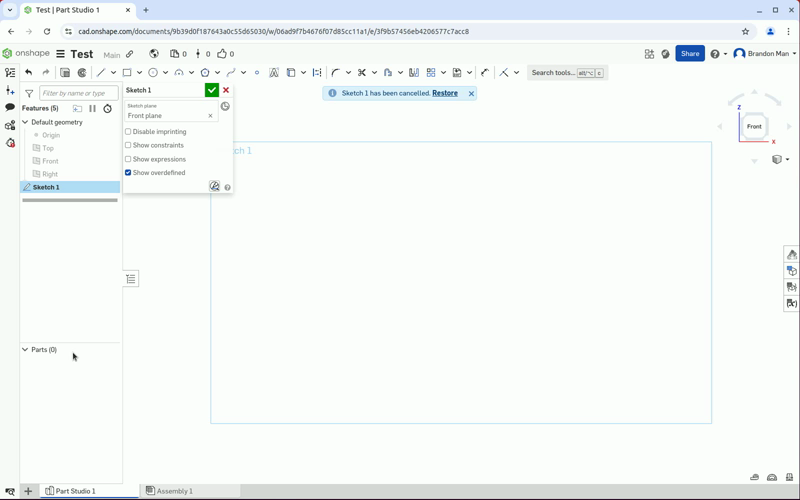
key(a)
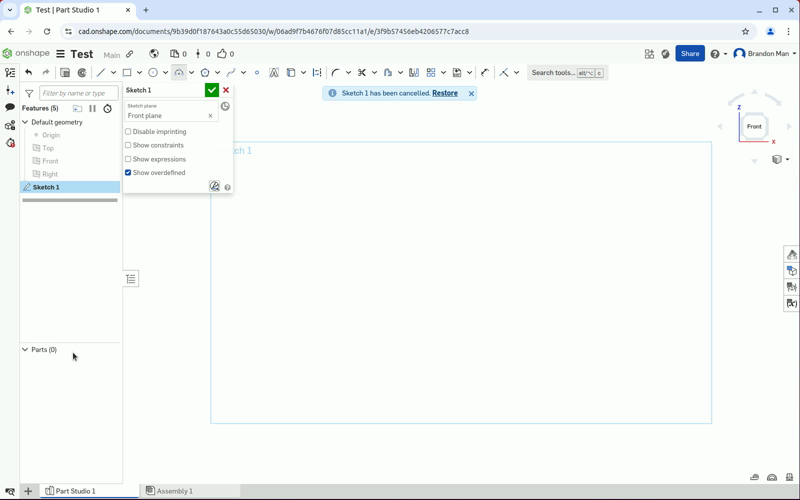
key_down(shift)
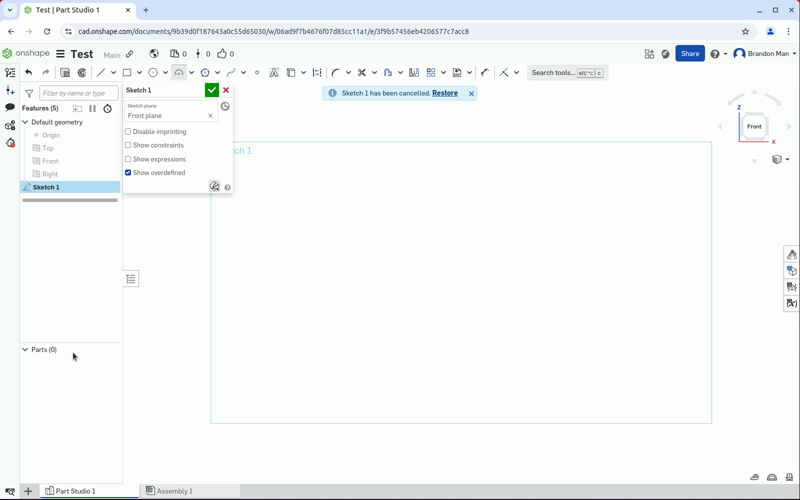
mouse_move(348, 304)
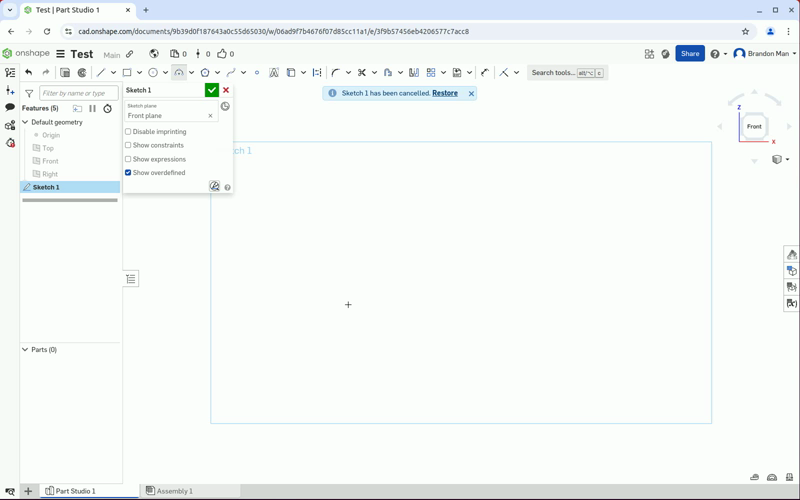
click(348, 304)
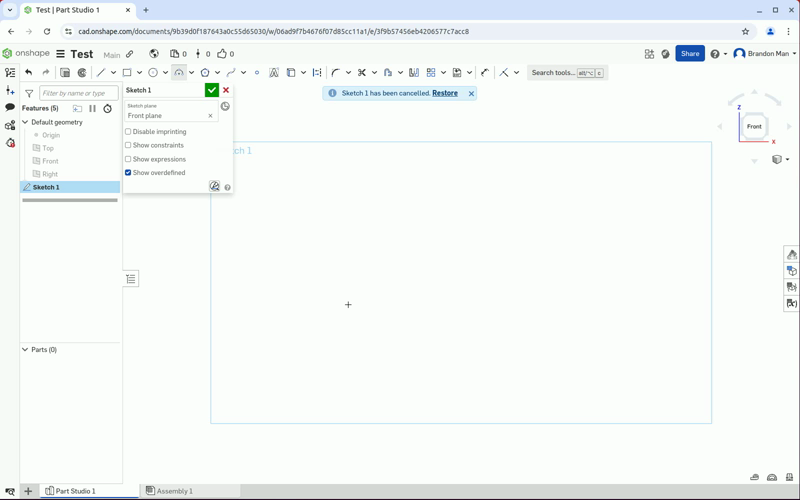
key_up(shift)
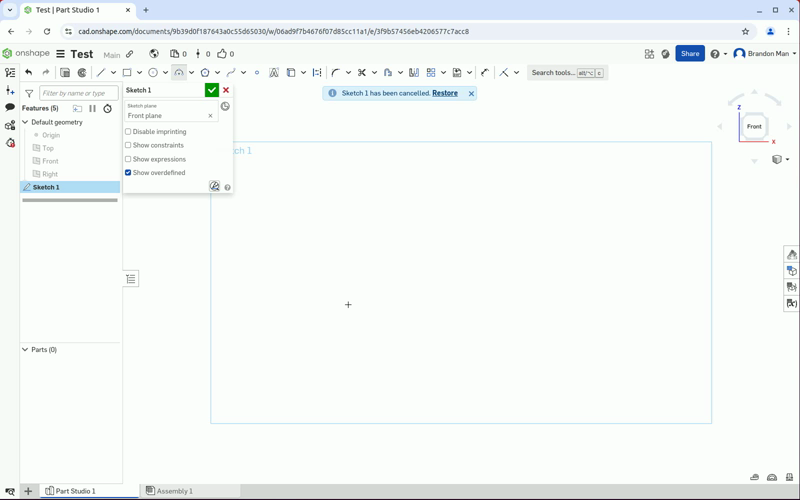
key_down(shift)
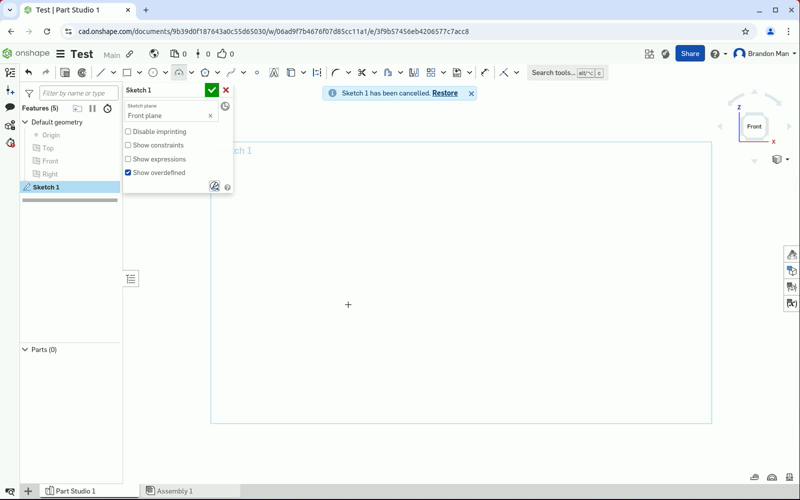
mouse_move(356, 313)
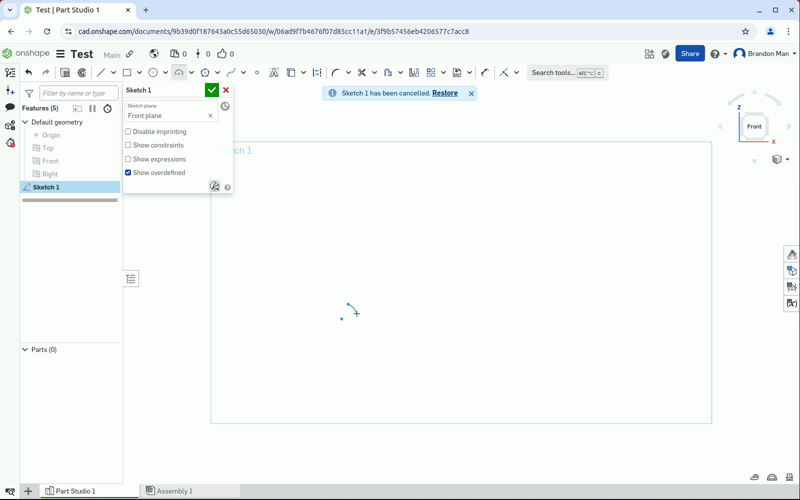
click(356, 313)
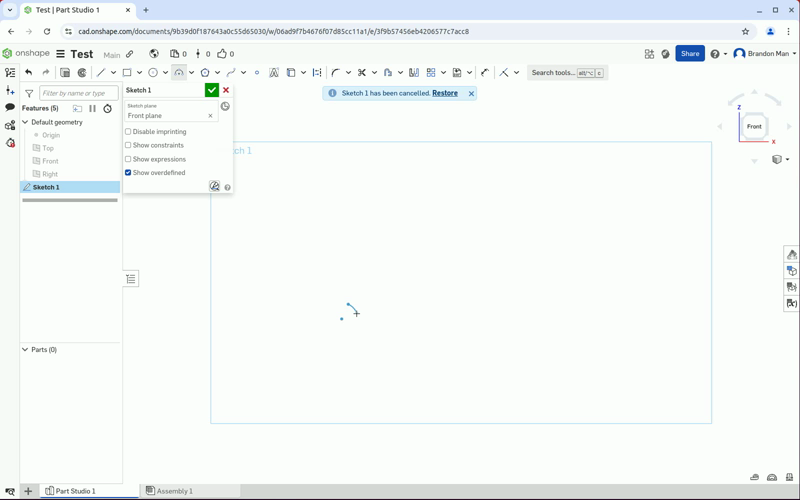
mouse_move(363, 298)
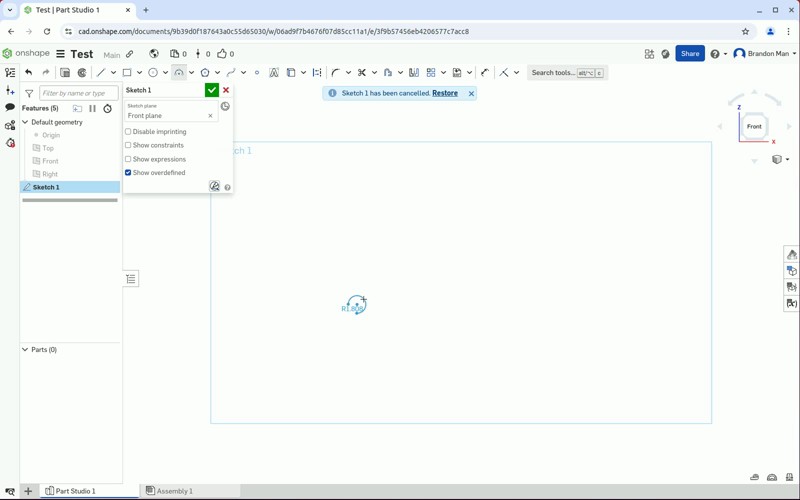
click(363, 298)
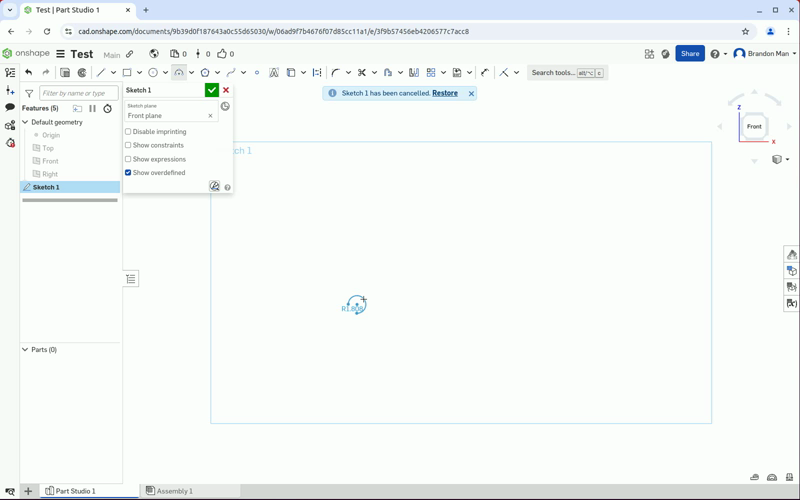
key_up(shift)
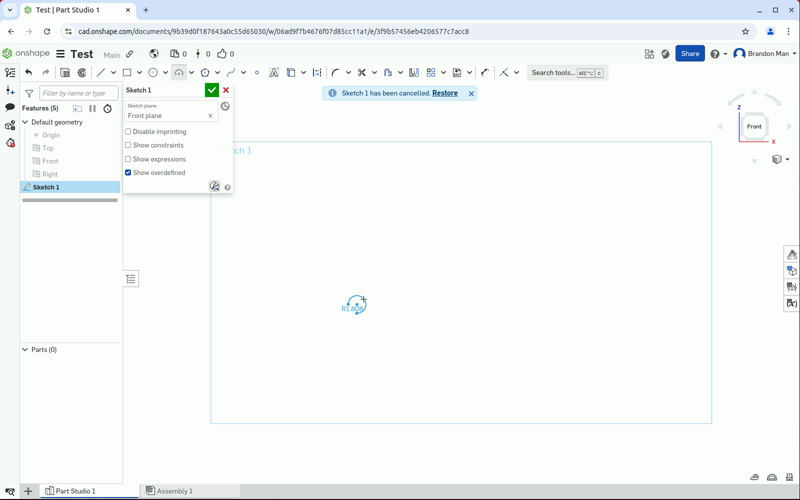
key(esc)
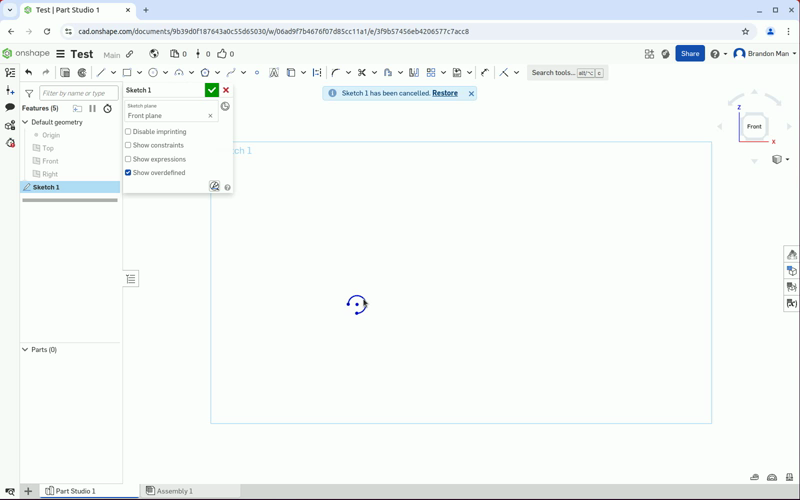
key(l)
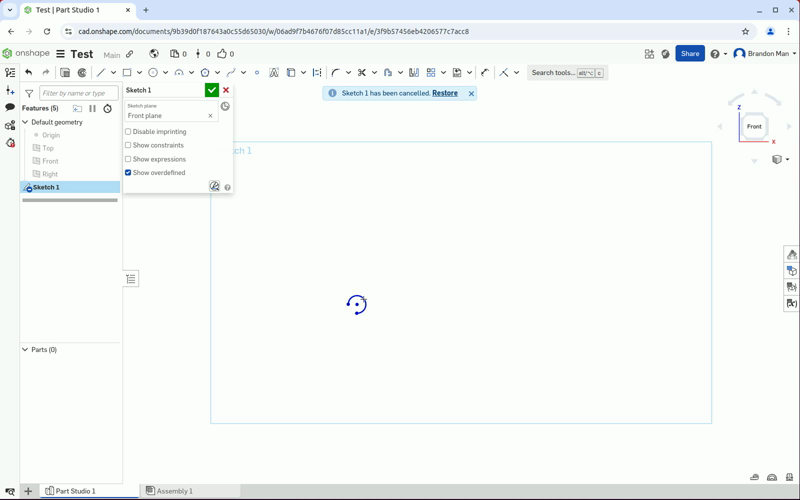
mouse_move(356, 313)
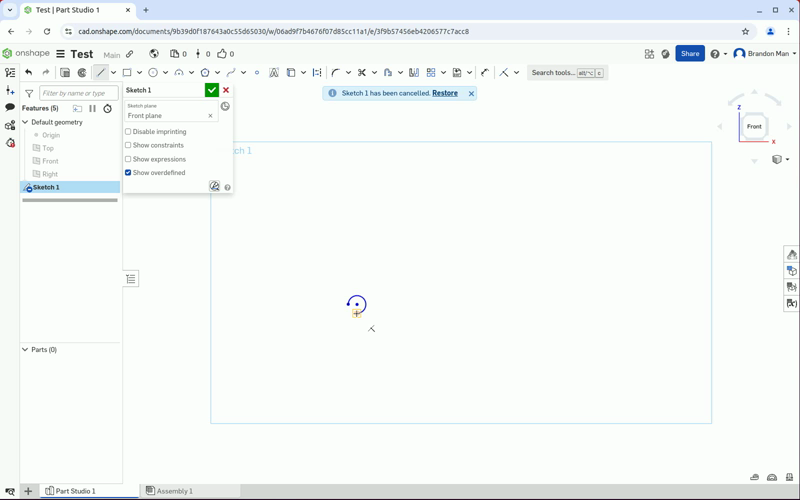
click(356, 313)
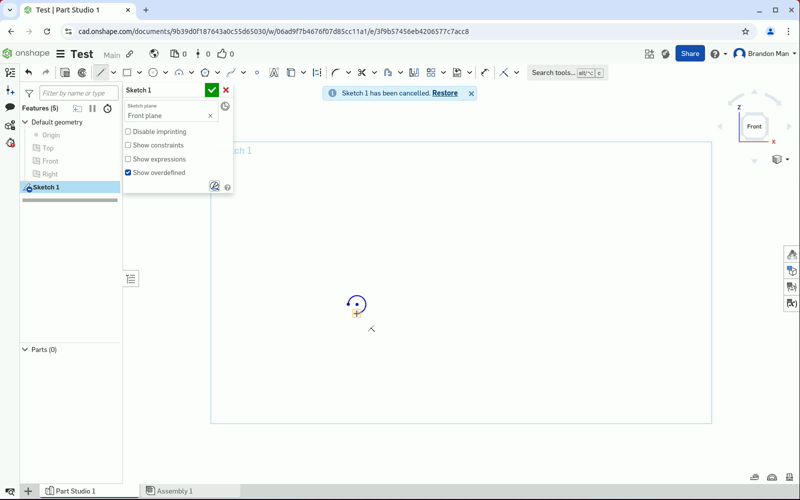
key_down(shift)
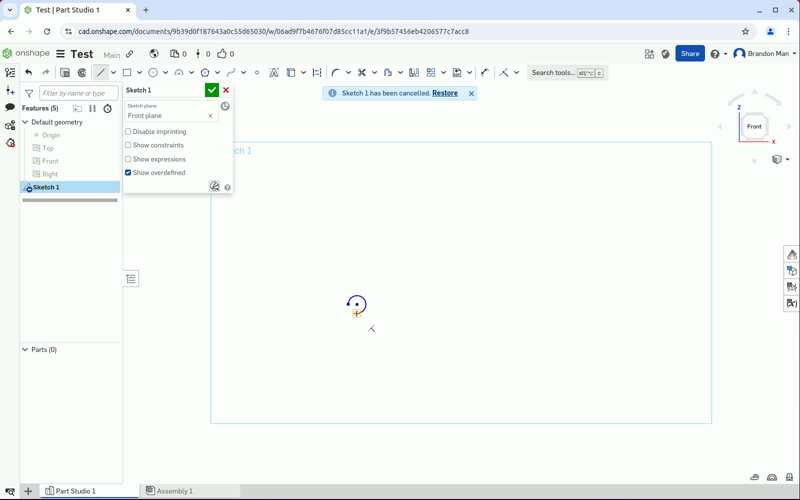
mouse_move(386, 313)
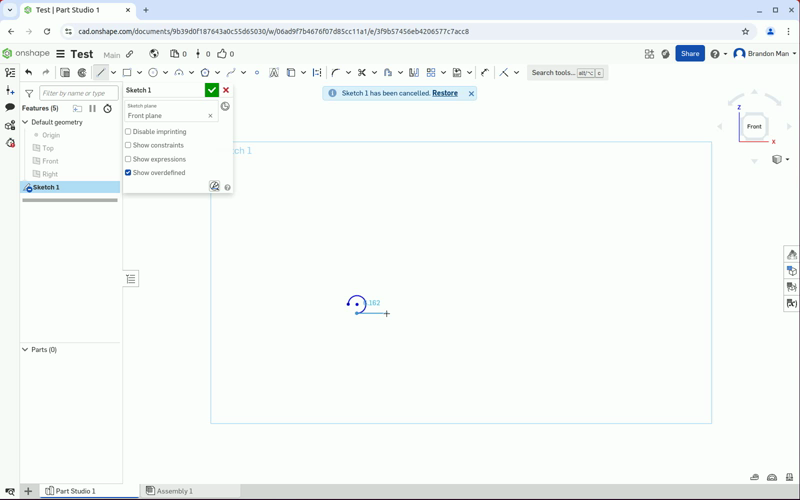
mouse_move(384, 313)
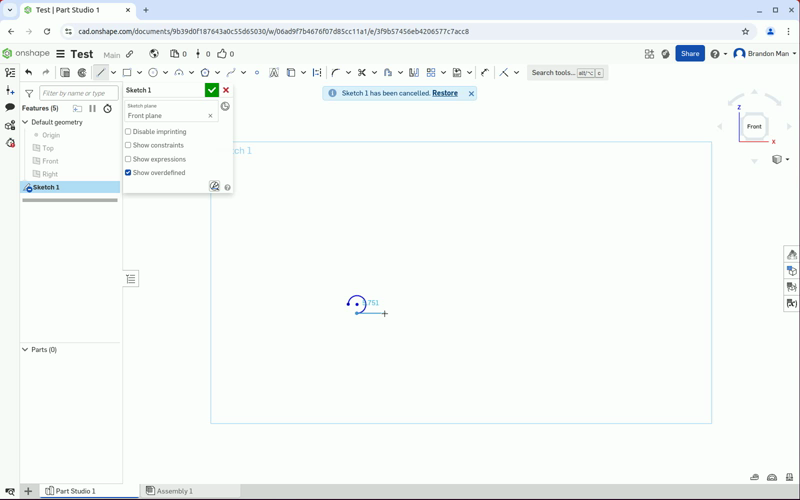
click(384, 313)
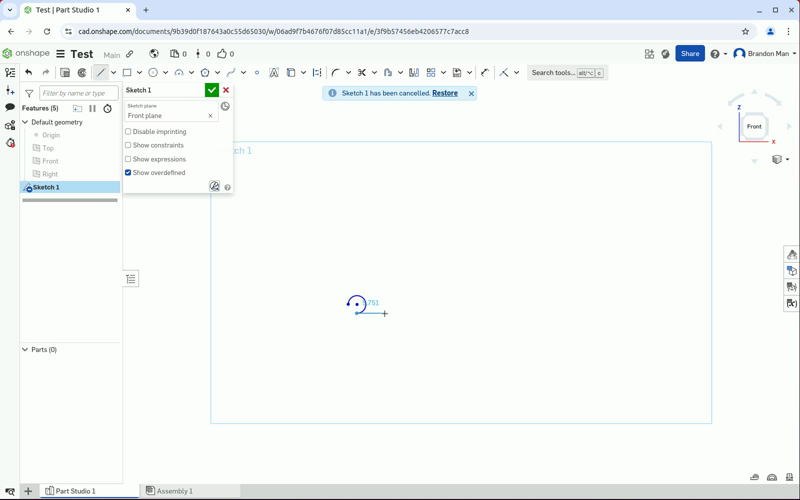
key_up(shift)
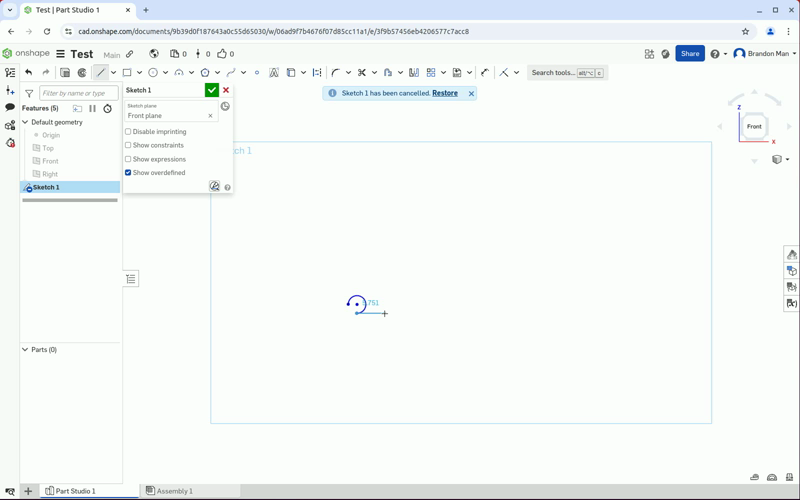
key(esc)
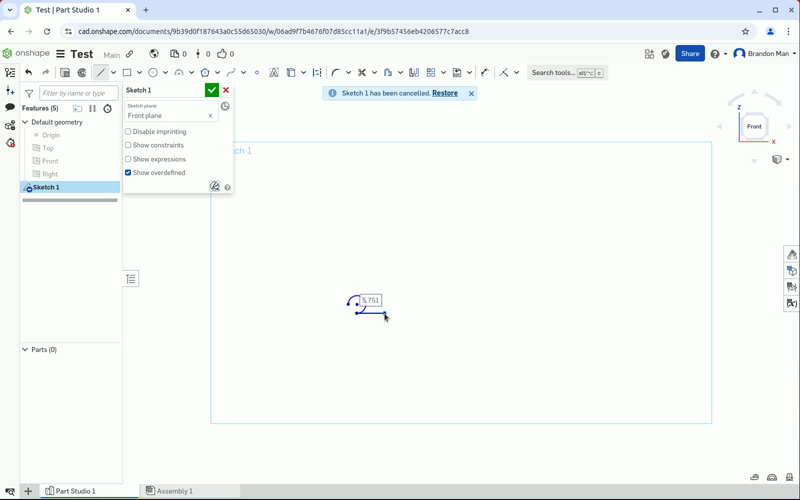
key(a)
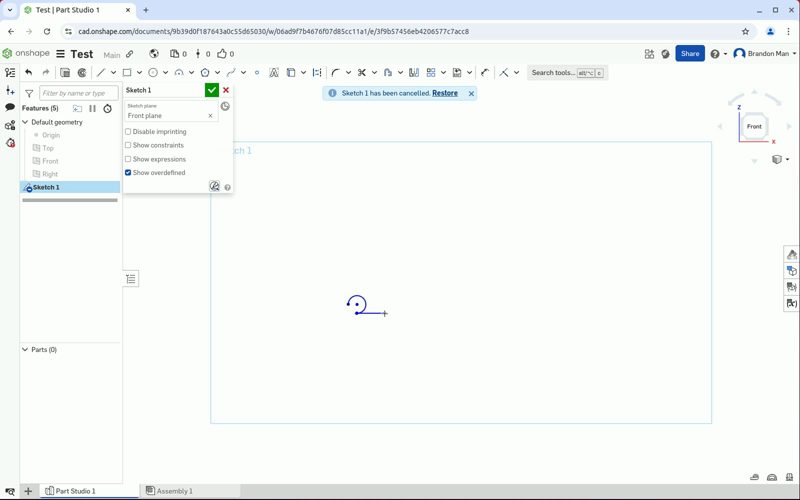
mouse_move(384, 313)
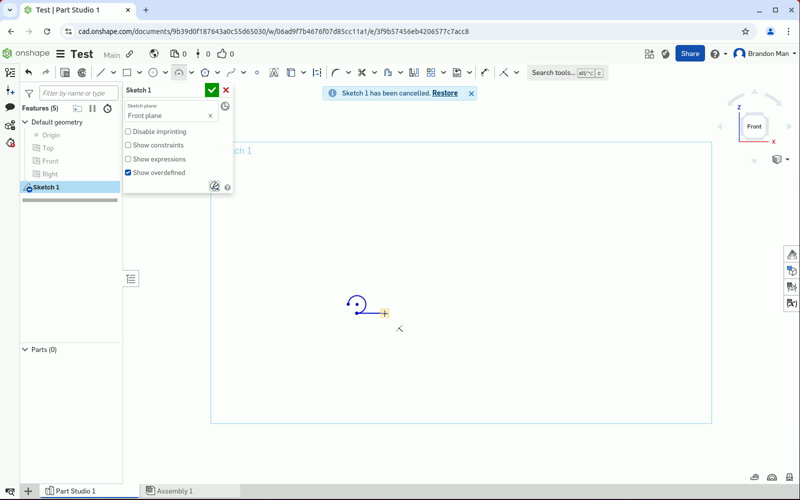
click(384, 313)
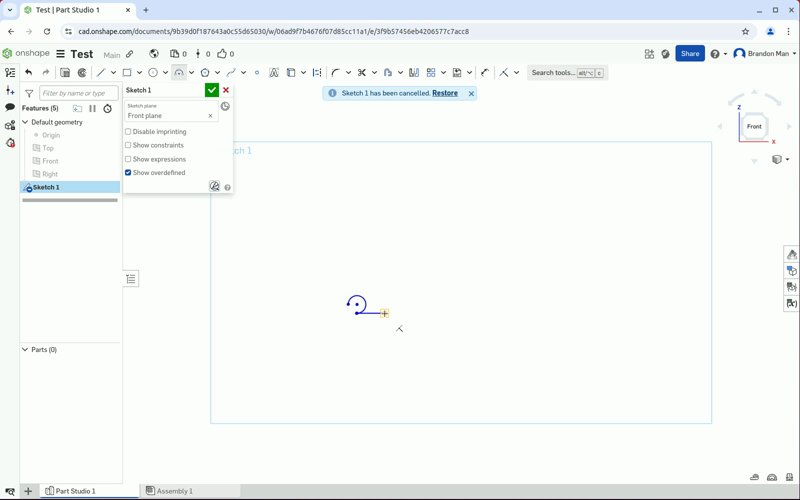
key_down(shift)
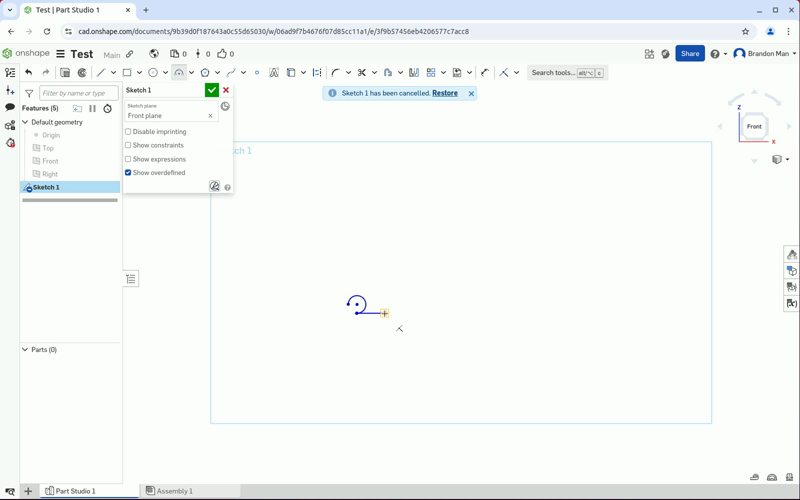
mouse_move(394, 304)
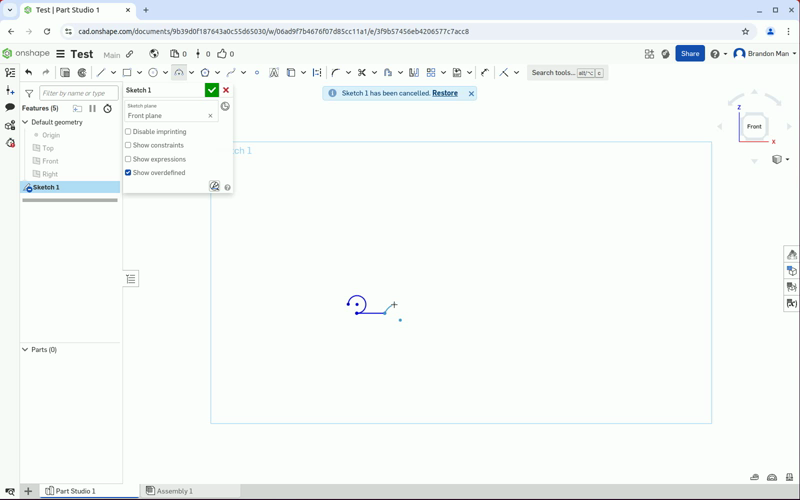
click(394, 304)
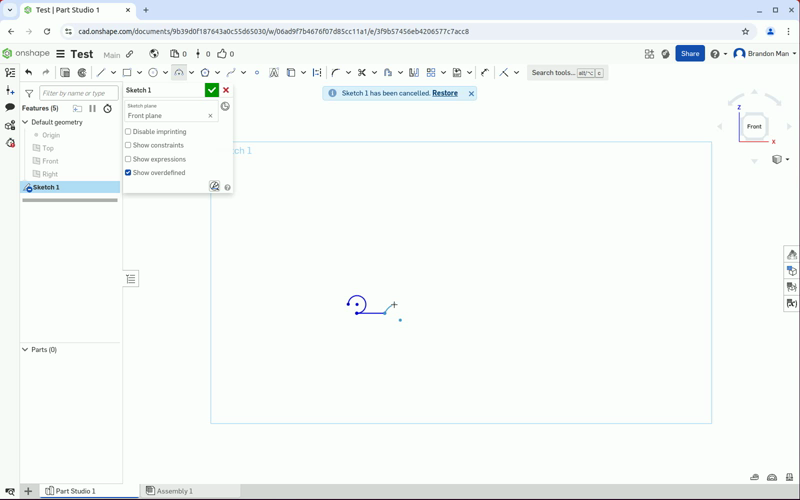
mouse_move(378, 297)
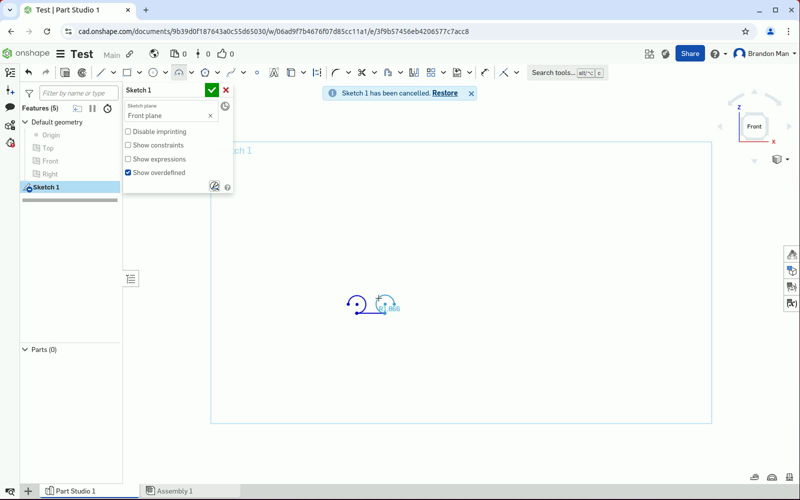
click(378, 297)
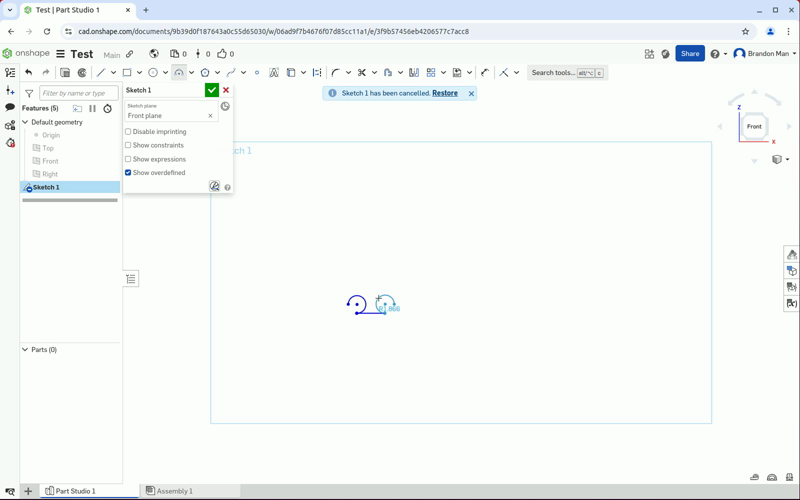
key_up(shift)
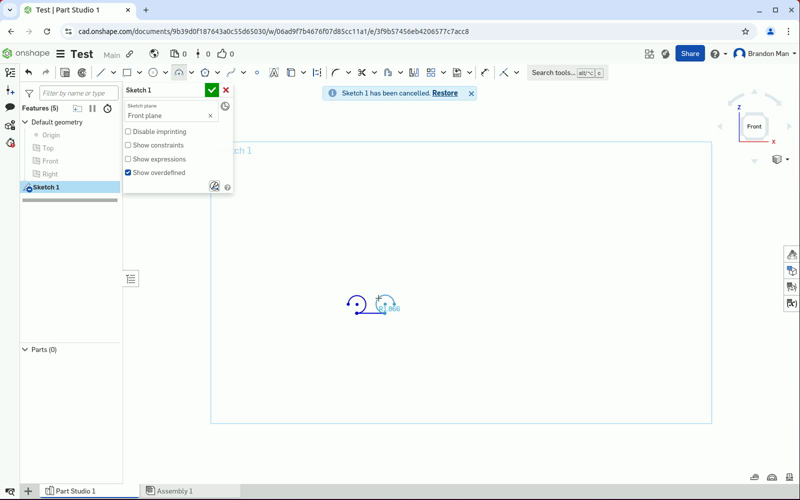
key(esc)
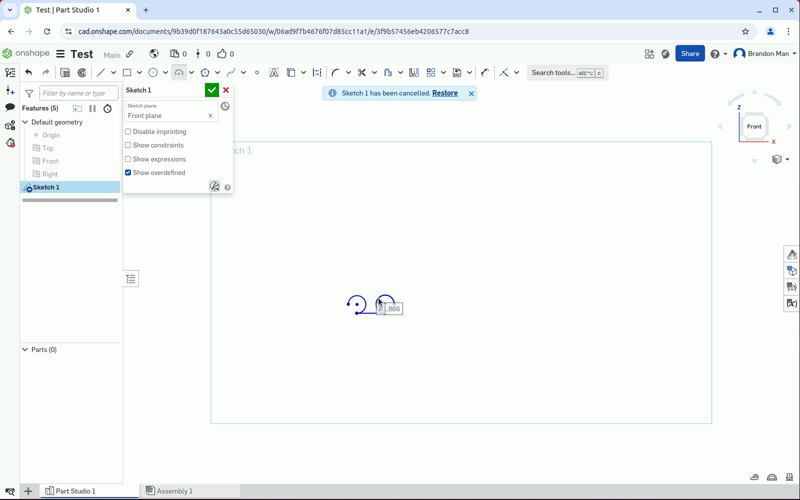
key(l)
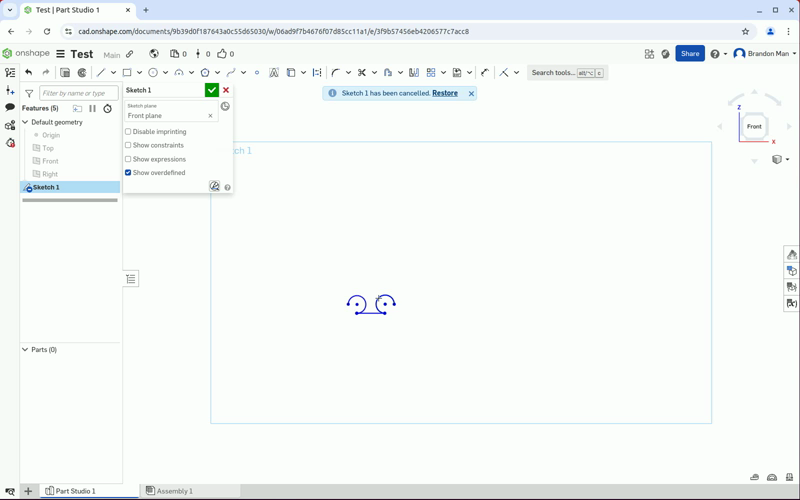
mouse_move(394, 304)
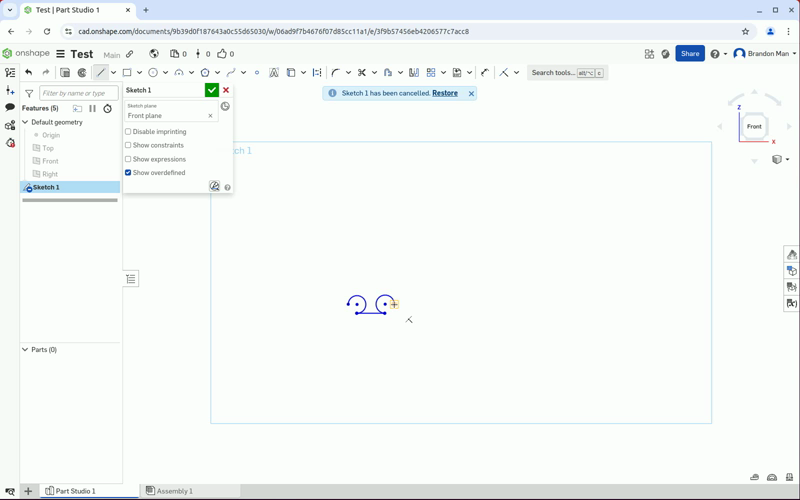
click(394, 304)
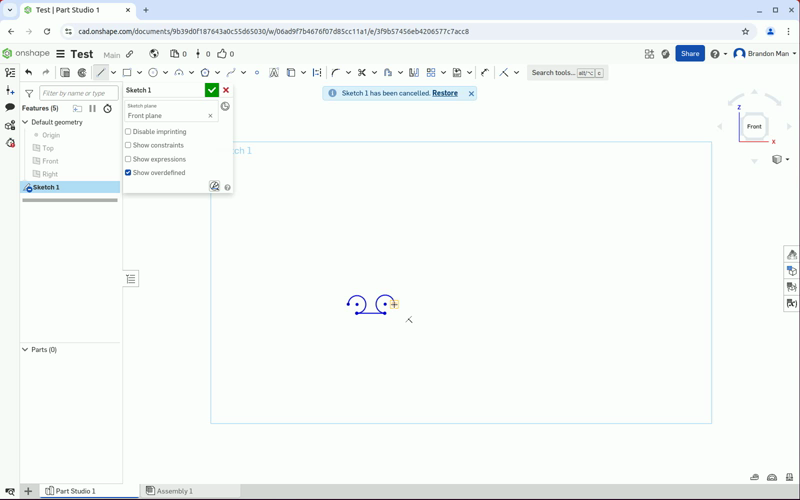
key_down(shift)
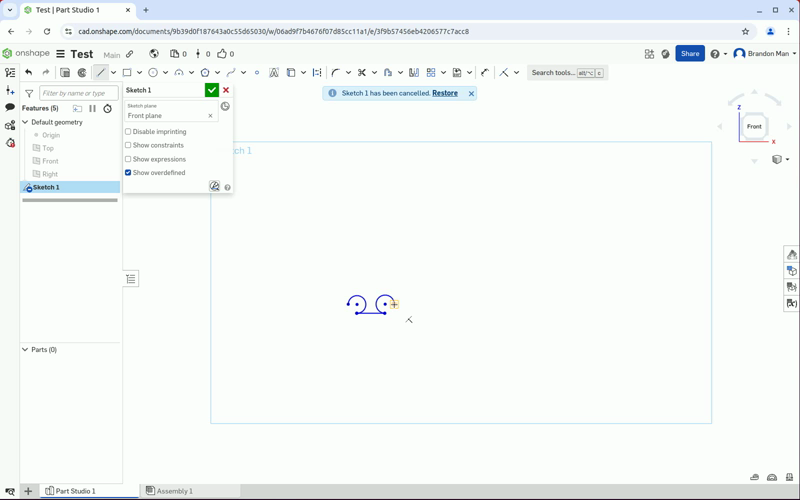
mouse_move(424, 304)
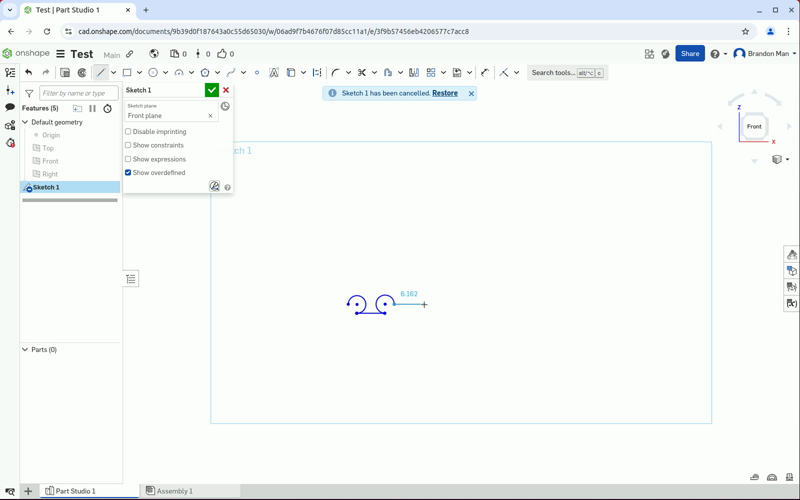
mouse_move(394, 286)
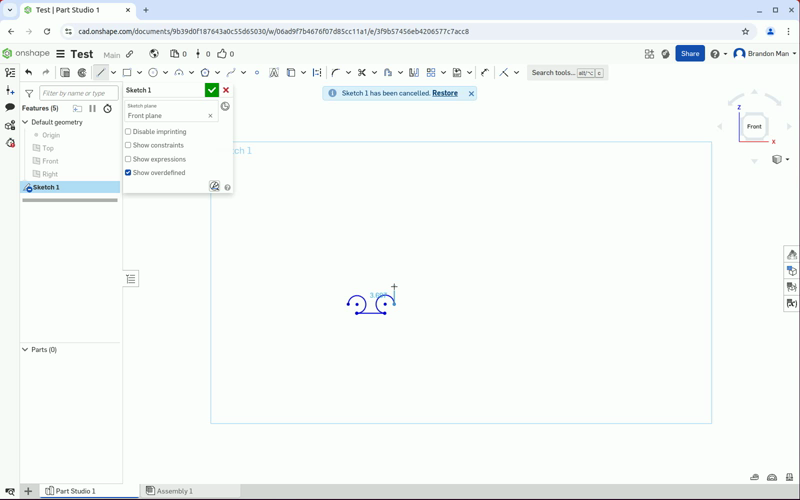
click(394, 286)
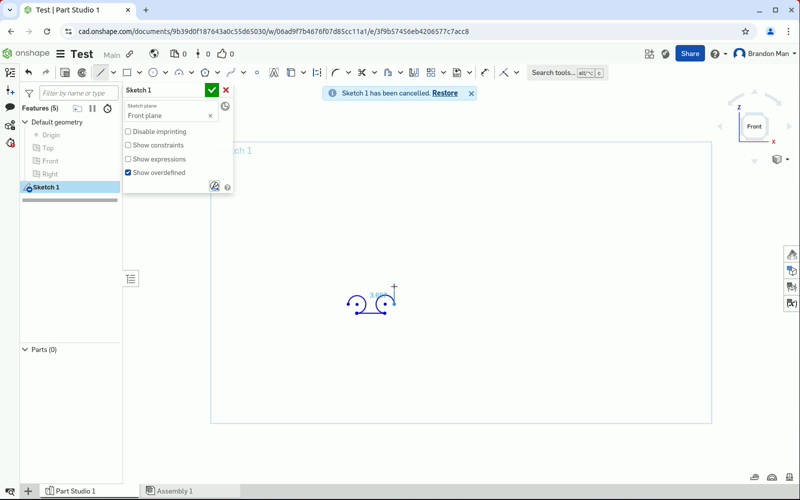
key_up(shift)
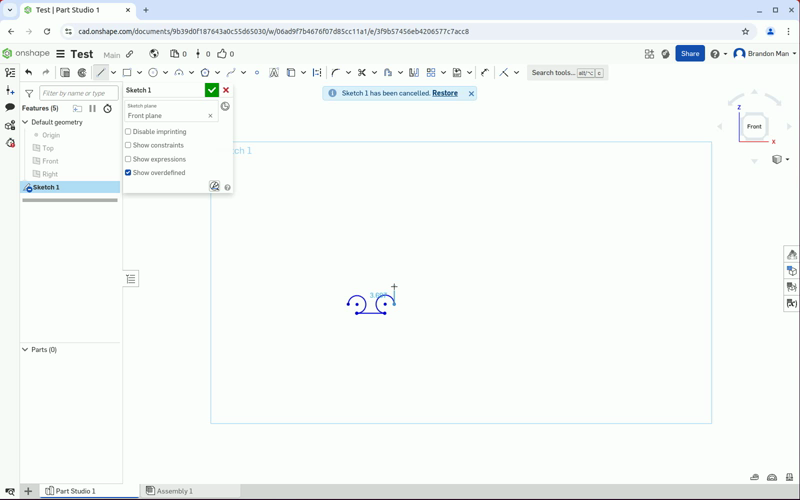
key(esc)
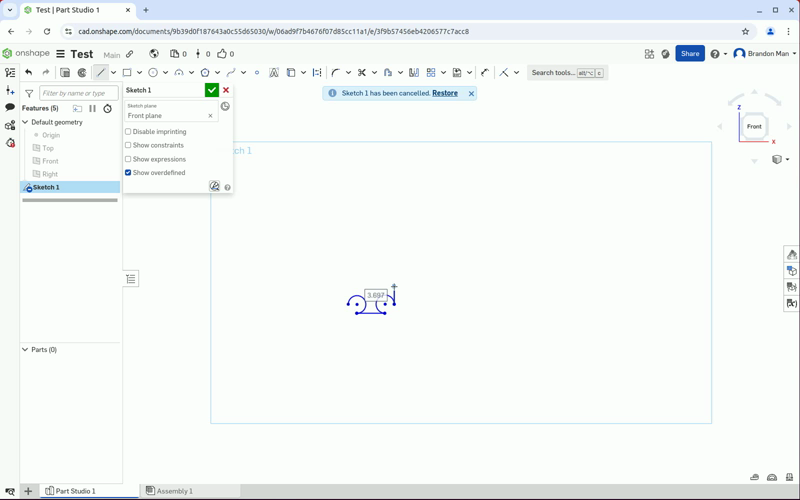
key(a)
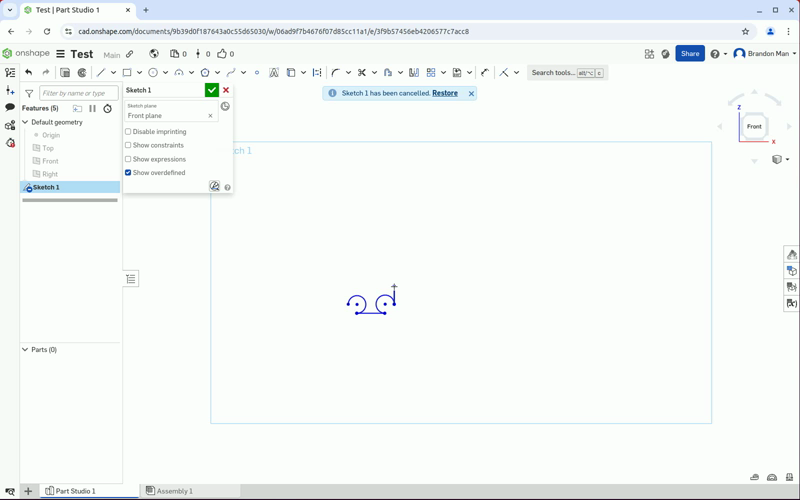
mouse_move(394, 286)
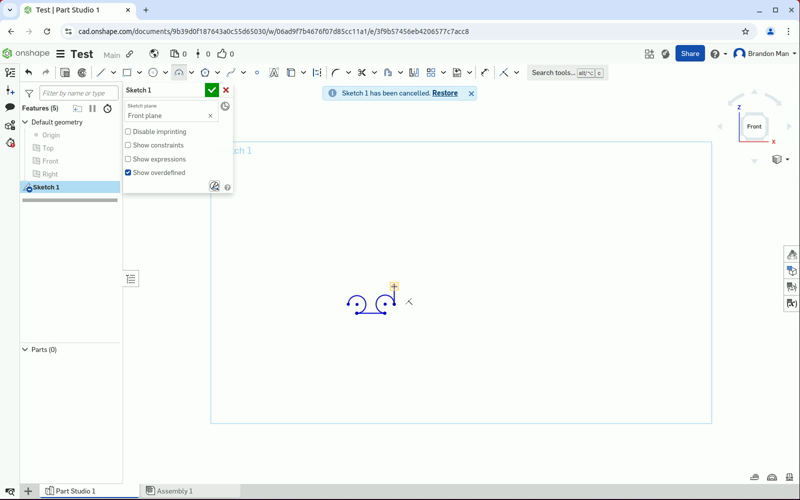
click(394, 286)
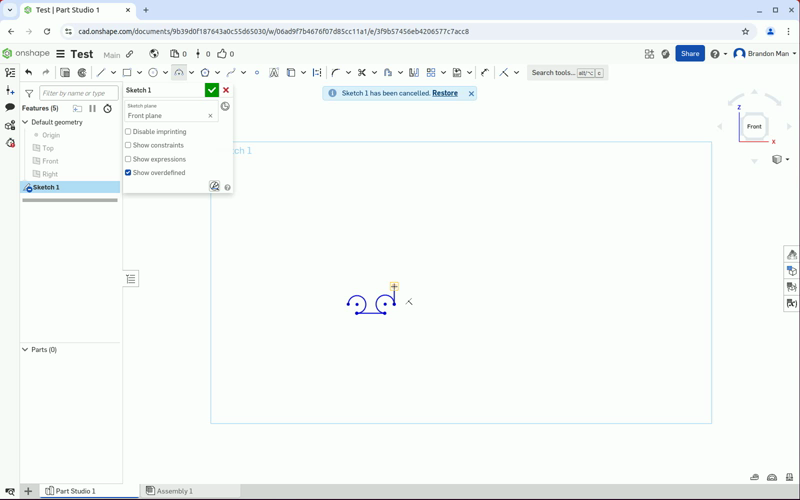
key_down(shift)
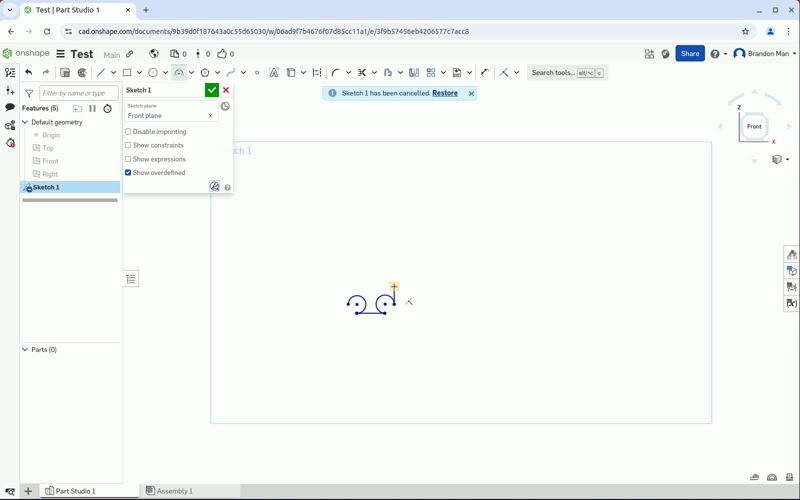
mouse_move(356, 249)
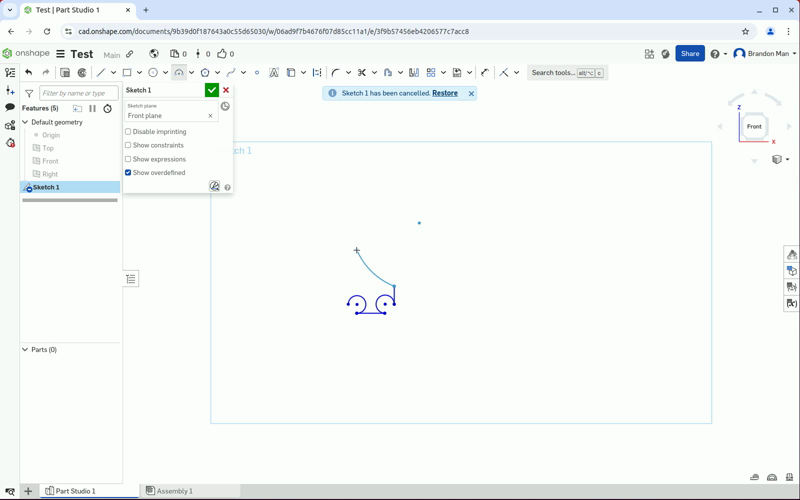
click(356, 249)
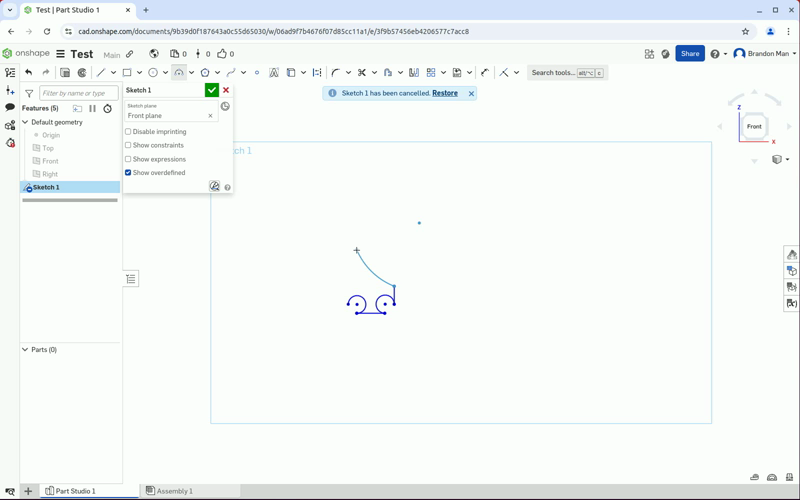
mouse_move(383, 260)
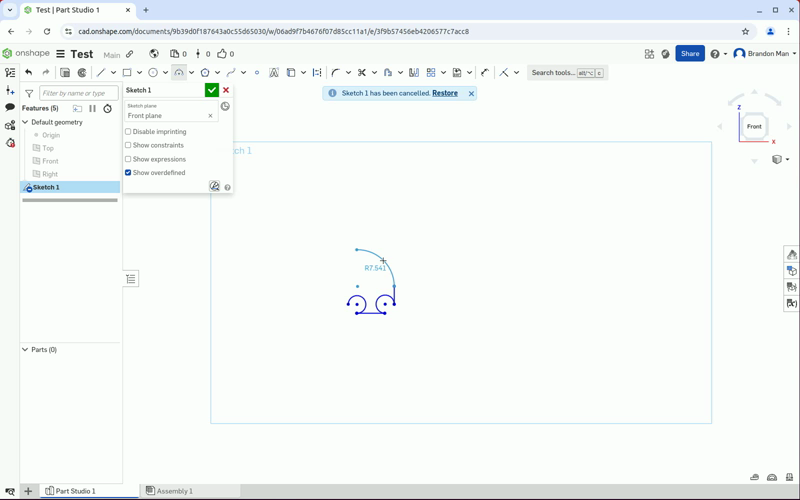
click(383, 260)
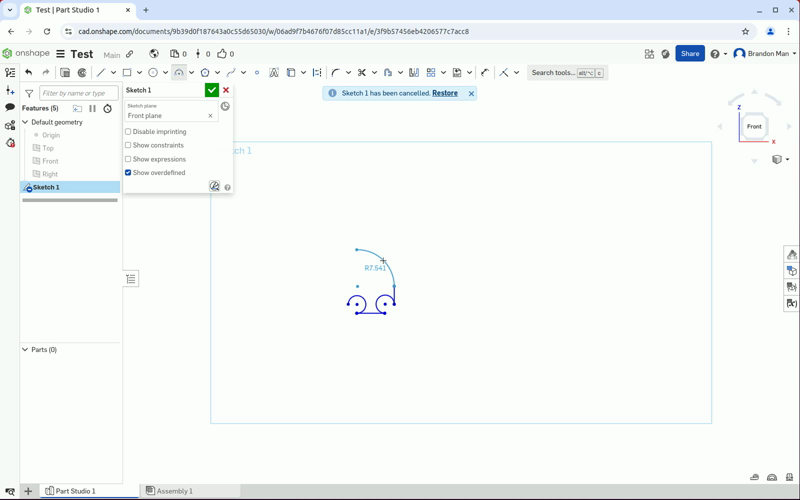
key_up(shift)
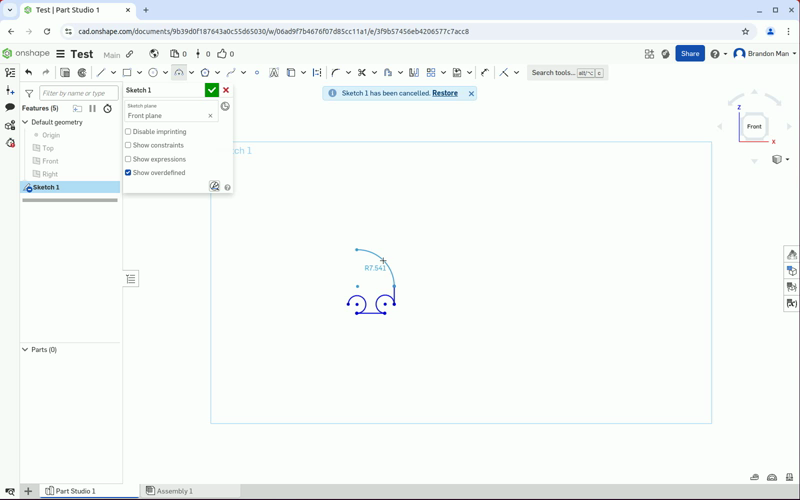
mouse_move(356, 249)
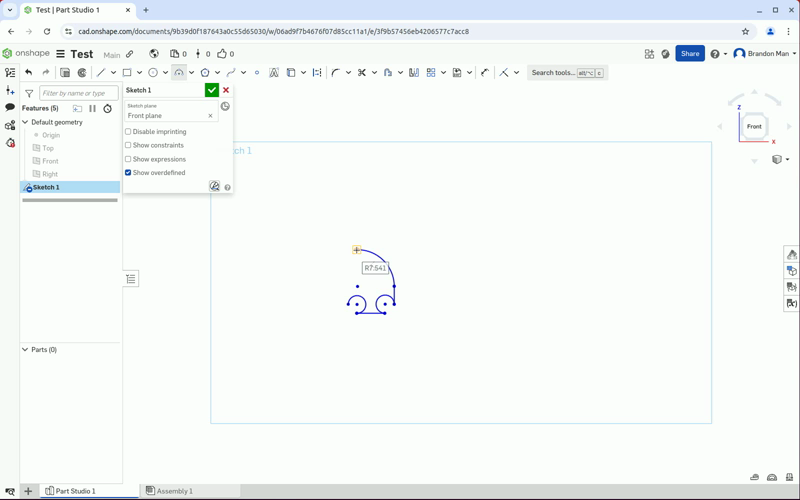
click(356, 249)
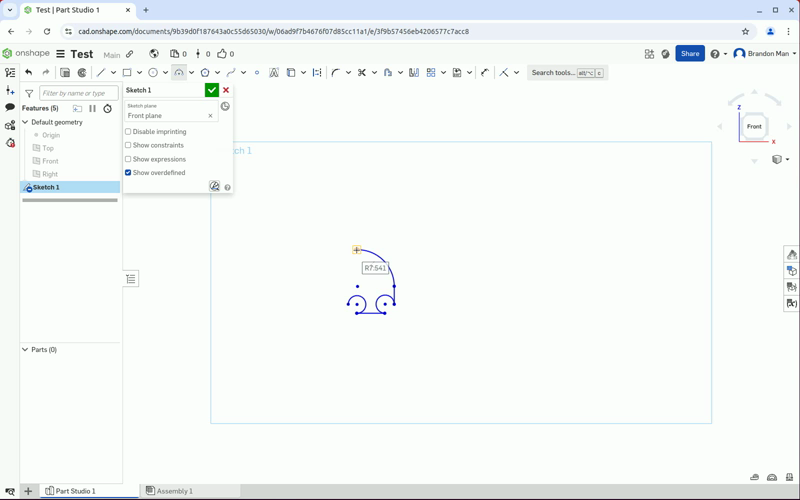
key_down(shift)
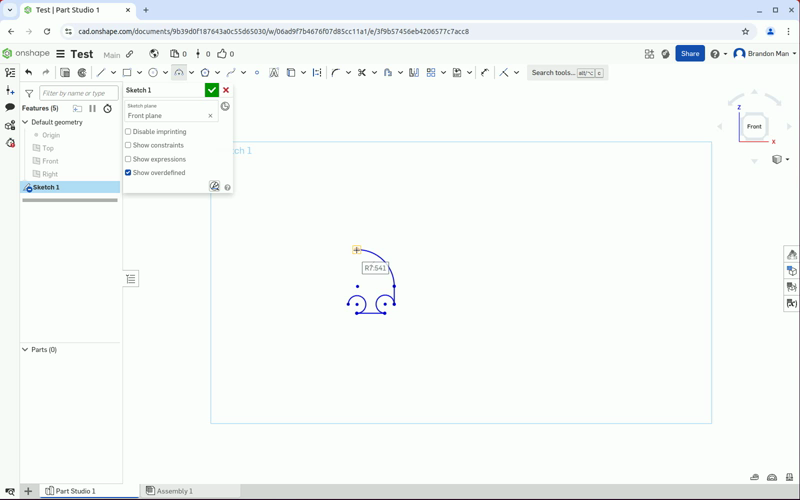
mouse_move(348, 258)
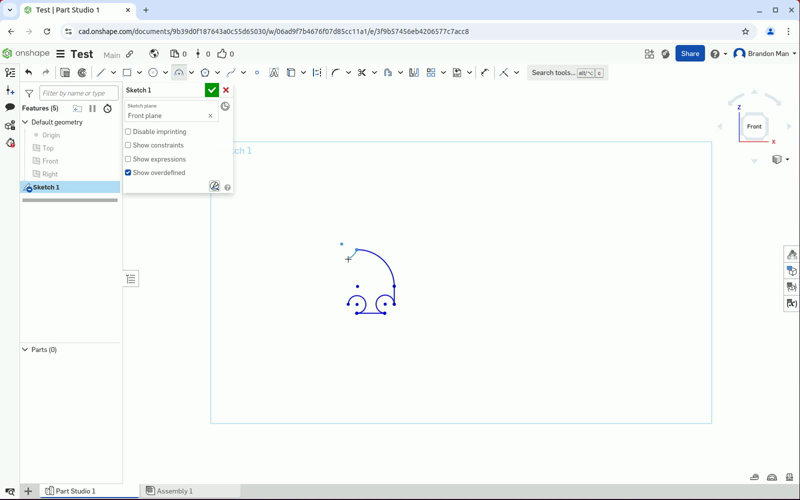
click(348, 258)
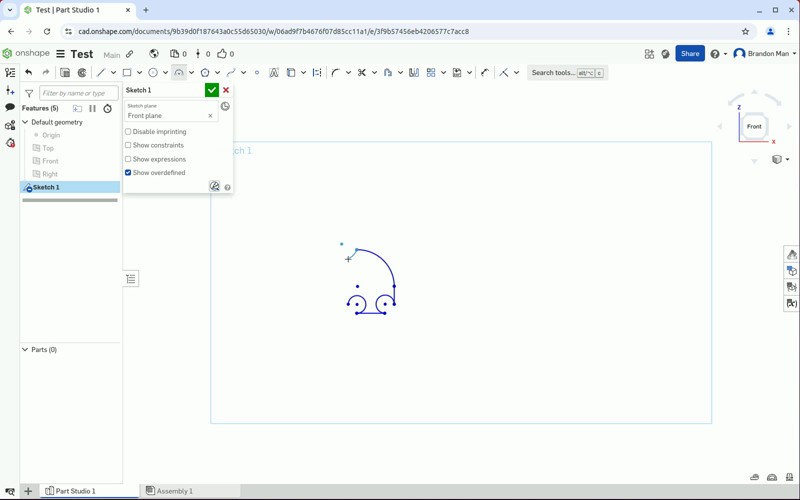
mouse_move(363, 264)
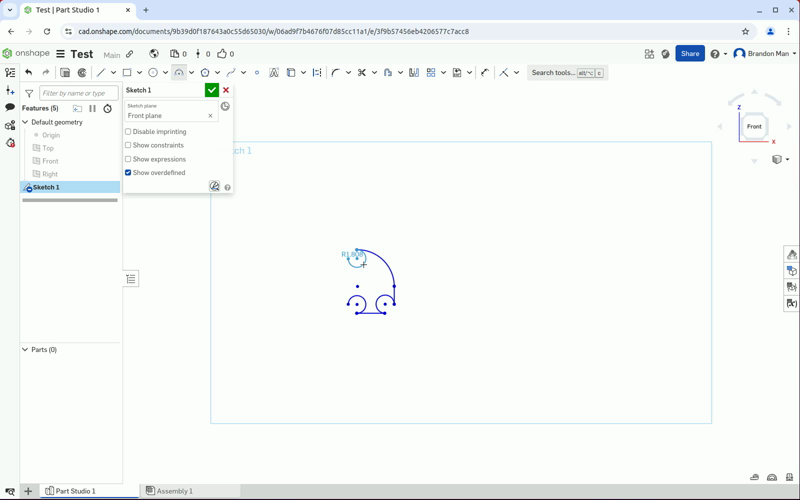
click(363, 264)
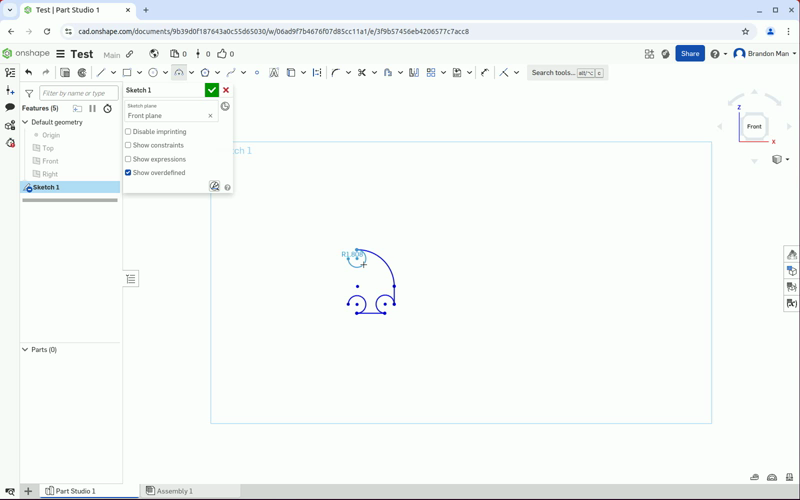
key_up(shift)
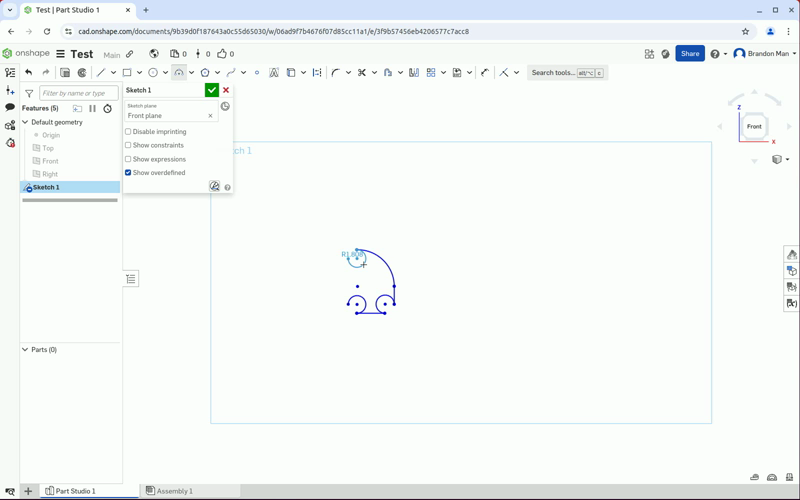
key(esc)
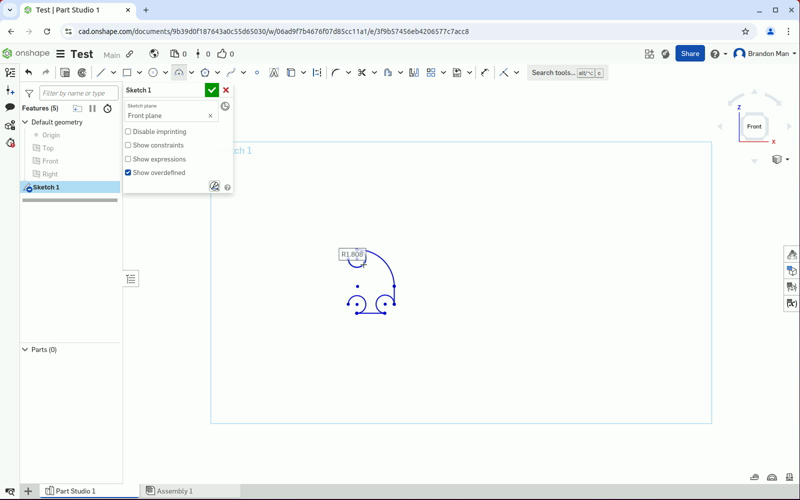
key(l)
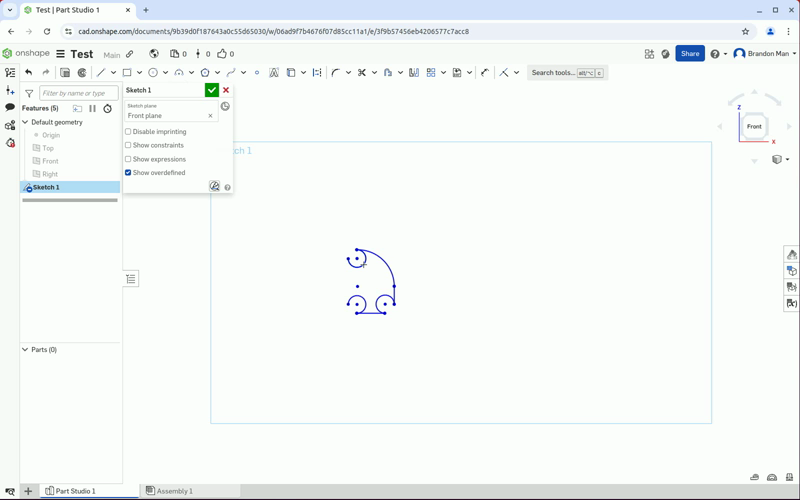
mouse_move(348, 258)
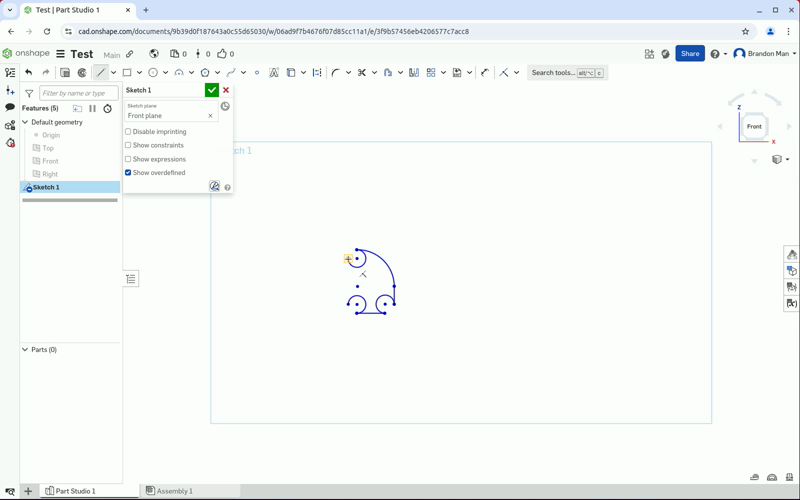
click(348, 258)
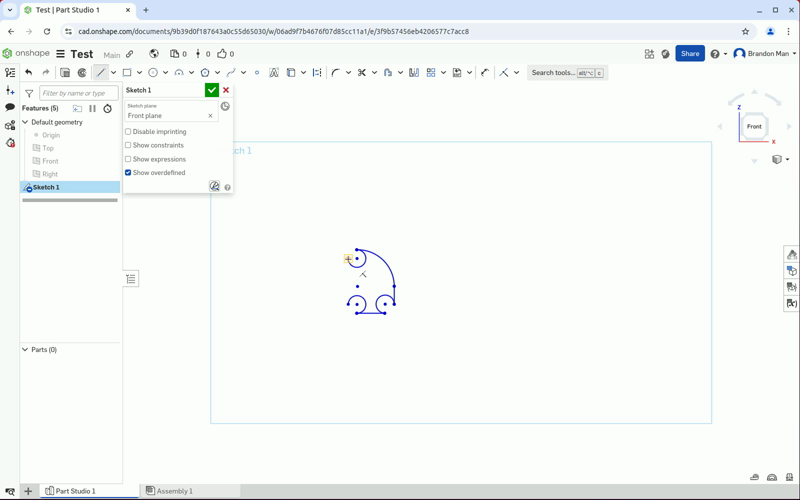
mouse_move(378, 258)
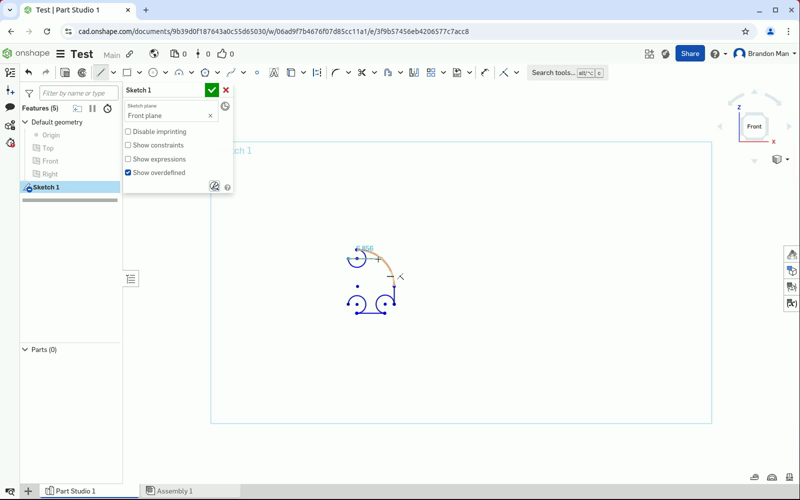
key_down(shift)
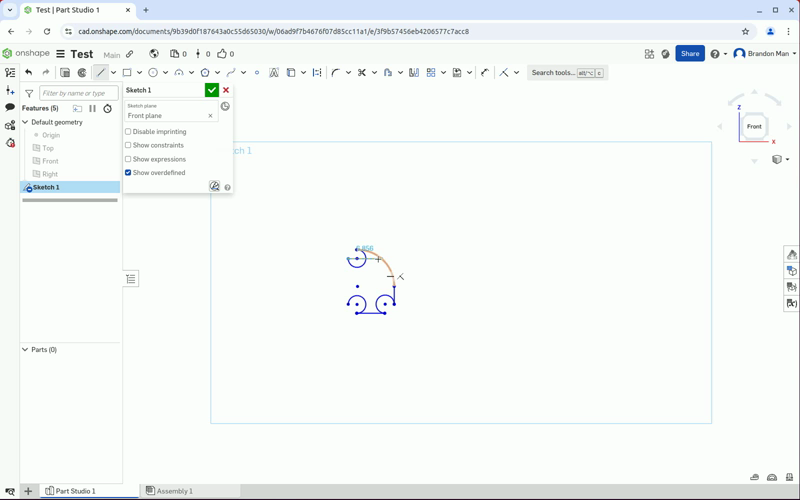
mouse_move(348, 304)
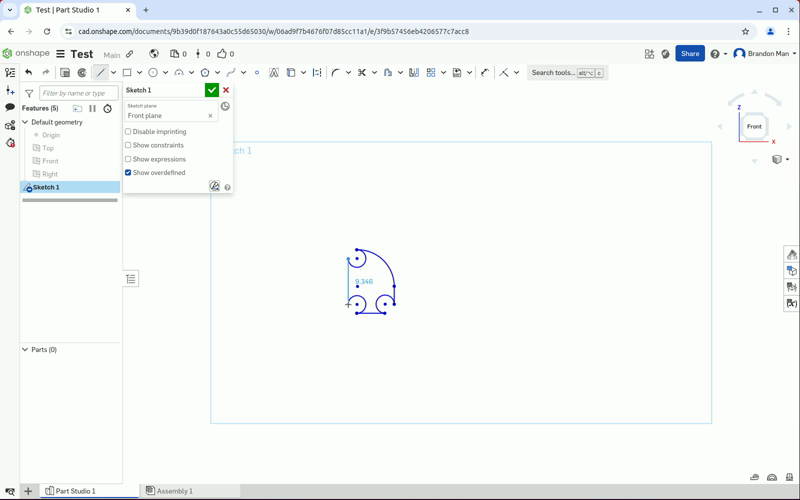
key_up(shift)
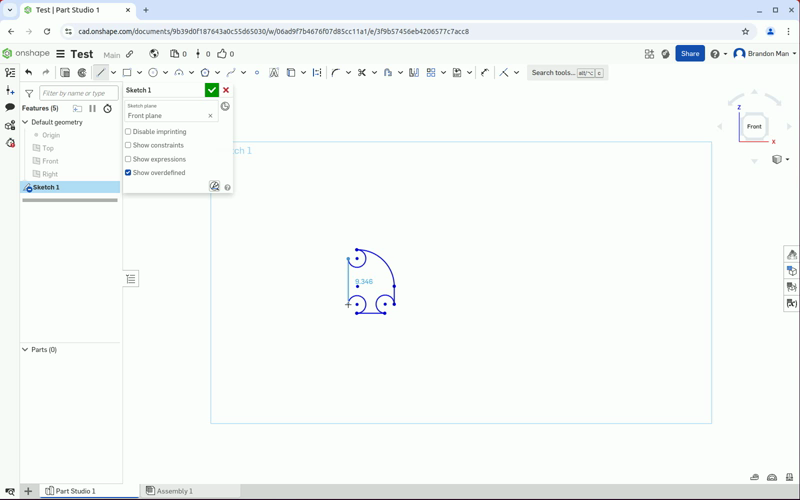
click(348, 304)
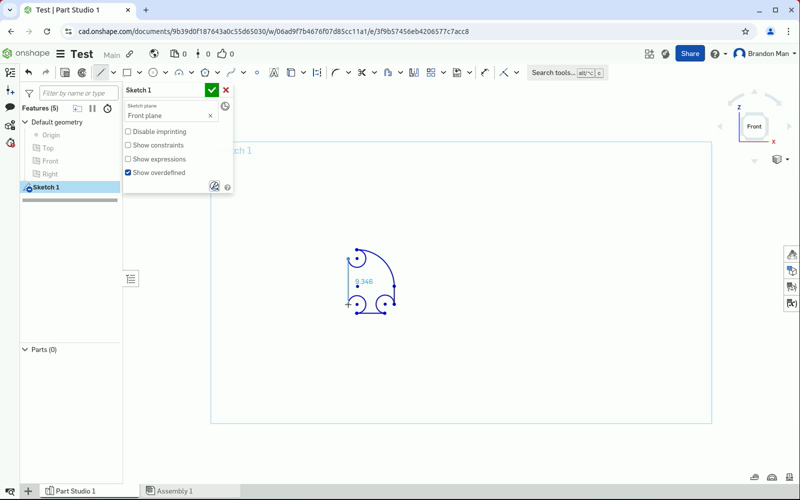
key(esc)
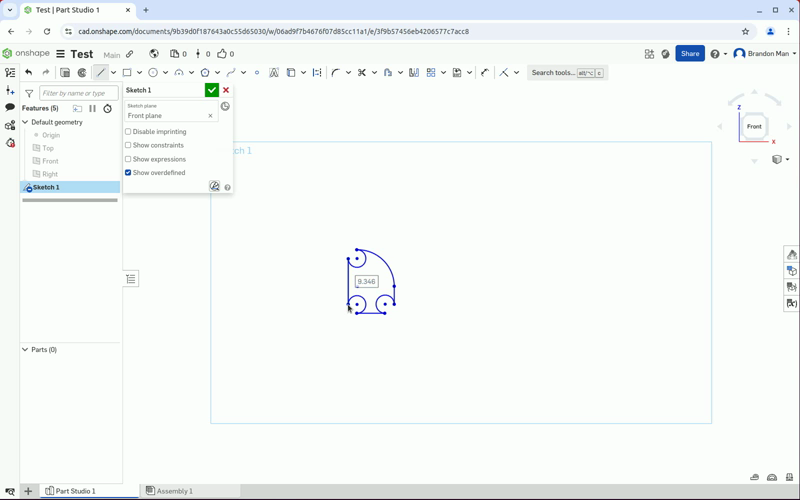
key(c)
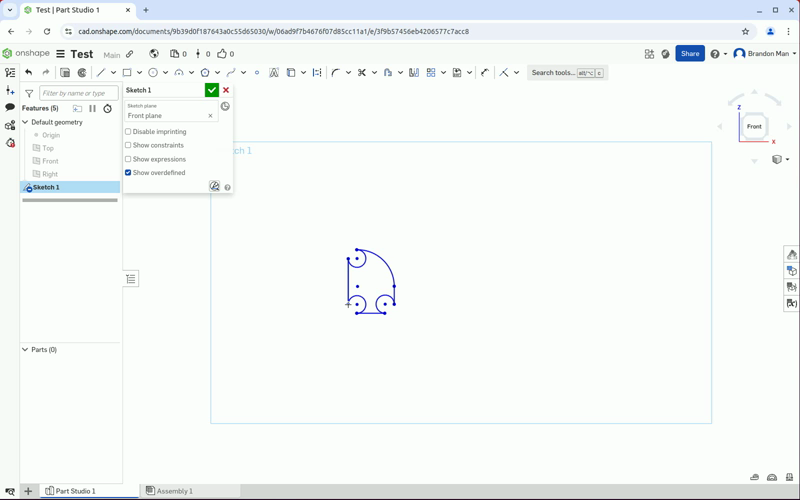
key_down(shift)
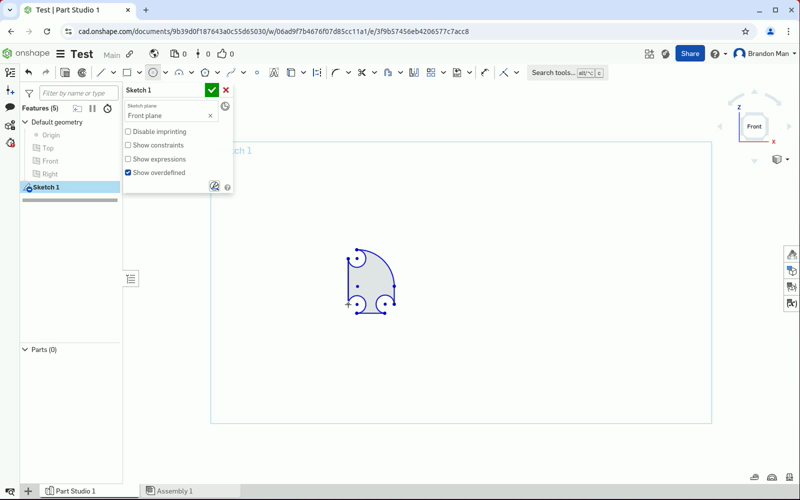
mouse_move(371, 281)
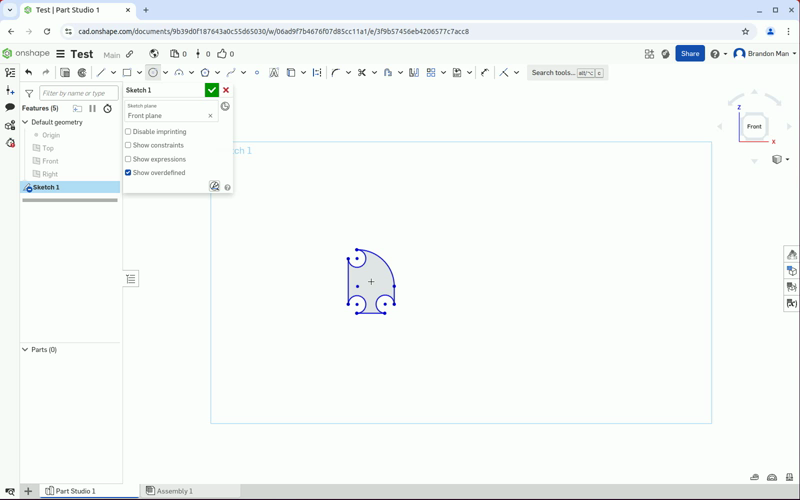
click(371, 281)
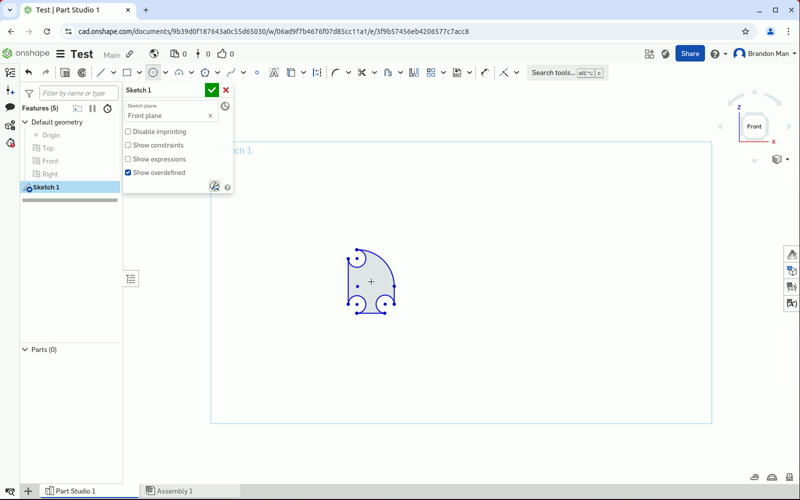
key_up(shift)
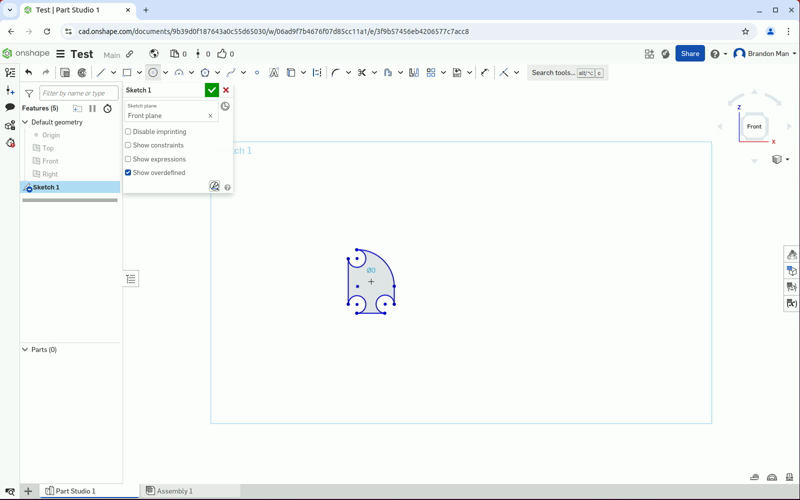
mouse_move(374, 281)
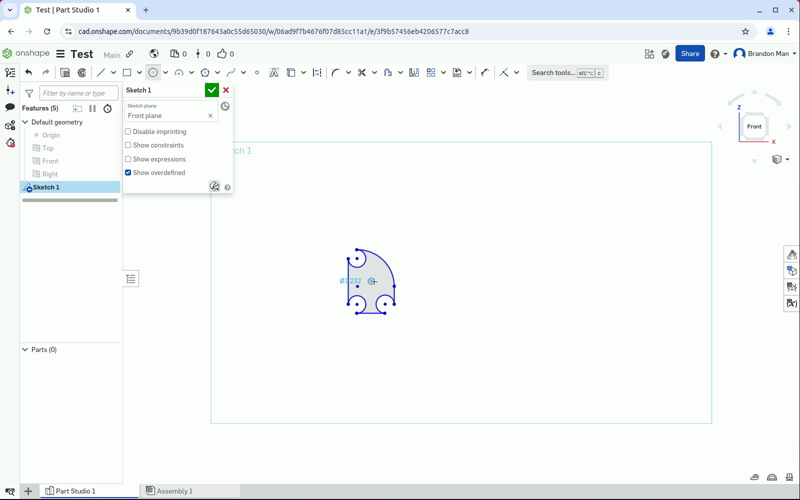
click(374, 281)
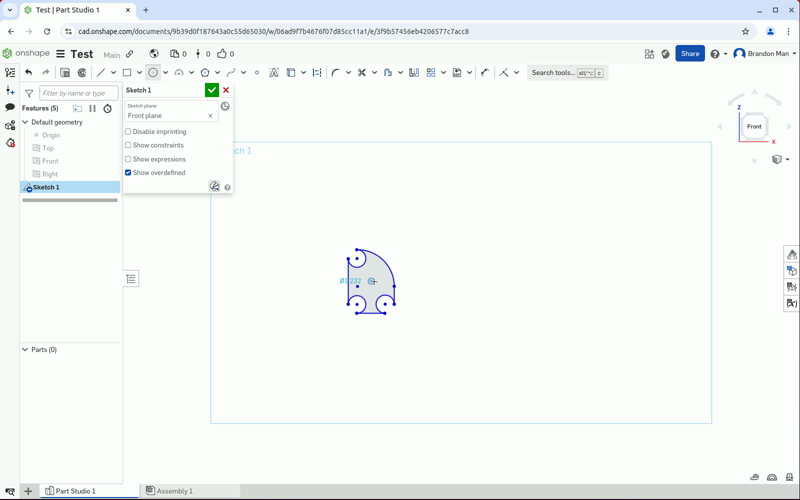
key(esc)
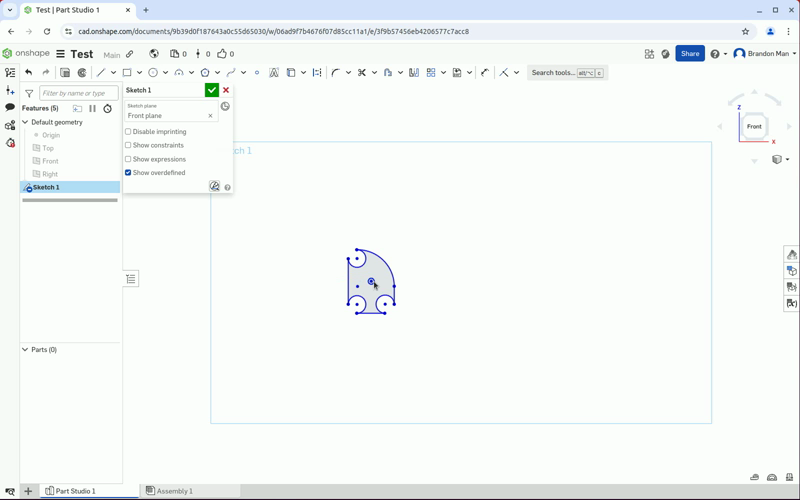
mouse_move(364, 280)
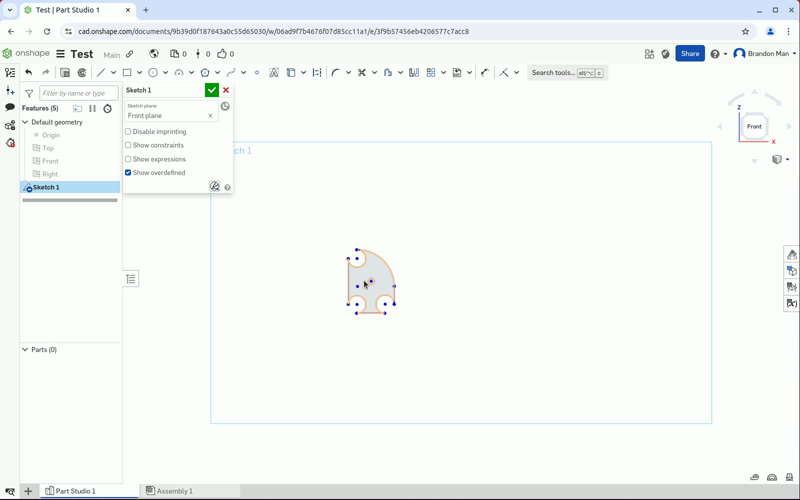
click(364, 280)
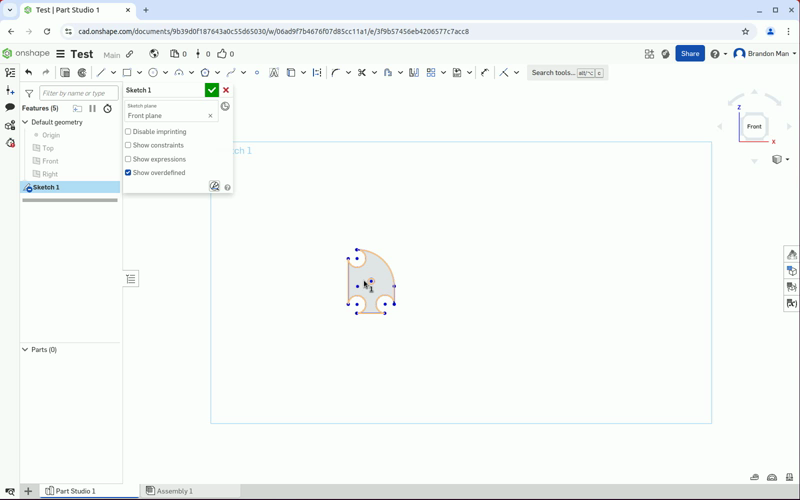
mouse_move(73, 352)
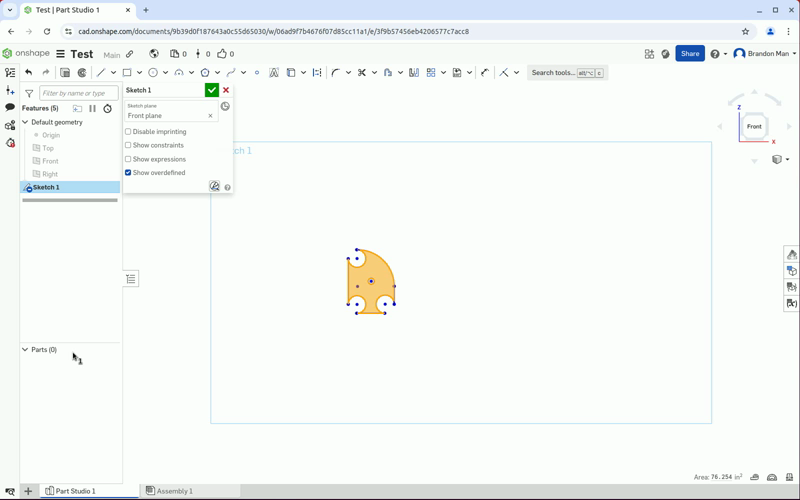
key(shift+y)
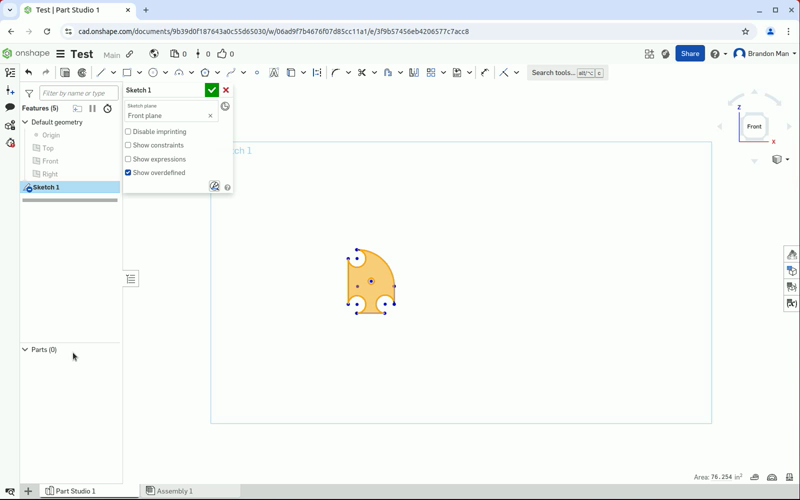
key(shift+e)
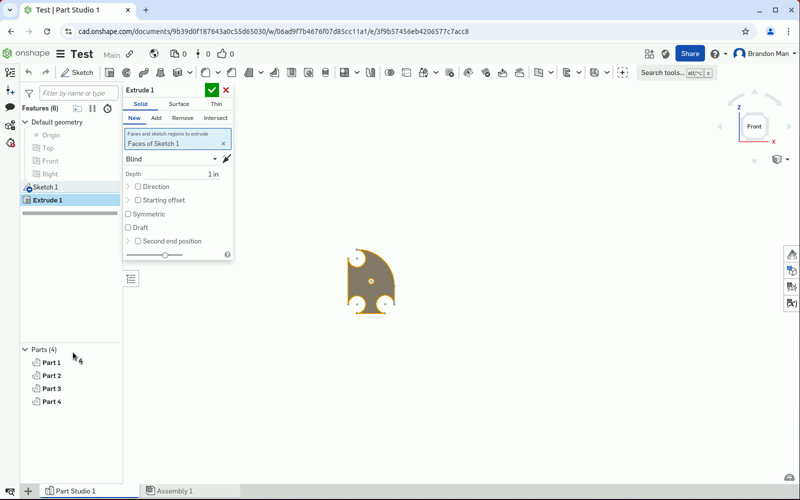
mouse_move(143, 106)
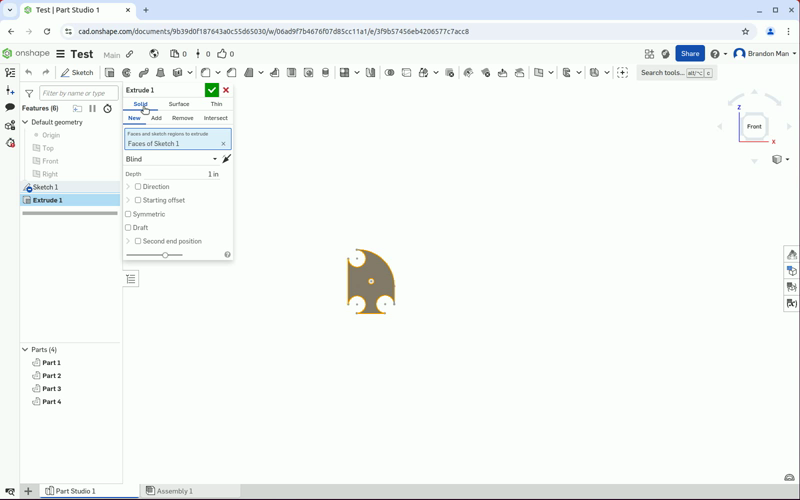
click(143, 106)
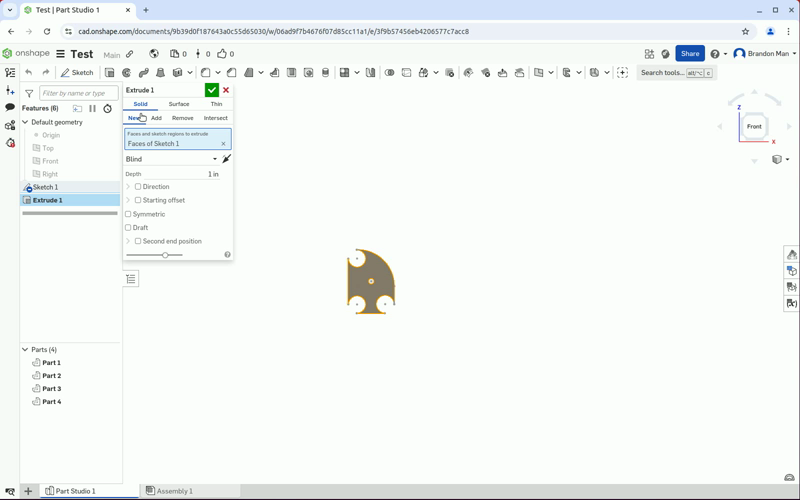
mouse_move(137, 120)
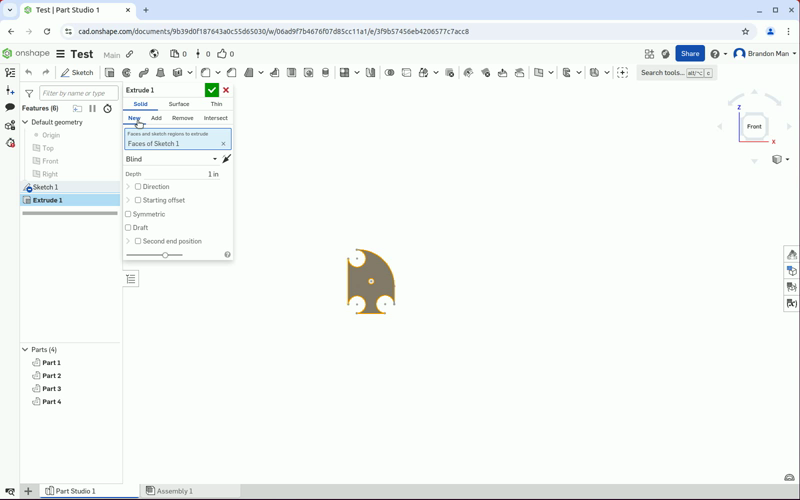
click(137, 120)
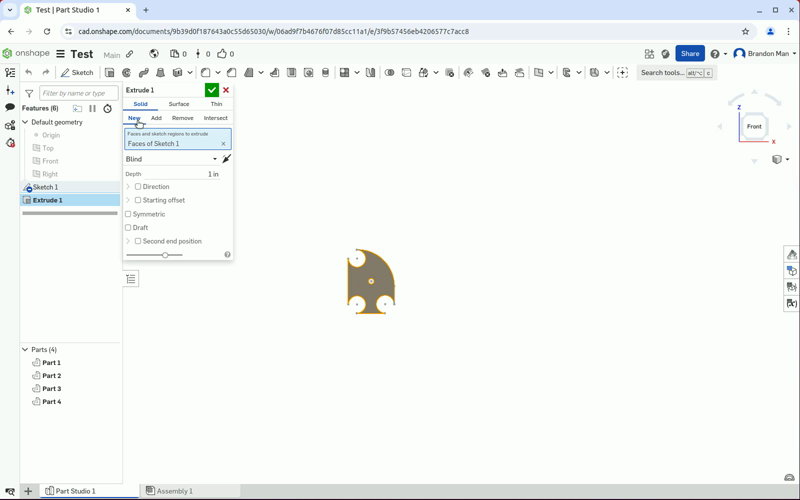
key(tab, 4)
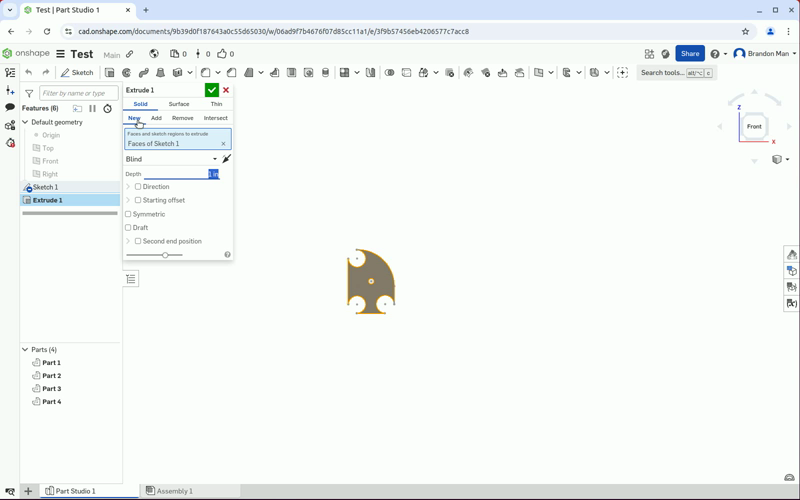
text(0.722)
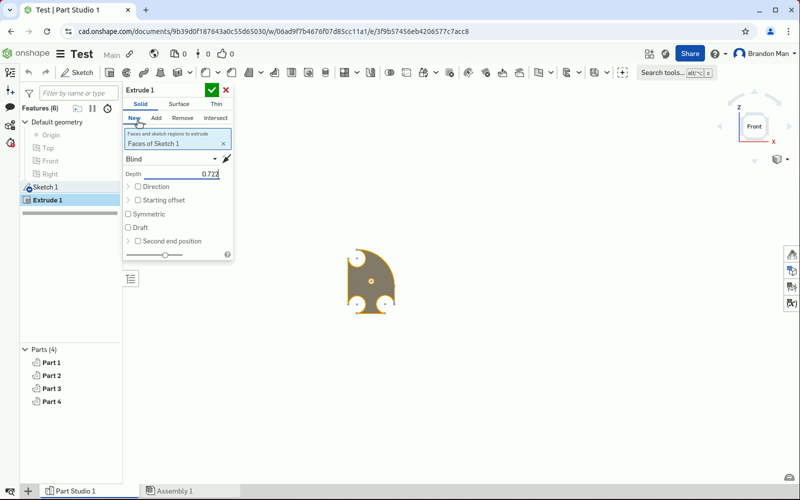
key(enter)
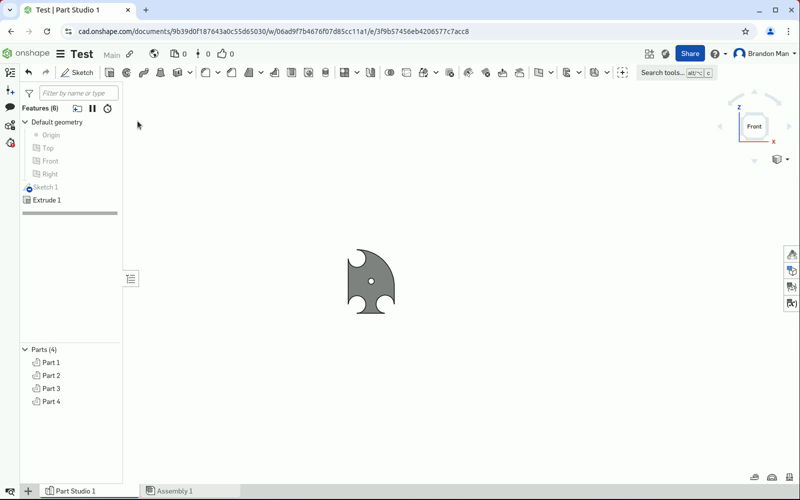
key(shift+h)
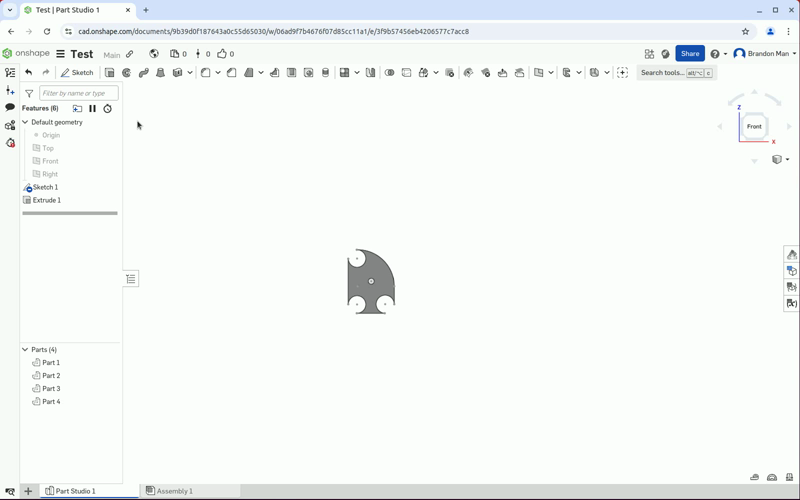
key(shift+h)
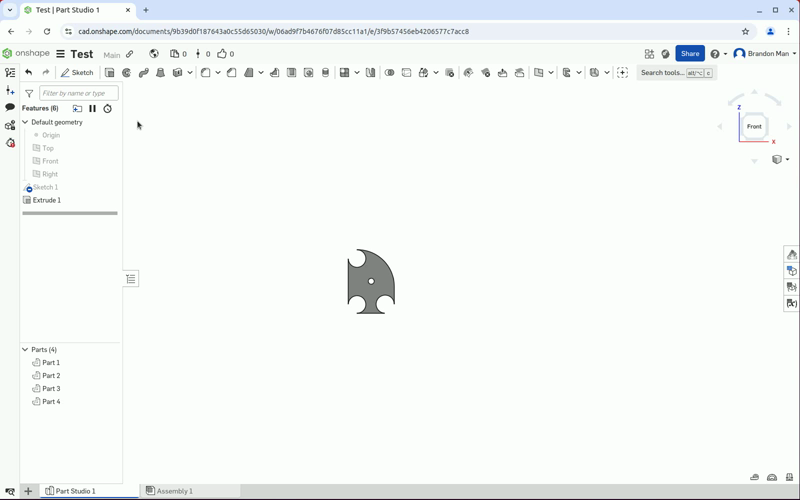
mouse_move(73, 189)
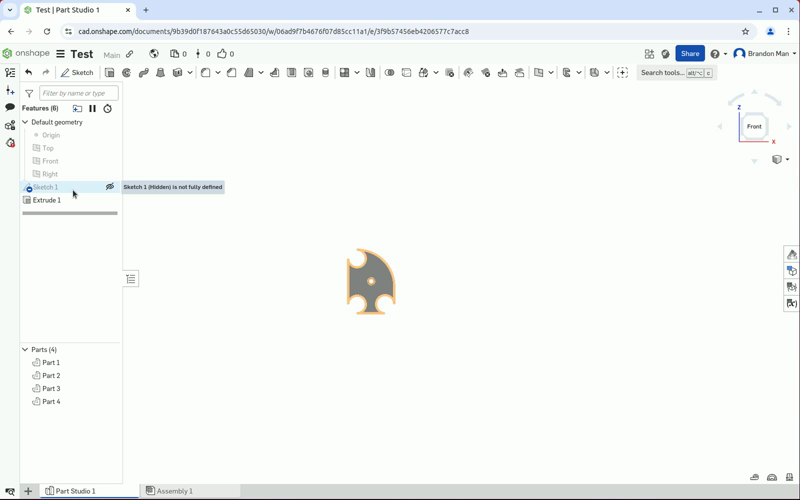
click(73, 189)
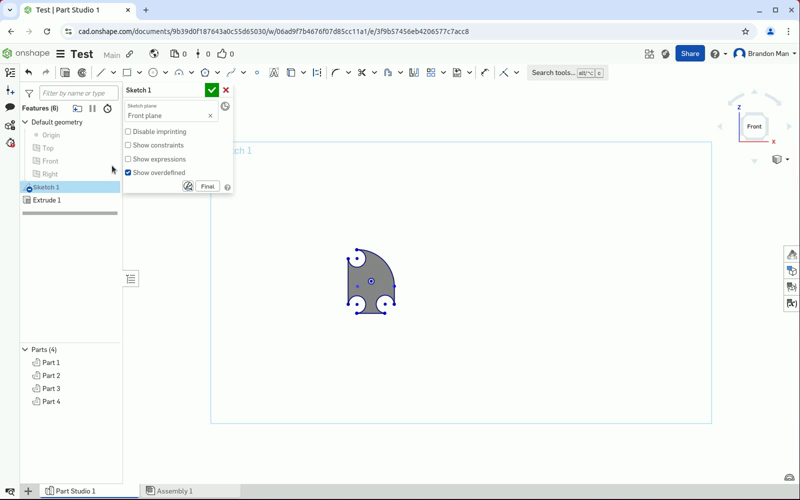
mouse_move(229, 92)
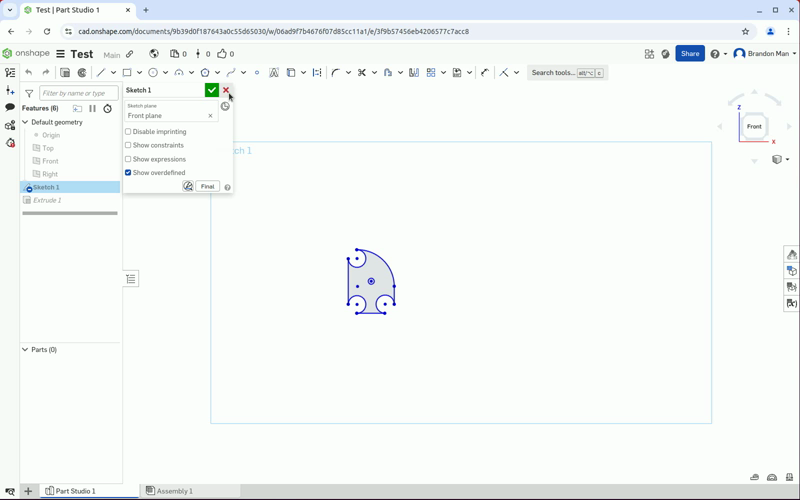
click(229, 92)
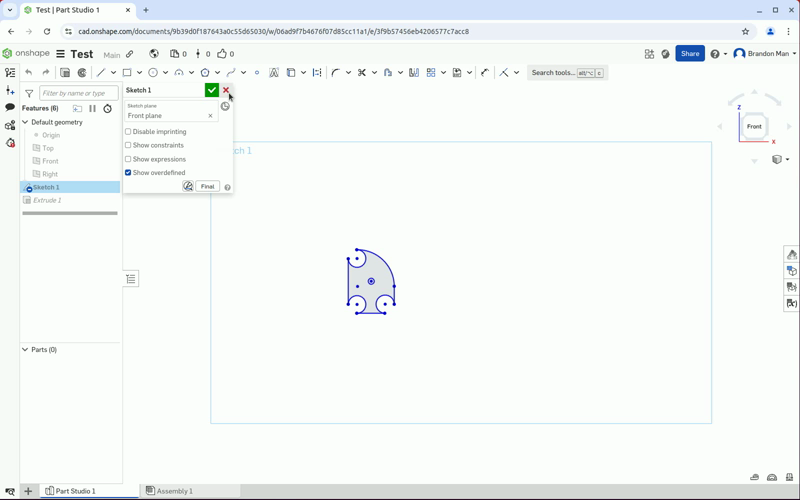
key(shift+s)
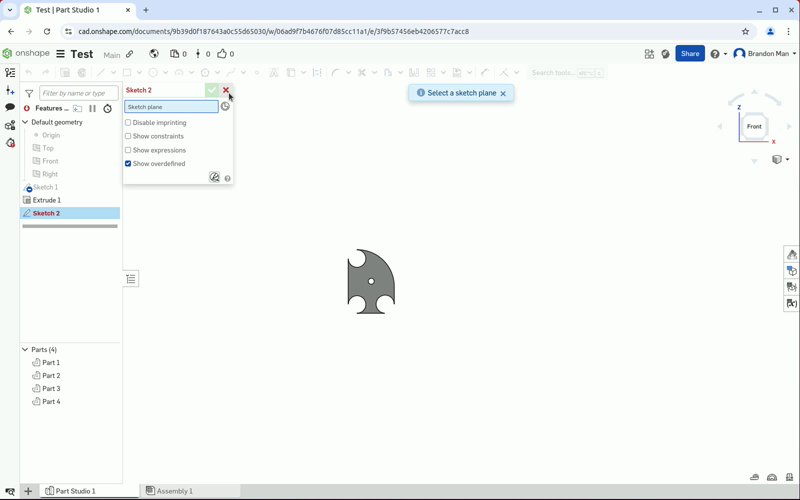
mouse_move(73, 163)
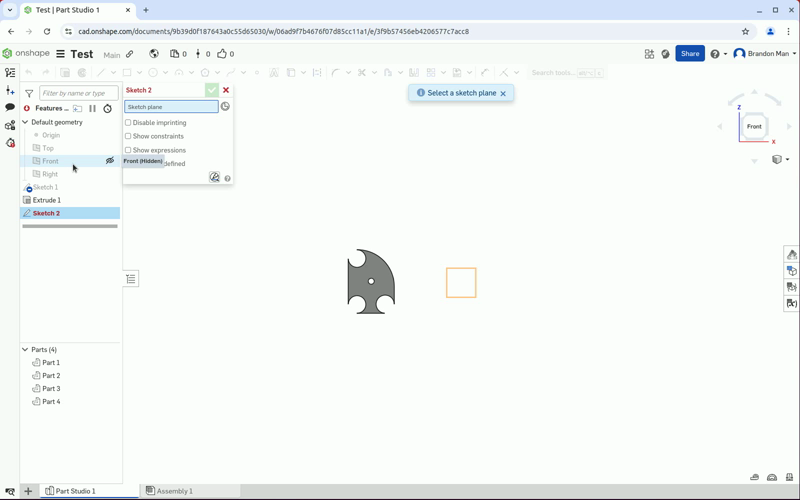
click(73, 163)
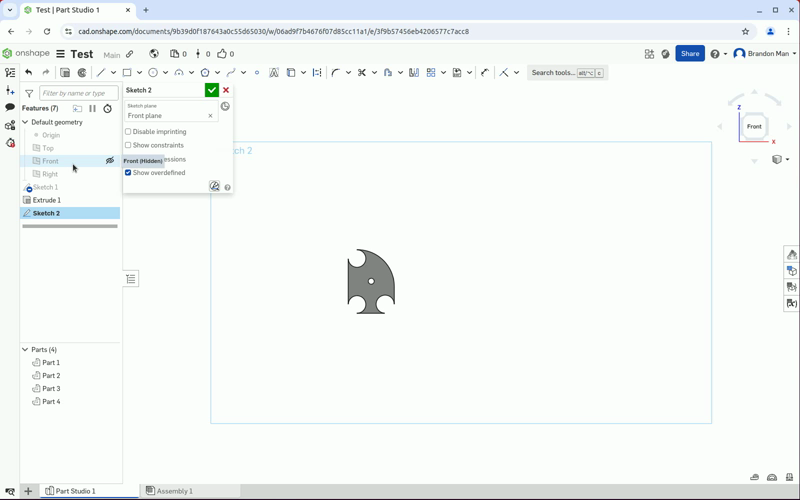
mouse_move(73, 352)
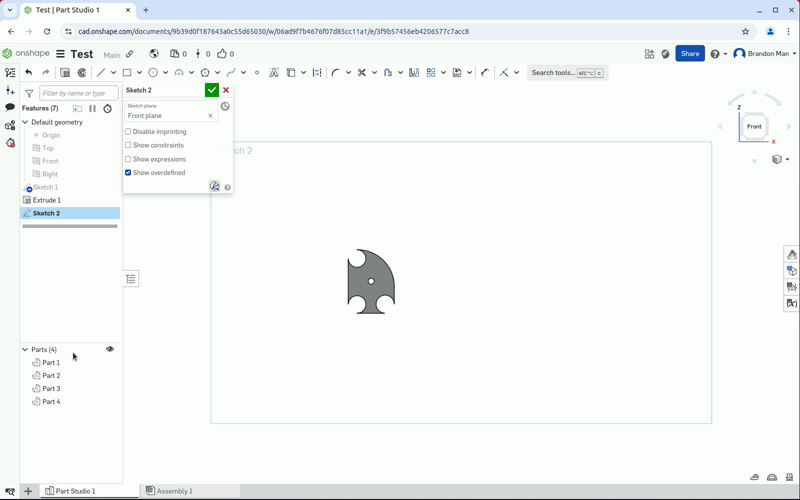
key(y)
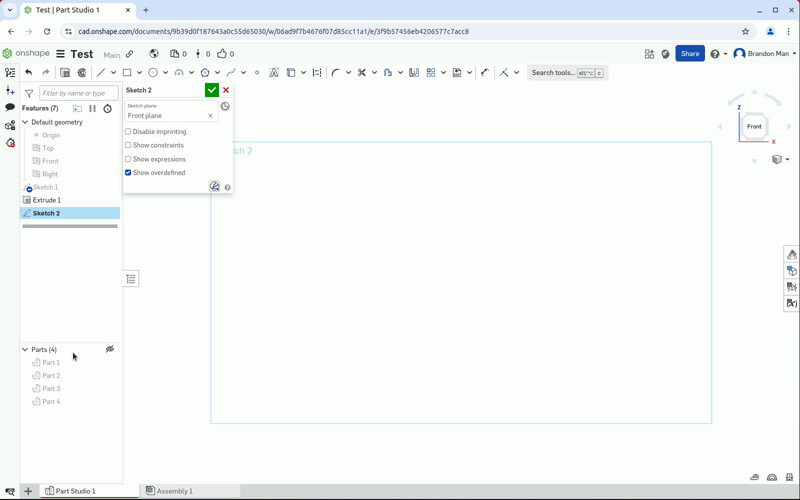
key(a)
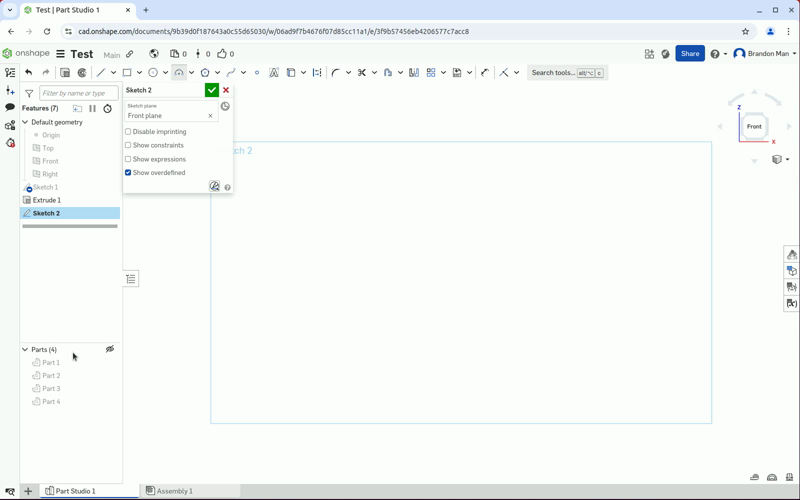
key_down(shift)
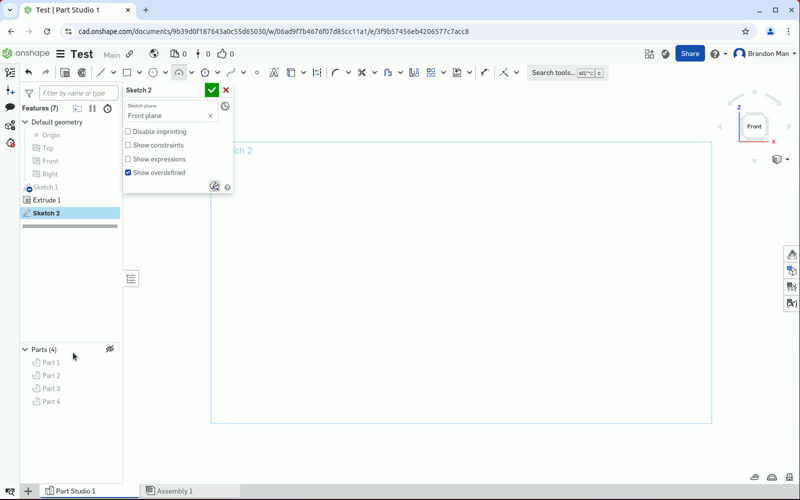
mouse_move(348, 304)
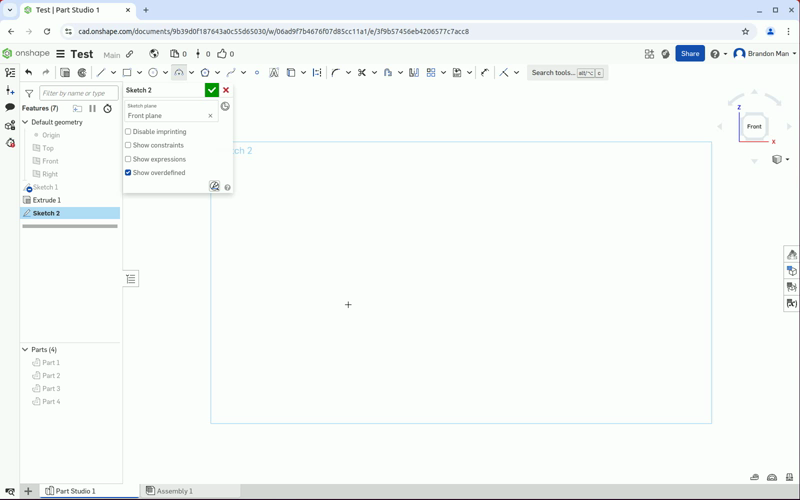
click(348, 304)
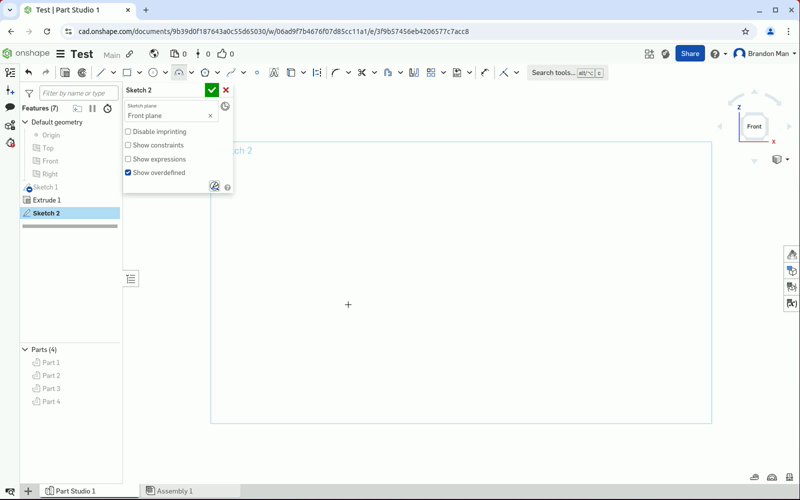
key_up(shift)
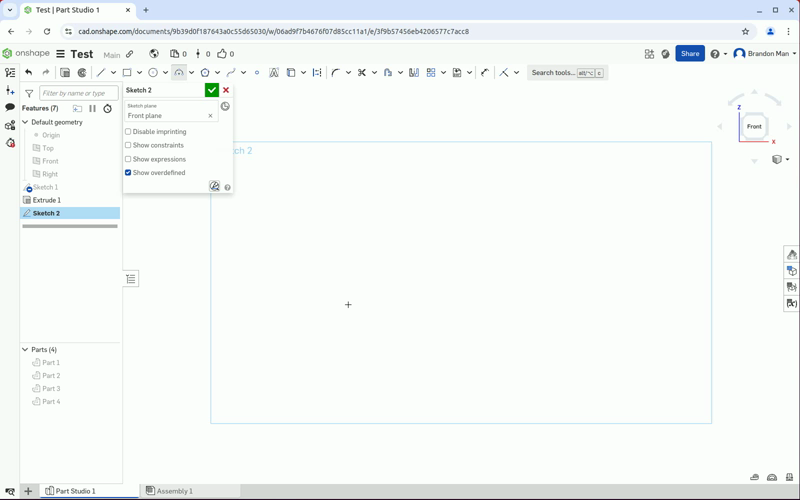
key_down(shift)
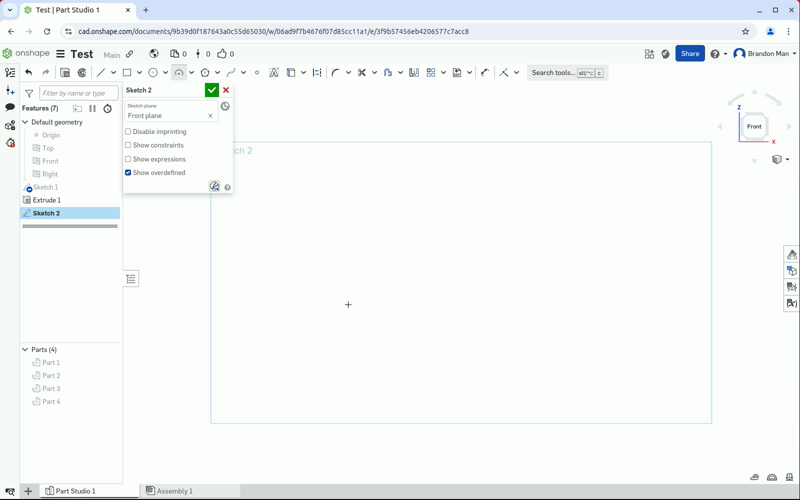
mouse_move(348, 303)
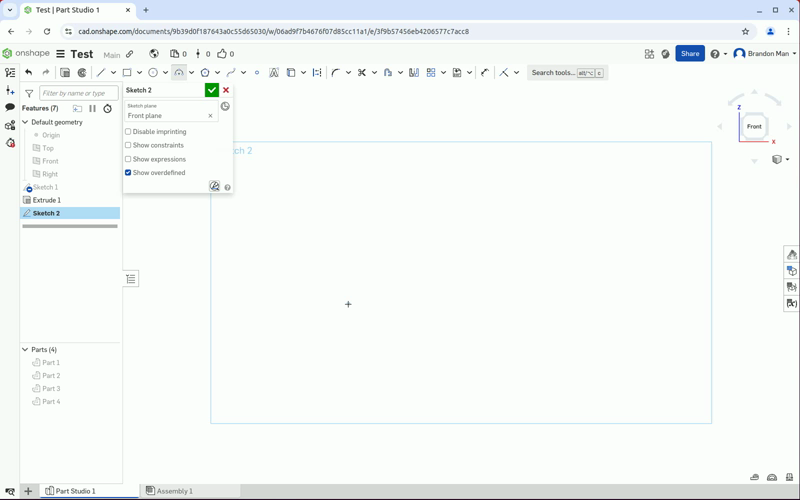
scroll(6)
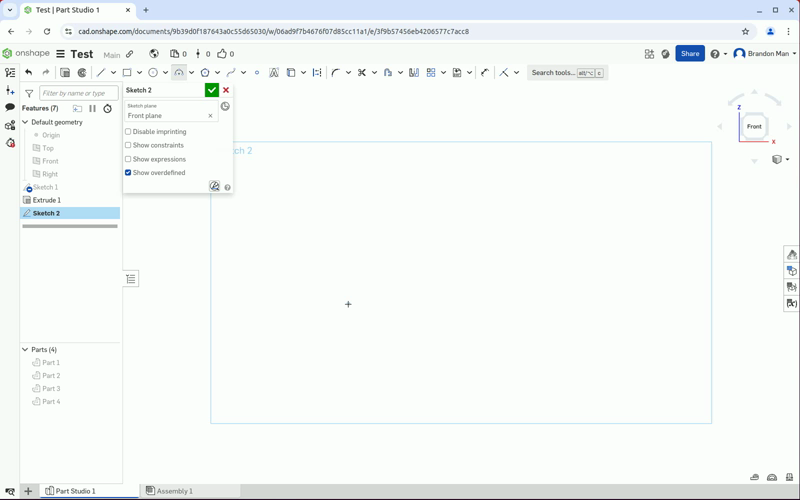
scroll(6)
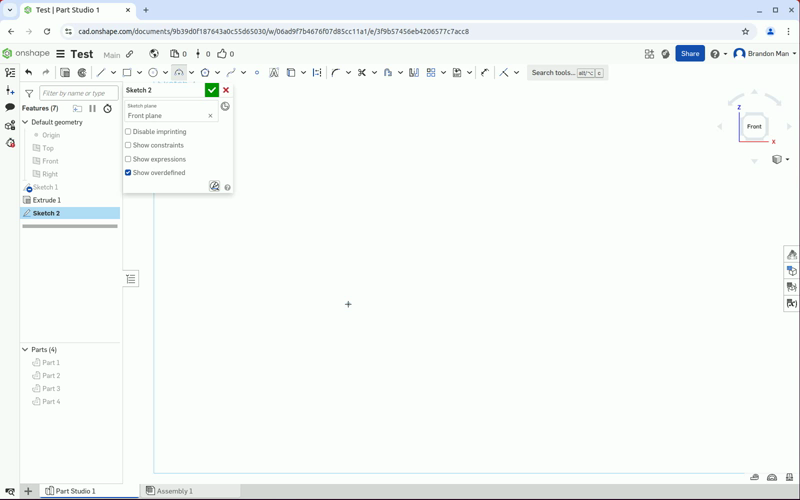
scroll(6)
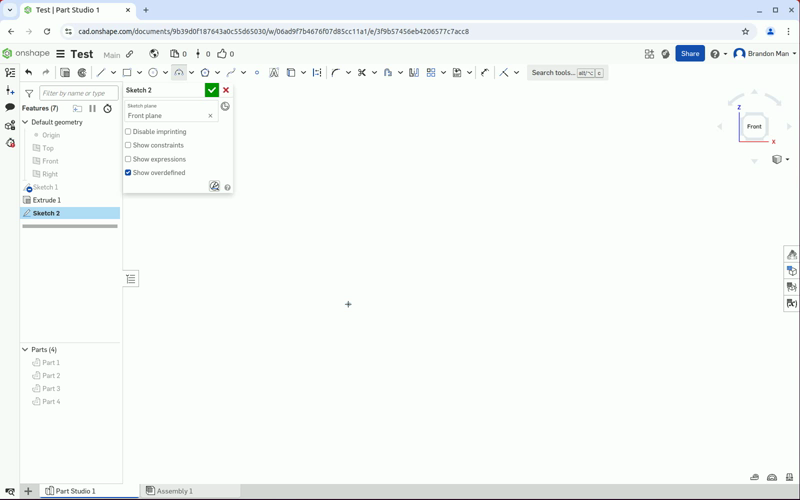
scroll(6)
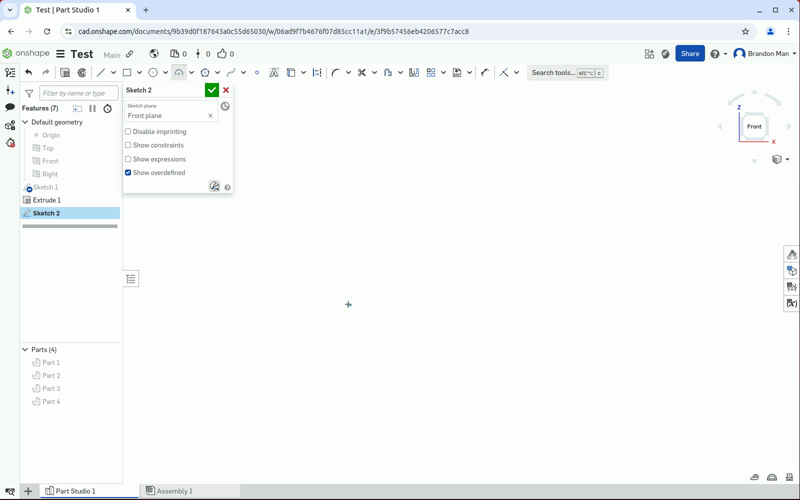
scroll(6)
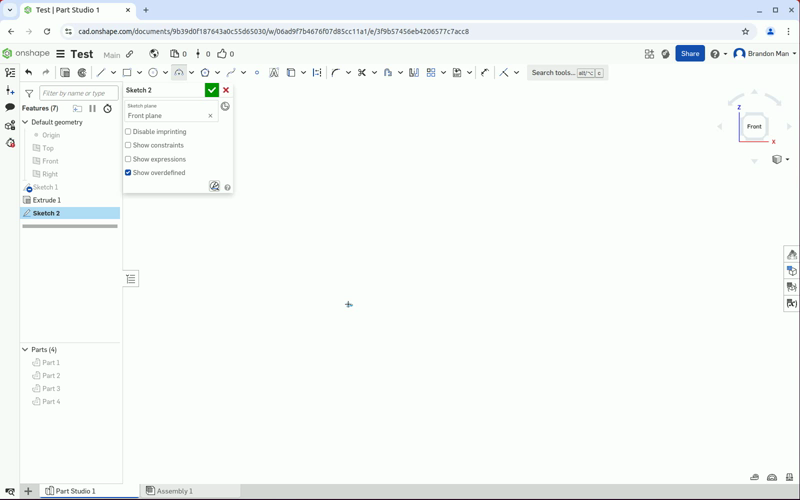
scroll(6)
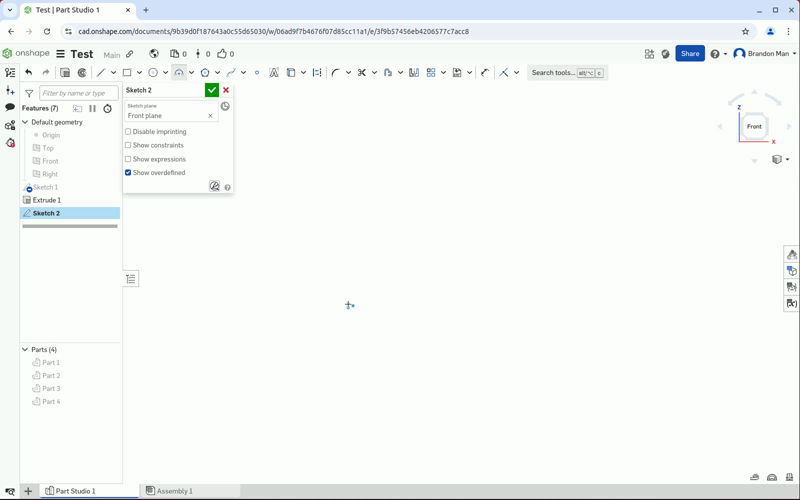
scroll(6)
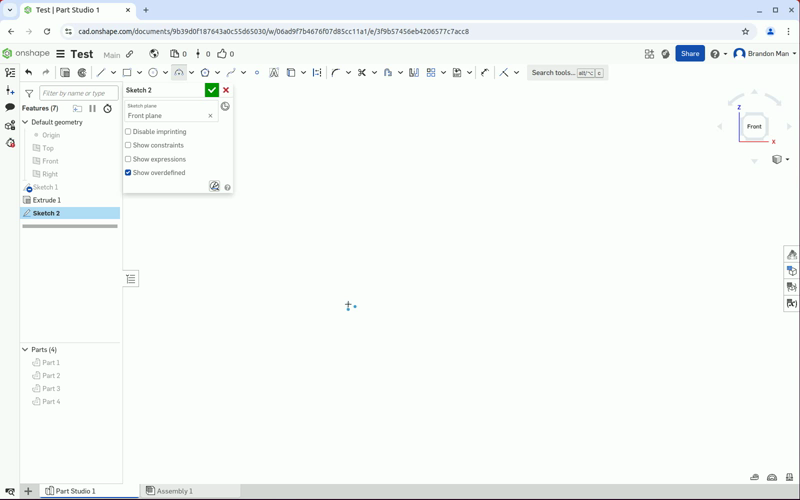
click(348, 303)
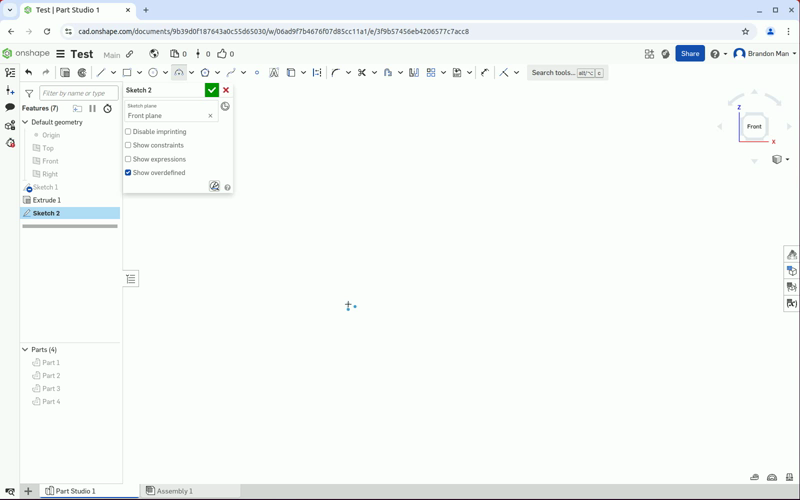
scroll(-6)
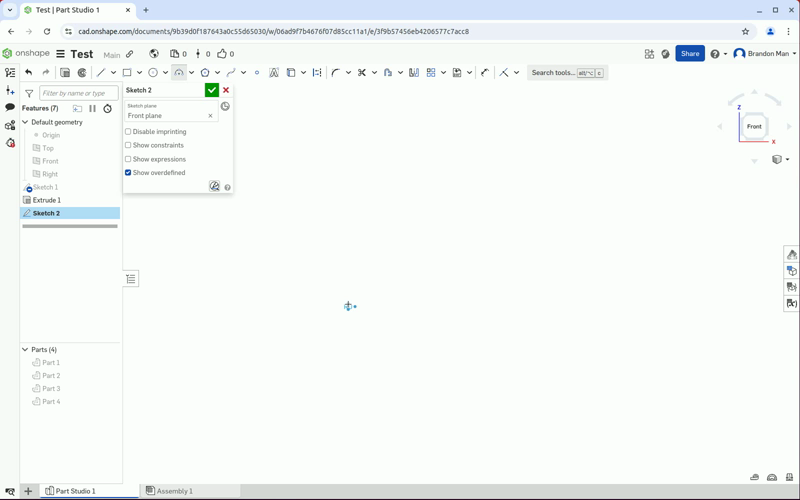
scroll(-6)
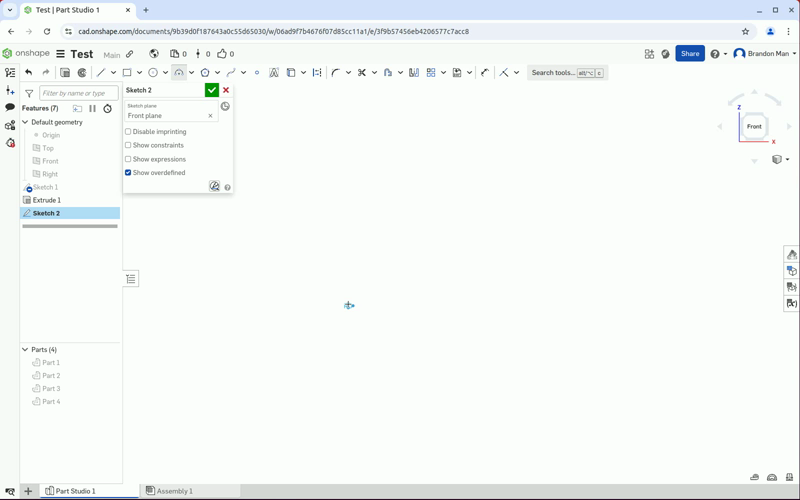
scroll(-6)
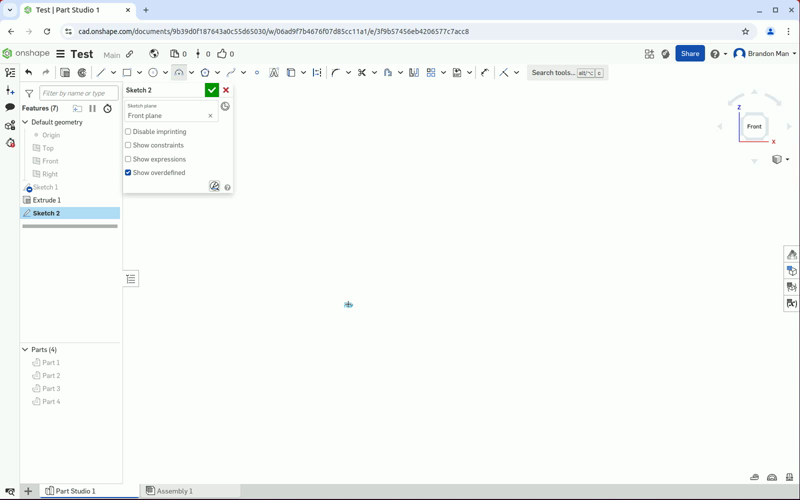
scroll(-6)
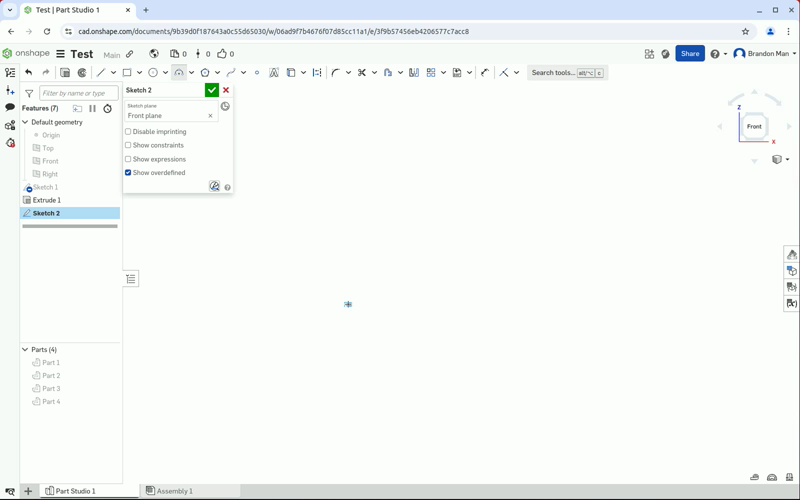
scroll(-6)
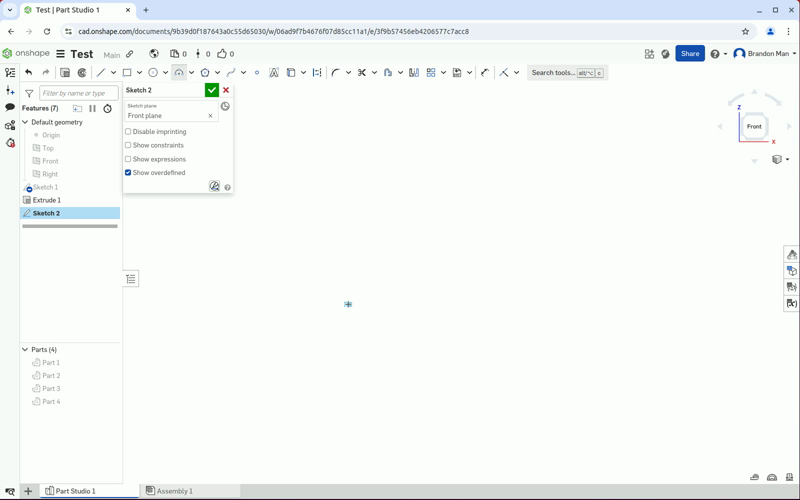
scroll(-6)
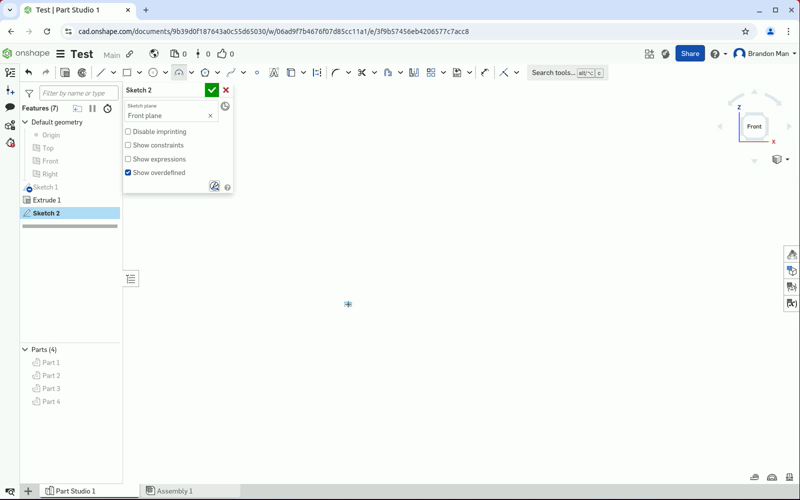
scroll(-6)
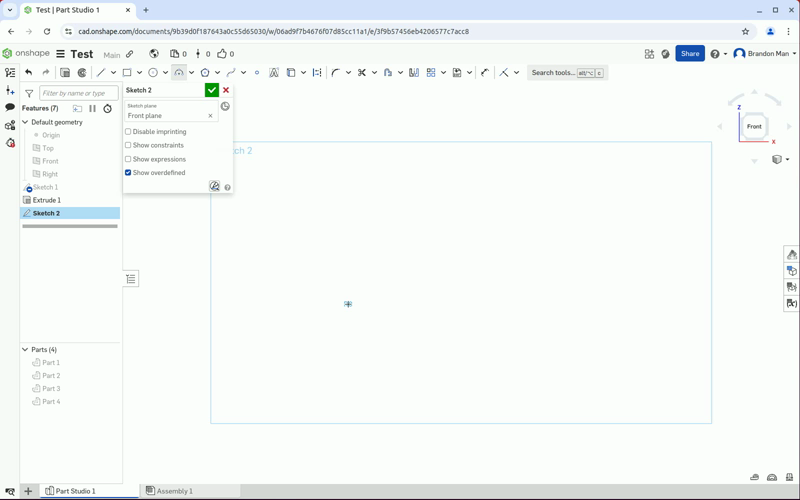
mouse_move(364, 303)
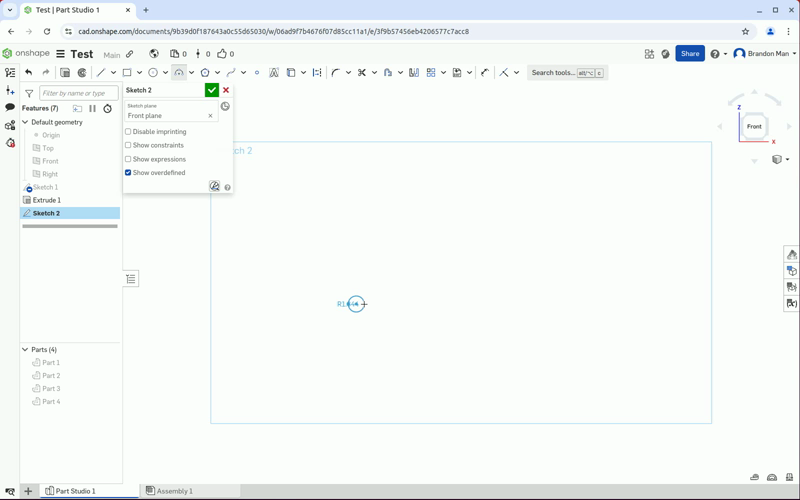
scroll(6)
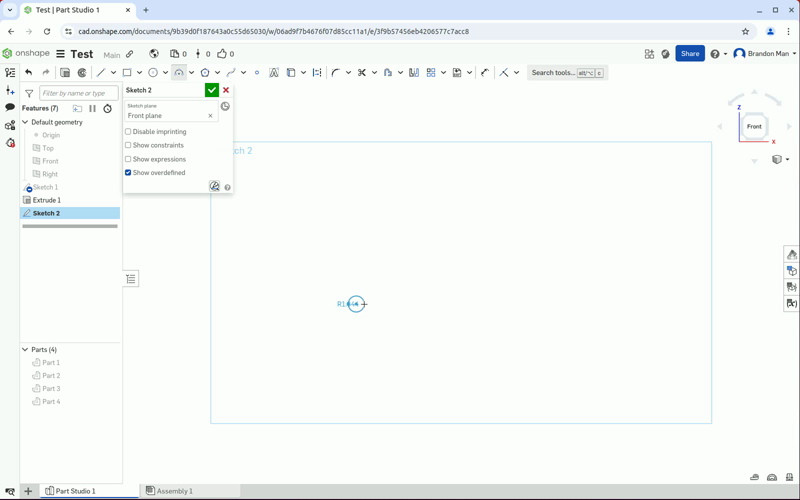
scroll(6)
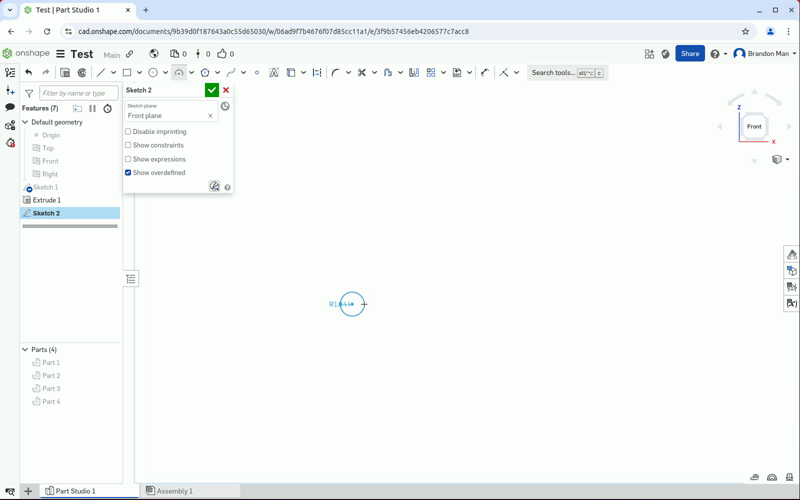
scroll(6)
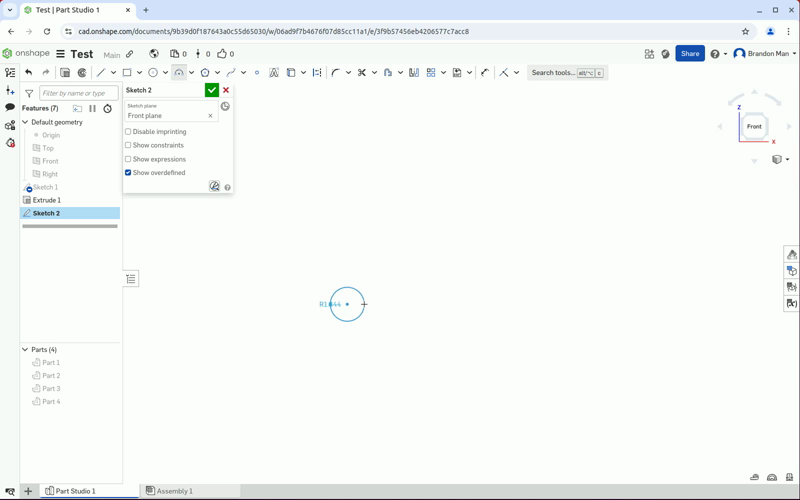
scroll(6)
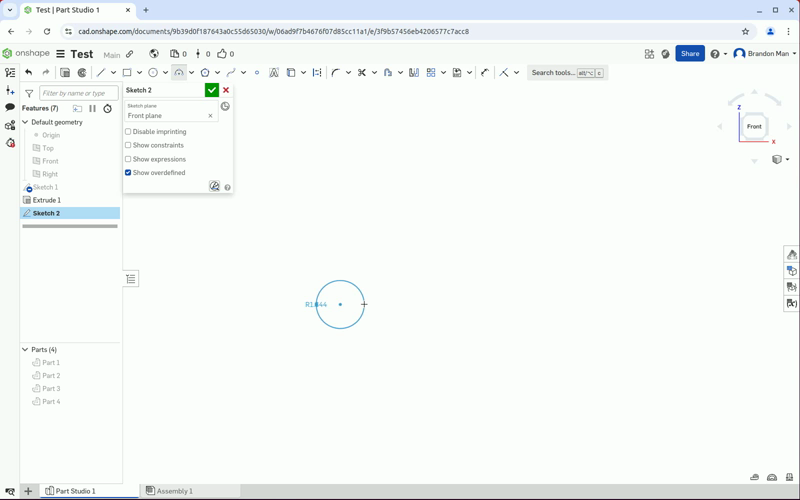
scroll(6)
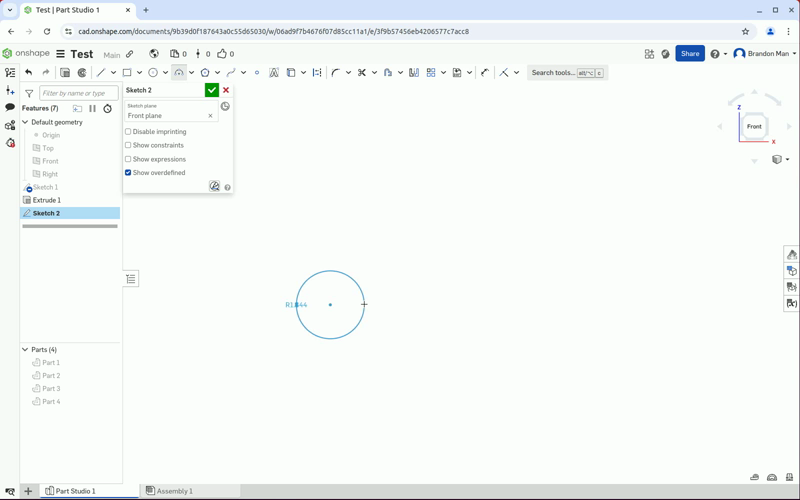
scroll(6)
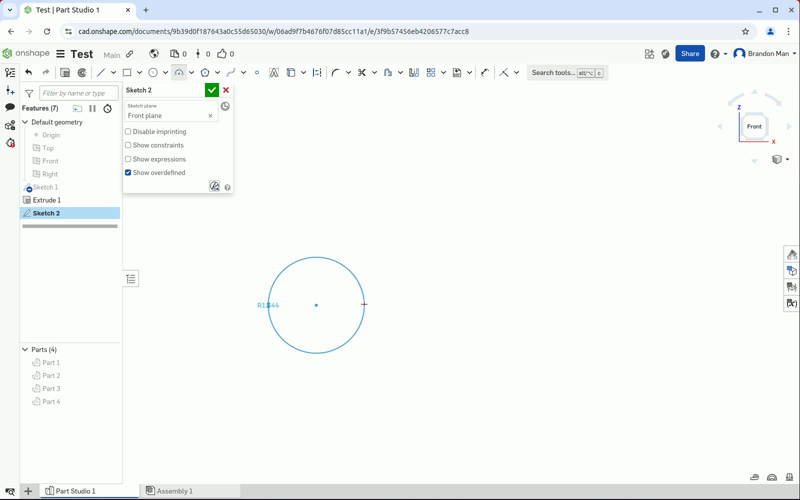
scroll(6)
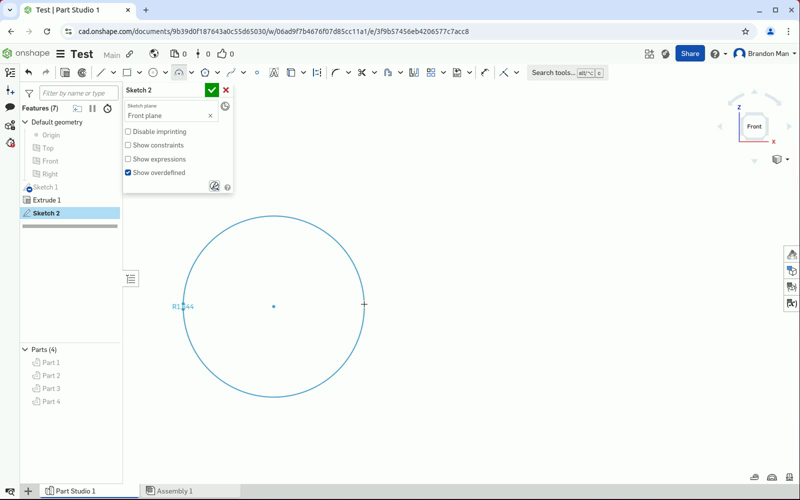
click(364, 303)
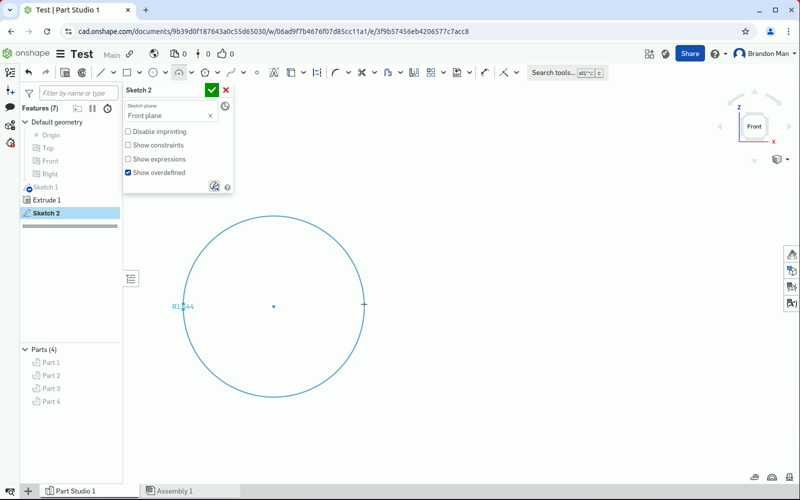
scroll(-6)
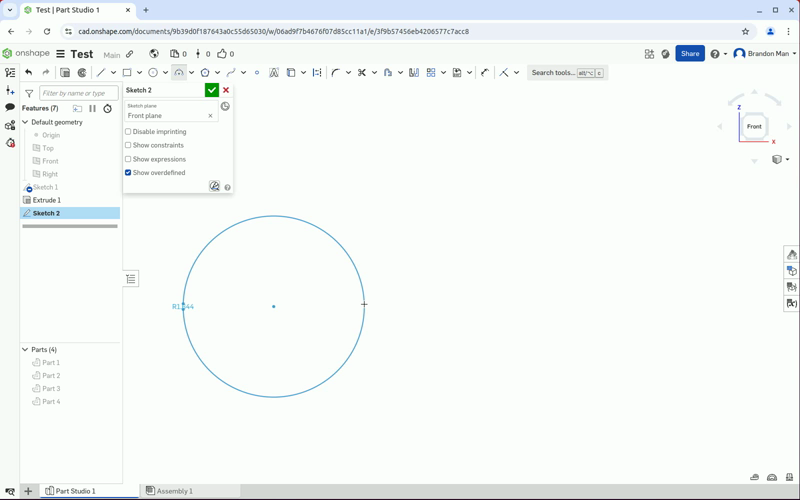
scroll(-6)
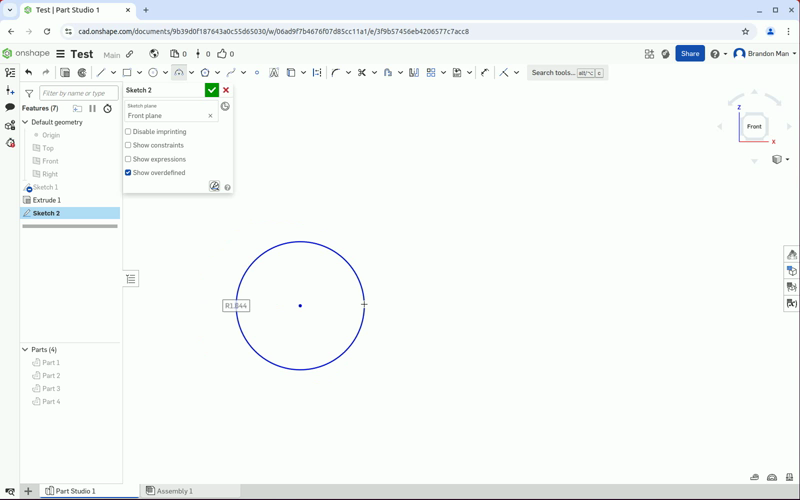
scroll(-6)
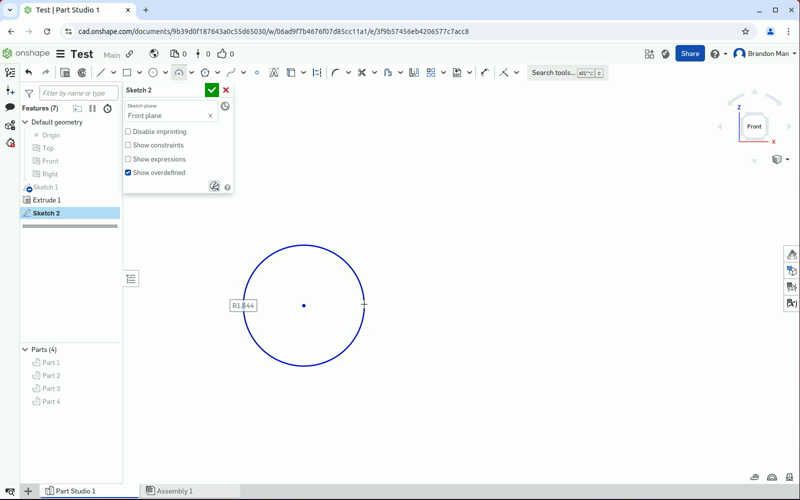
scroll(-6)
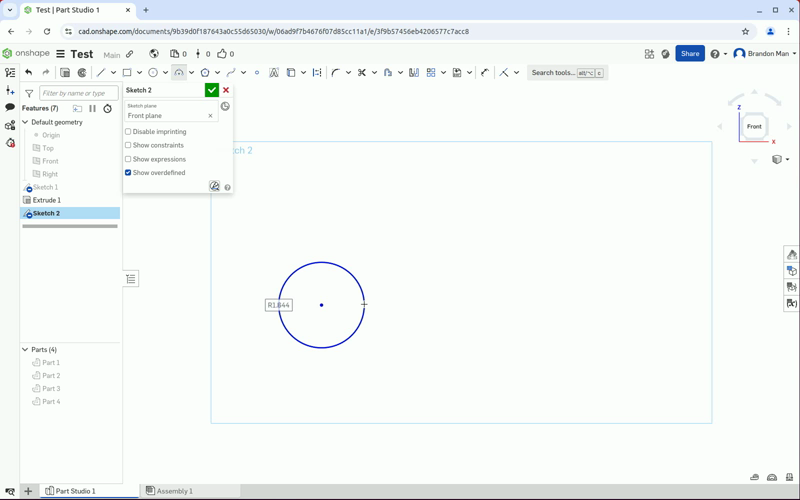
scroll(-6)
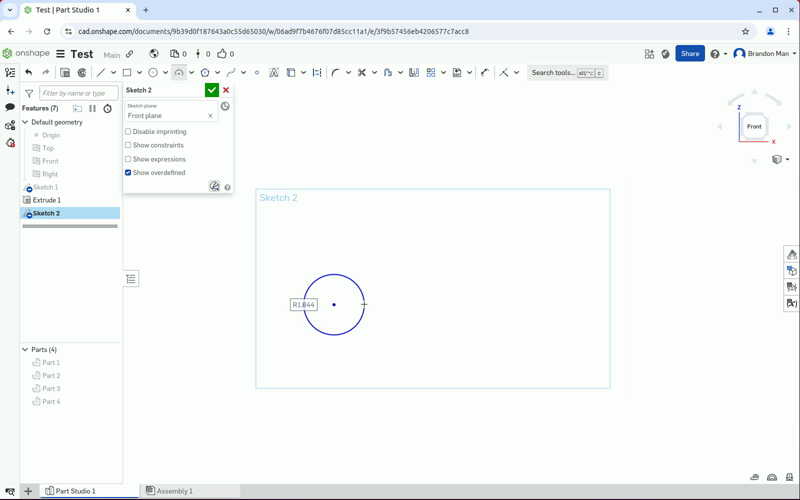
scroll(-6)
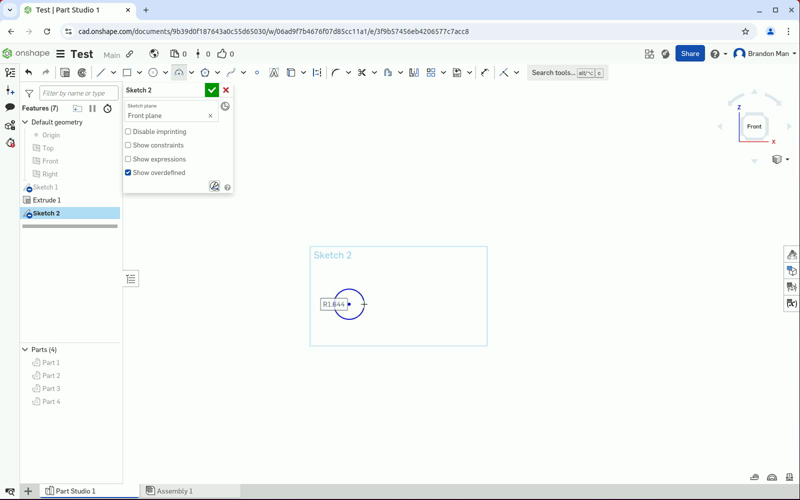
scroll(-6)
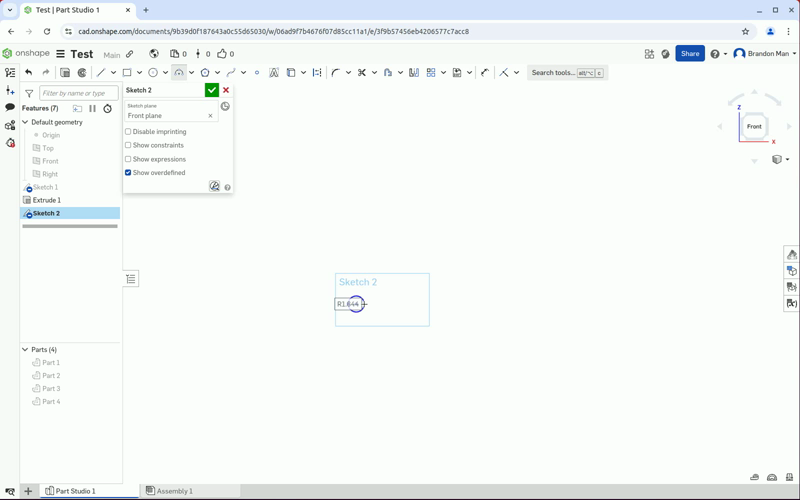
key_up(shift)
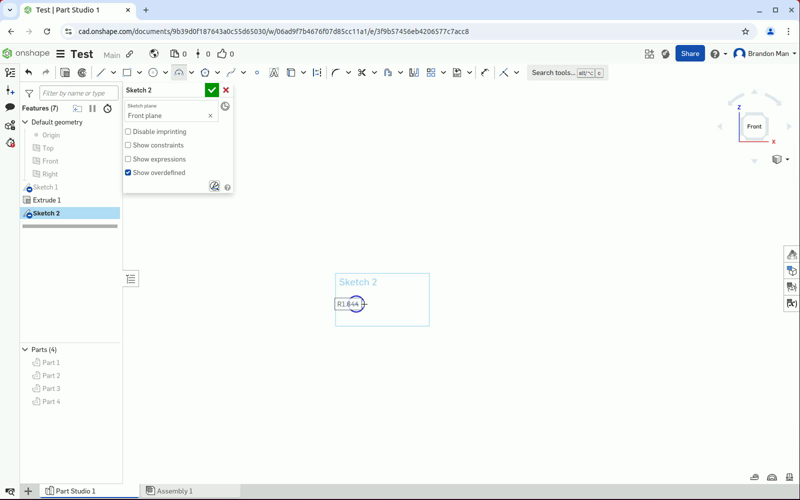
key(esc)
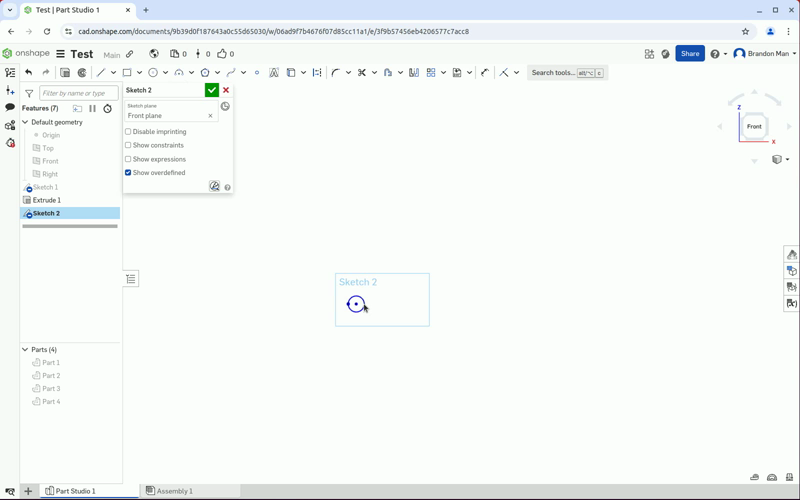
key(l)
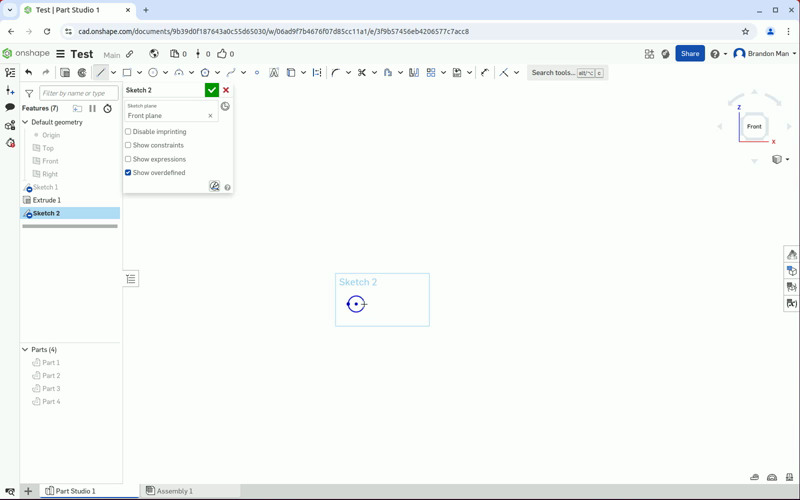
mouse_move(348, 303)
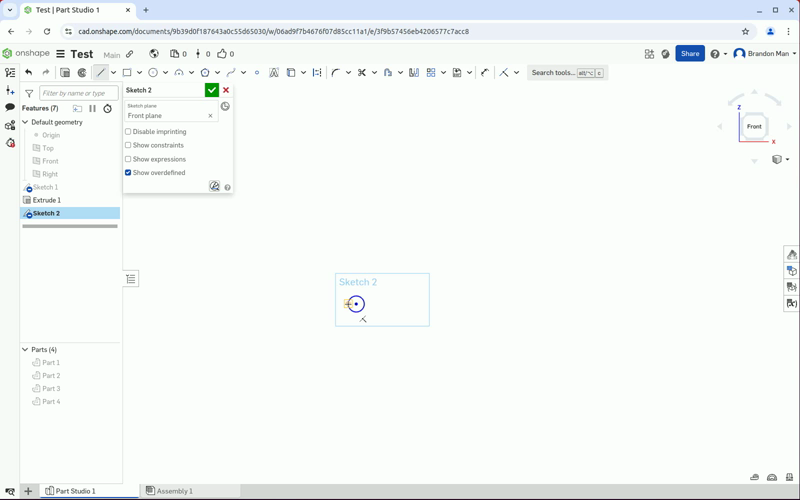
click(348, 303)
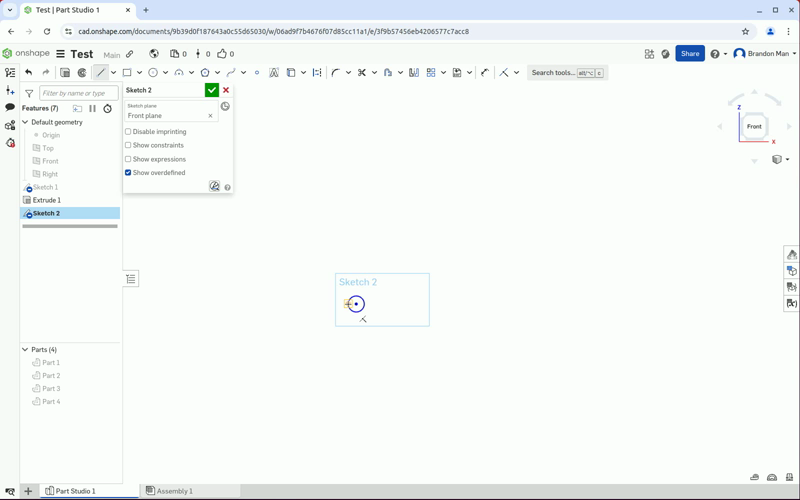
key(esc)
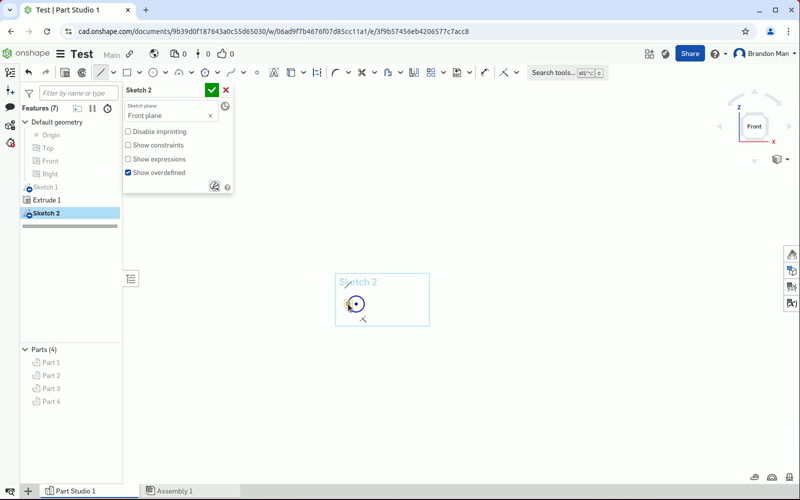
key(c)
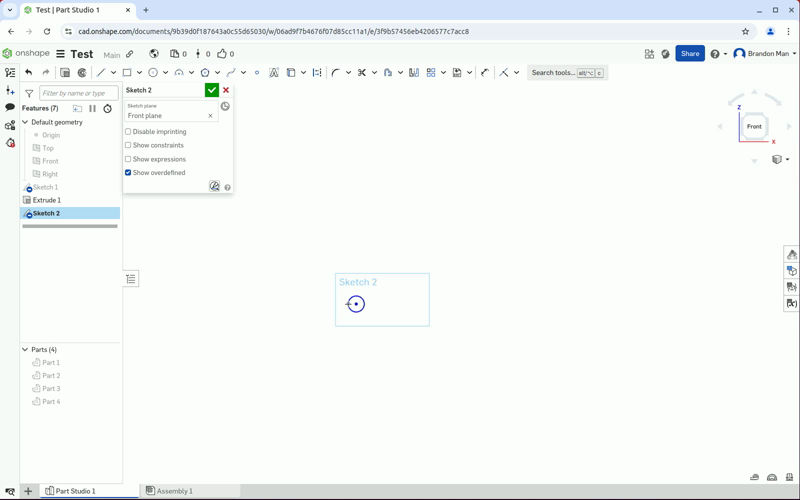
key_down(shift)
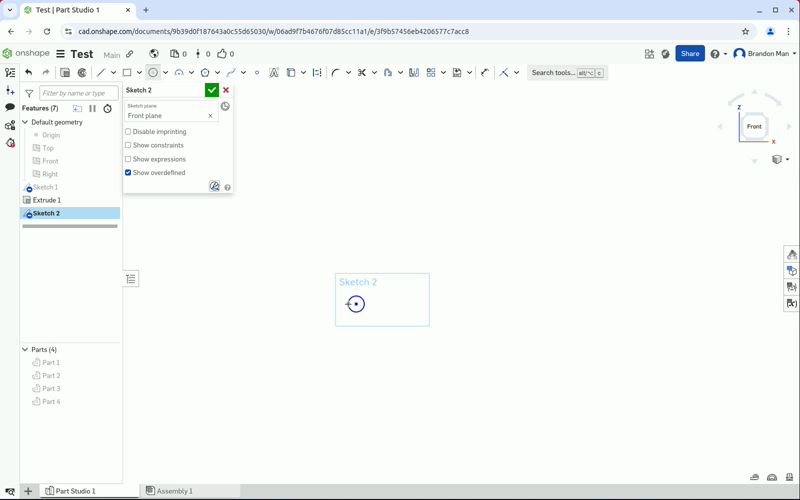
mouse_move(357, 303)
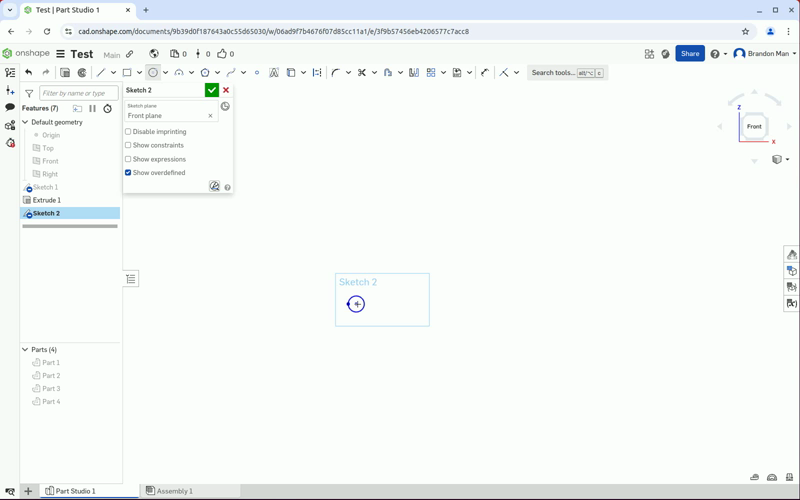
scroll(6)
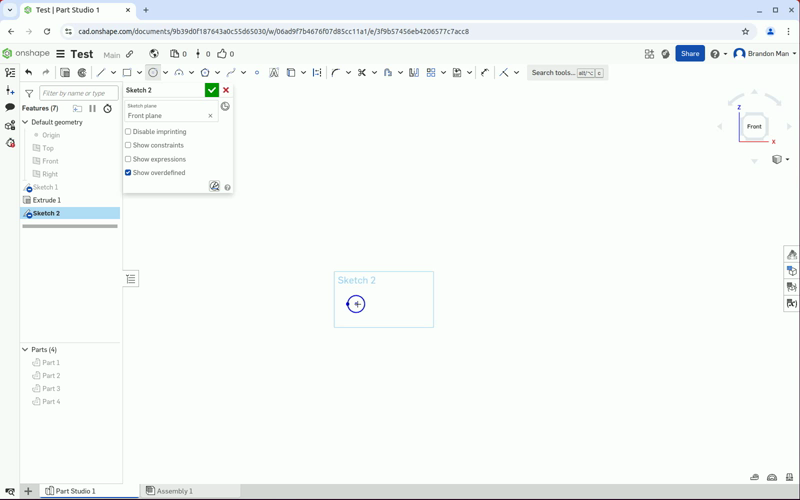
scroll(6)
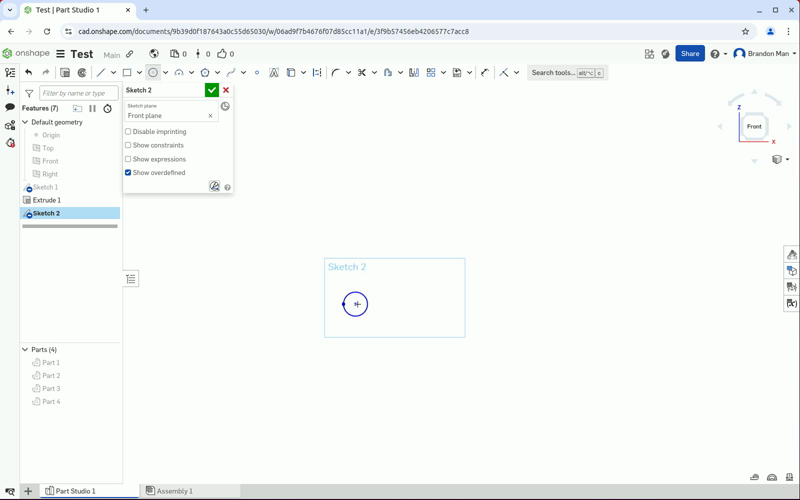
scroll(6)
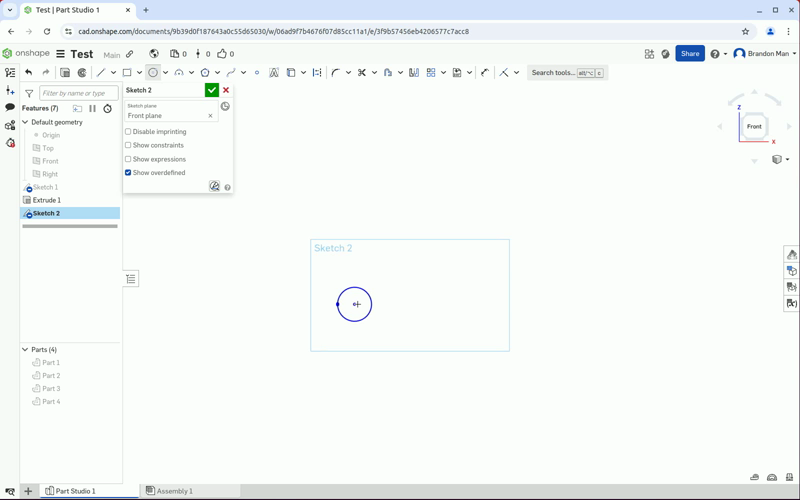
scroll(6)
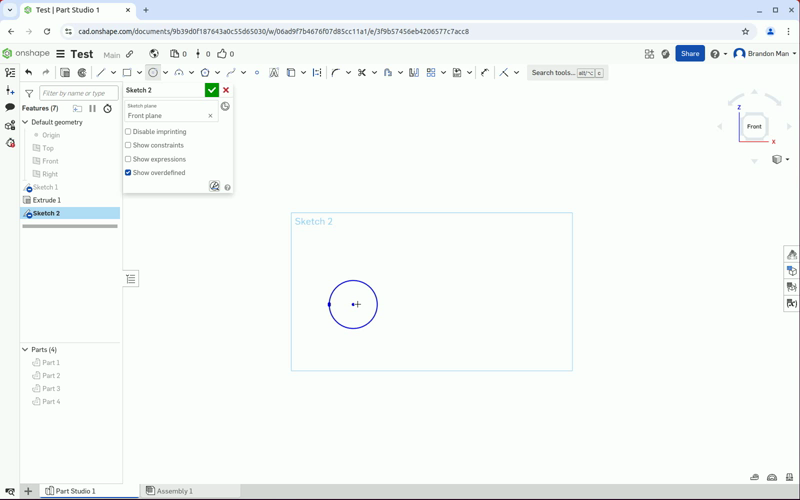
scroll(6)
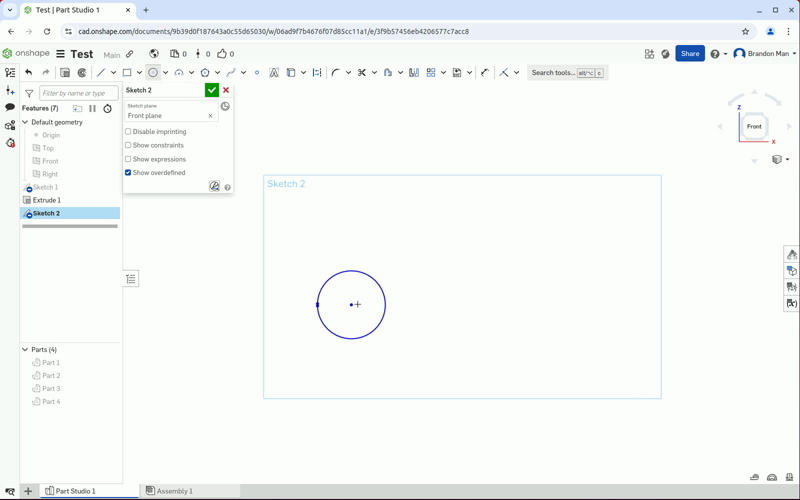
scroll(6)
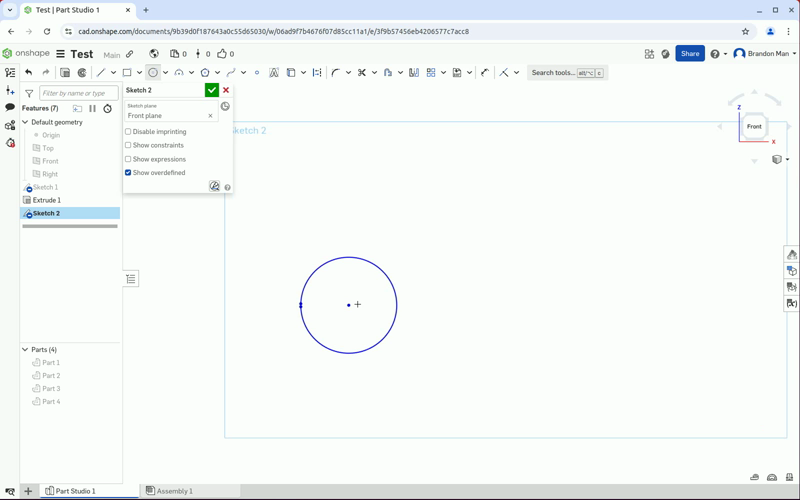
scroll(6)
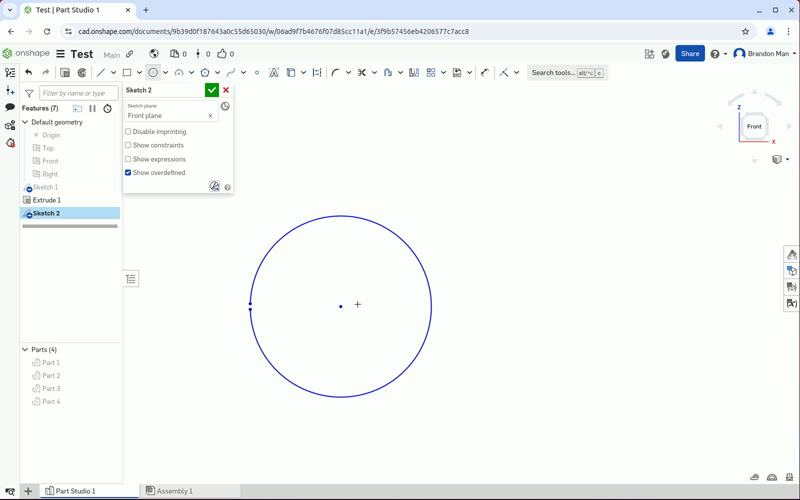
click(357, 303)
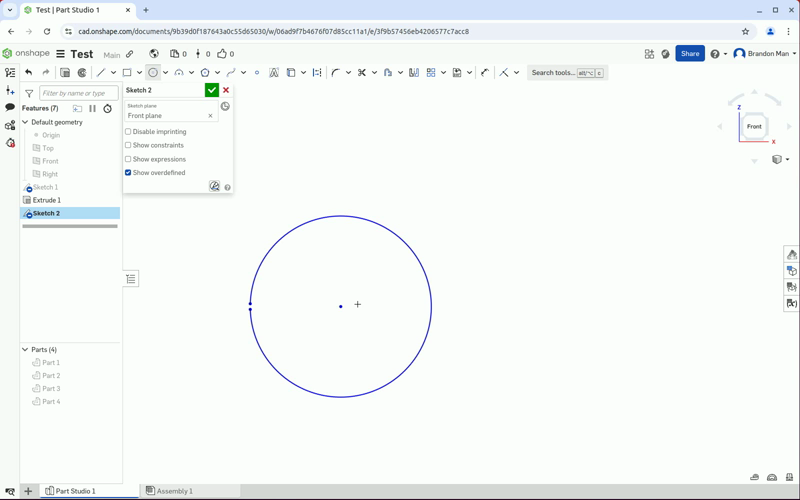
scroll(-6)
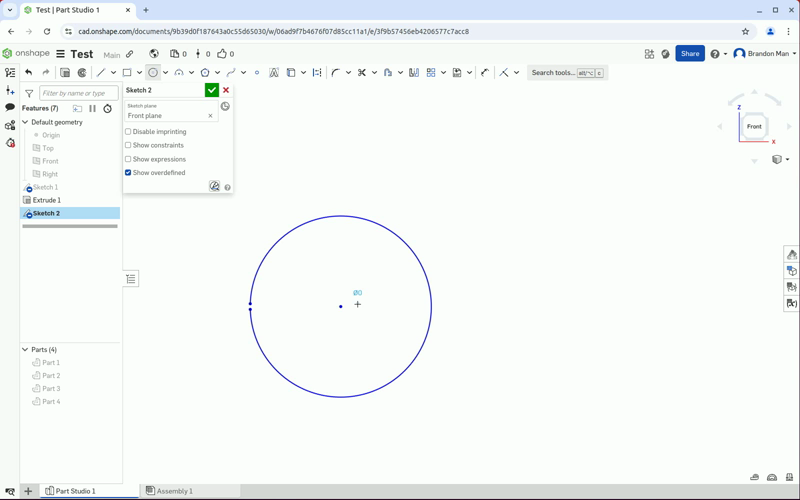
scroll(-6)
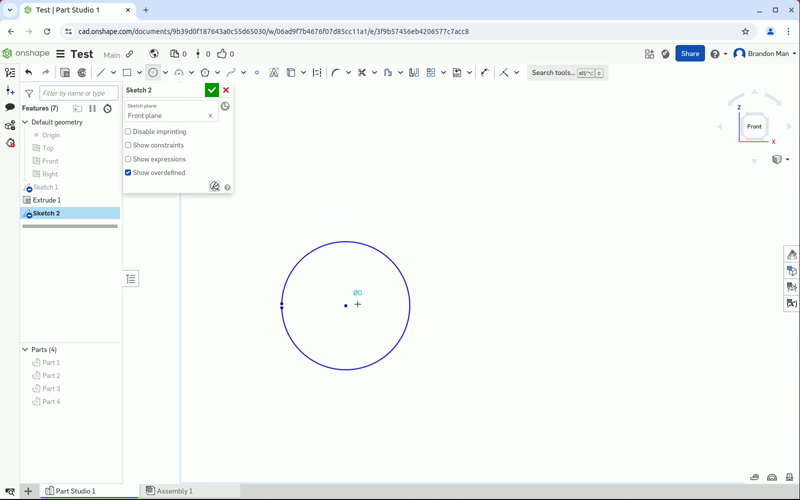
scroll(-6)
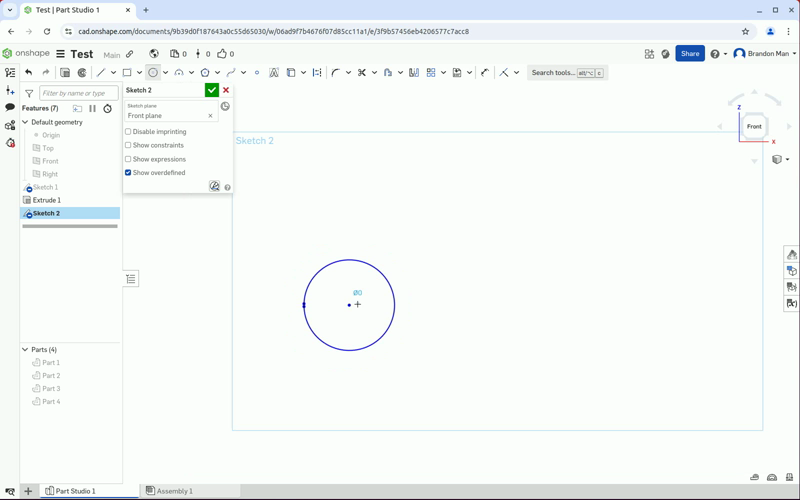
scroll(-6)
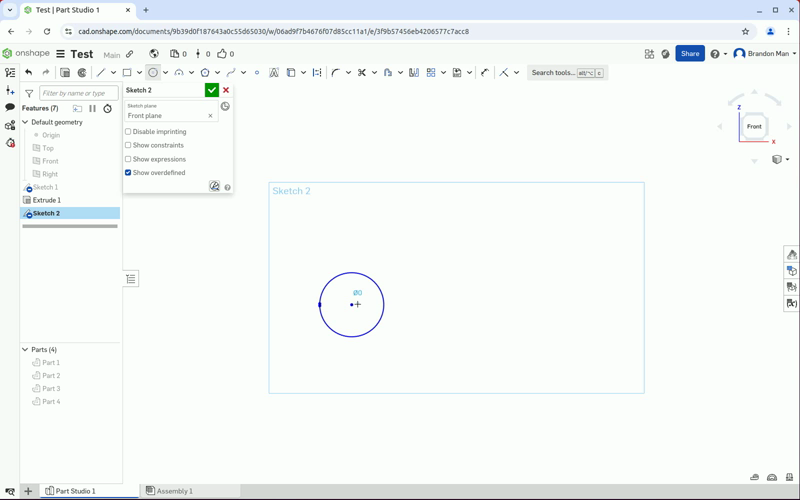
scroll(-6)
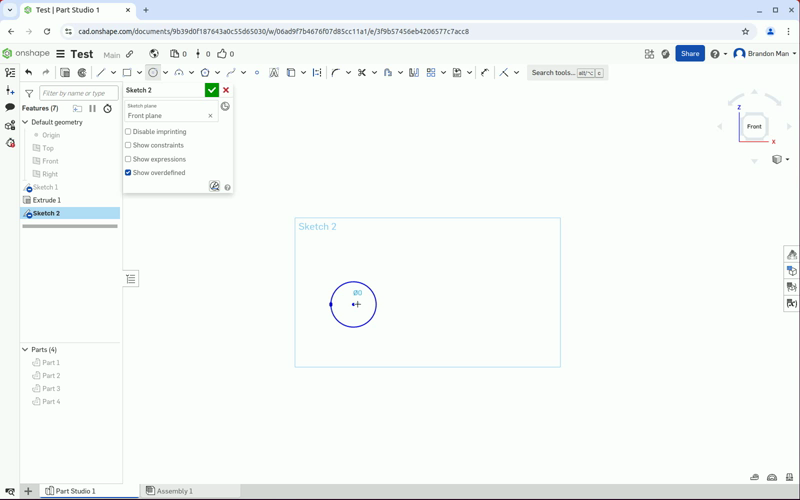
scroll(-6)
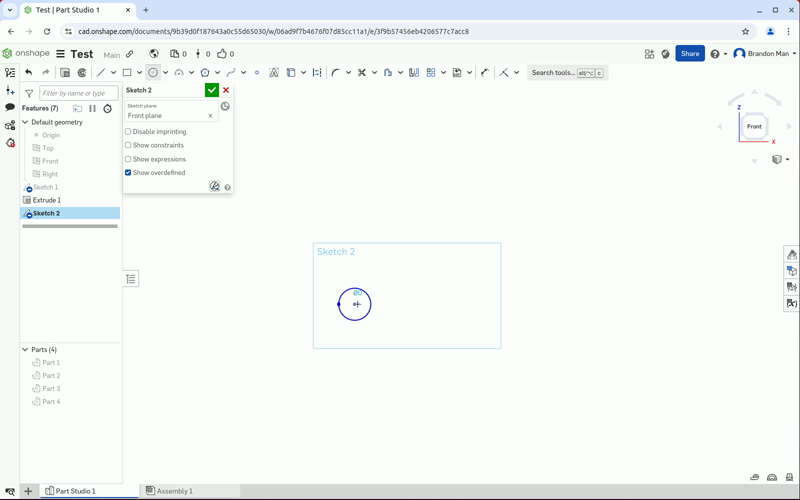
scroll(-6)
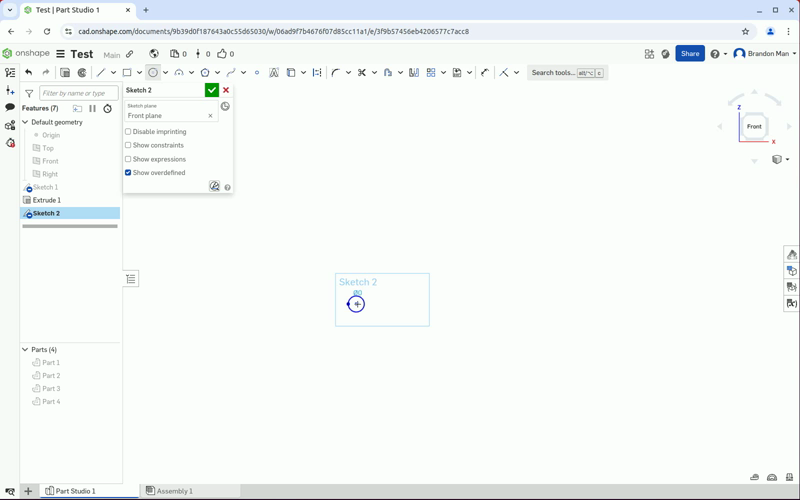
key_up(shift)
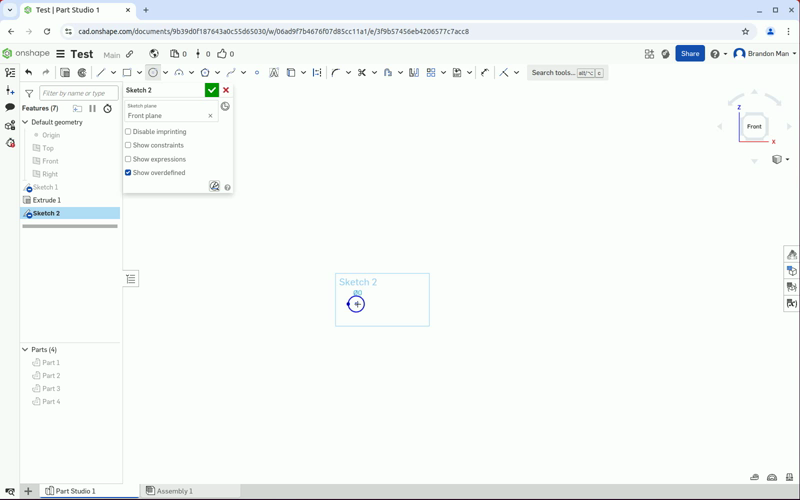
mouse_move(360, 303)
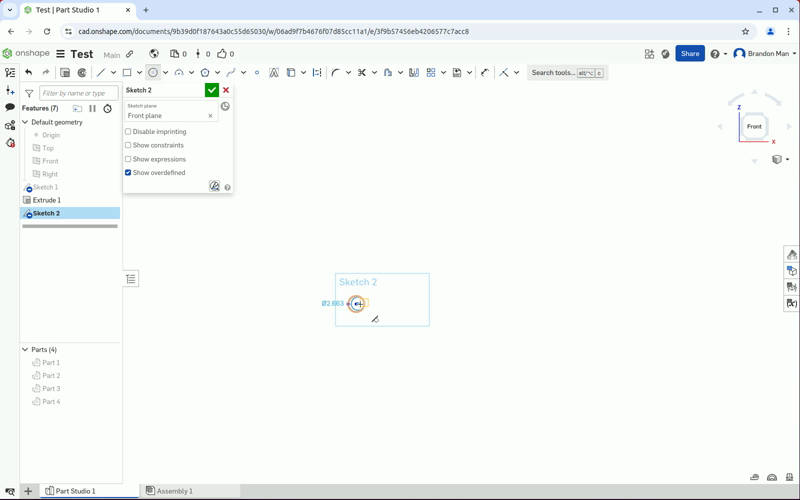
scroll(6)
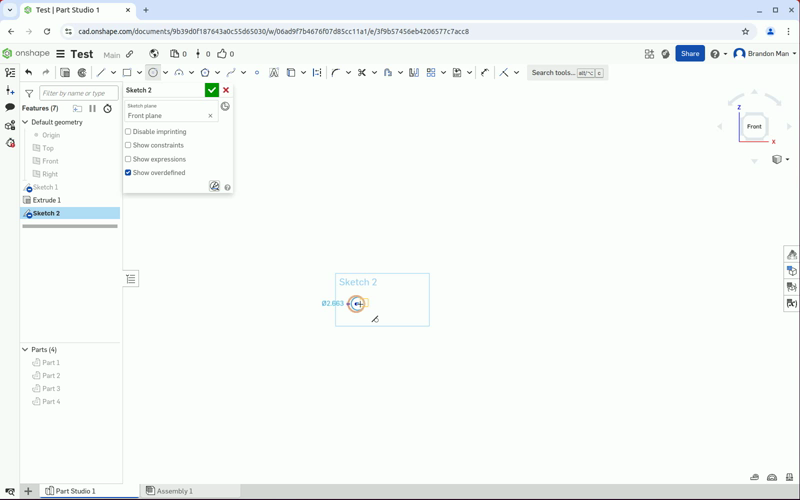
scroll(6)
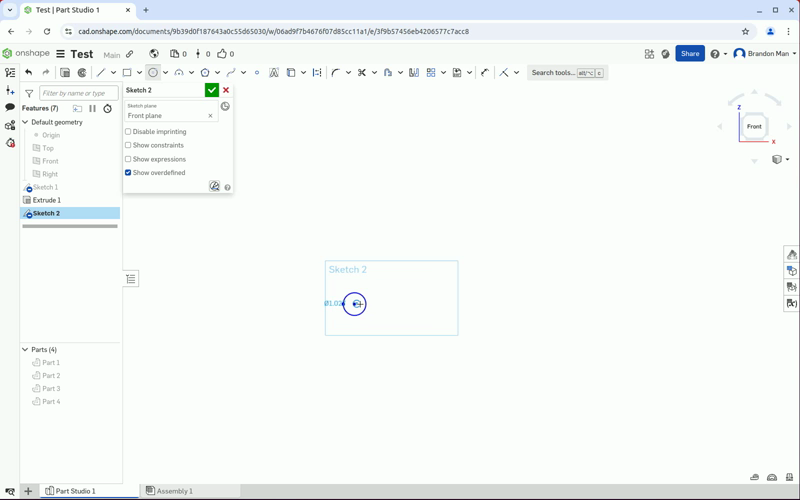
scroll(6)
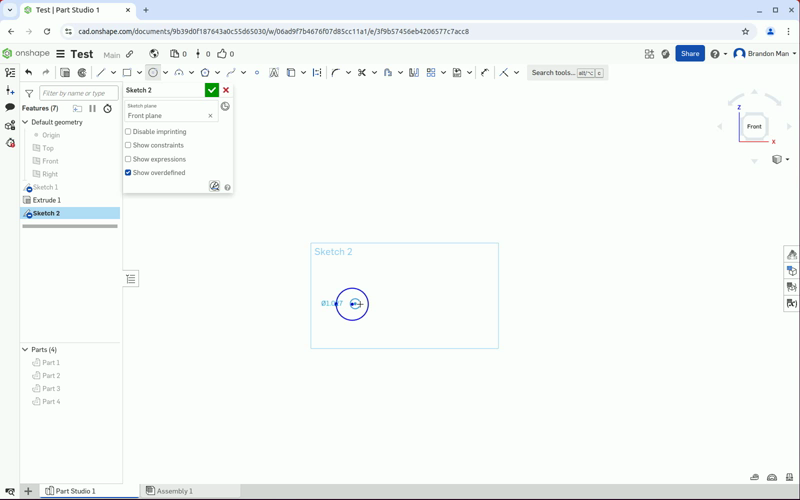
scroll(6)
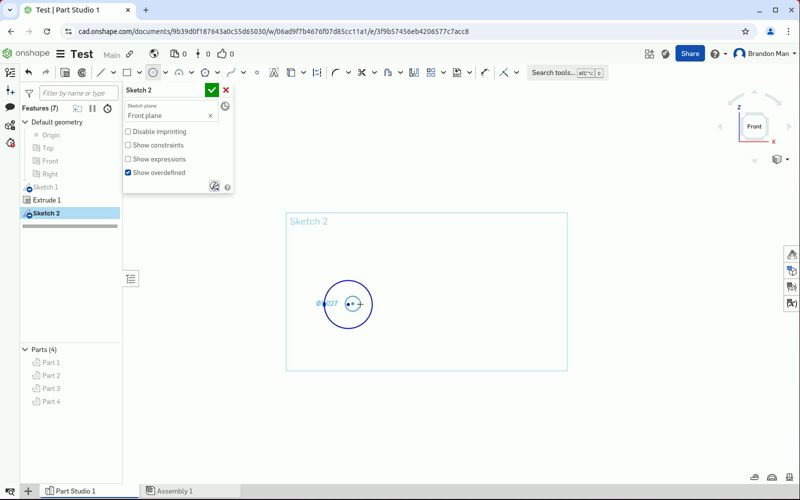
scroll(6)
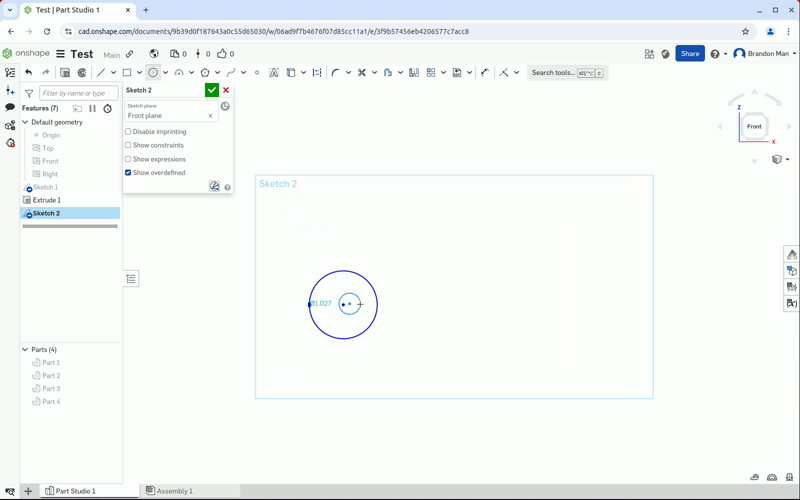
scroll(6)
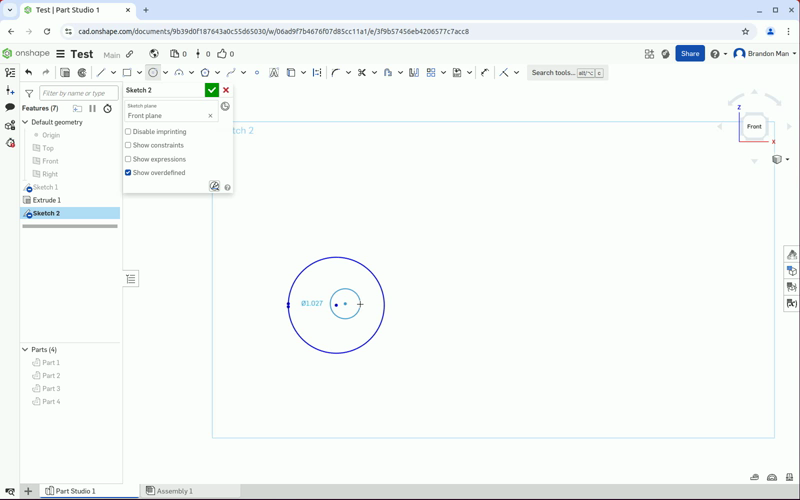
scroll(6)
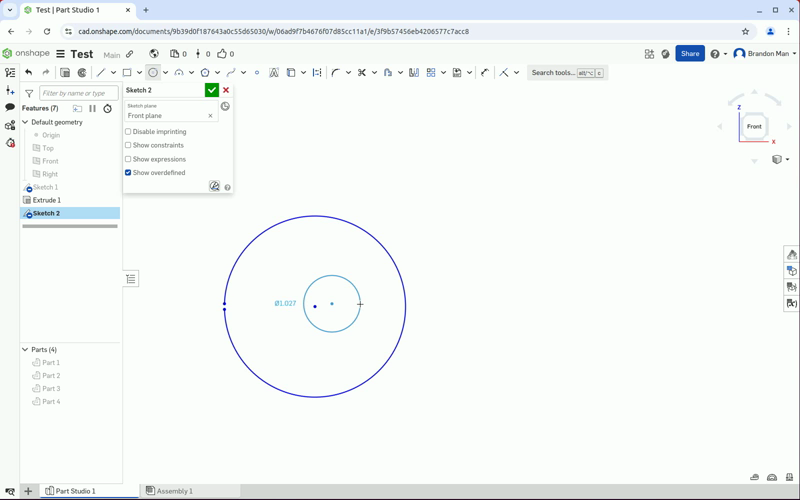
click(360, 303)
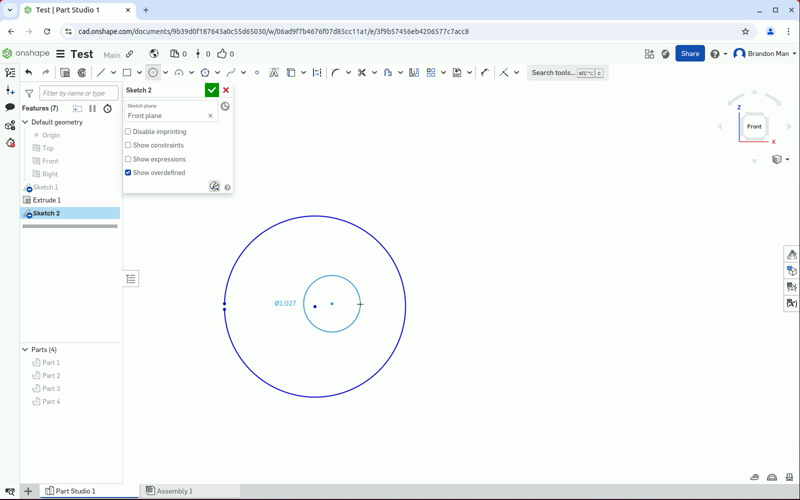
scroll(-6)
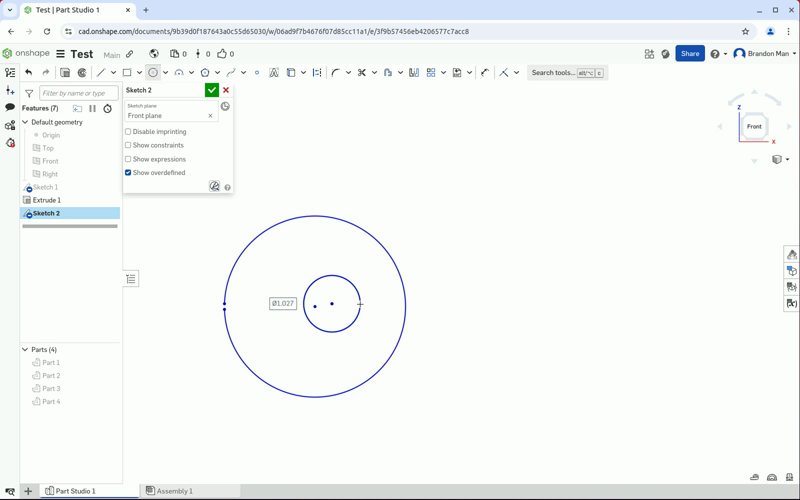
scroll(-6)
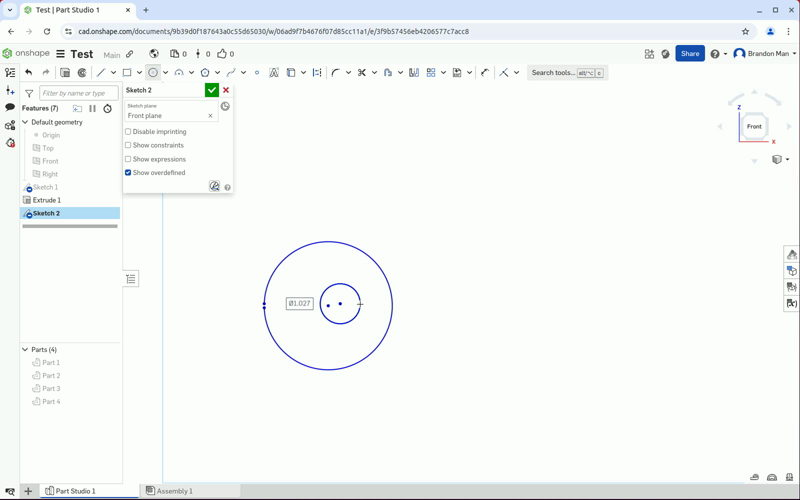
scroll(-6)
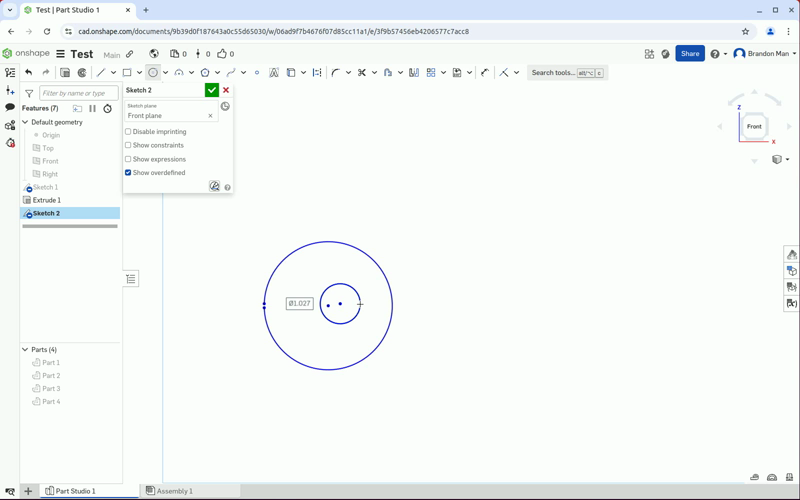
scroll(-6)
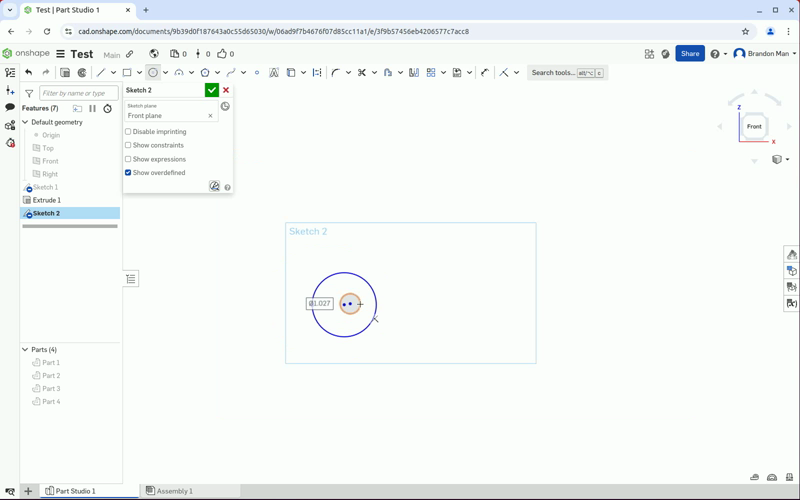
scroll(-6)
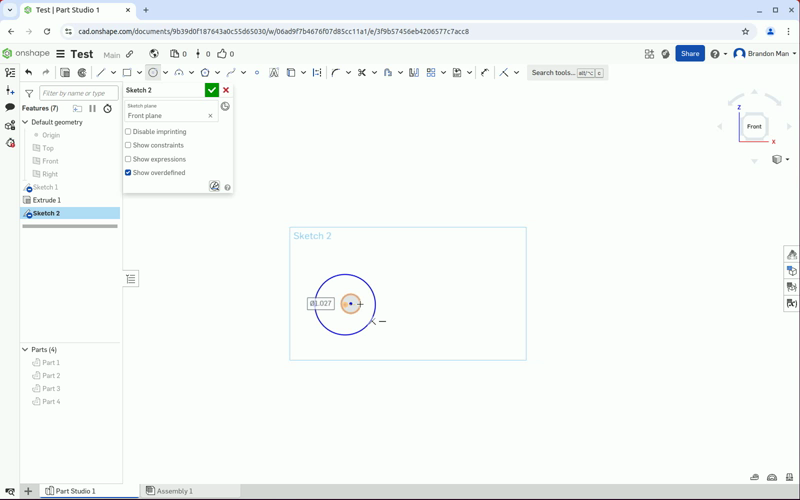
scroll(-6)
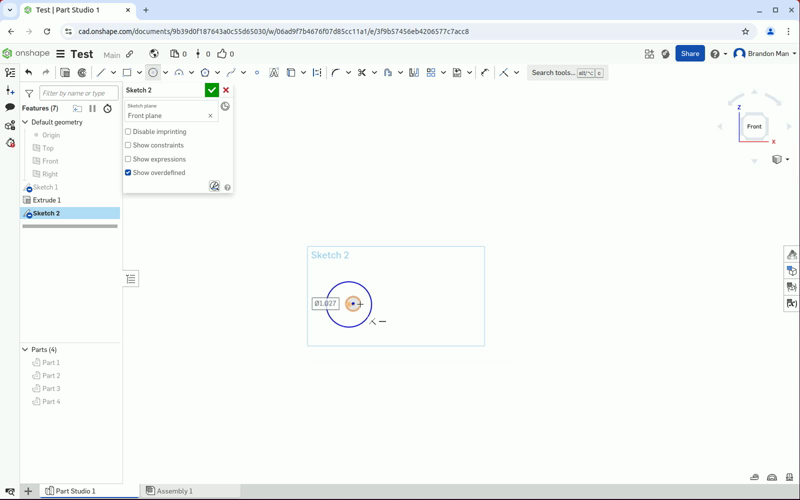
scroll(-6)
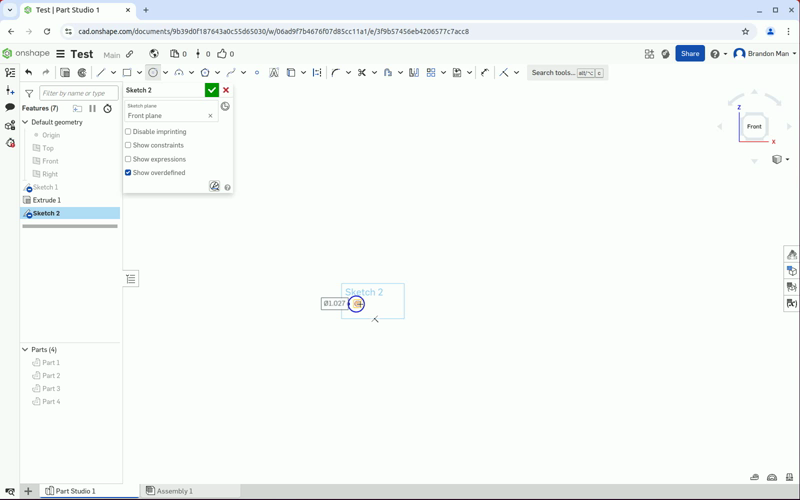
key(esc)
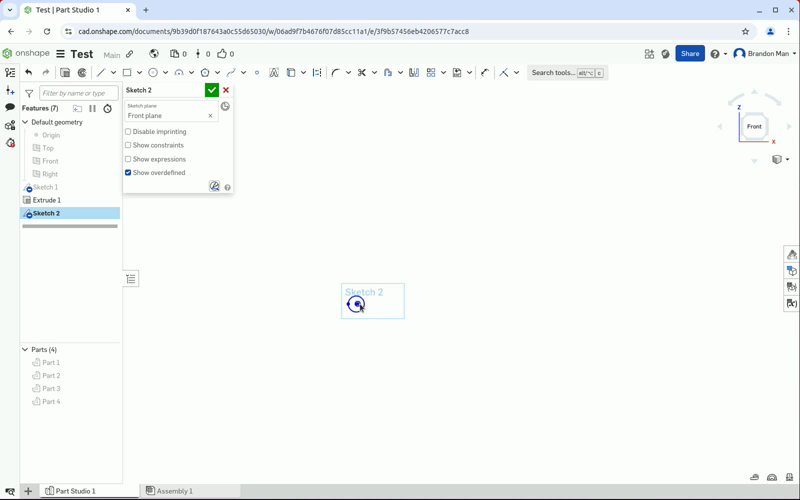
mouse_move(357, 306)
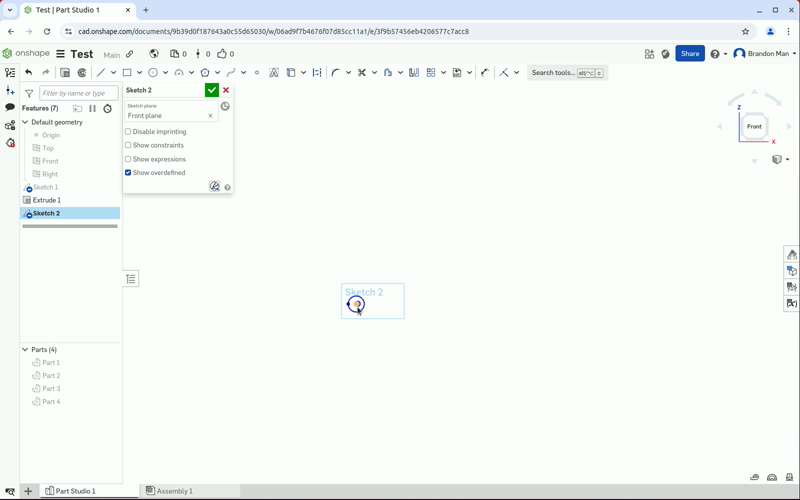
scroll(6)
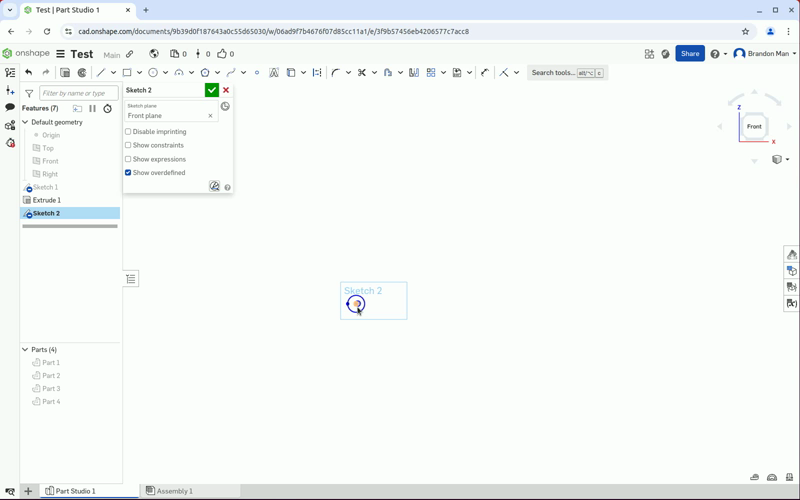
scroll(6)
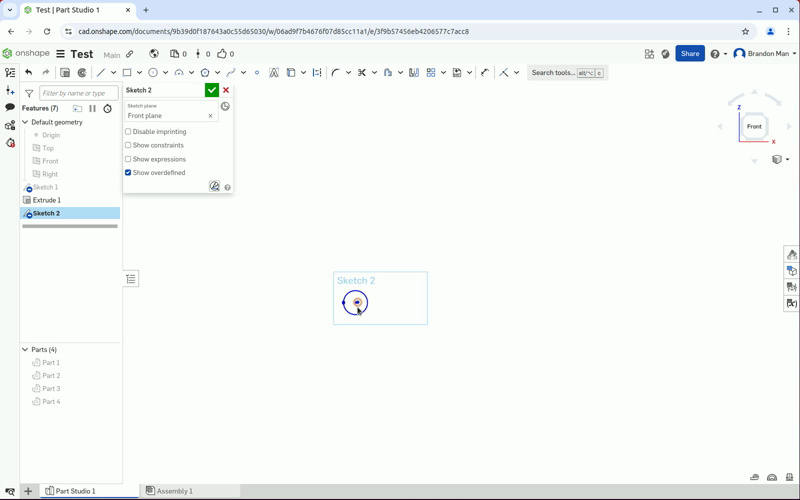
scroll(6)
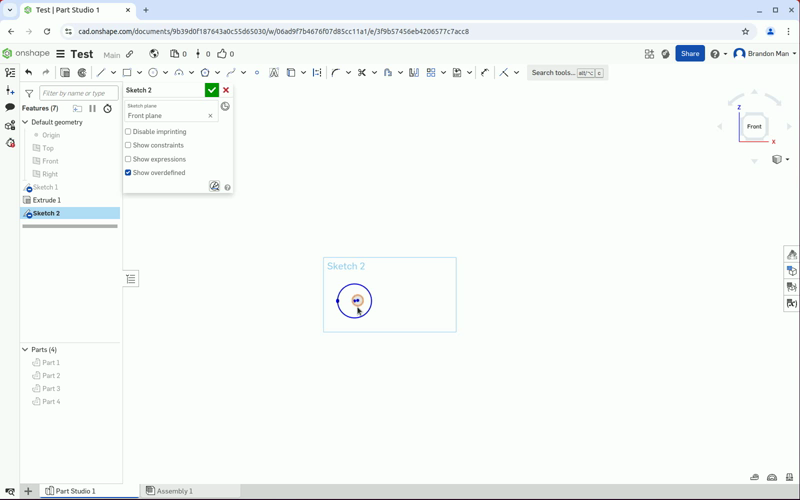
scroll(6)
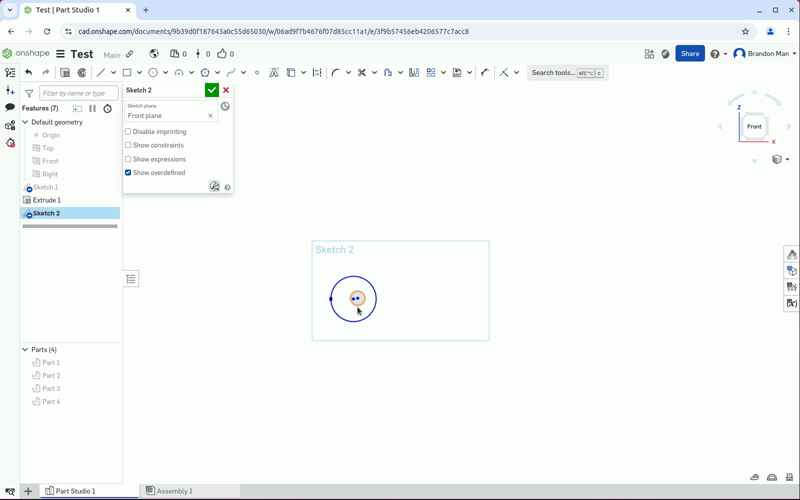
scroll(6)
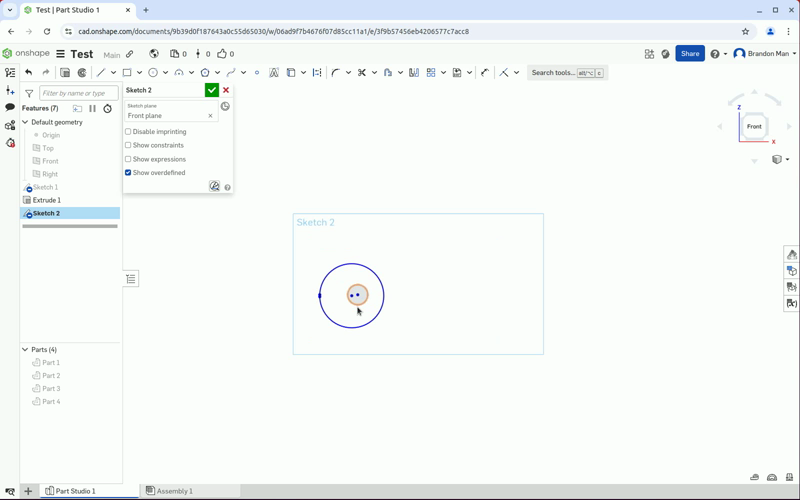
scroll(6)
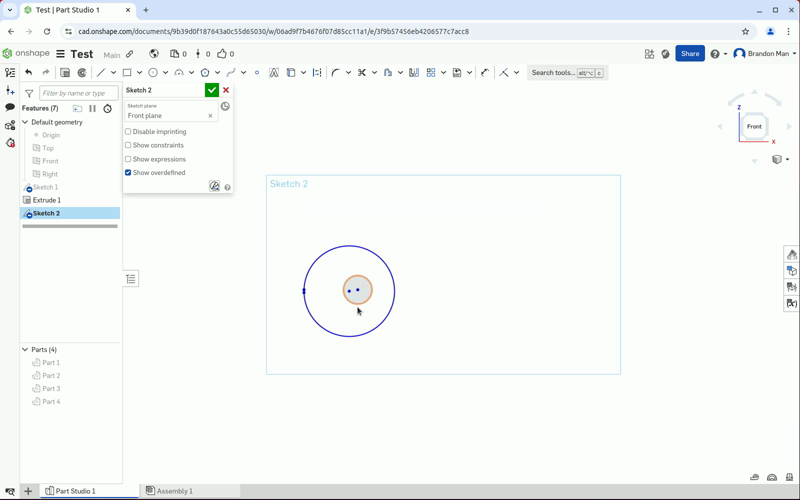
scroll(6)
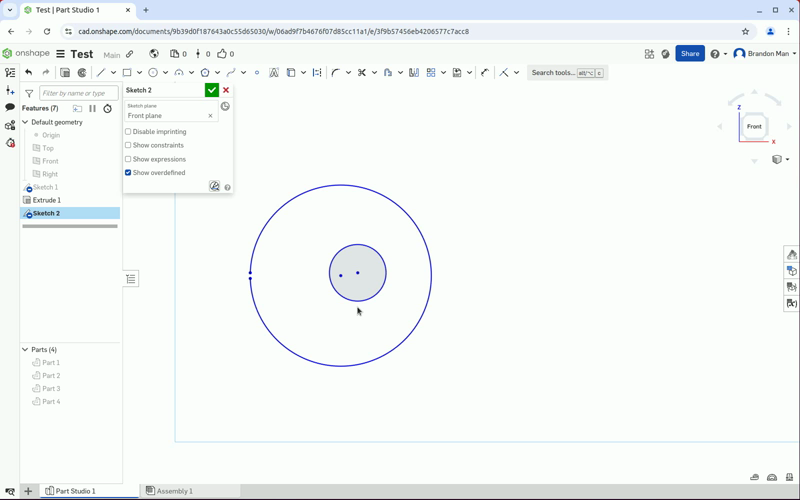
click(357, 306)
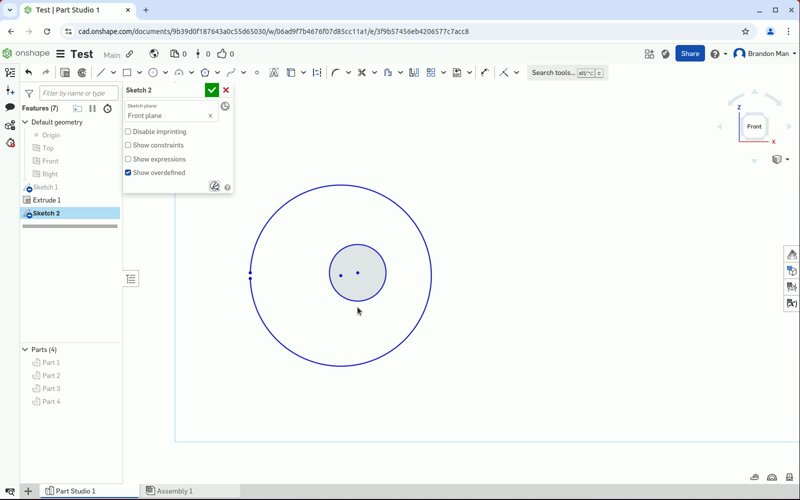
scroll(-6)
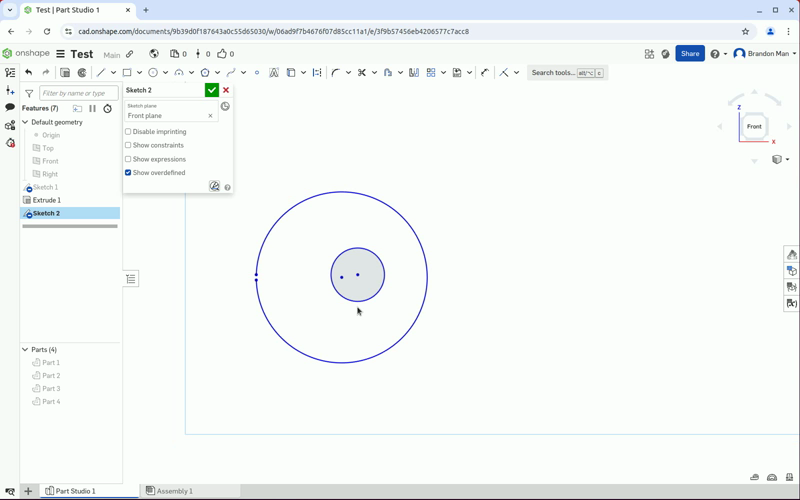
scroll(-6)
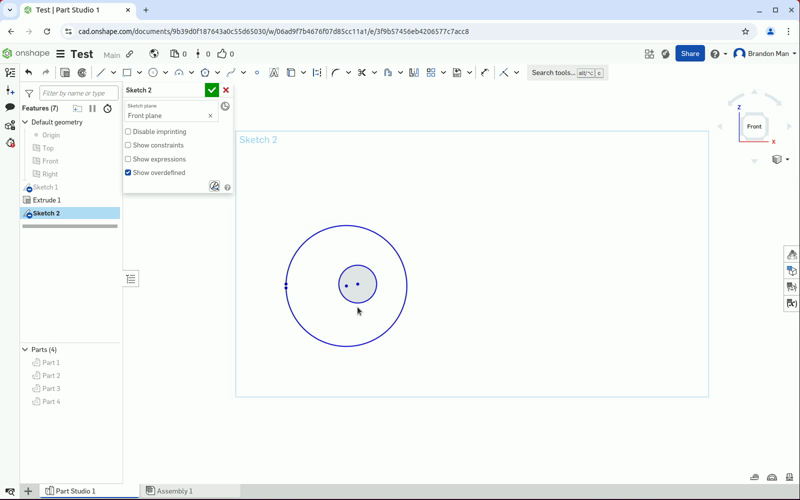
scroll(-6)
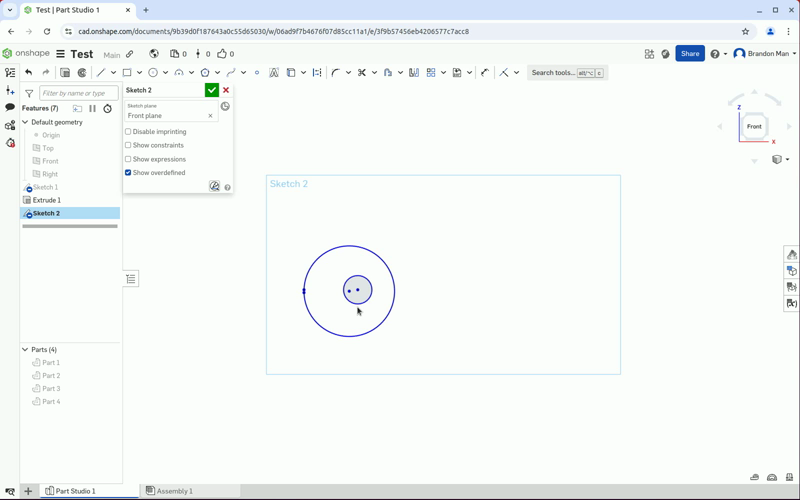
scroll(-6)
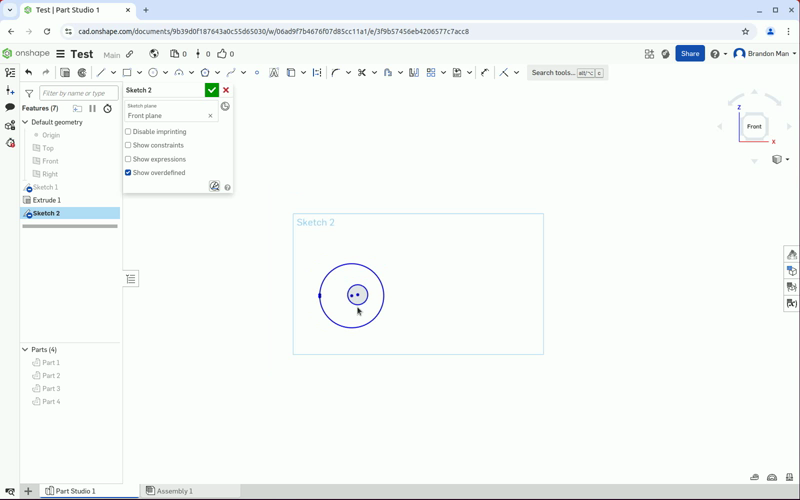
scroll(-6)
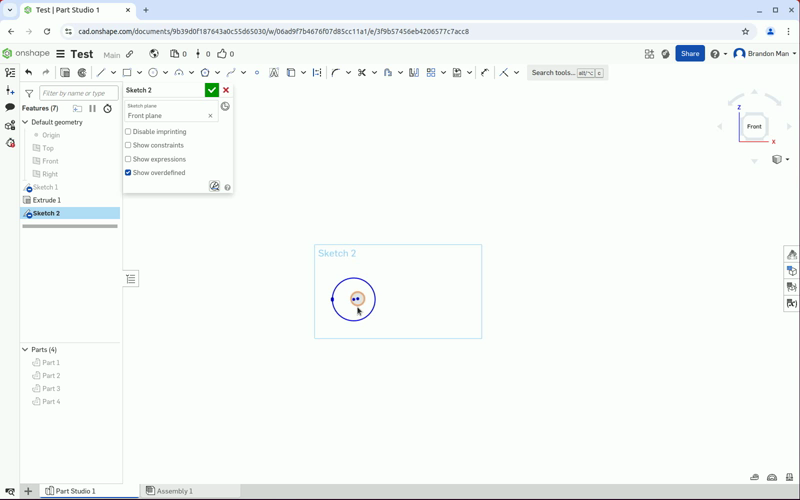
scroll(-6)
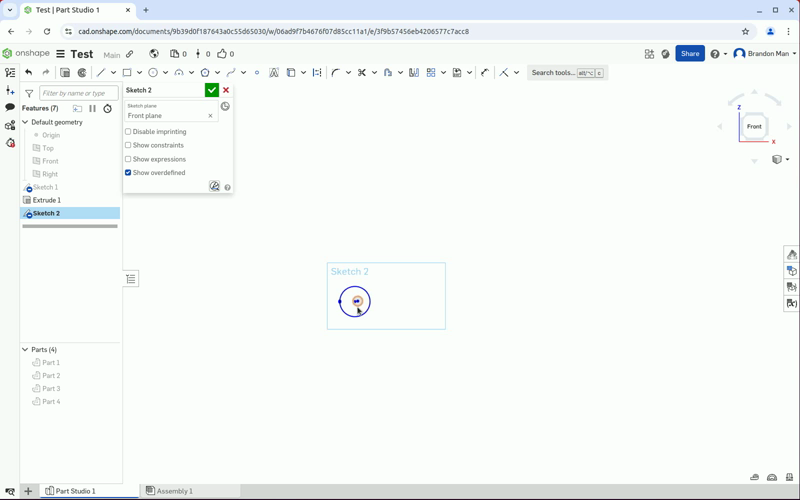
scroll(-6)
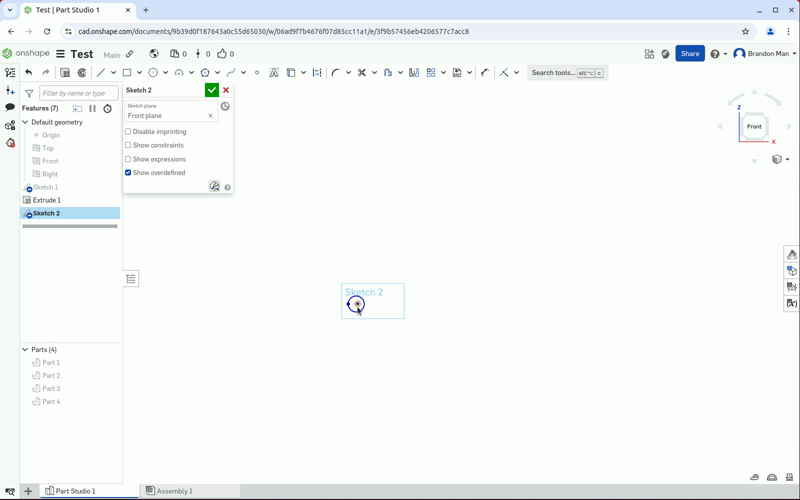
mouse_move(73, 352)
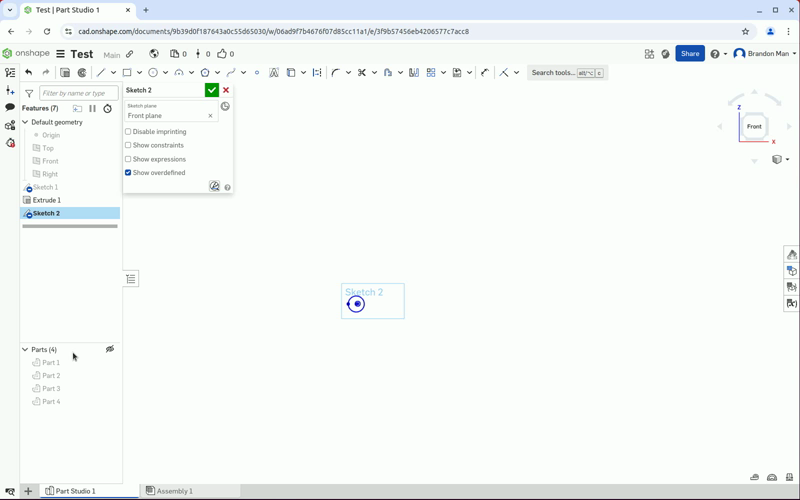
key(shift+y)
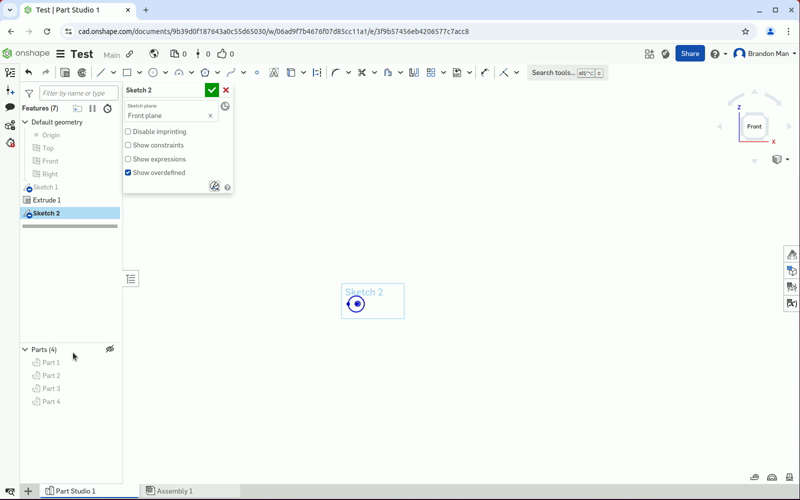
key(shift+e)
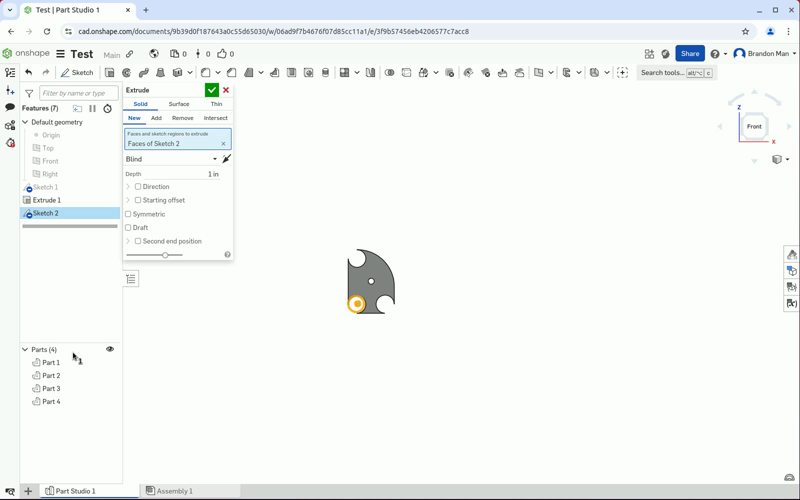
mouse_move(143, 106)
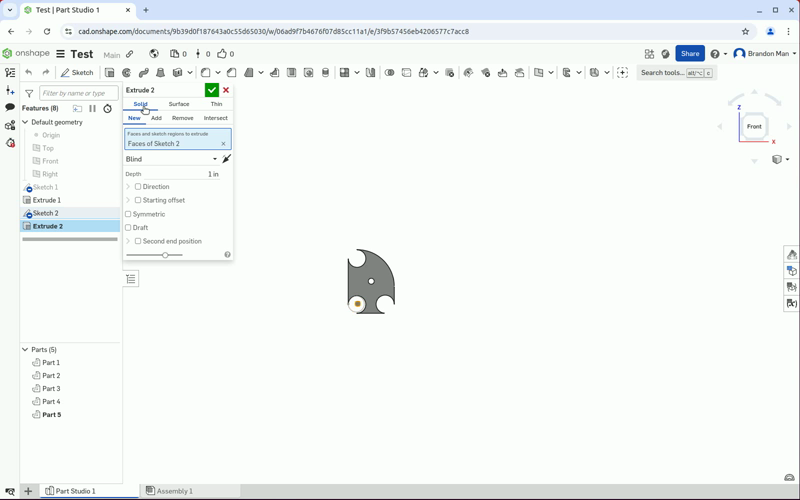
click(143, 106)
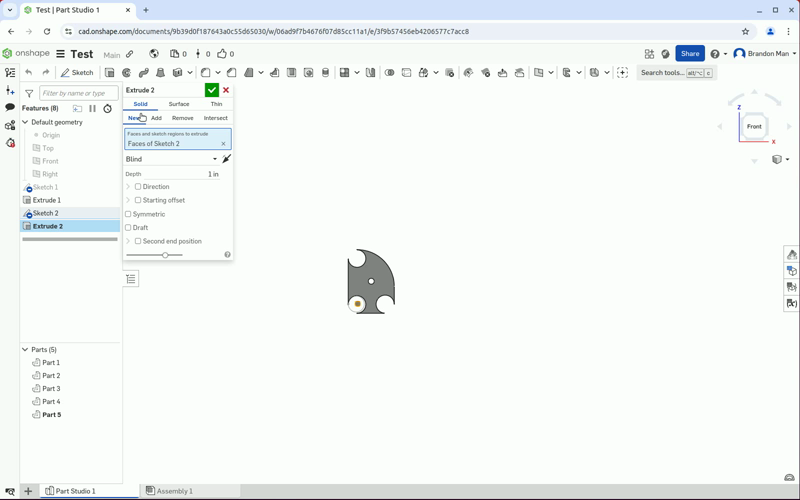
mouse_move(137, 120)
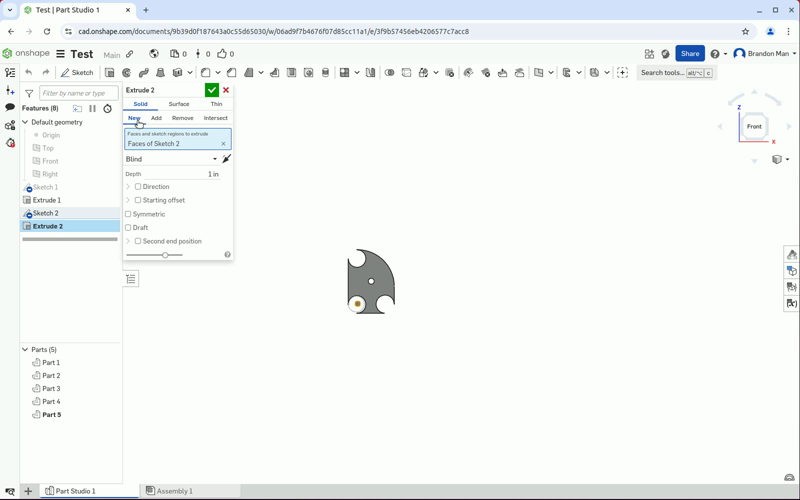
click(137, 120)
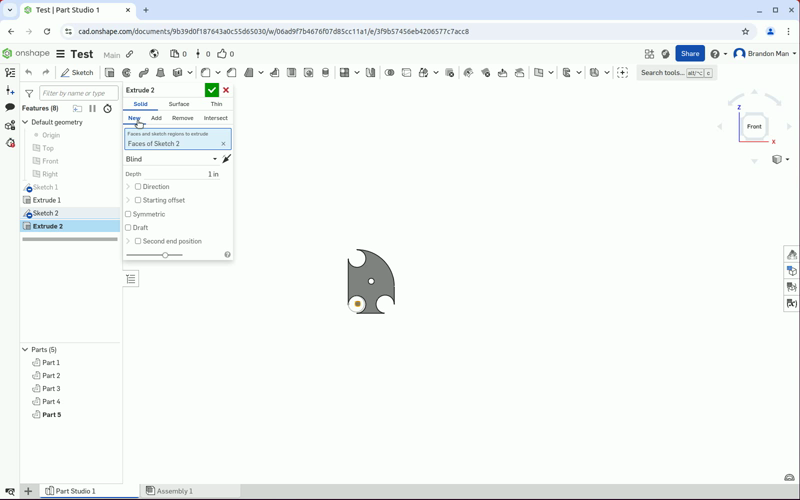
key(tab, 4)
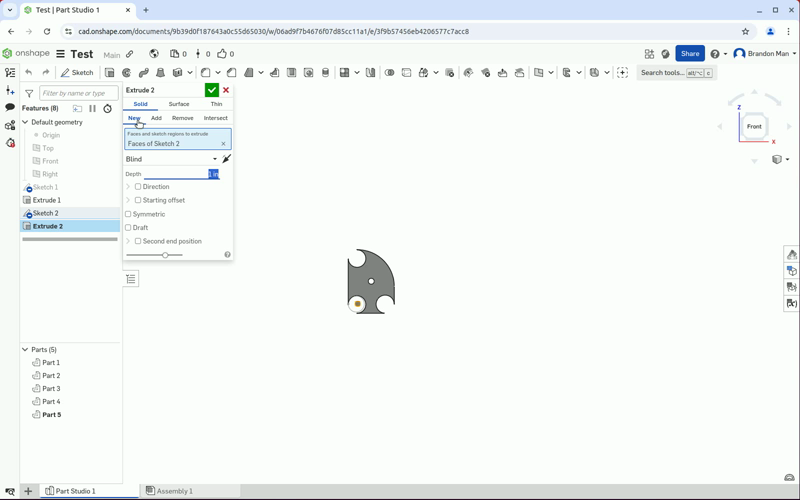
text(0.722)
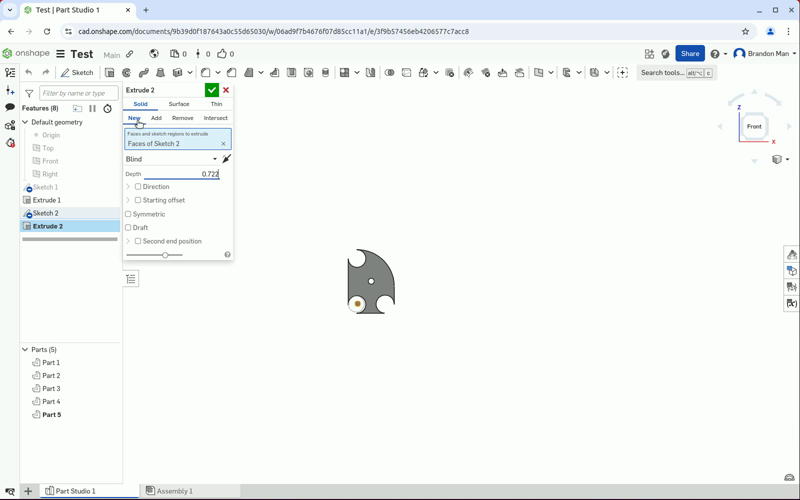
key(enter)
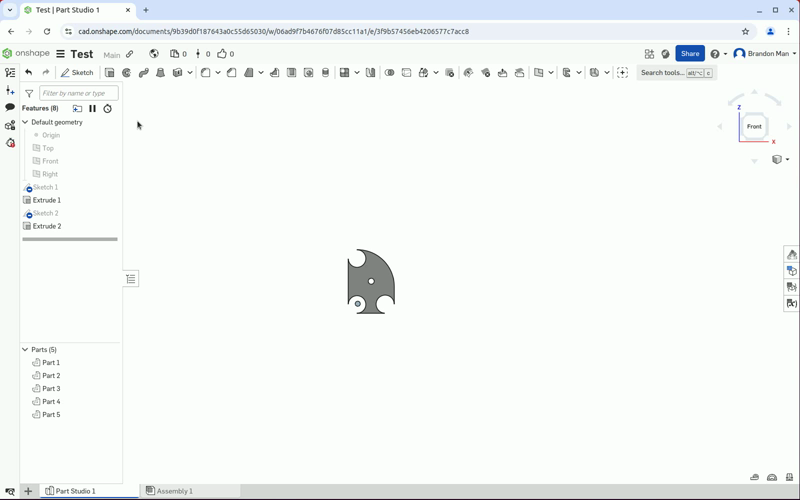
key(shift+h)
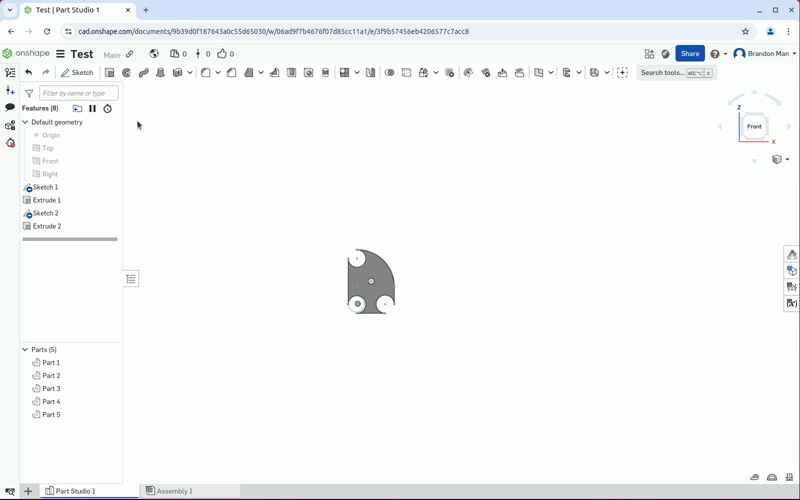
key(shift+h)
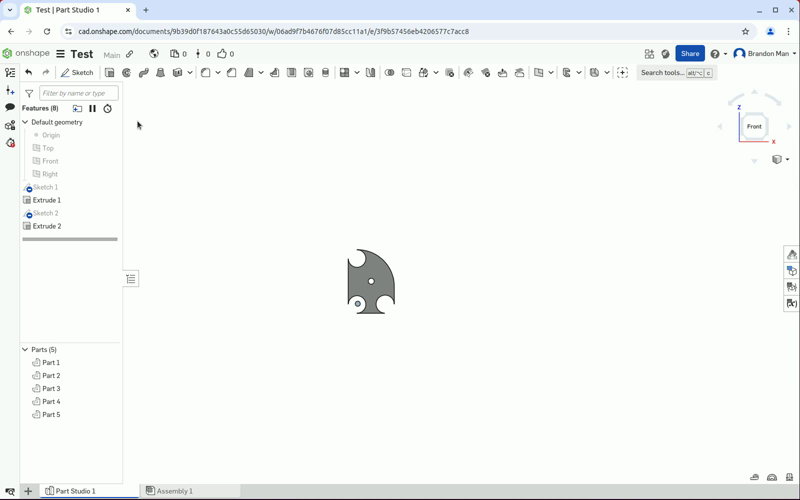
mouse_move(73, 189)
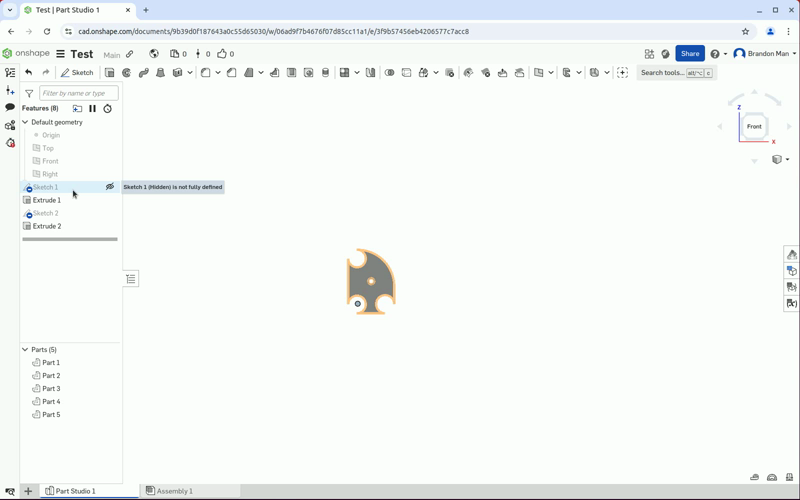
click(73, 189)
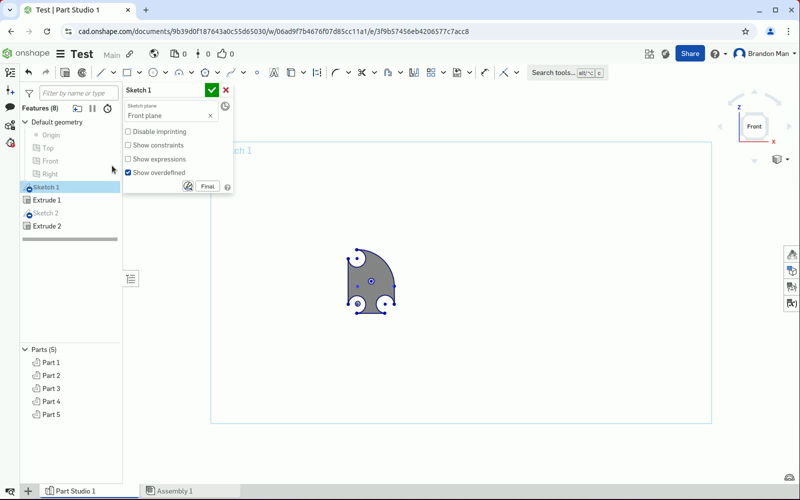
mouse_move(229, 92)
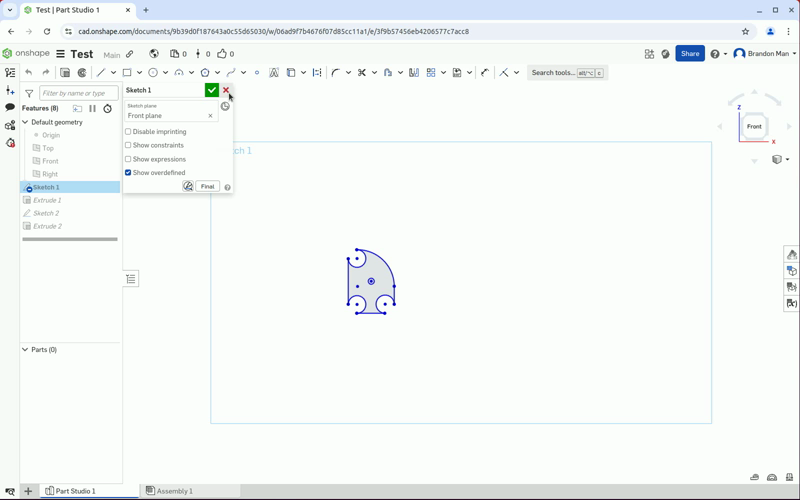
click(229, 92)
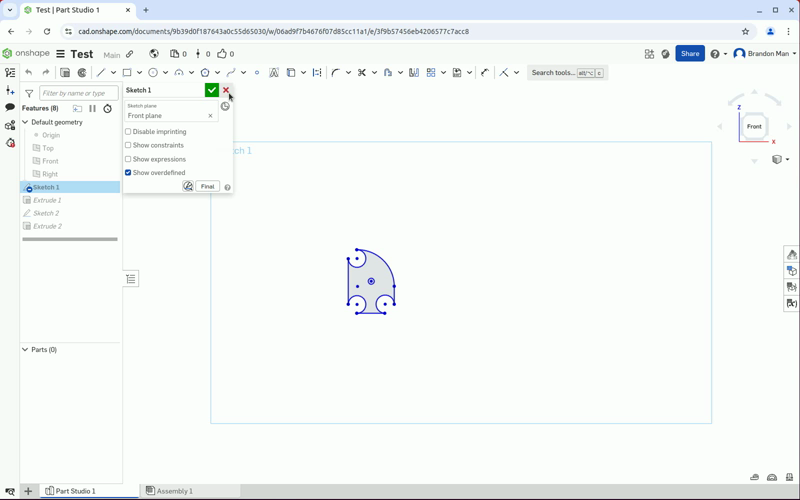
key(shift+s)
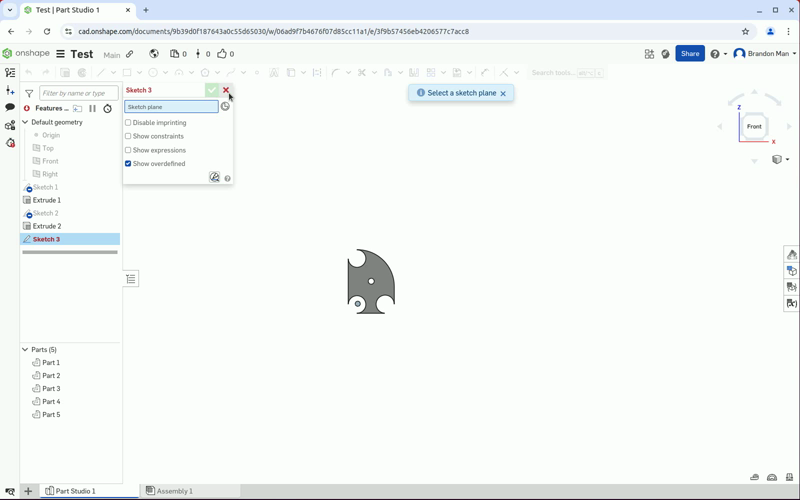
mouse_move(73, 163)
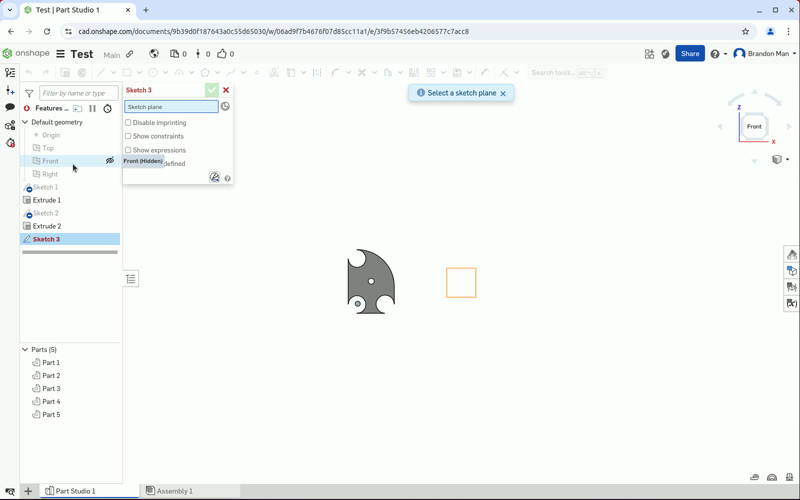
click(73, 163)
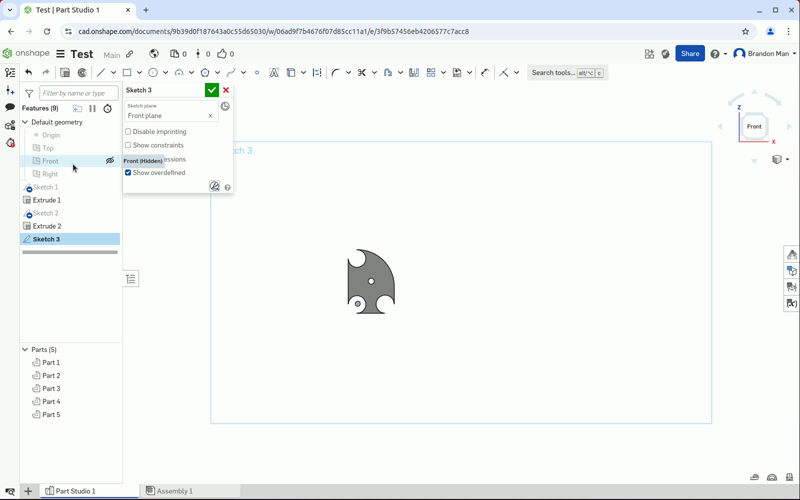
mouse_move(73, 352)
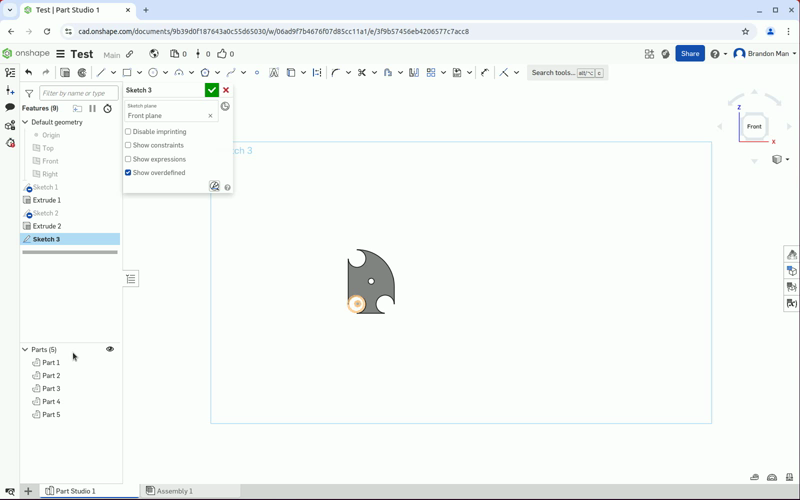
key(y)
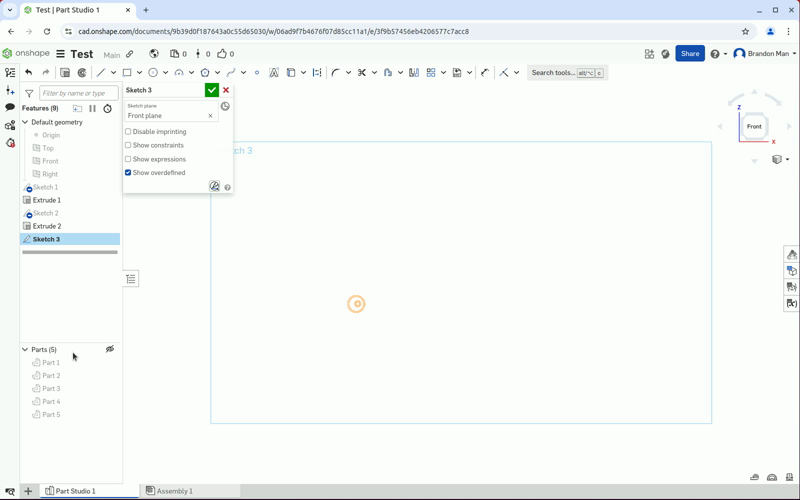
key(c)
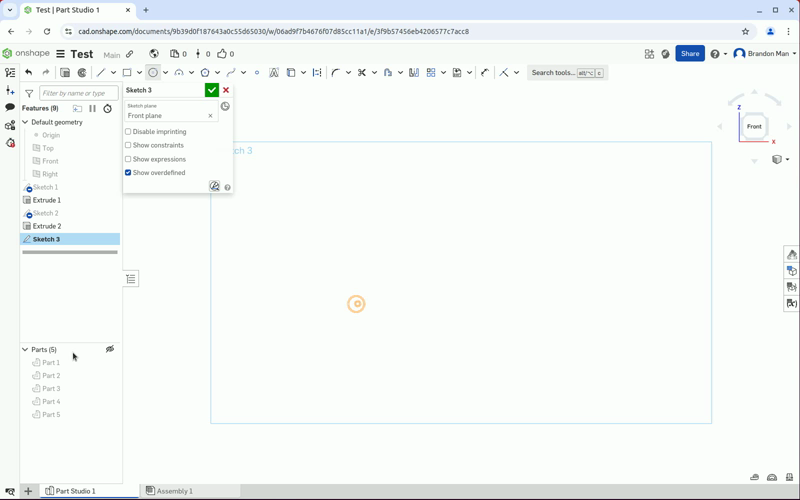
key_down(shift)
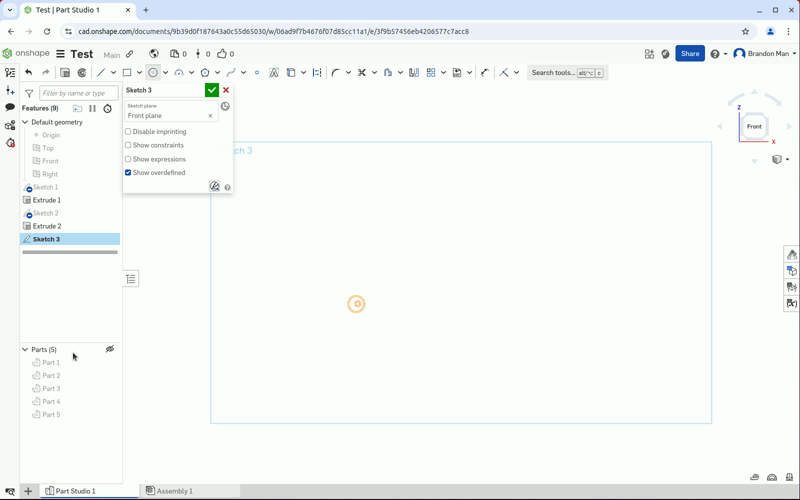
mouse_move(385, 304)
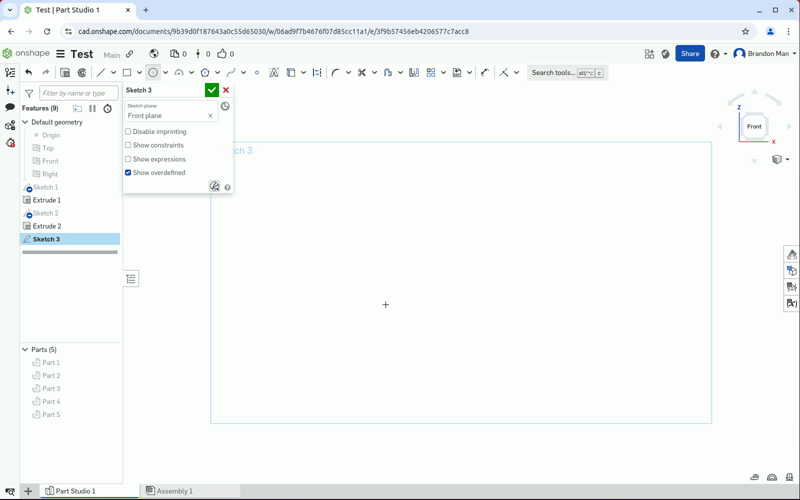
click(385, 304)
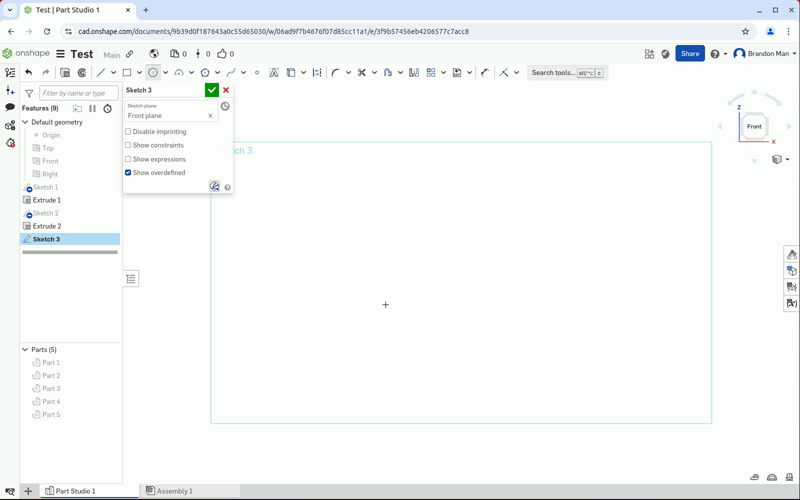
key_up(shift)
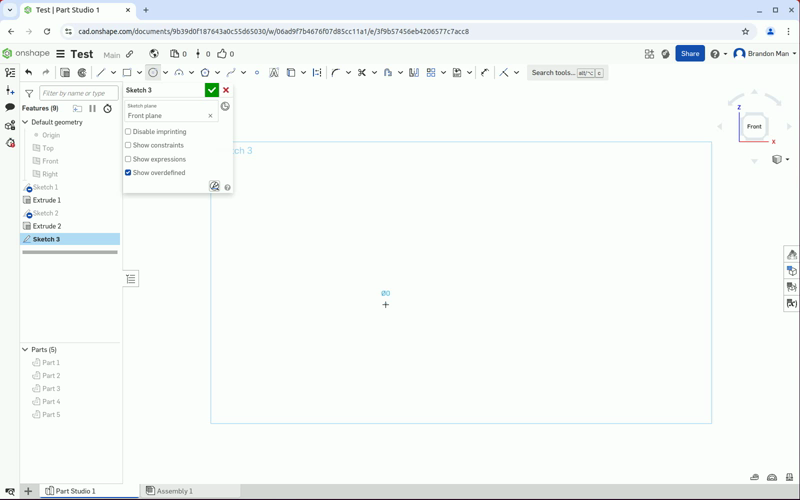
mouse_move(395, 304)
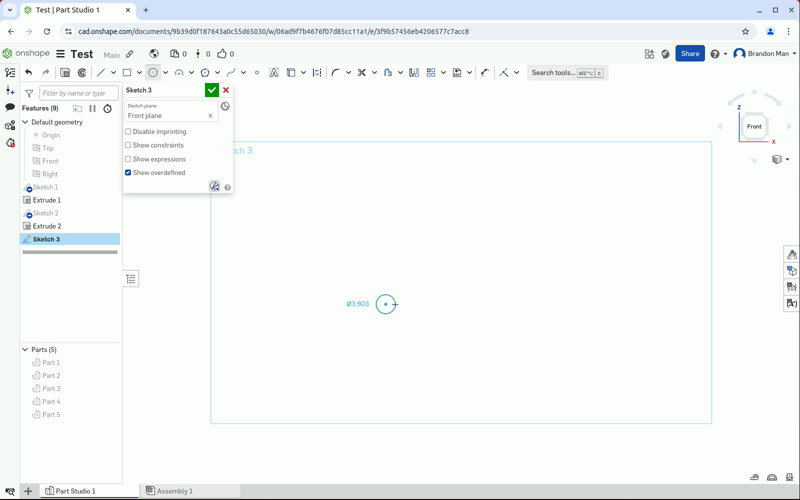
click(395, 304)
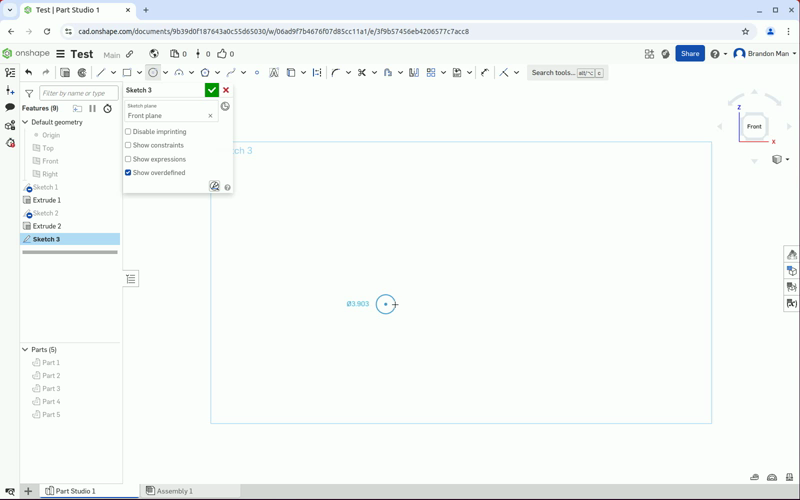
key(esc)
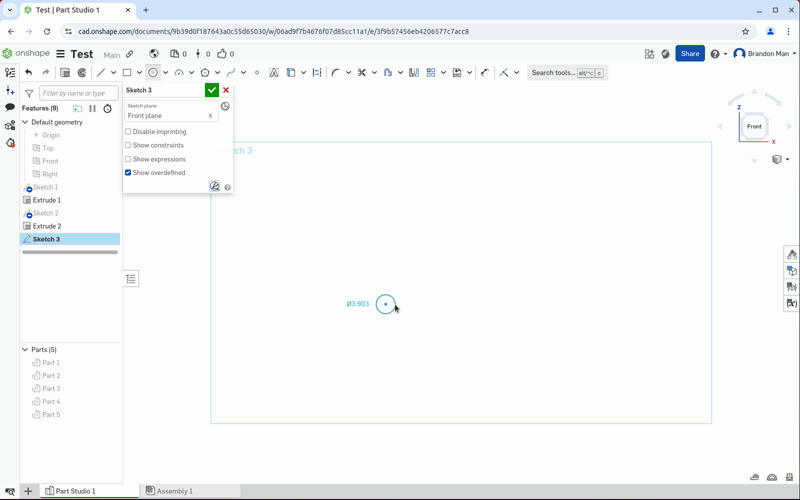
key(c)
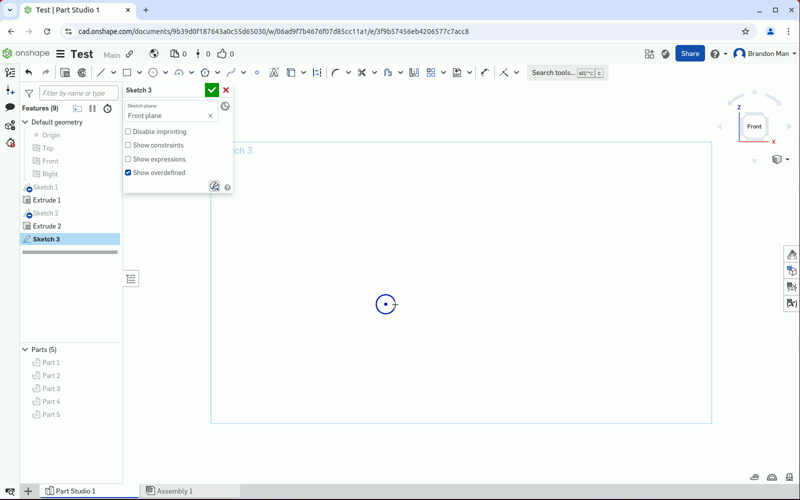
key_down(shift)
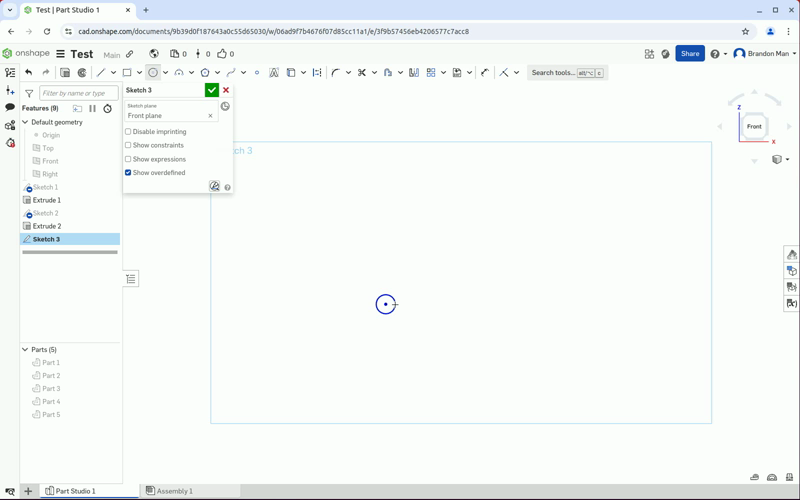
mouse_move(385, 304)
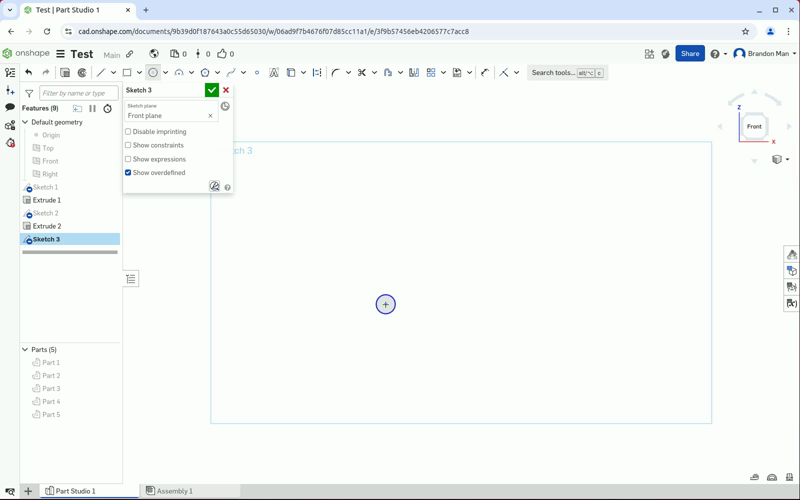
click(385, 304)
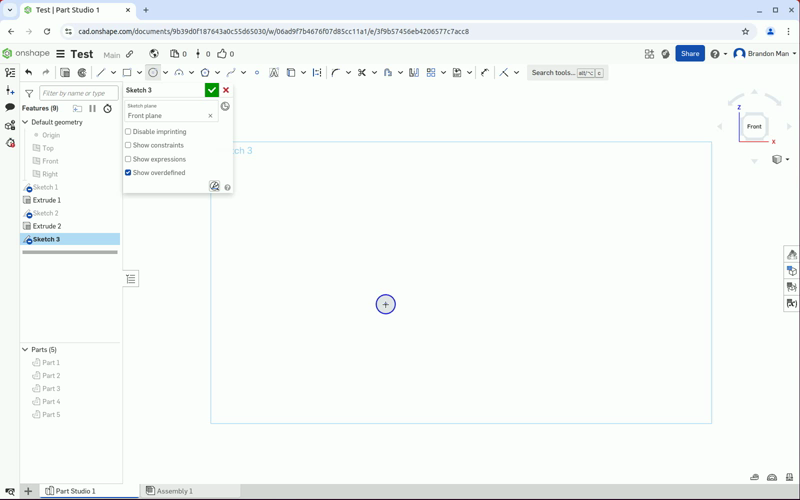
key_up(shift)
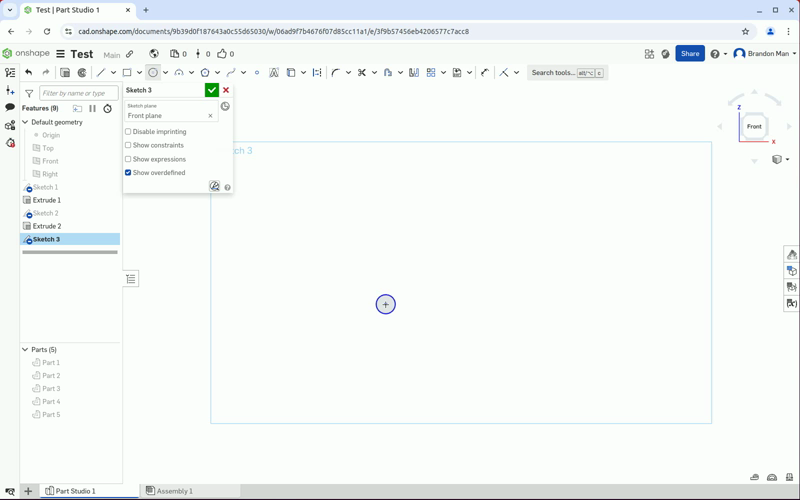
mouse_move(388, 304)
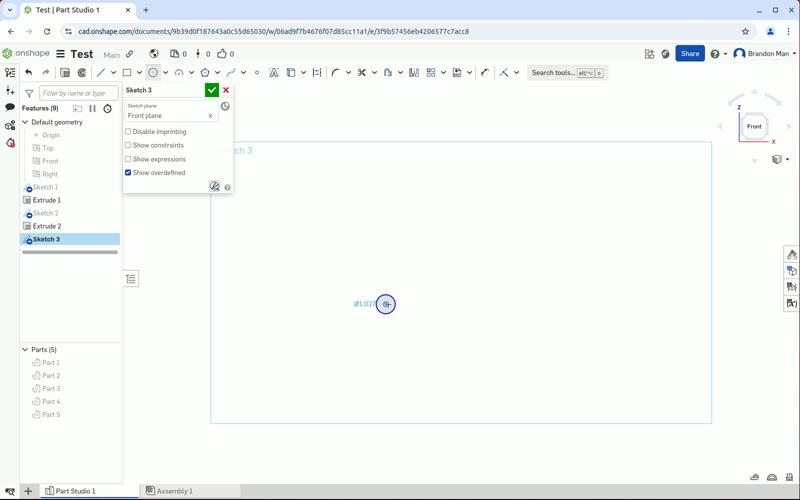
scroll(6)
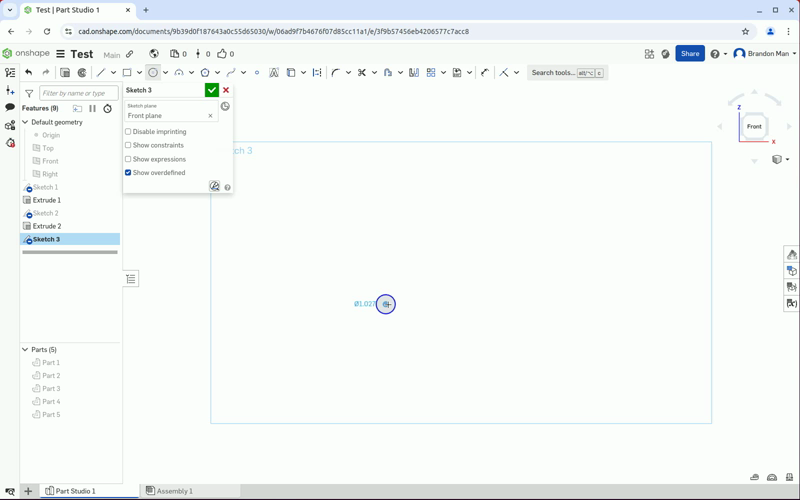
scroll(6)
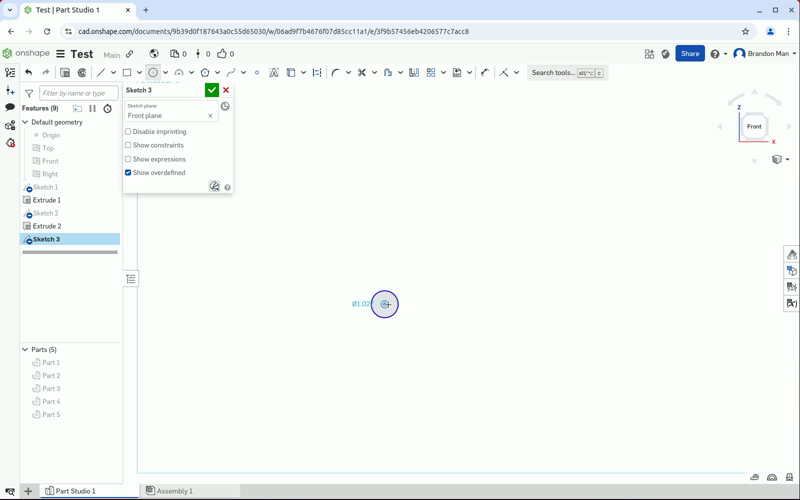
scroll(6)
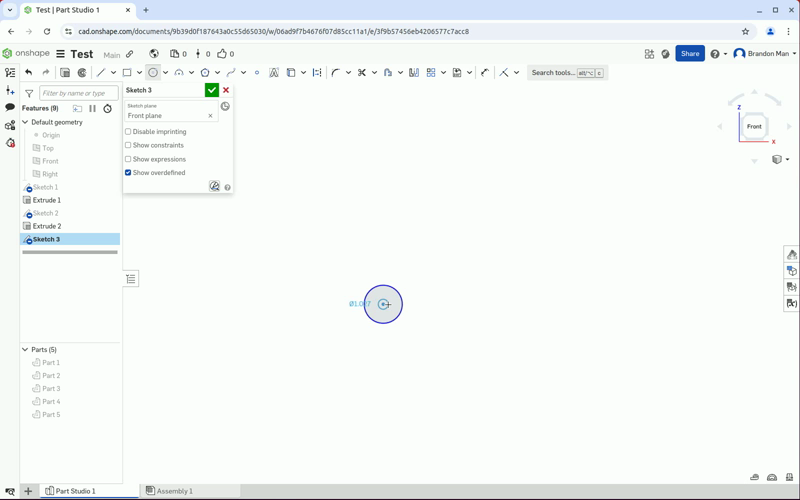
scroll(6)
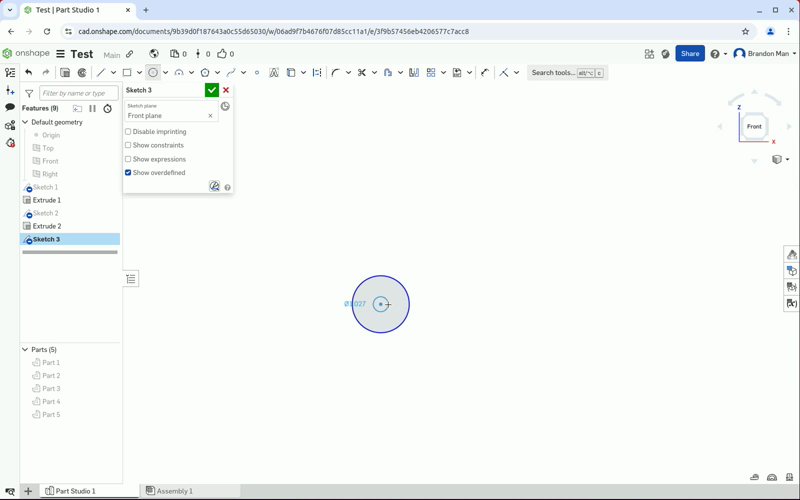
scroll(6)
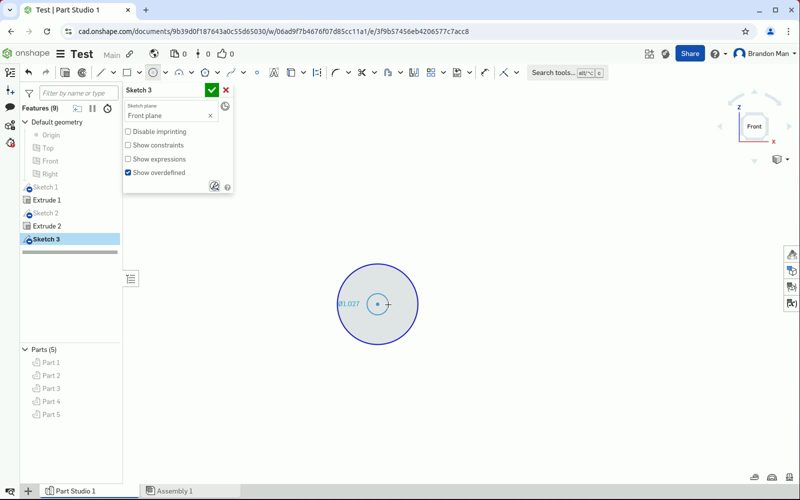
scroll(6)
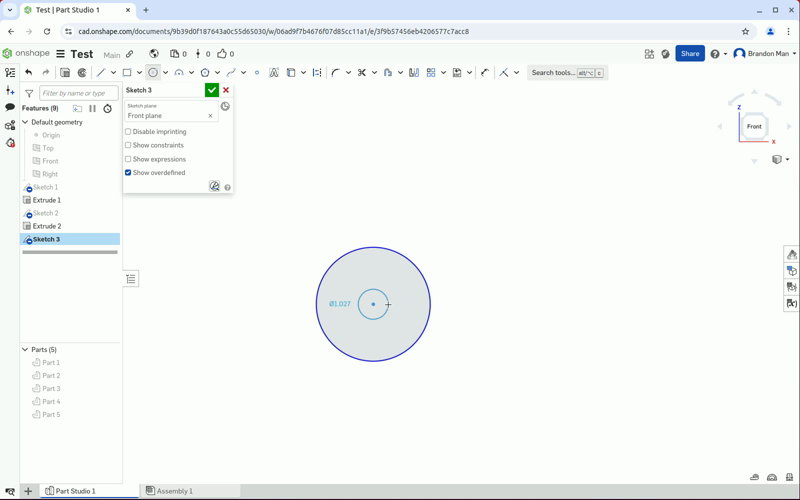
scroll(6)
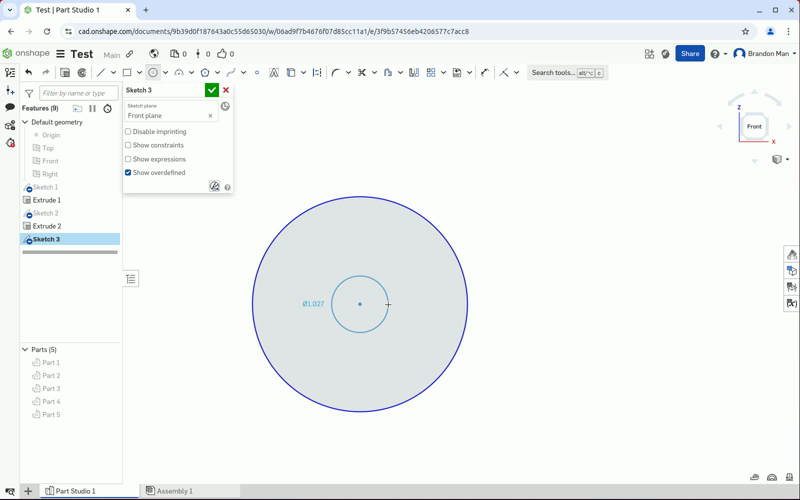
click(388, 304)
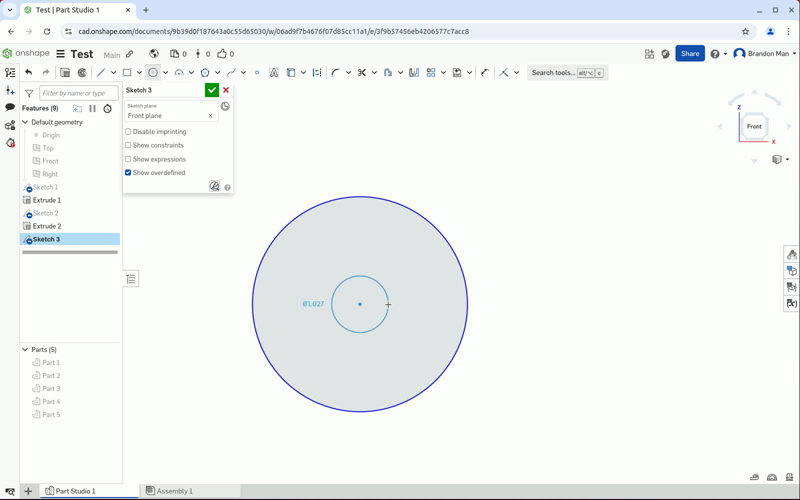
scroll(-6)
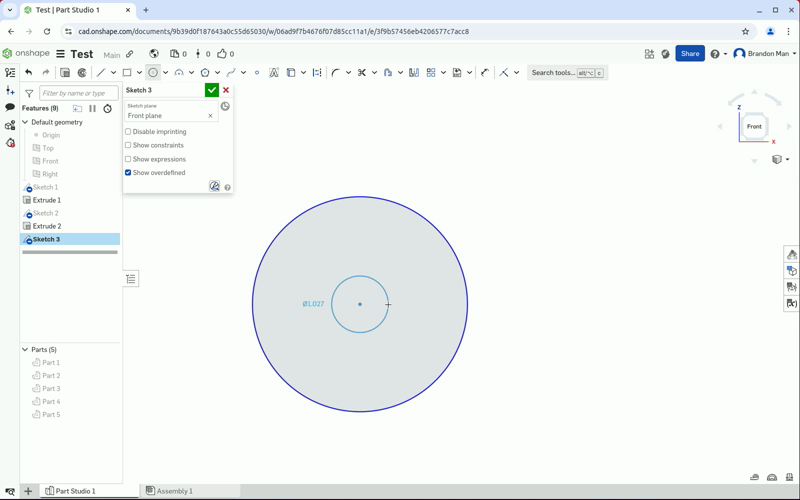
scroll(-6)
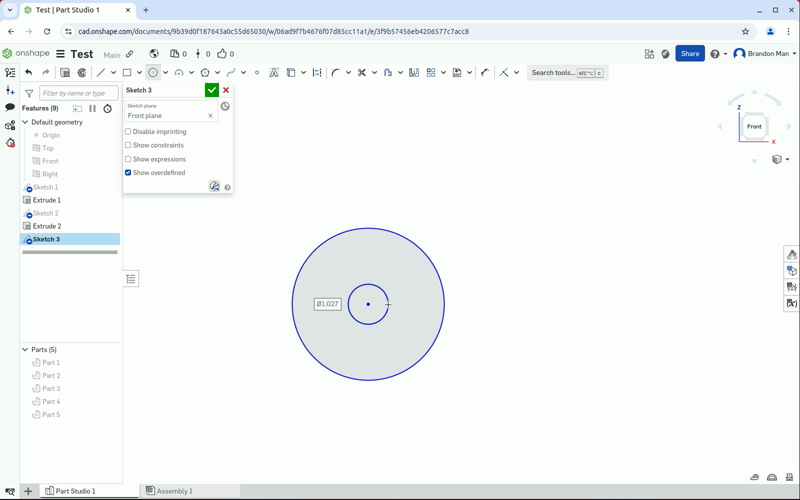
scroll(-6)
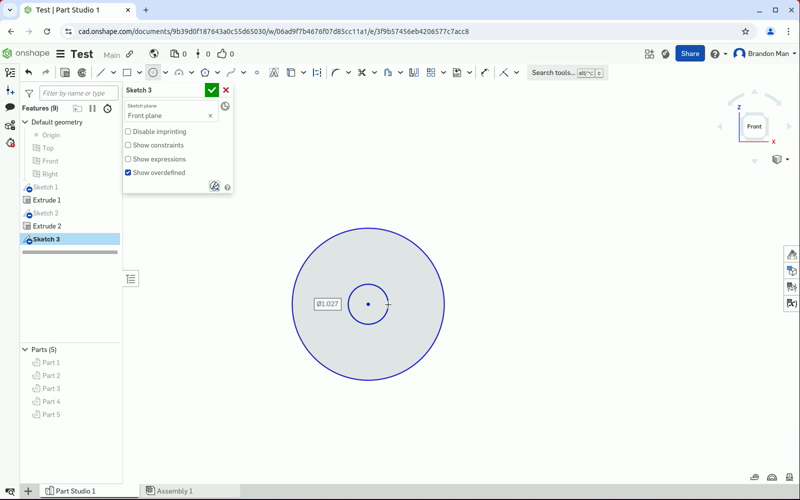
scroll(-6)
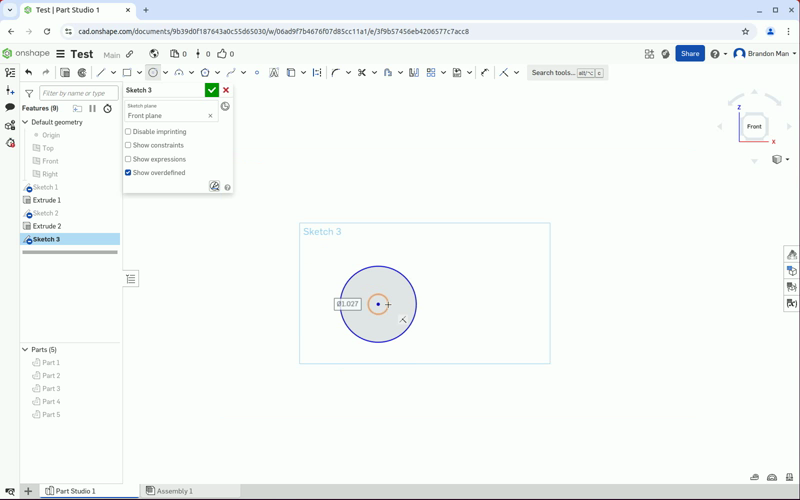
scroll(-6)
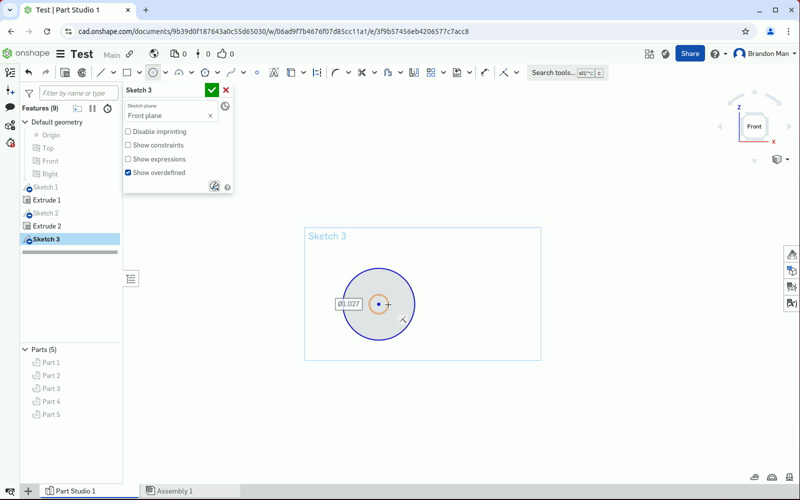
scroll(-6)
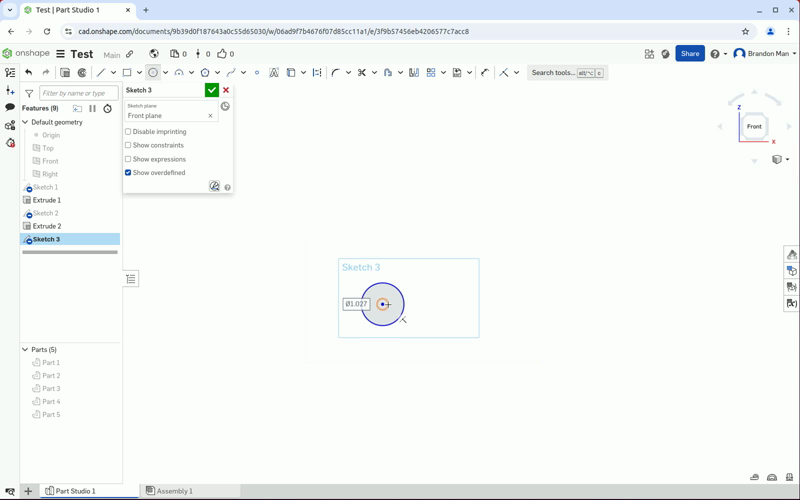
scroll(-6)
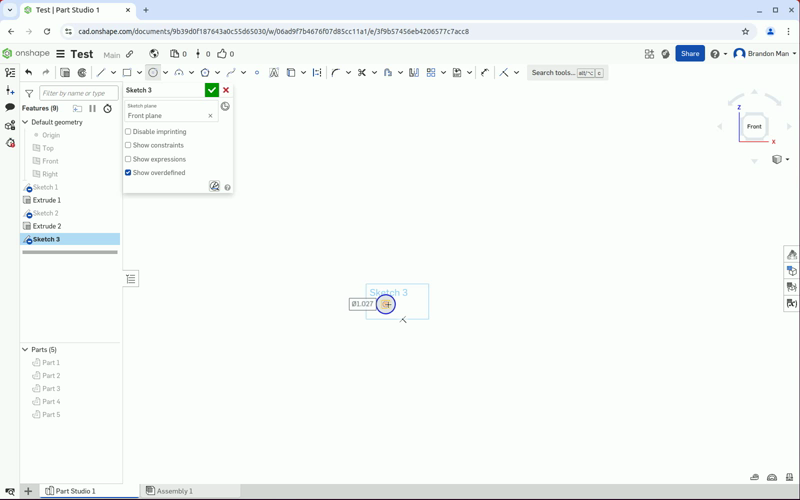
key(esc)
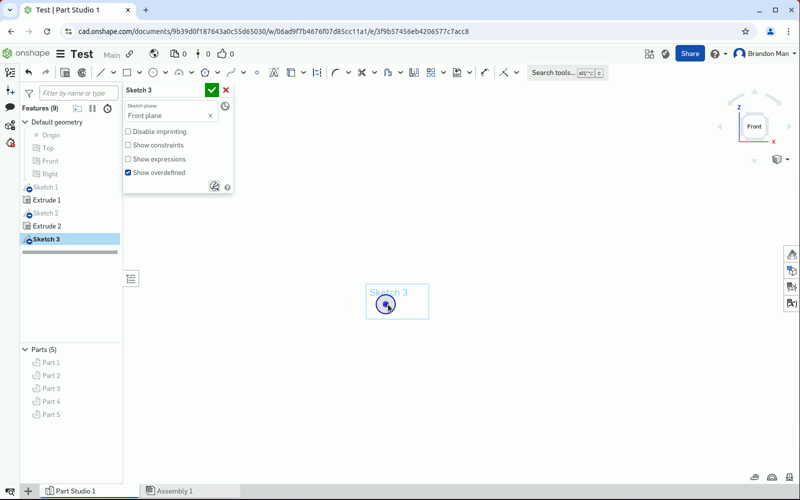
mouse_move(387, 307)
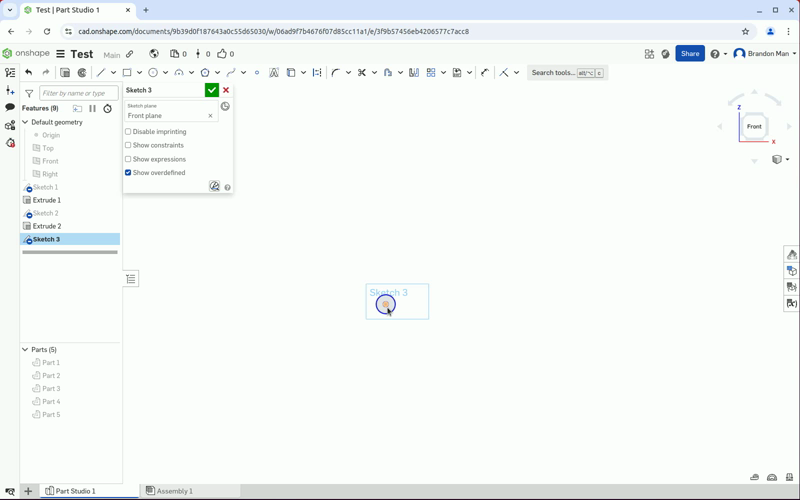
scroll(6)
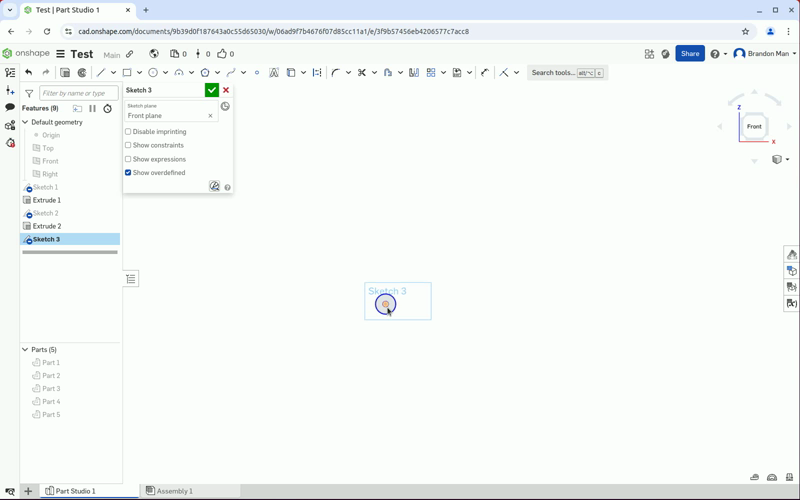
scroll(6)
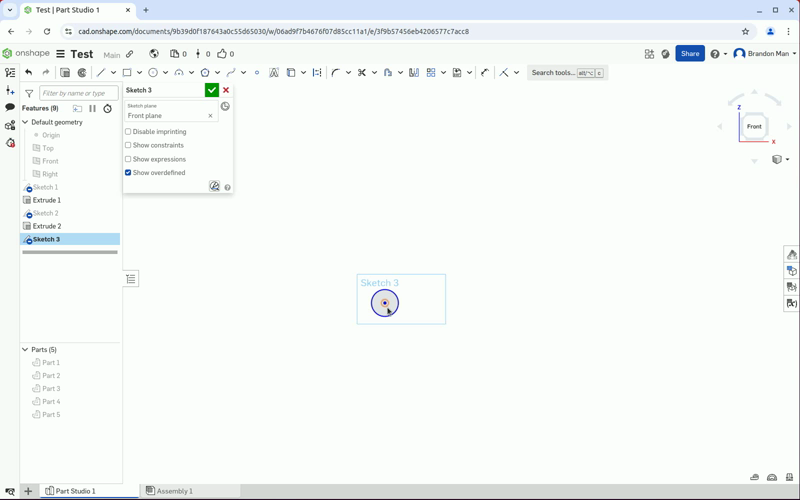
scroll(6)
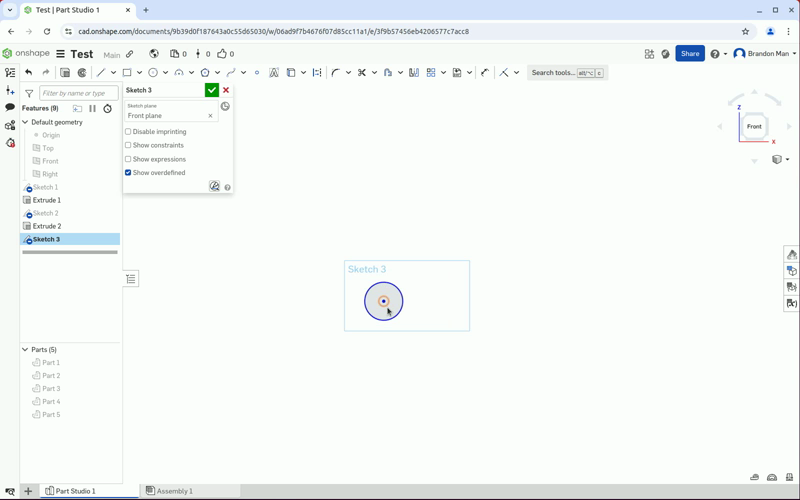
scroll(6)
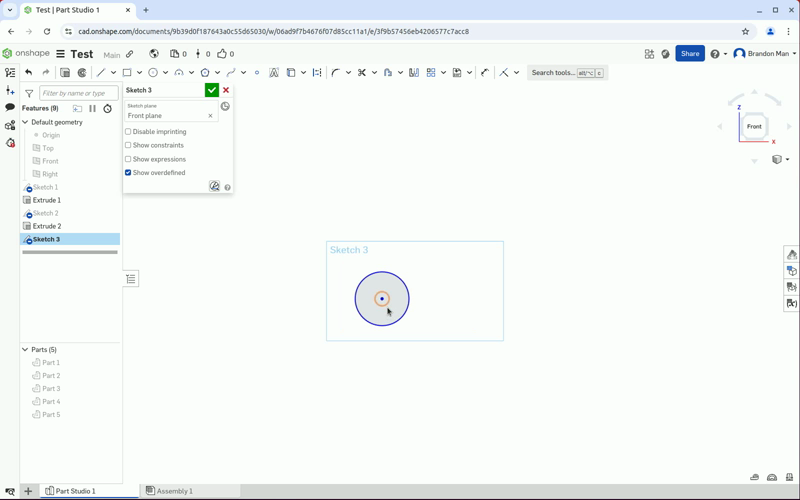
scroll(6)
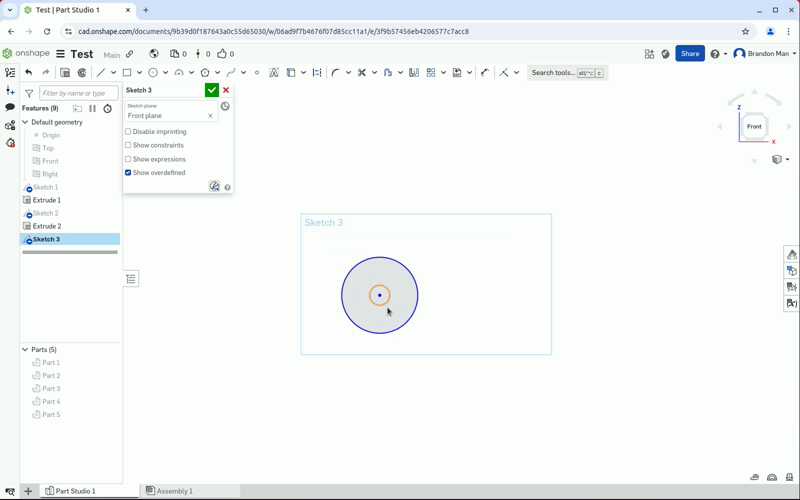
scroll(6)
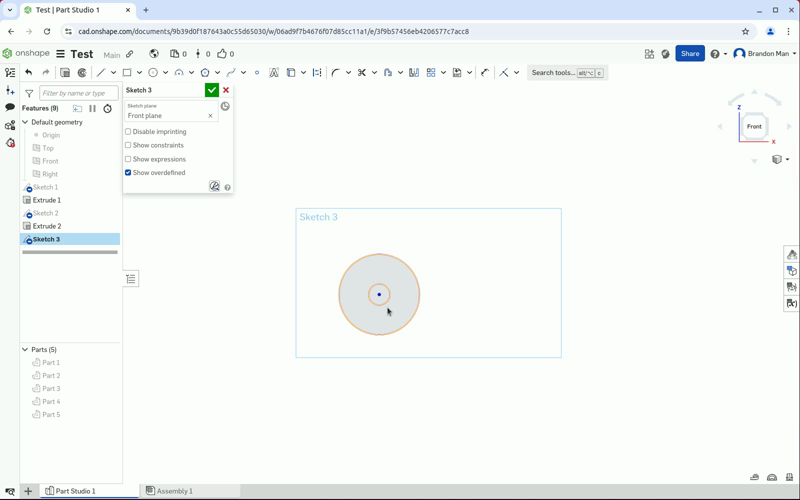
scroll(6)
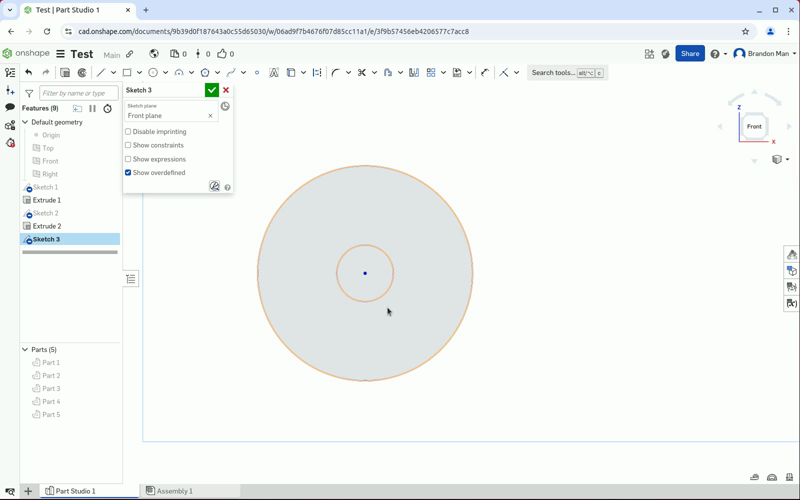
click(387, 307)
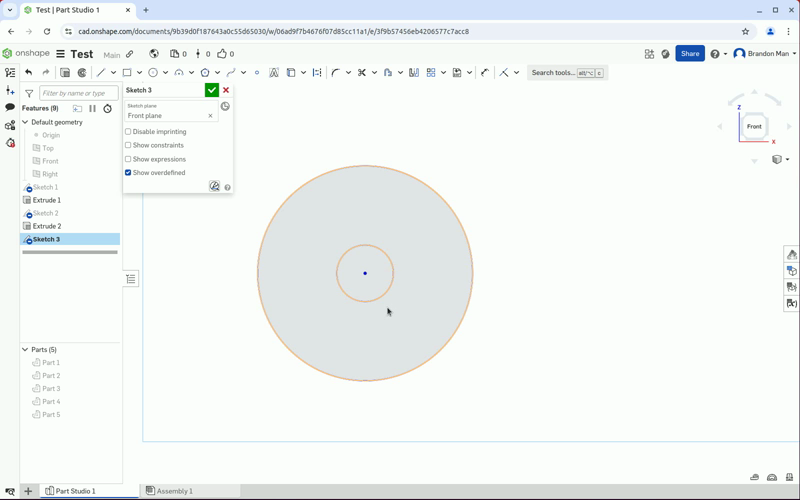
scroll(-6)
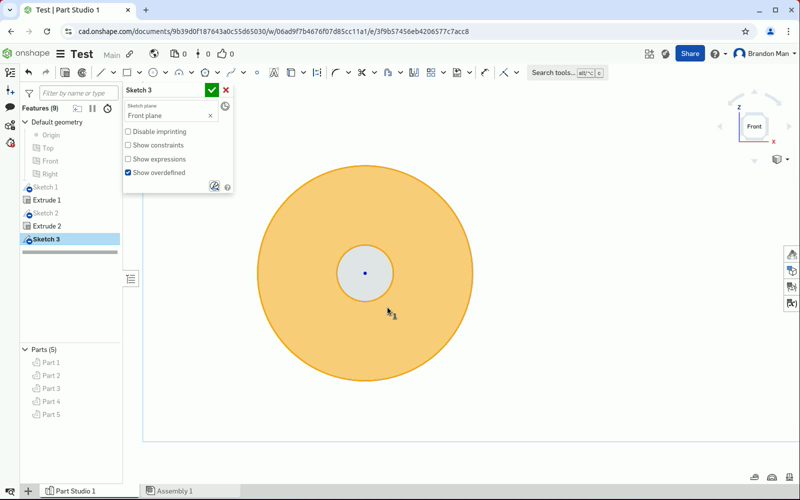
scroll(-6)
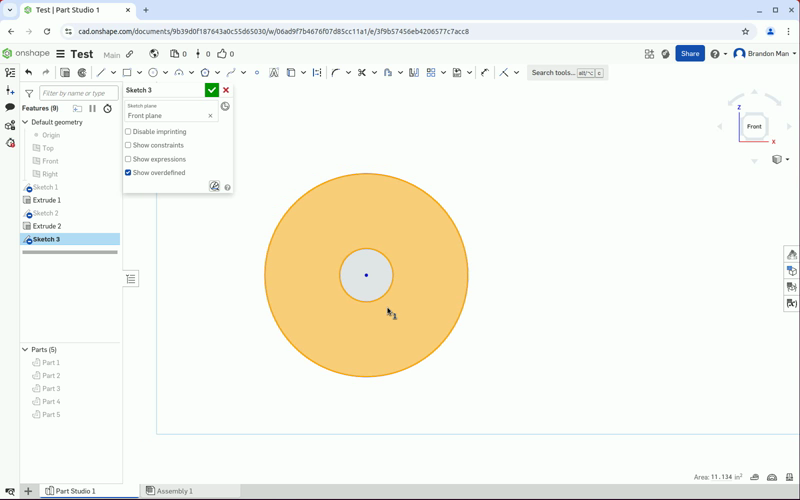
scroll(-6)
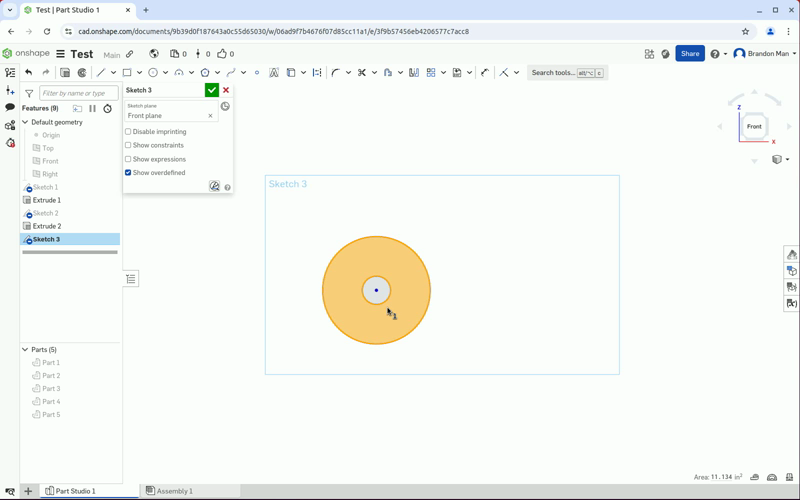
scroll(-6)
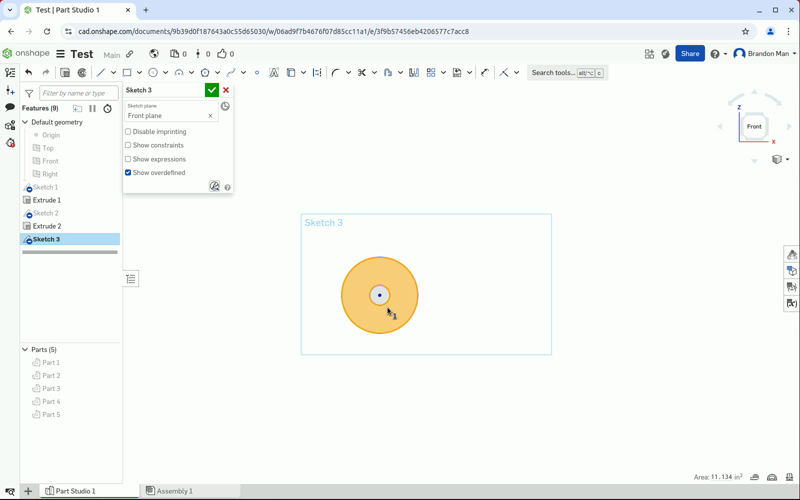
scroll(-6)
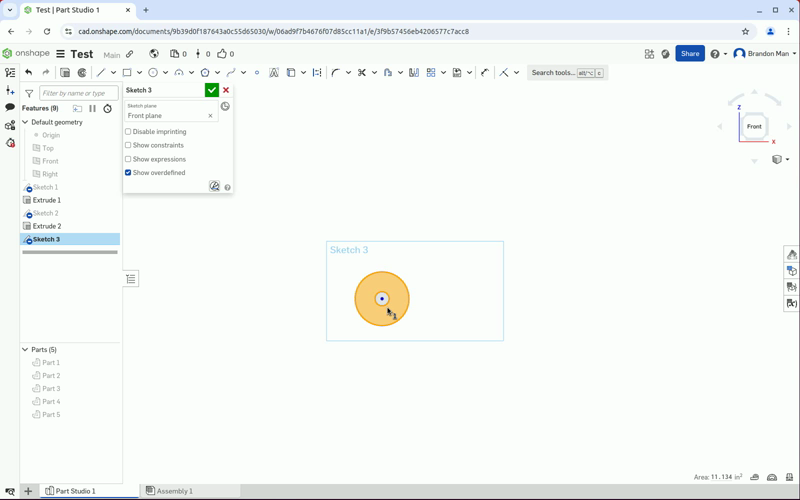
scroll(-6)
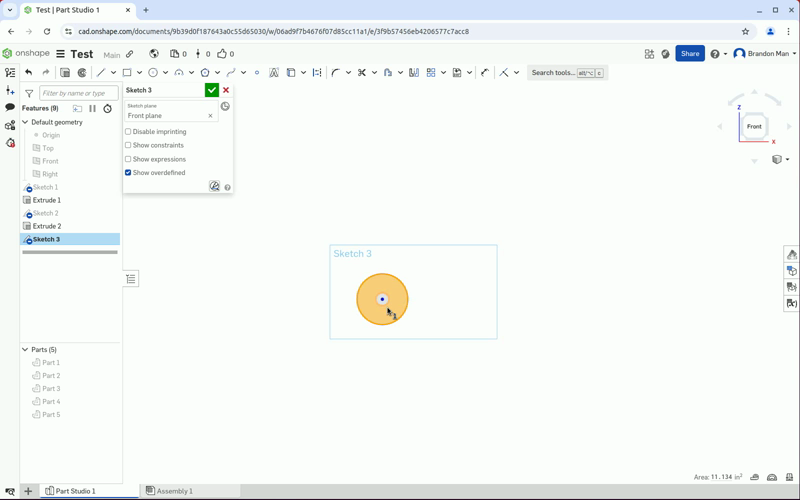
scroll(-6)
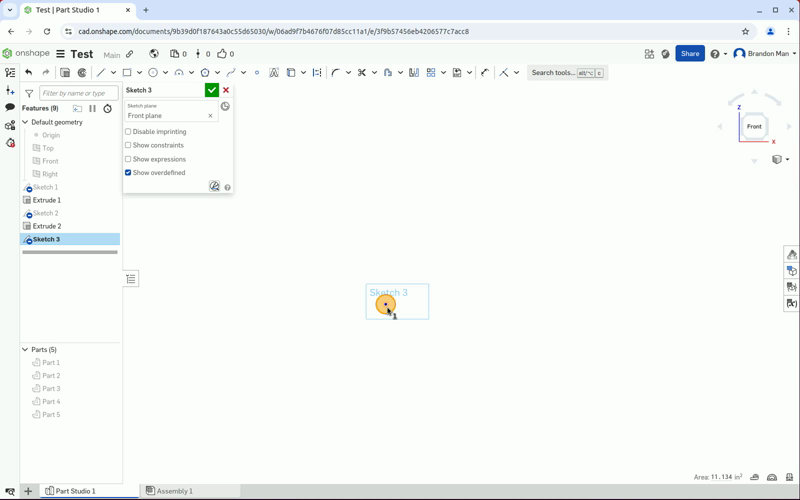
mouse_move(73, 352)
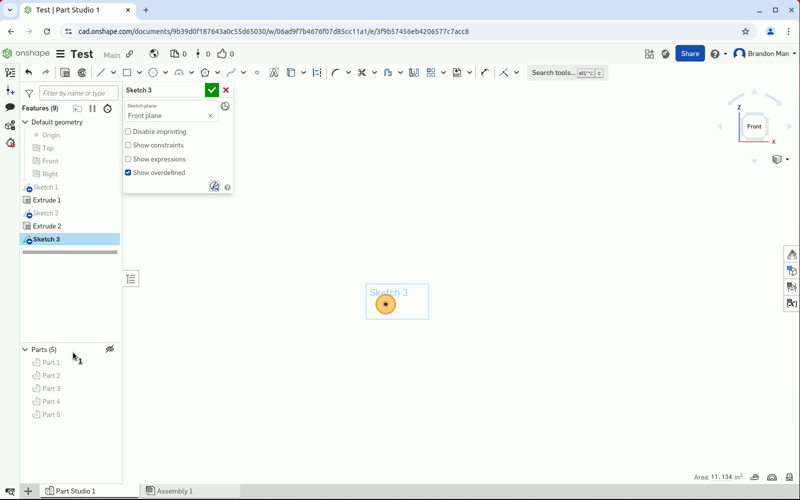
key(shift+y)
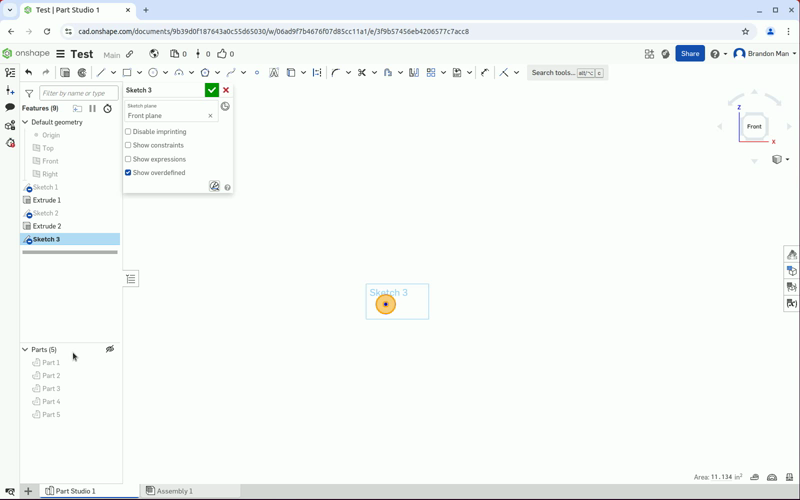
key(shift+e)
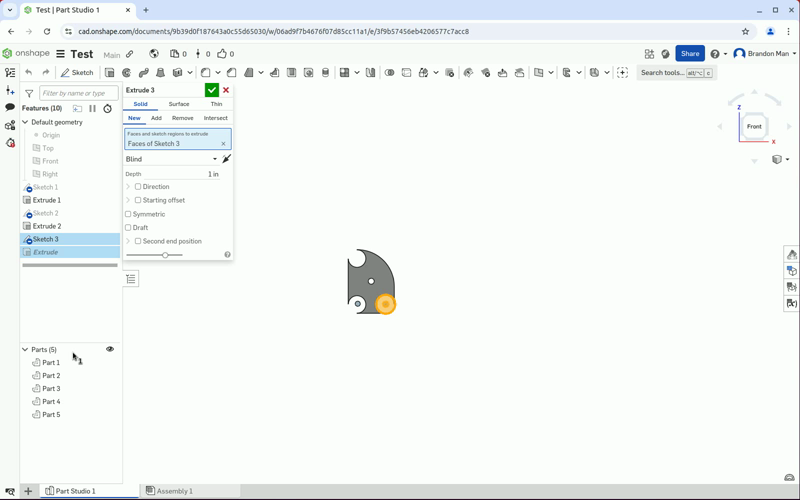
mouse_move(143, 106)
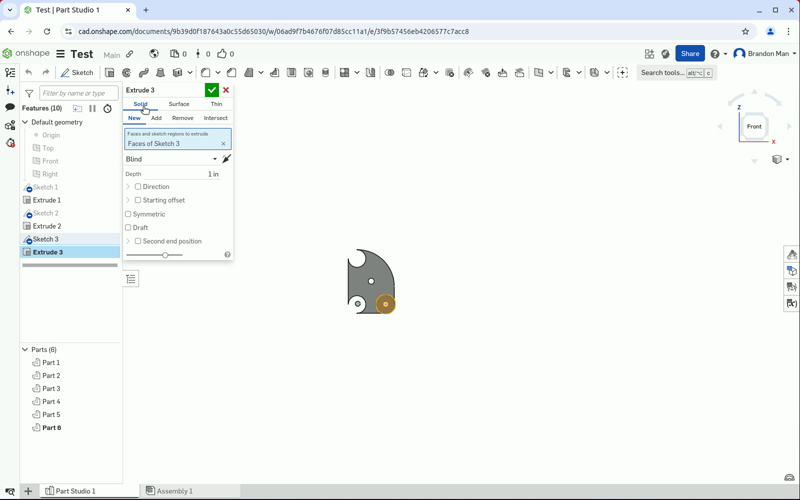
click(143, 106)
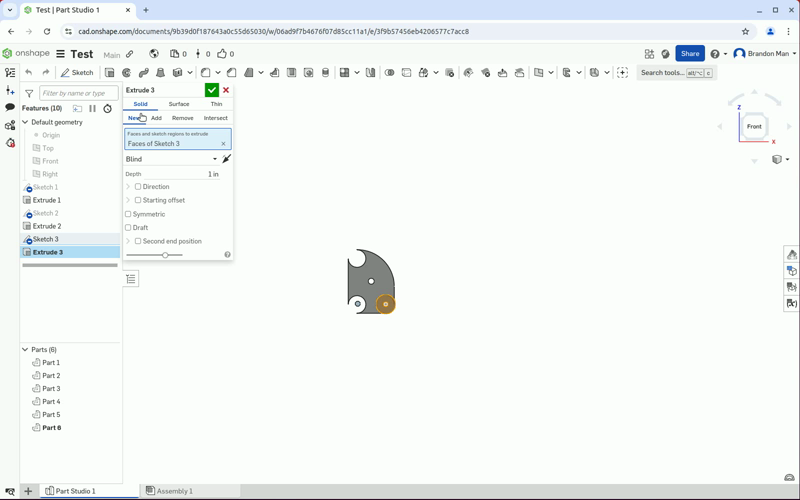
mouse_move(137, 120)
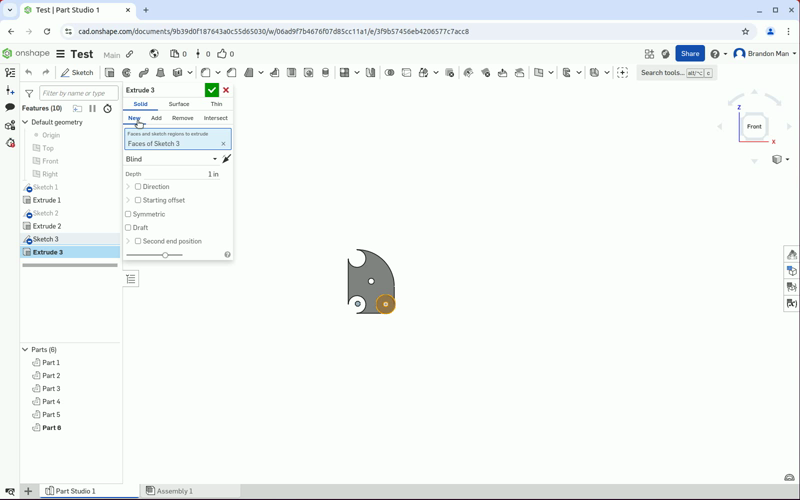
click(137, 120)
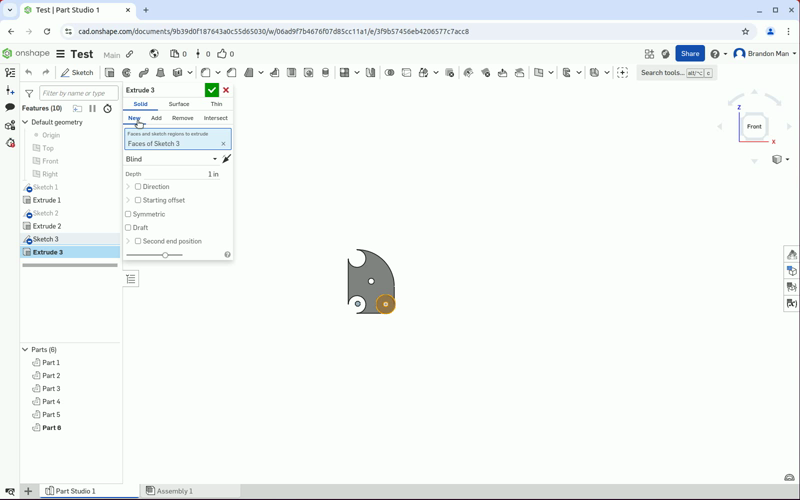
key(tab, 4)
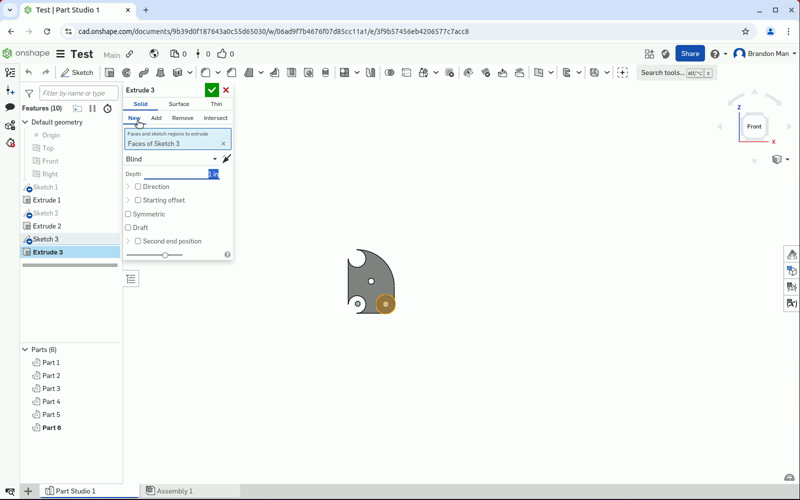
text(0.722)
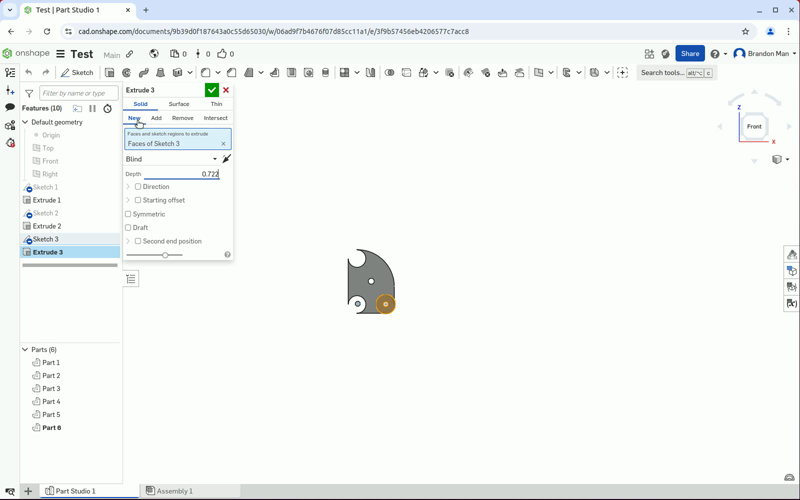
key(enter)
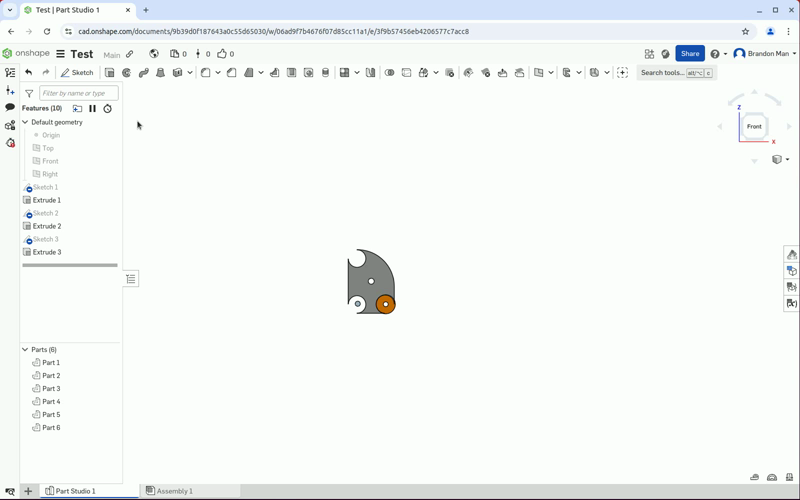
key(shift+h)
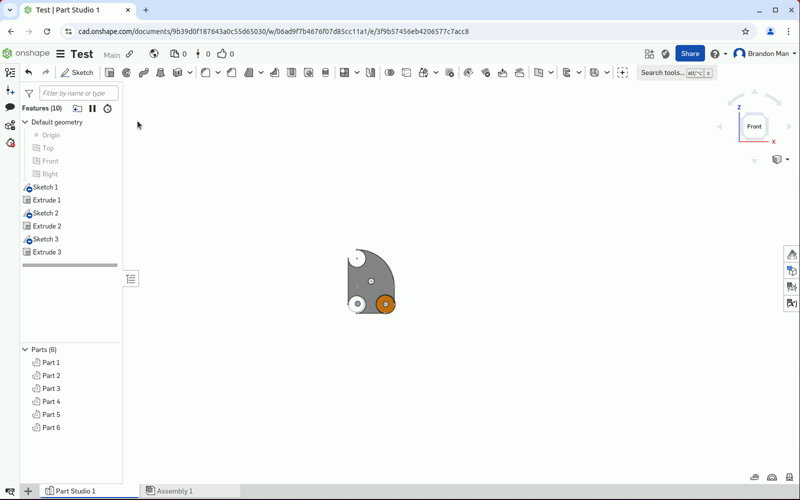
key(shift+h)
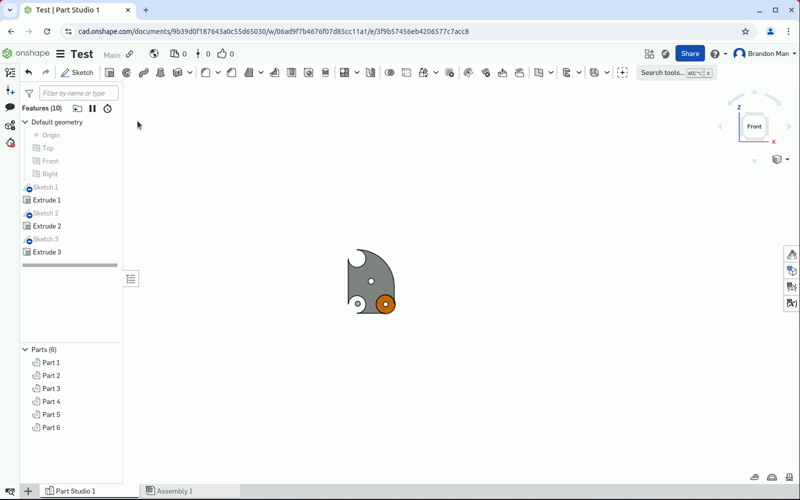
mouse_move(73, 189)
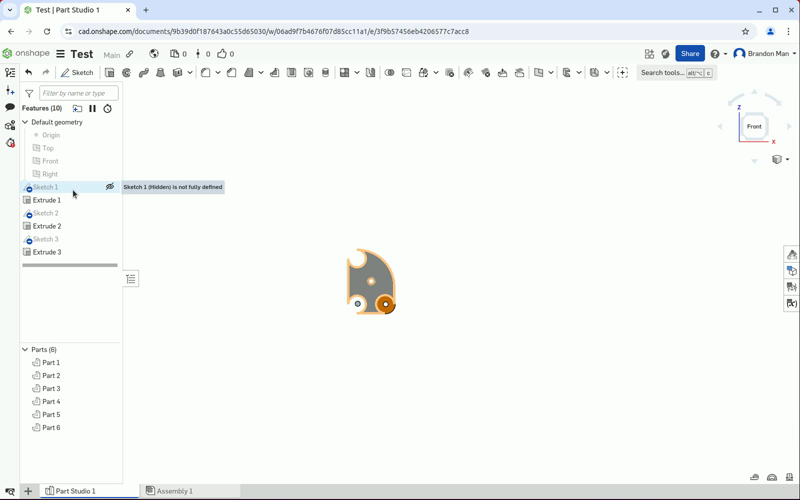
click(73, 189)
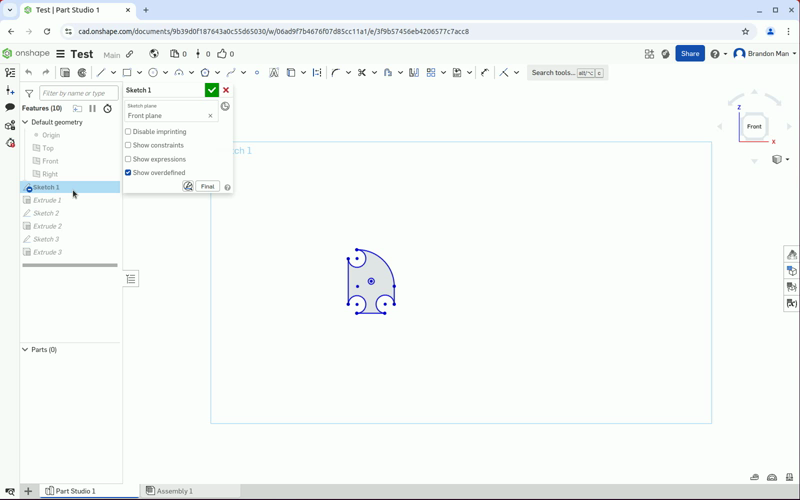
mouse_move(229, 92)
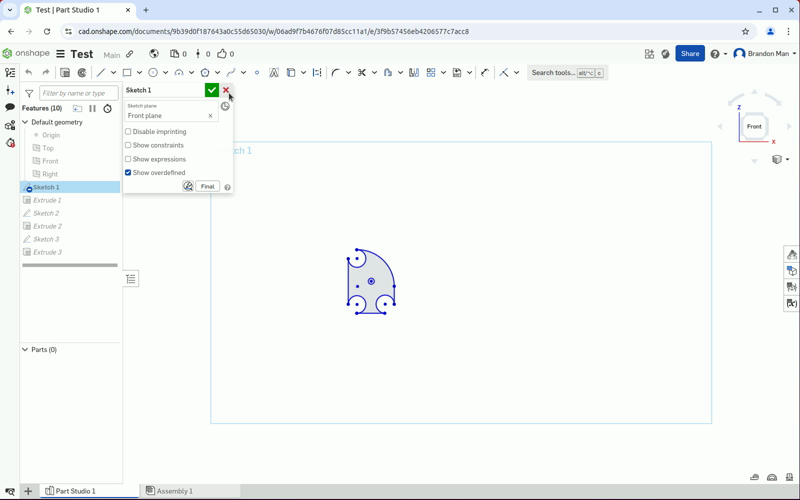
click(229, 92)
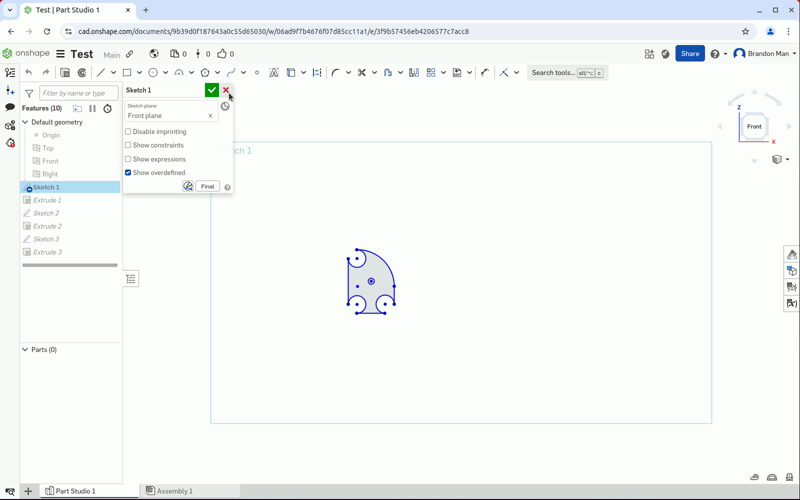
key(shift+s)
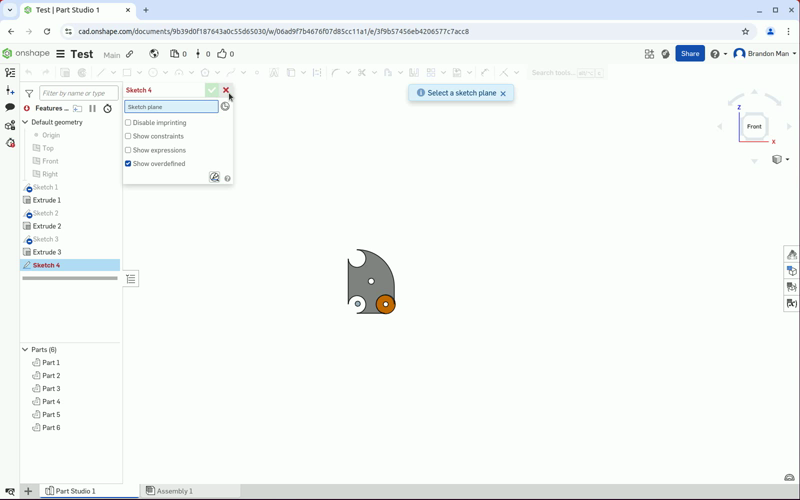
mouse_move(73, 163)
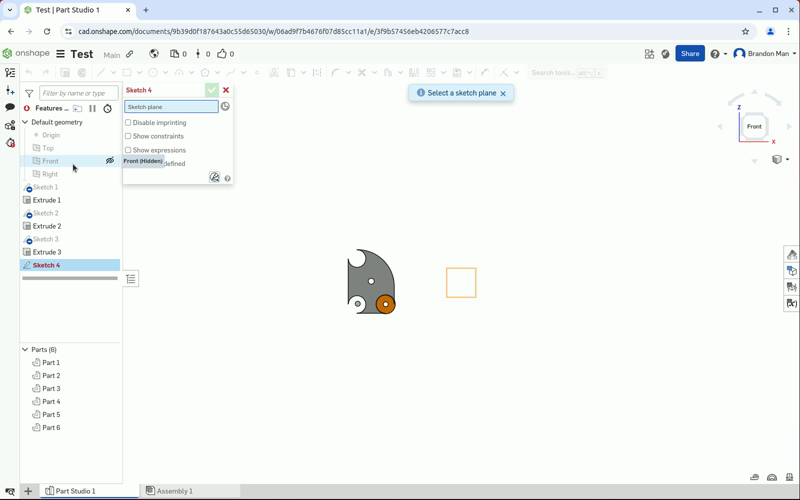
click(73, 163)
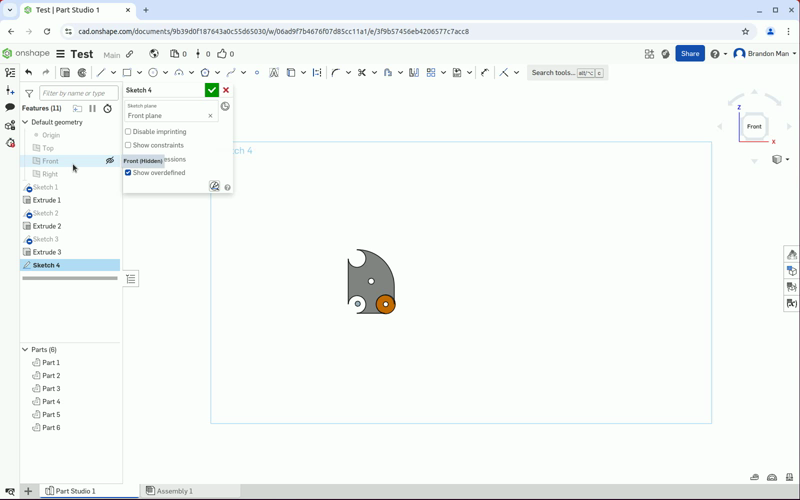
mouse_move(73, 352)
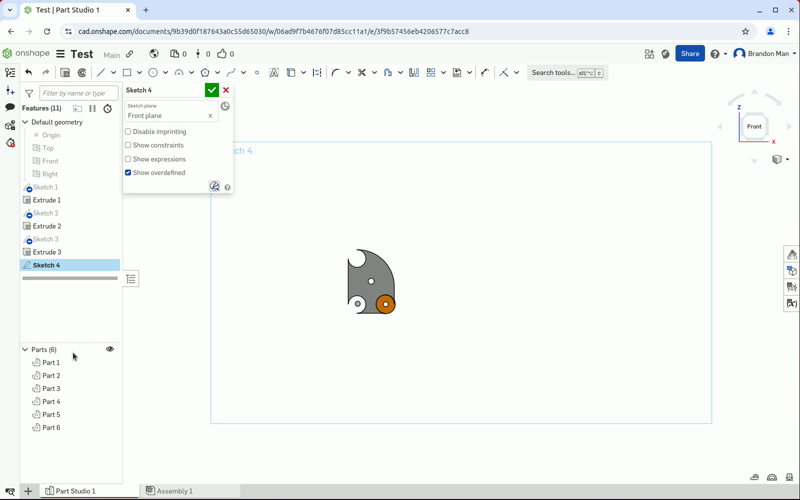
key(y)
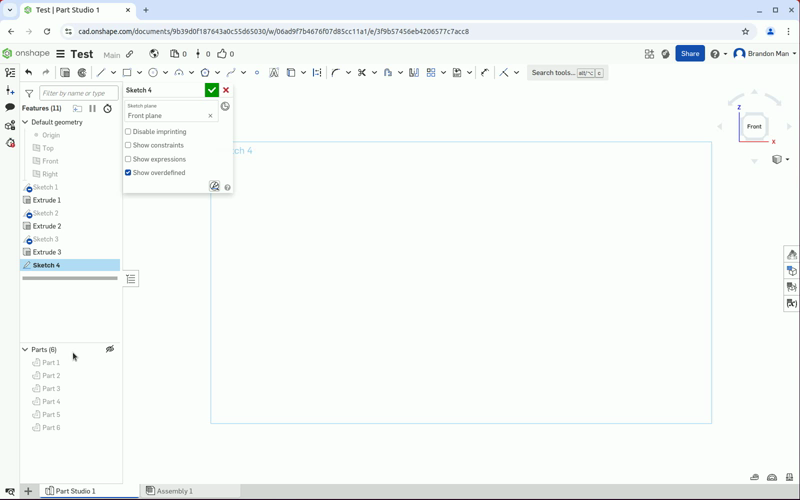
key(c)
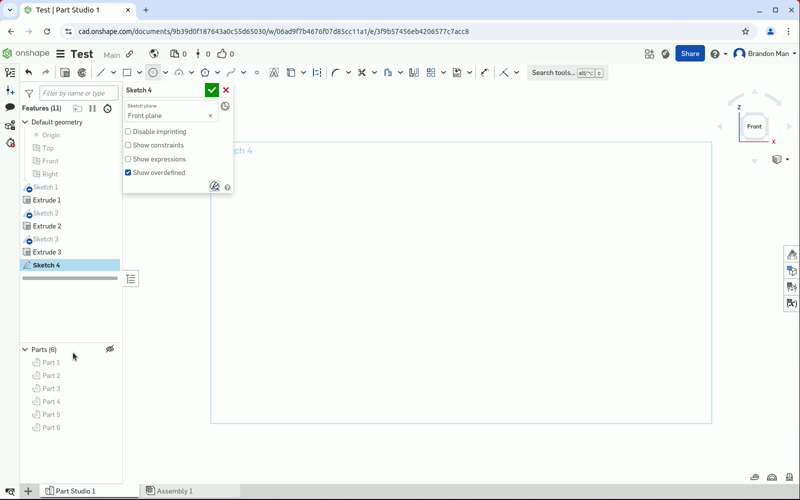
key_down(shift)
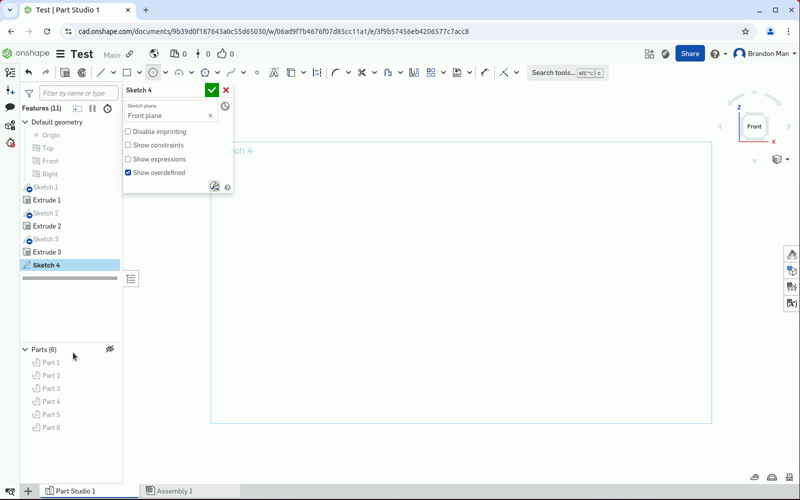
mouse_move(357, 258)
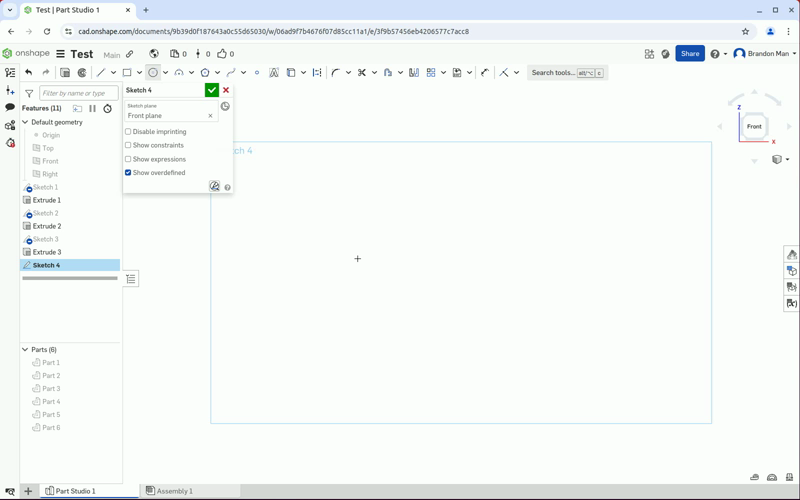
click(357, 258)
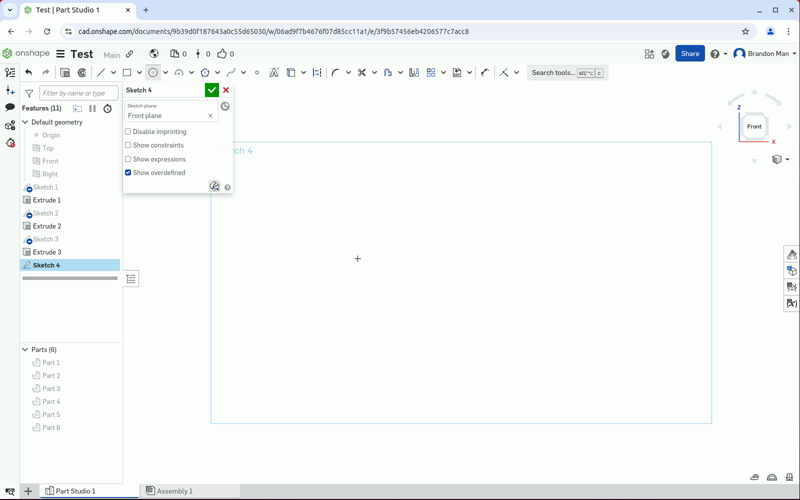
key_up(shift)
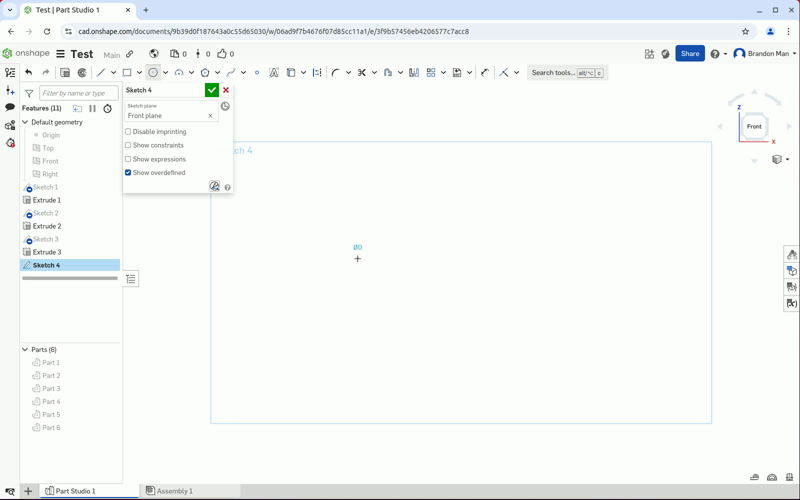
mouse_move(366, 258)
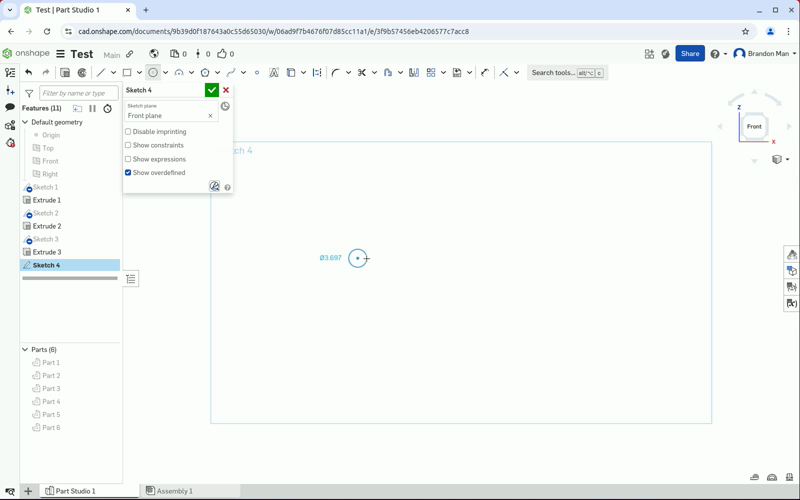
click(366, 258)
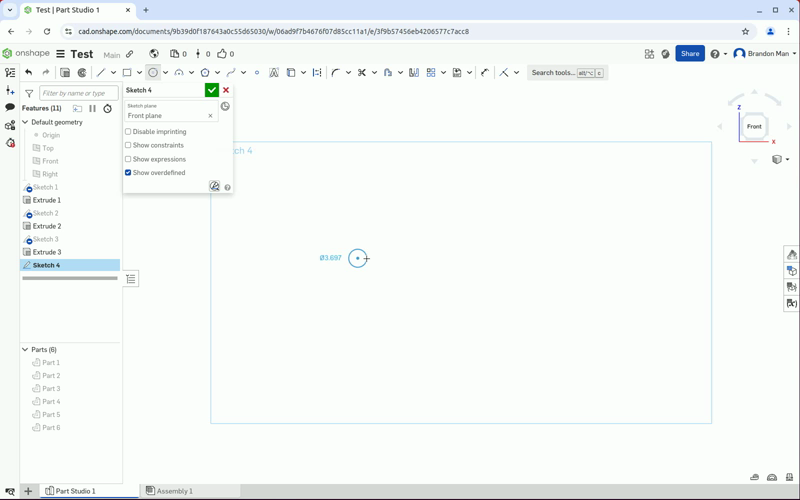
key(esc)
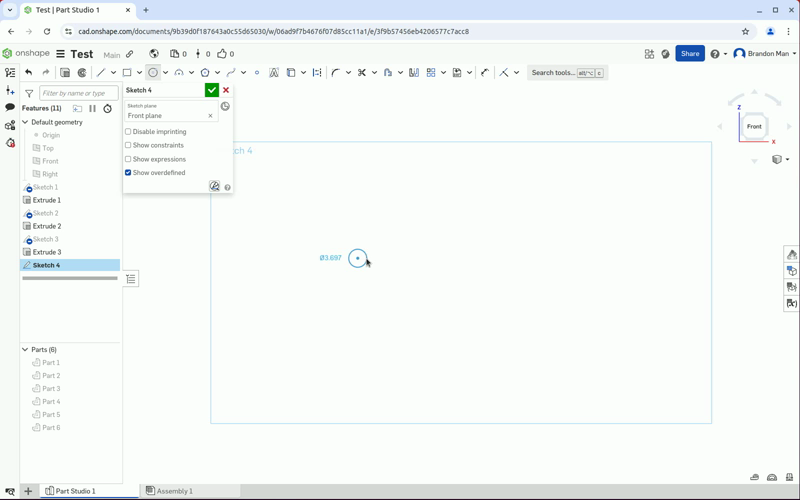
key(c)
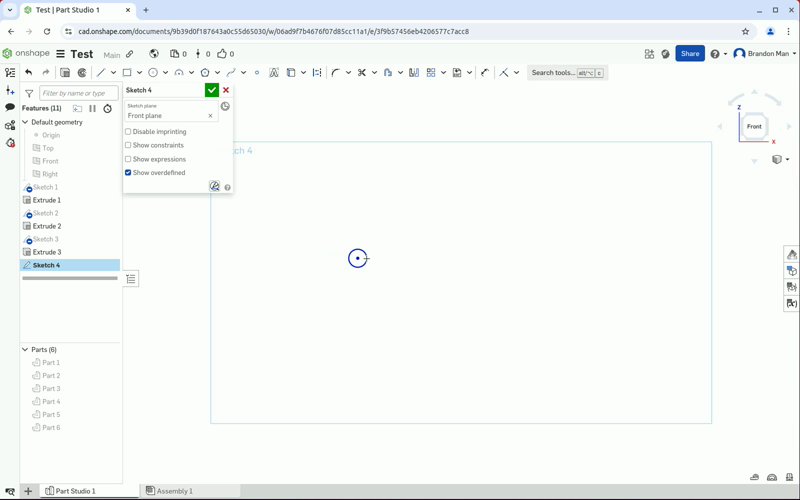
key_down(shift)
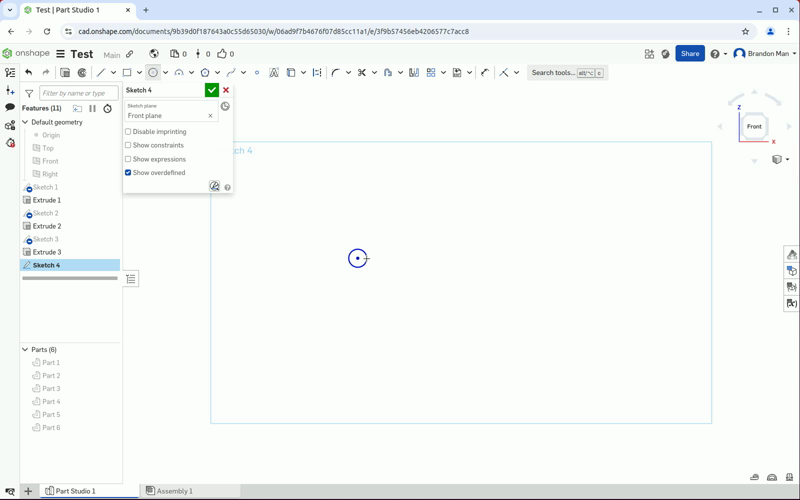
mouse_move(357, 258)
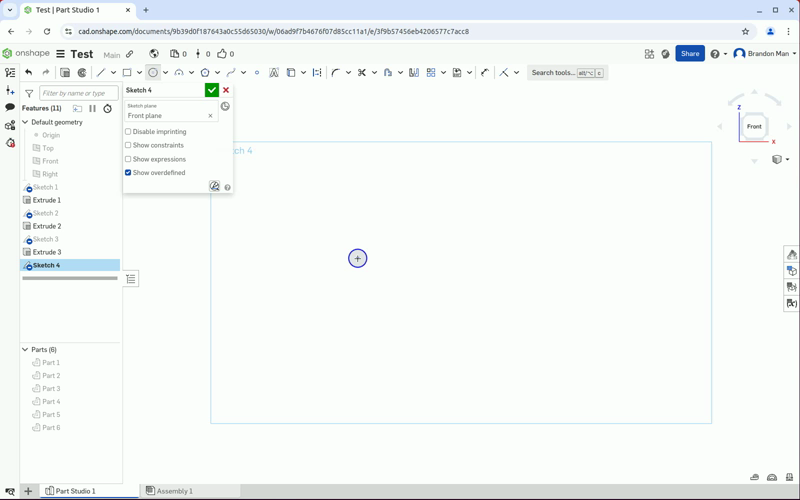
click(357, 258)
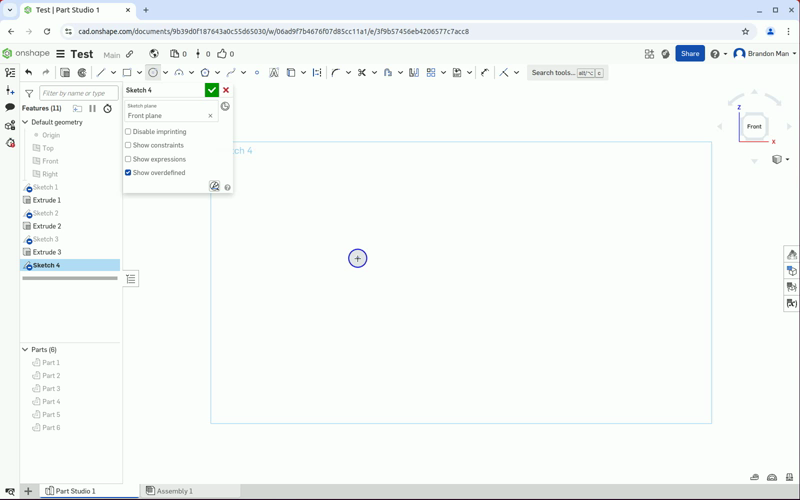
key_up(shift)
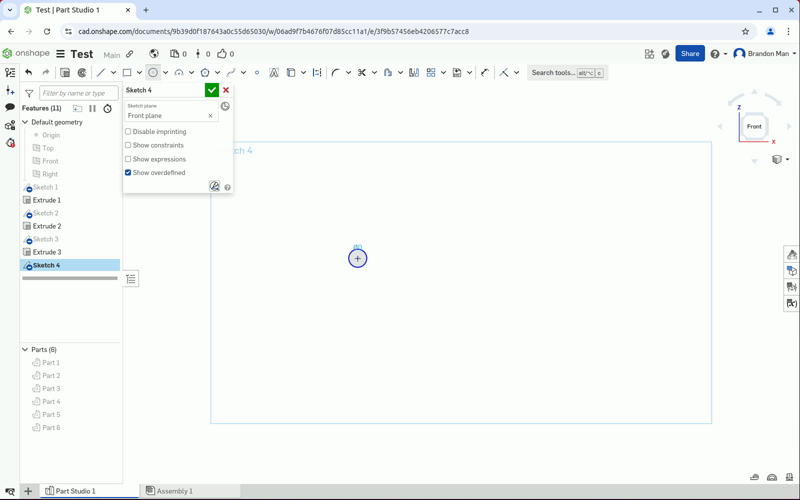
mouse_move(360, 258)
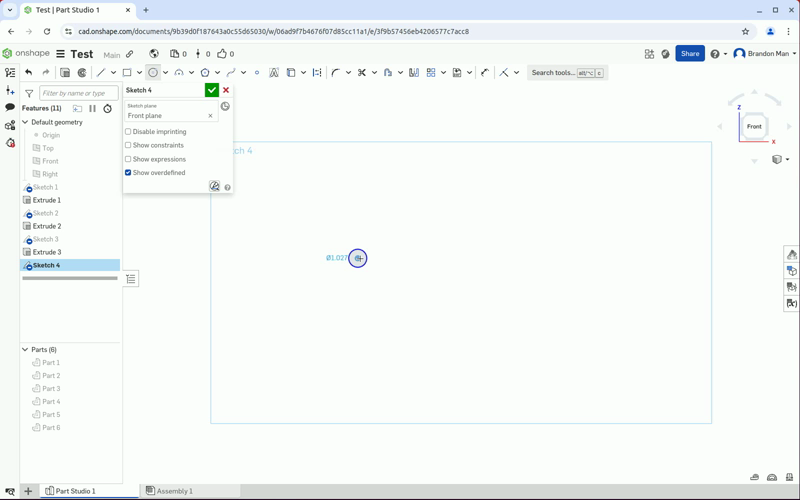
scroll(6)
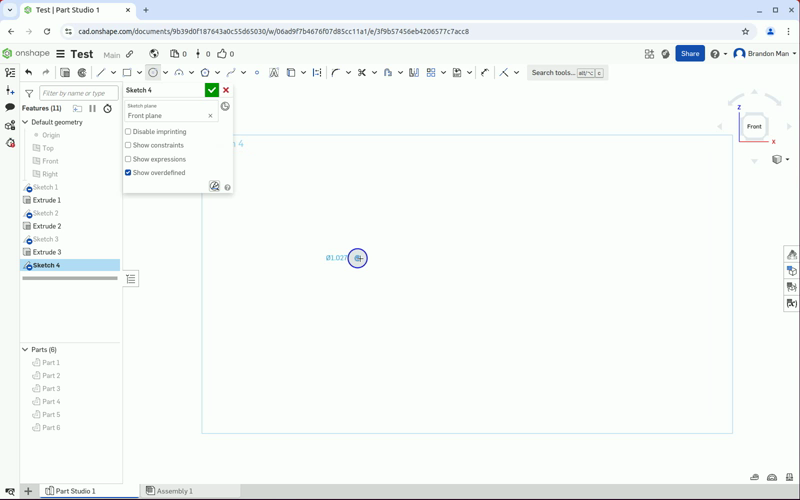
scroll(6)
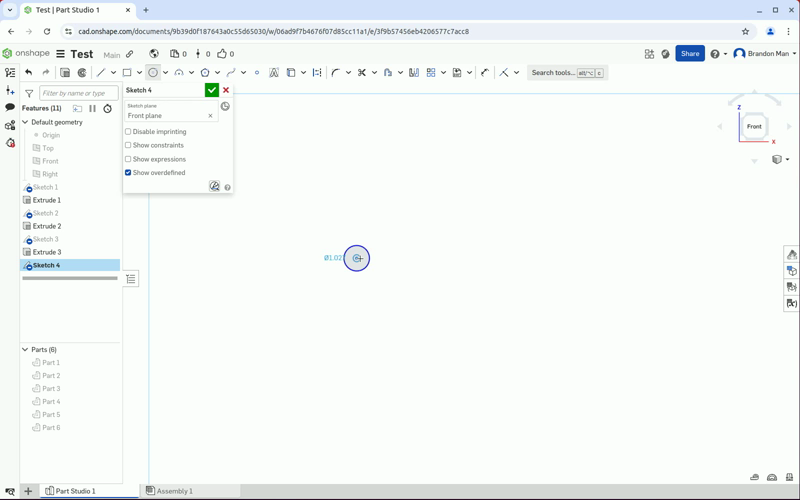
scroll(6)
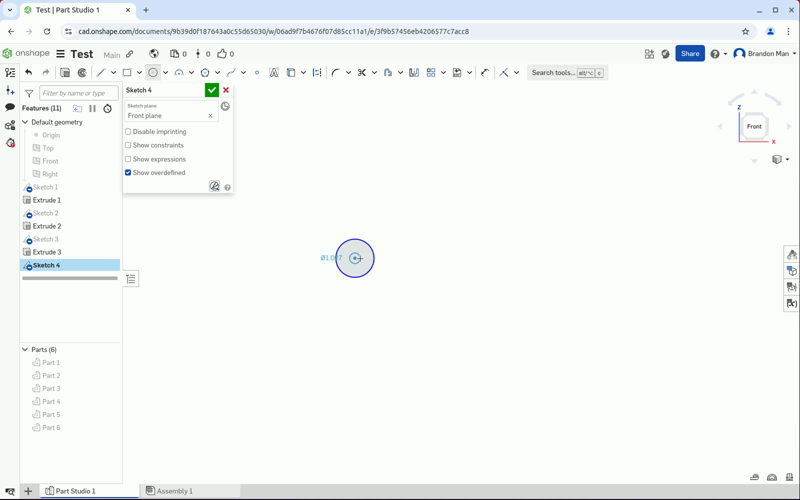
scroll(6)
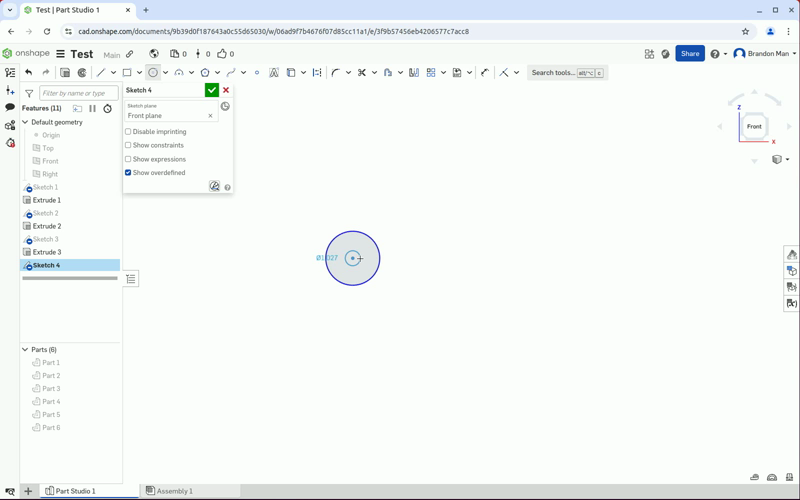
scroll(6)
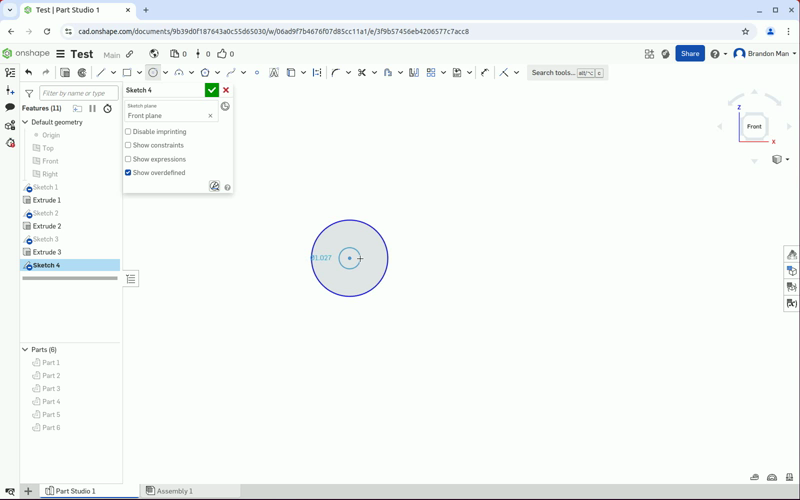
scroll(6)
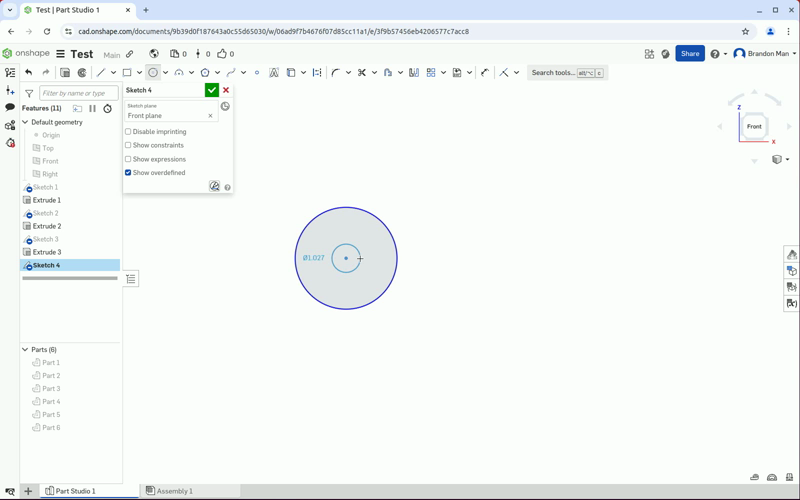
scroll(6)
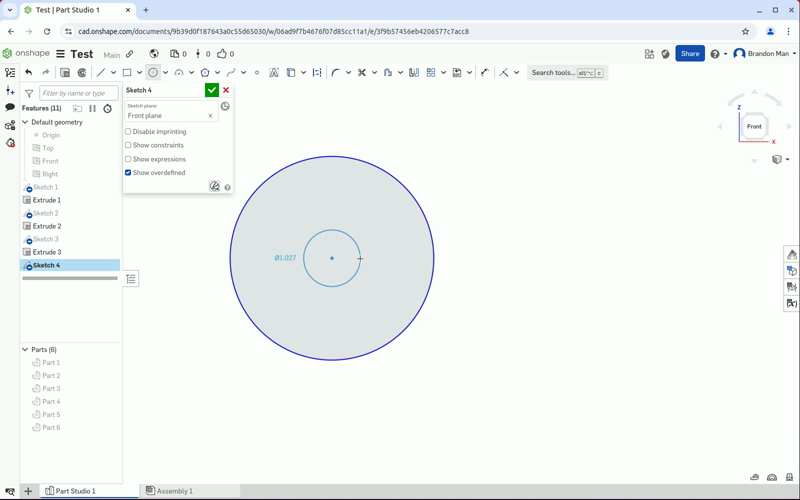
click(360, 258)
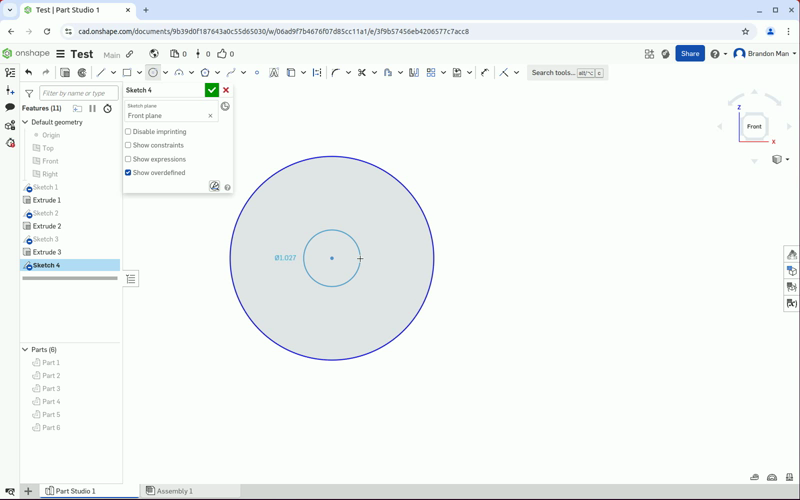
scroll(-6)
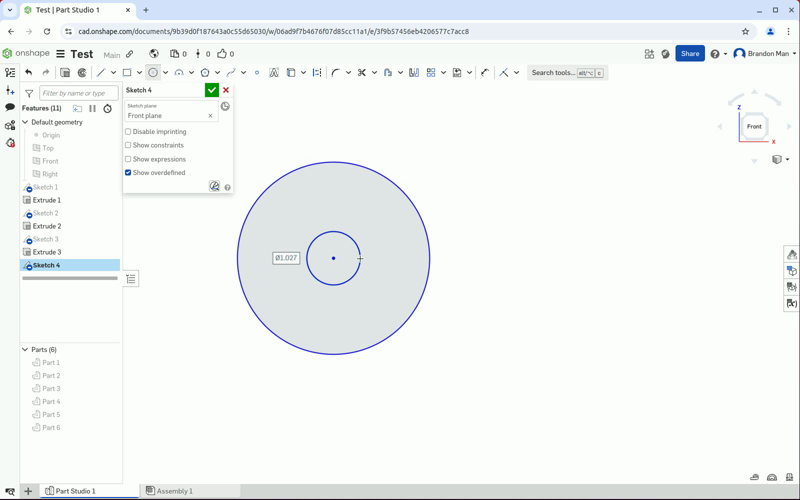
scroll(-6)
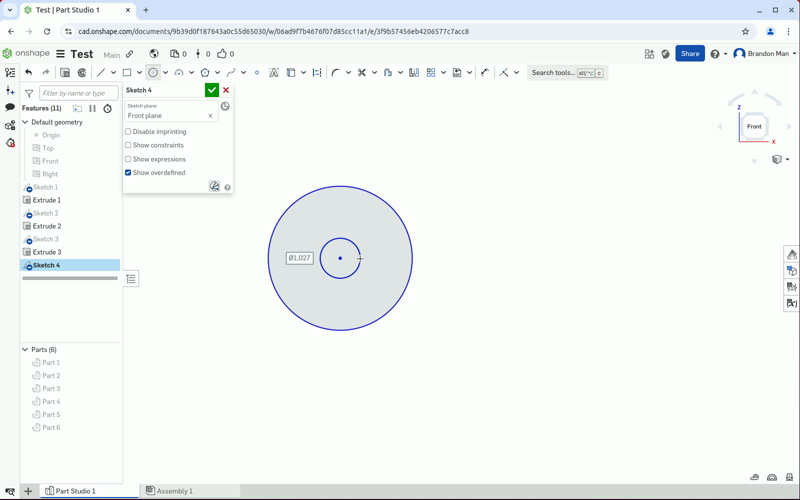
scroll(-6)
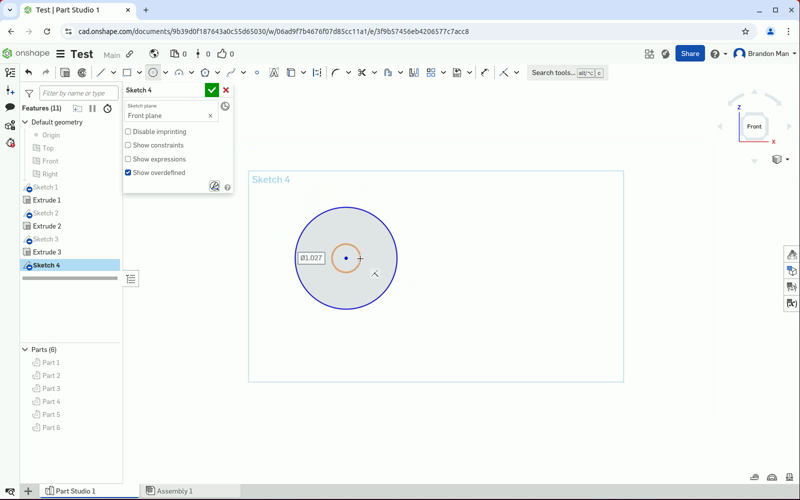
scroll(-6)
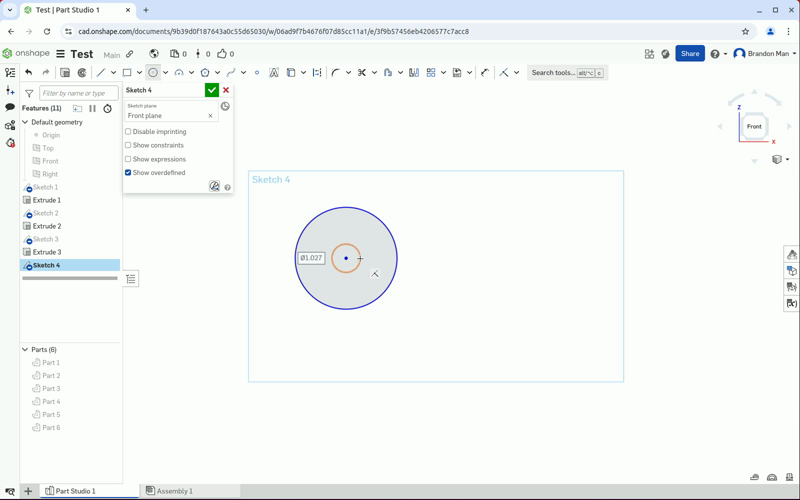
scroll(-6)
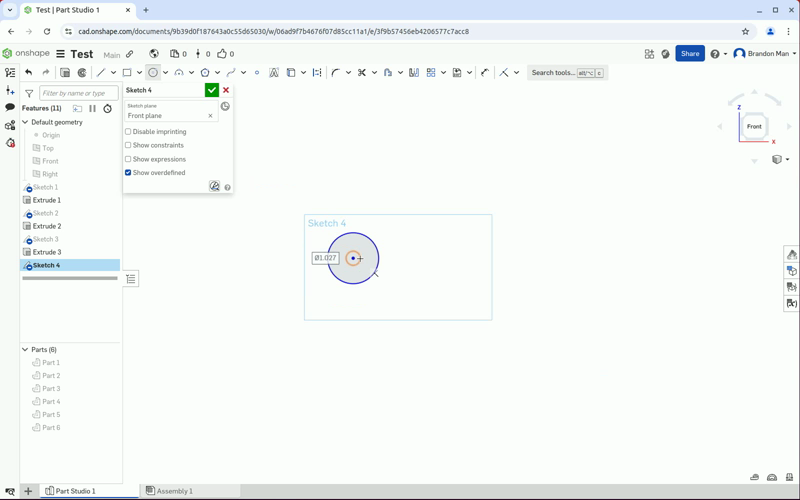
scroll(-6)
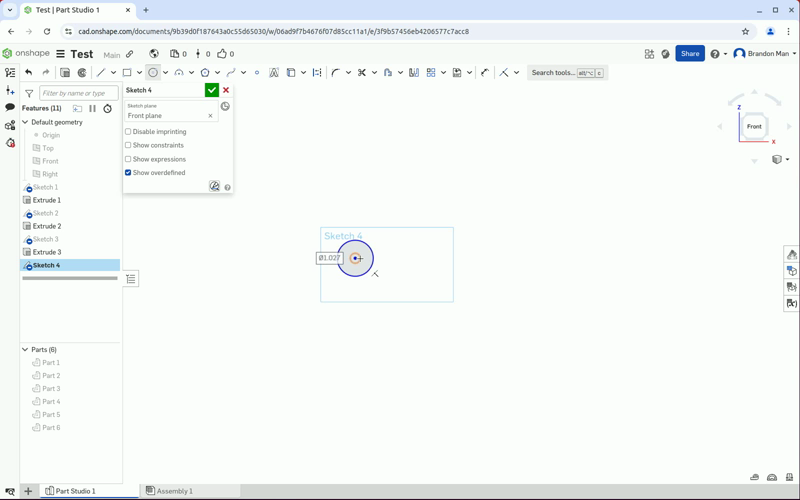
scroll(-6)
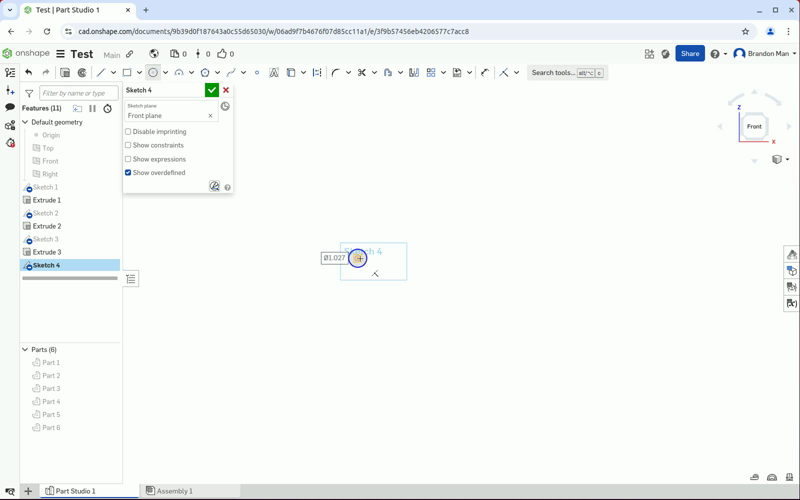
key(esc)
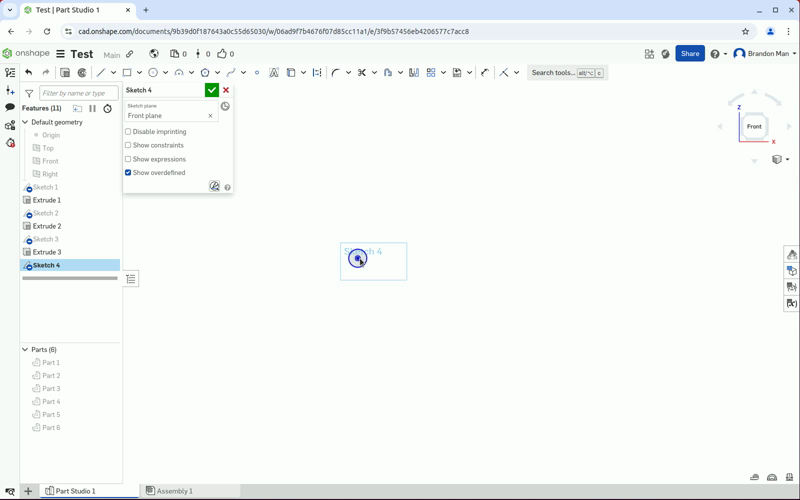
mouse_move(360, 255)
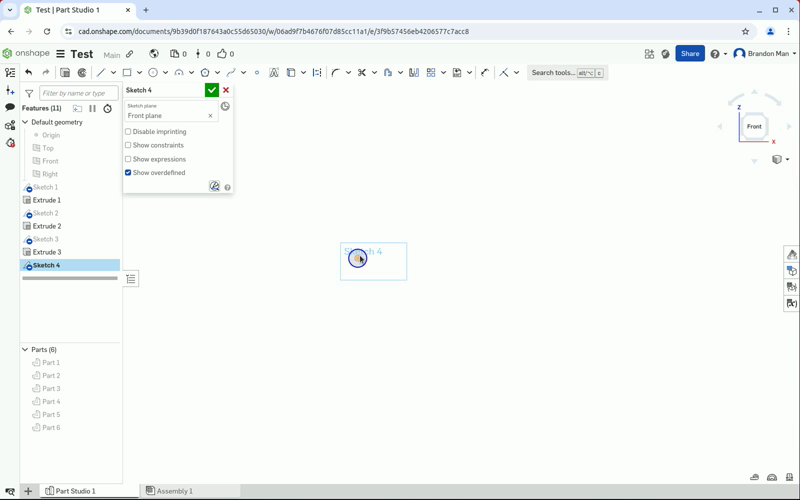
scroll(6)
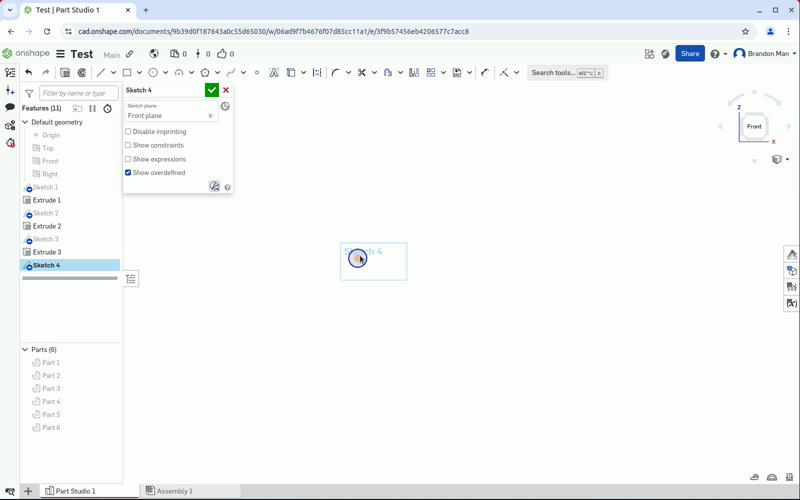
scroll(6)
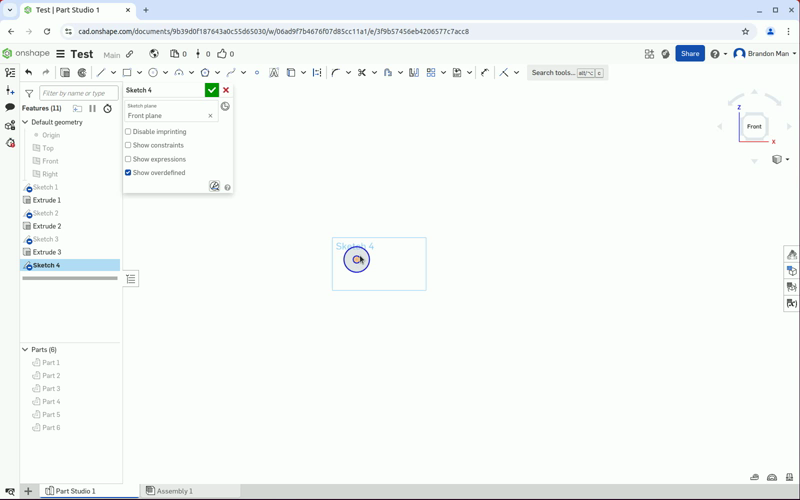
scroll(6)
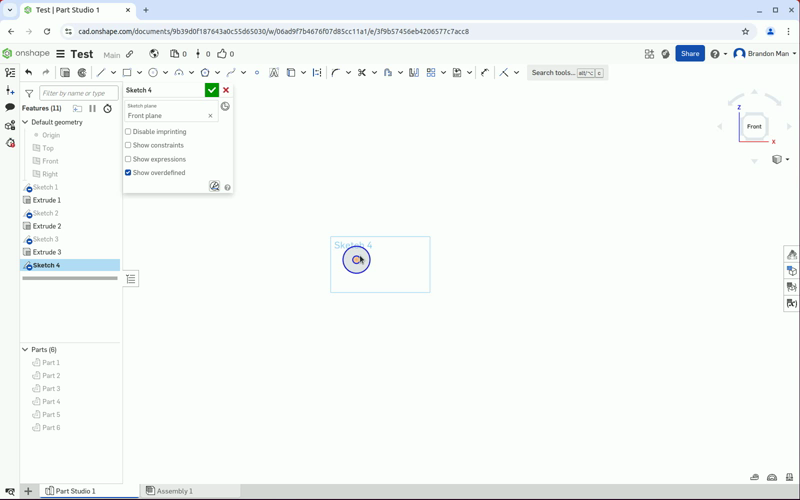
scroll(6)
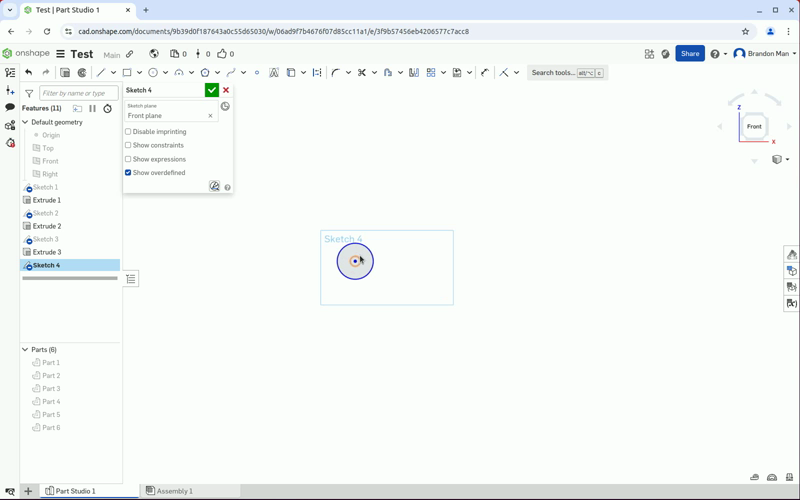
scroll(6)
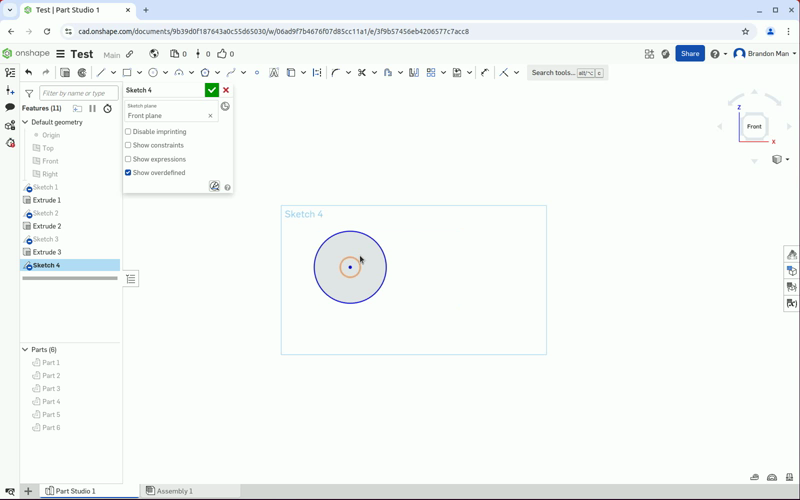
scroll(6)
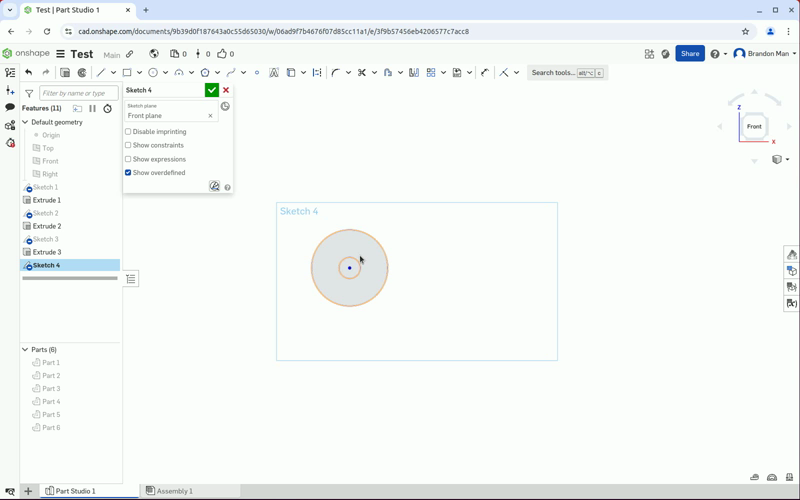
scroll(6)
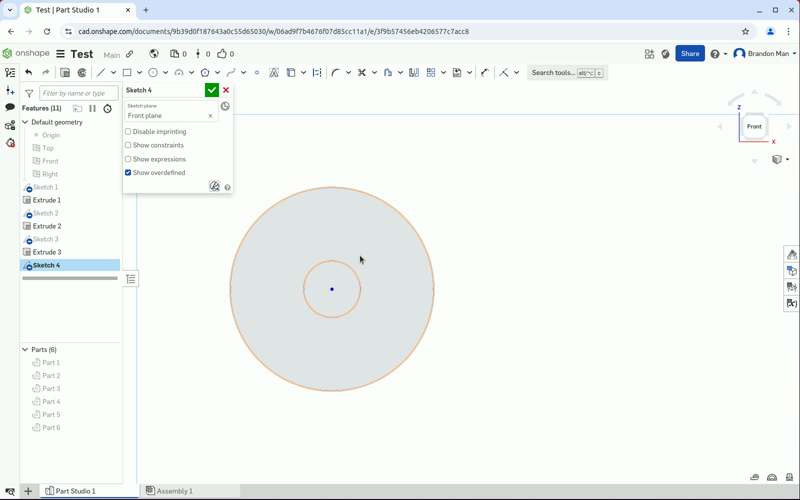
click(360, 255)
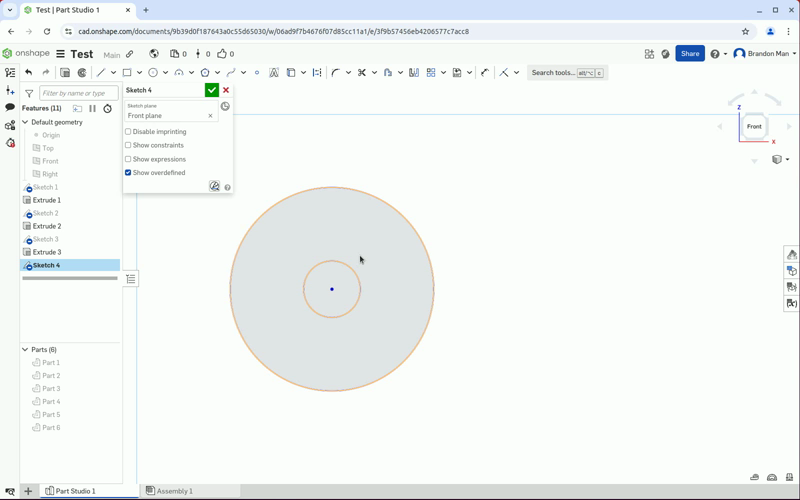
scroll(-6)
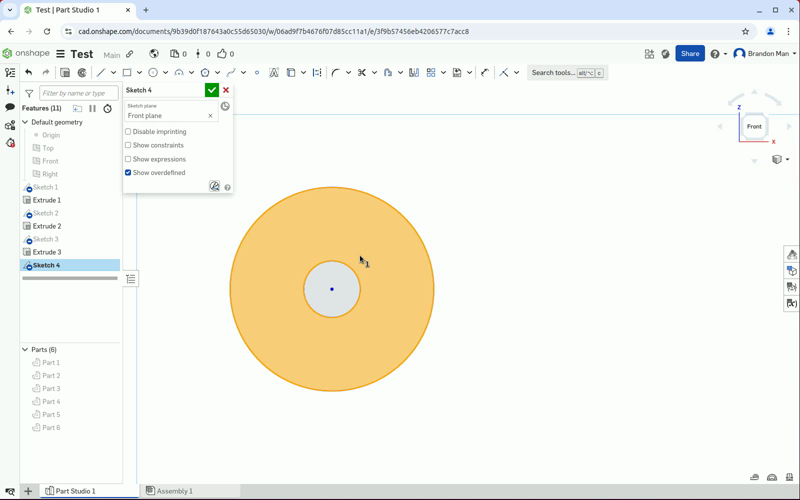
scroll(-6)
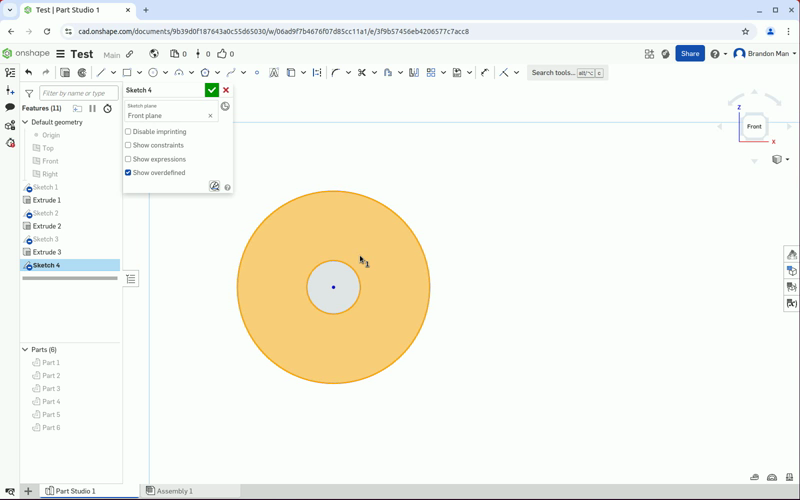
scroll(-6)
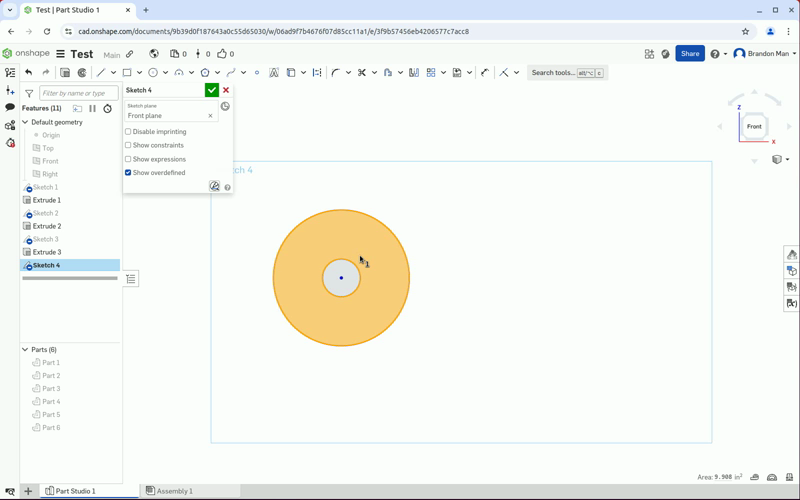
scroll(-6)
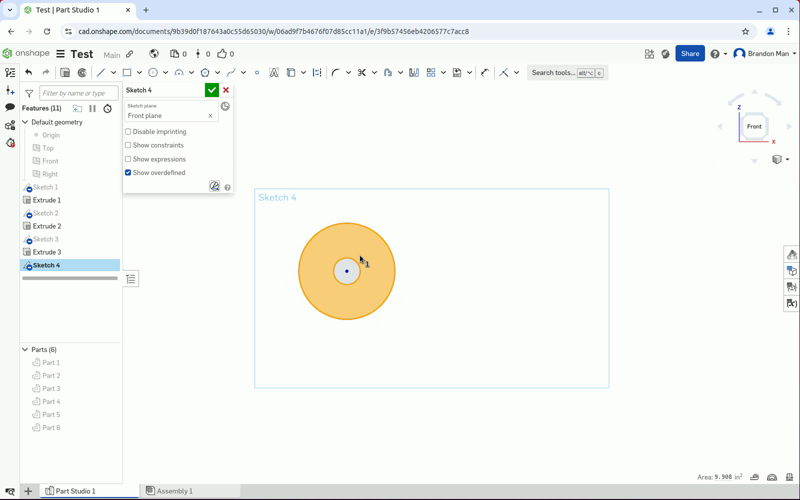
scroll(-6)
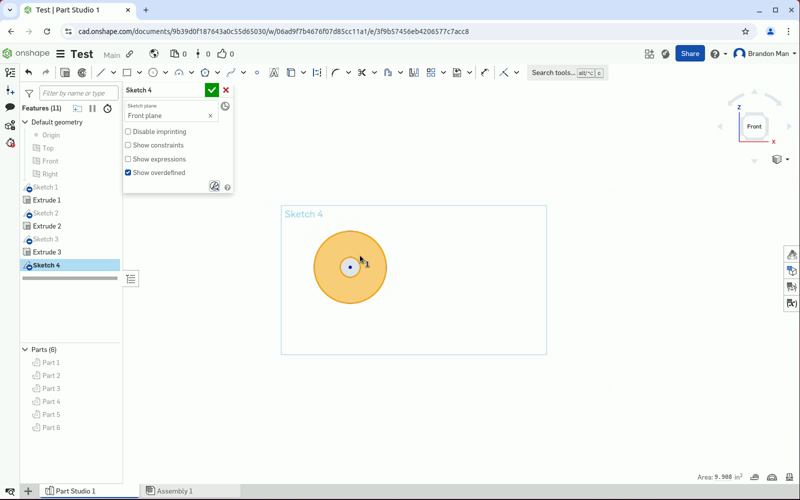
scroll(-6)
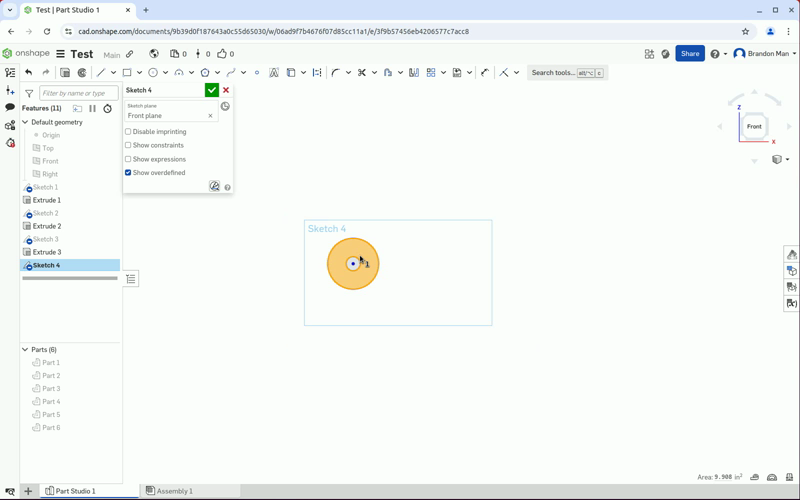
scroll(-6)
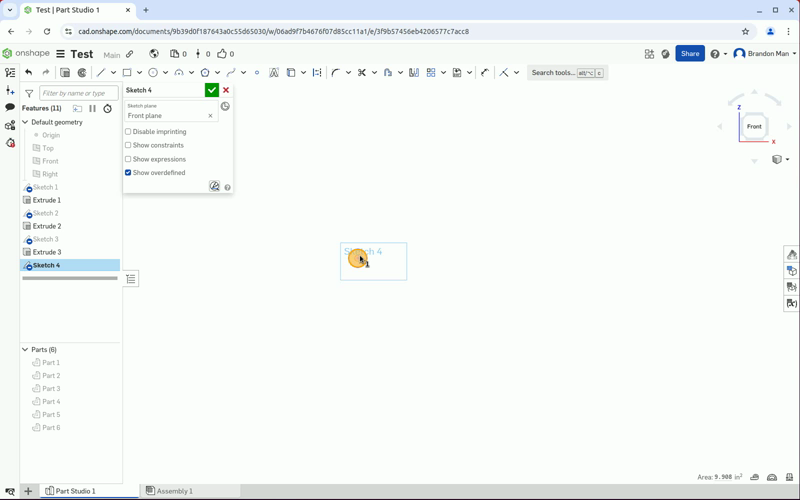
mouse_move(73, 352)
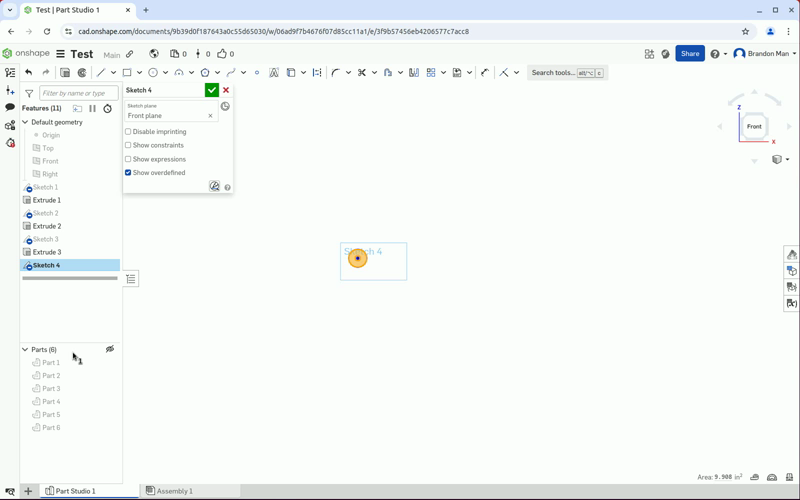
key(shift+y)
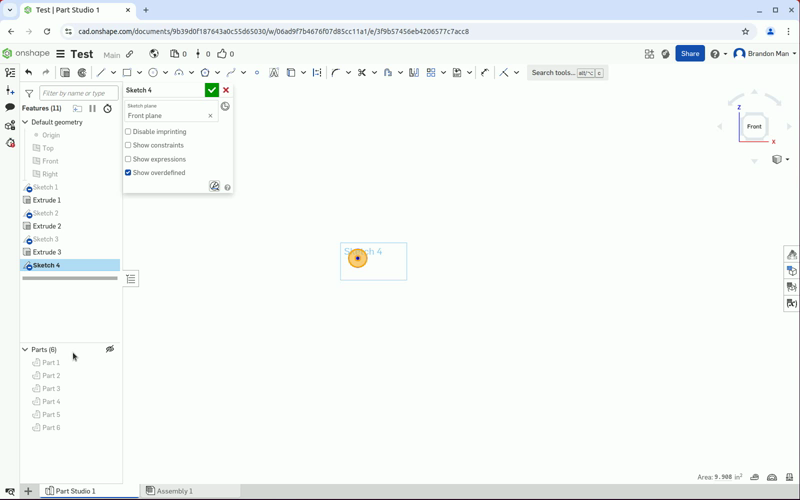
key(shift+e)
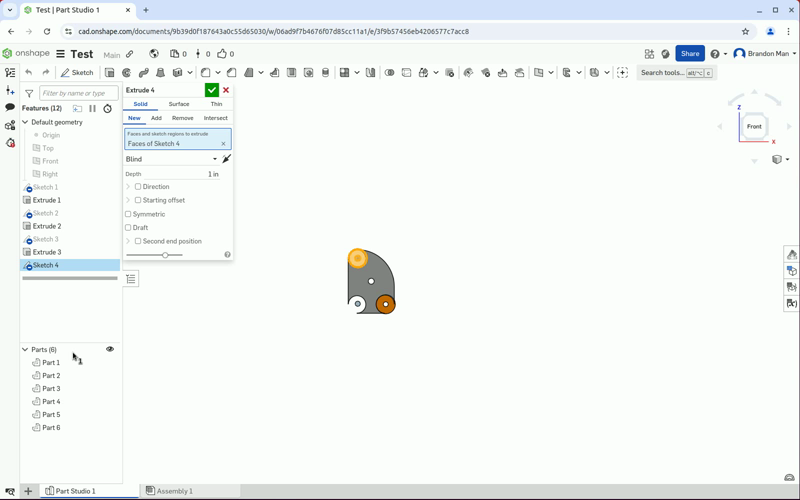
mouse_move(143, 106)
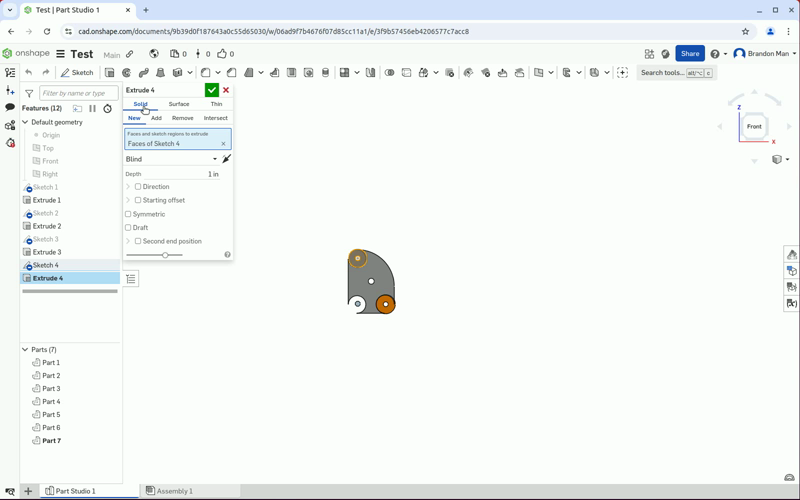
click(143, 106)
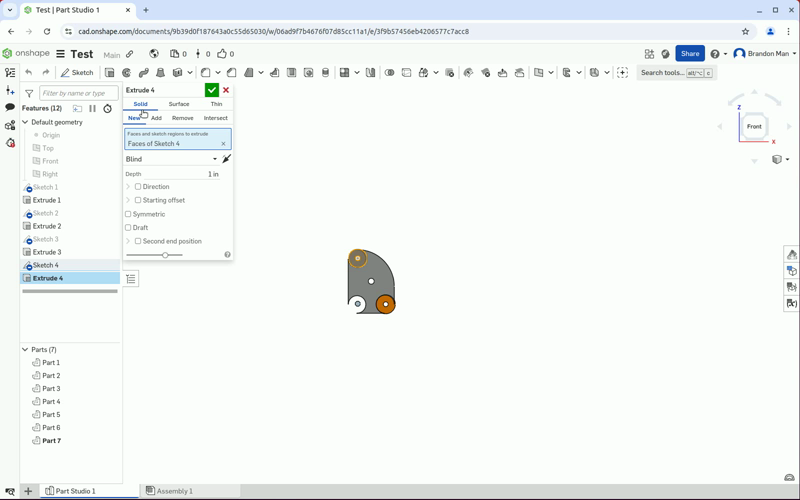
mouse_move(137, 120)
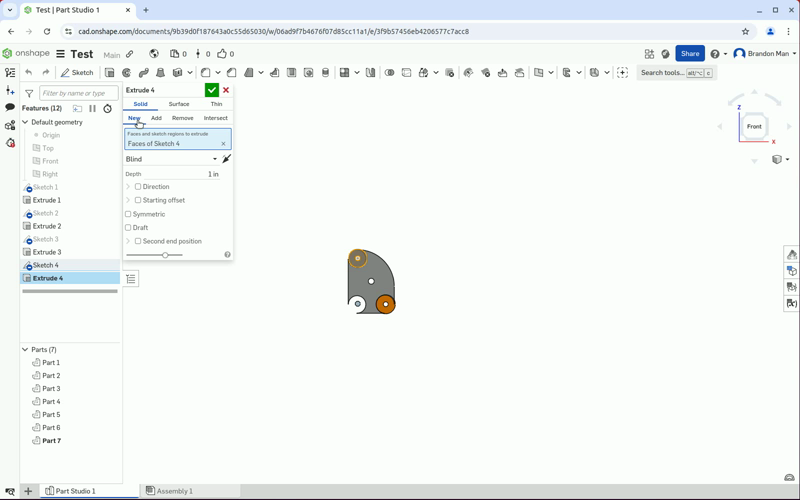
click(137, 120)
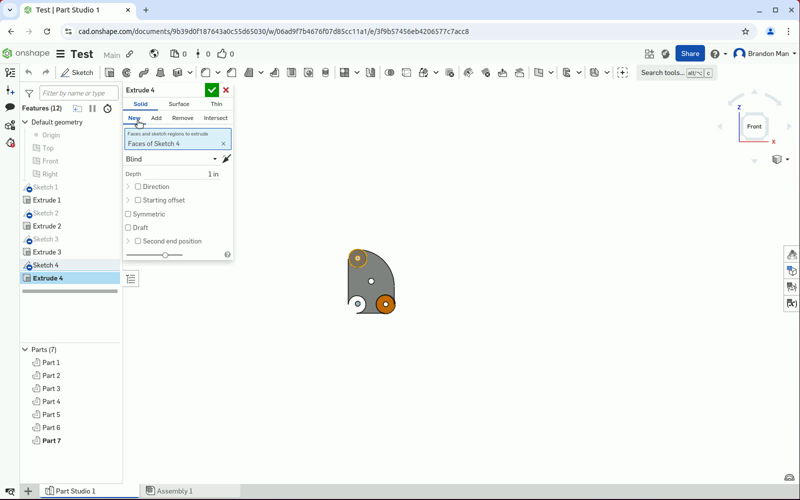
key(tab, 4)
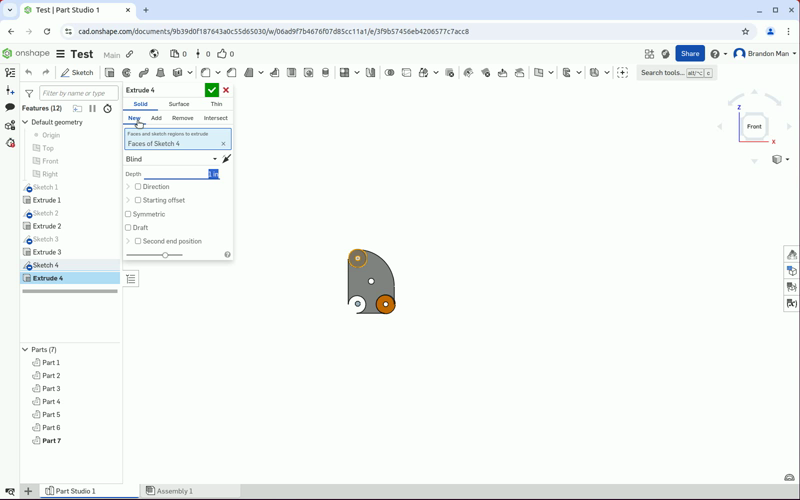
text(0.722)
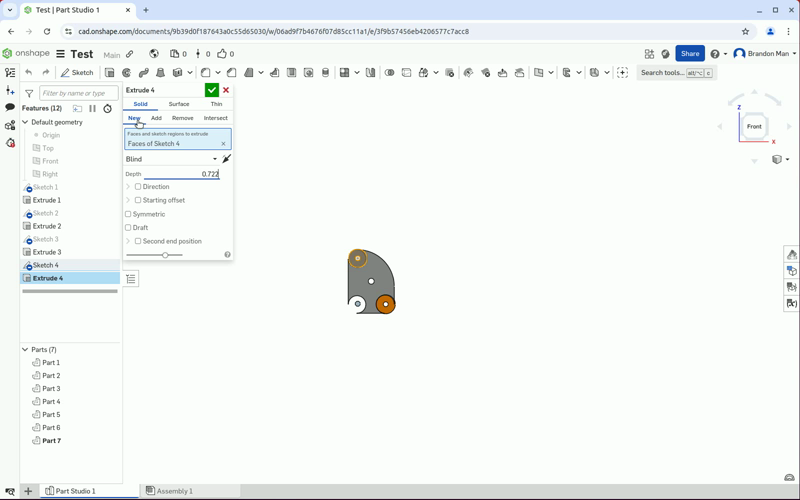
key(enter)
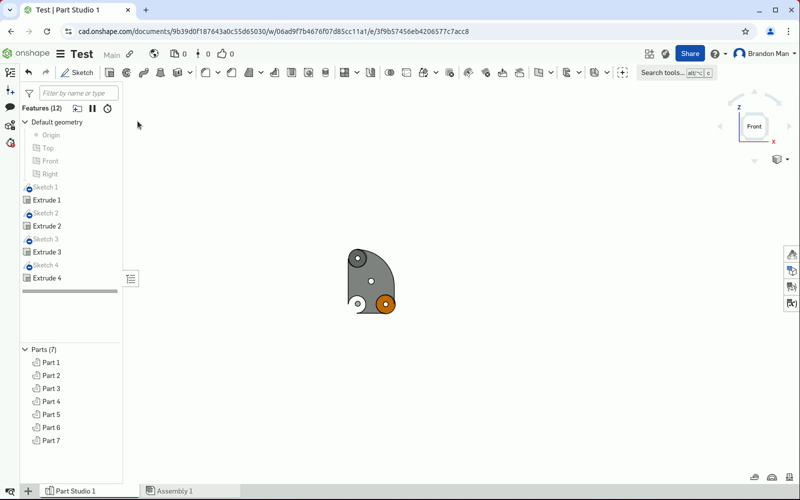
key(shift+h)
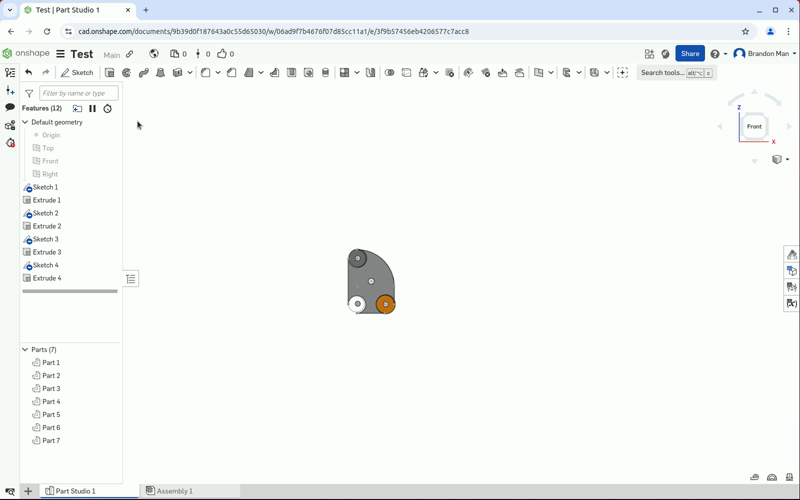
key(shift+h)
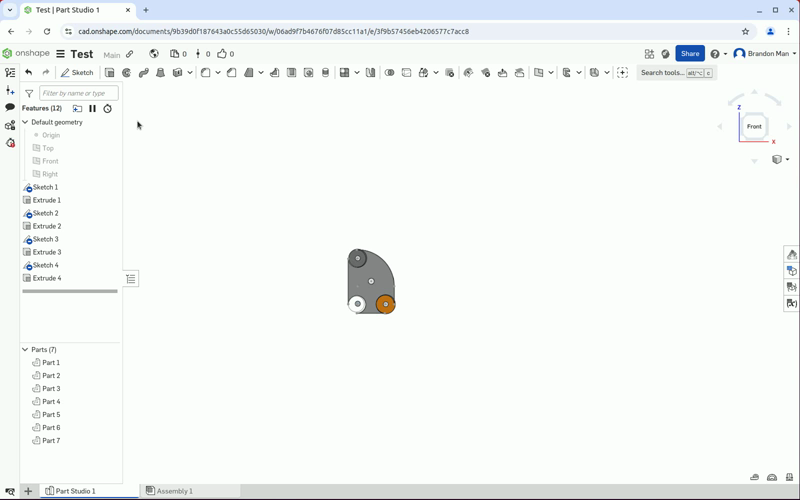
key(shift+7)
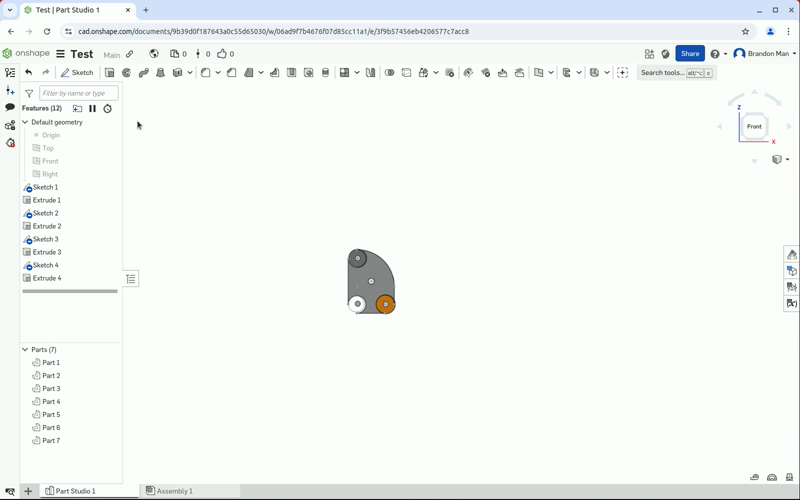
key(left, 2)
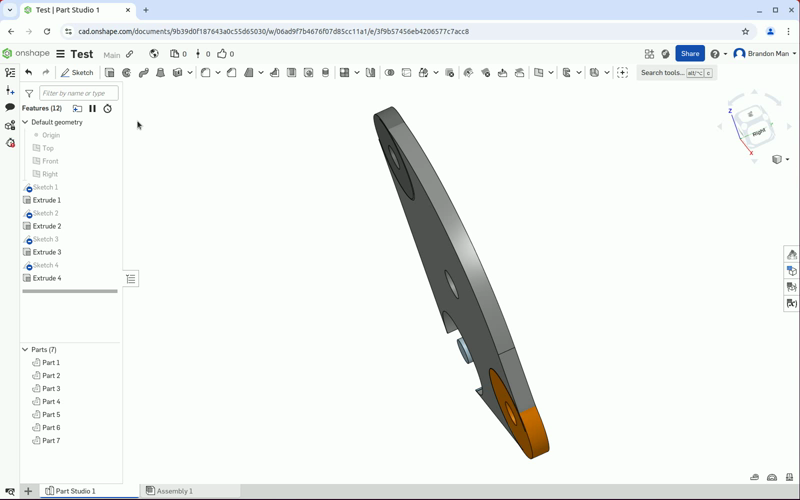
key(down, 2)
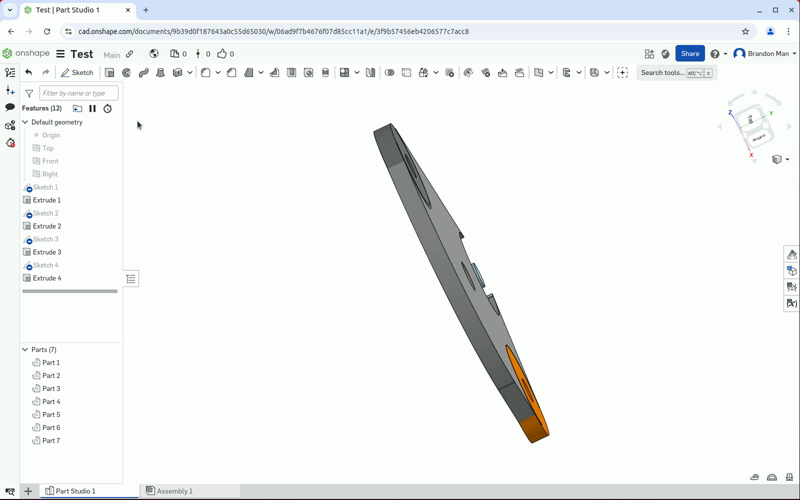
key(up, 2)
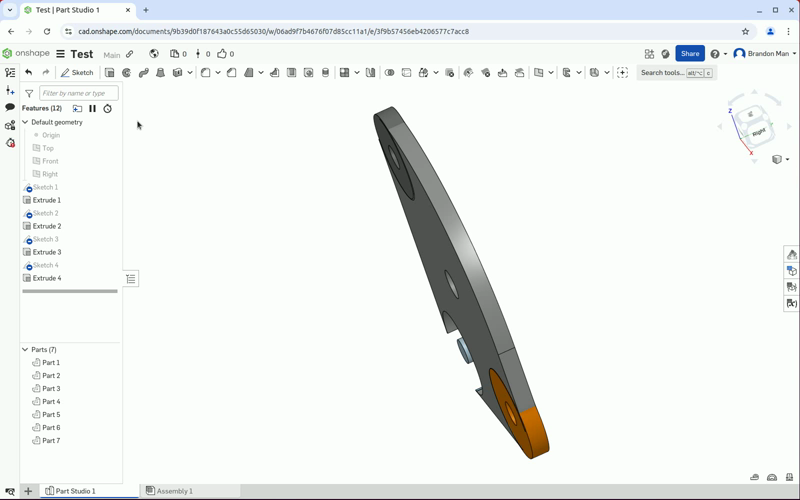
key(right, 2)
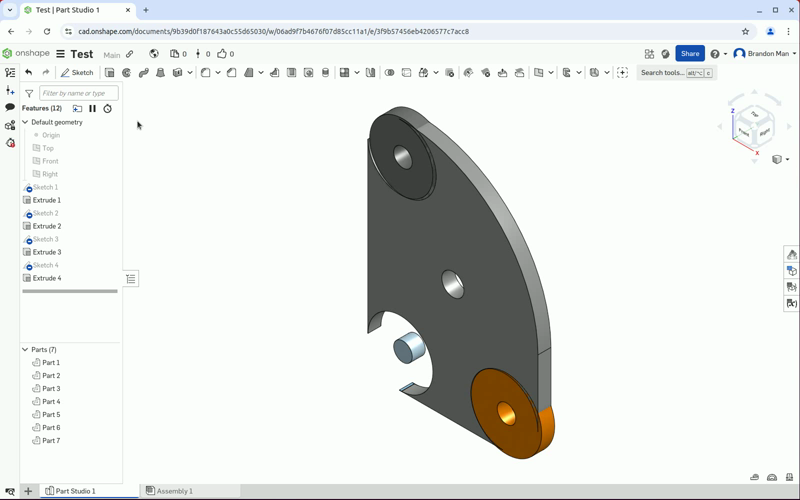
mouse_move(73, 189)
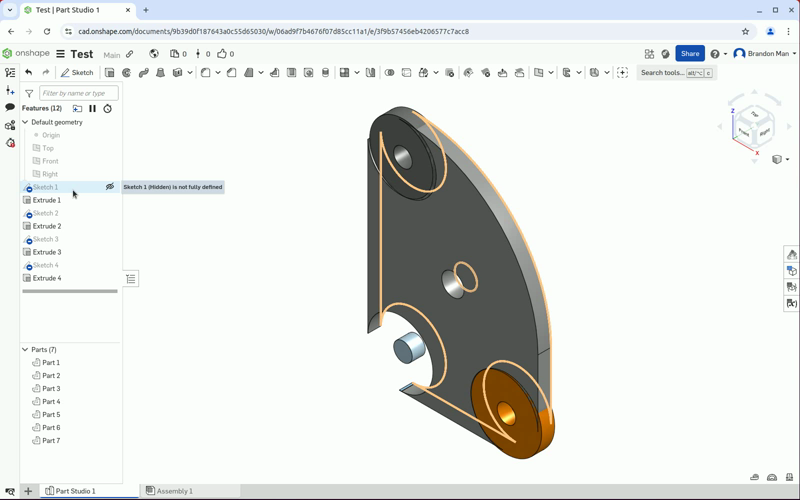
click(73, 189)